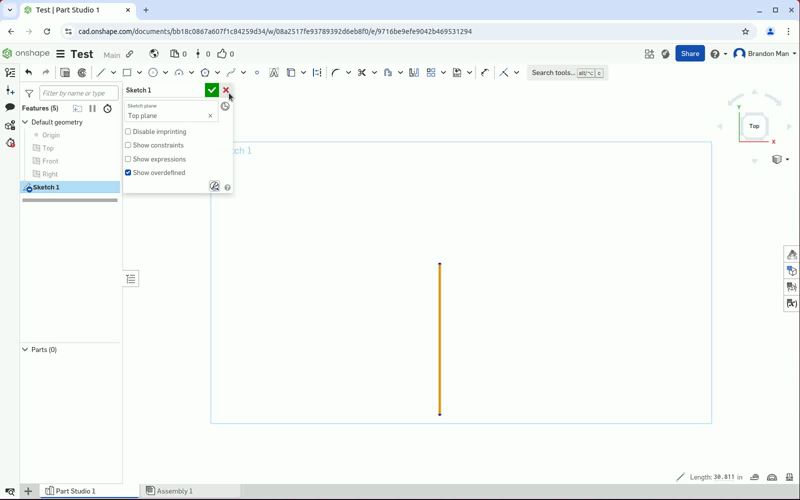
key(shift+h)
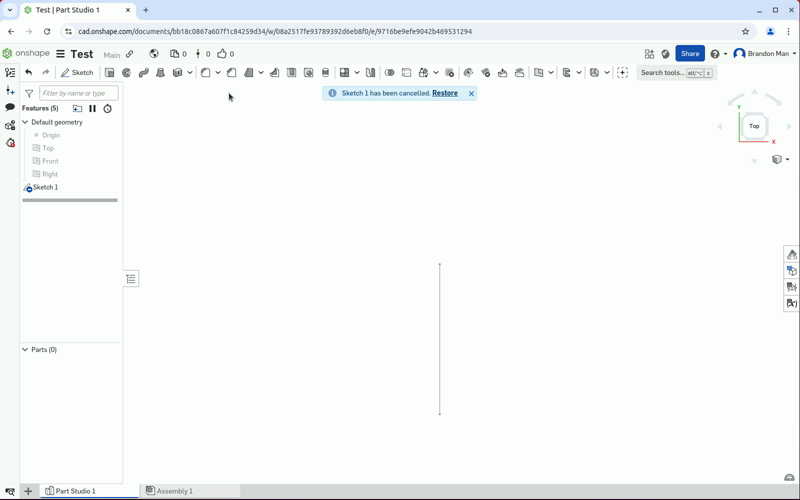
mouse_move(73, 352)
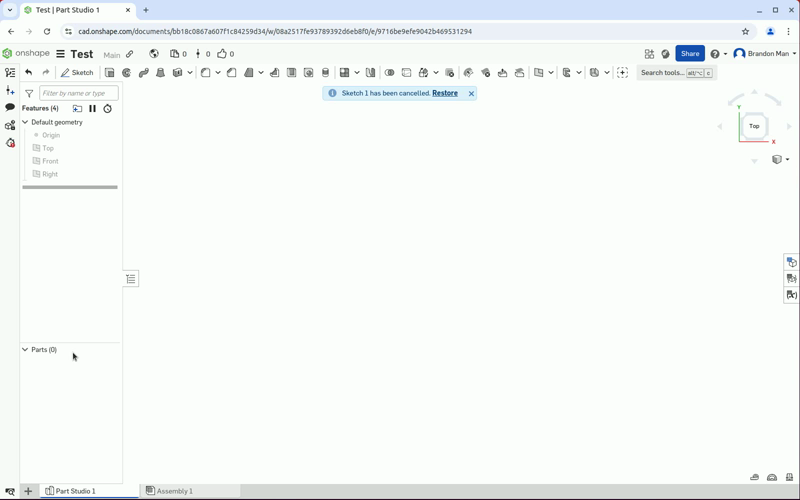
key(y)
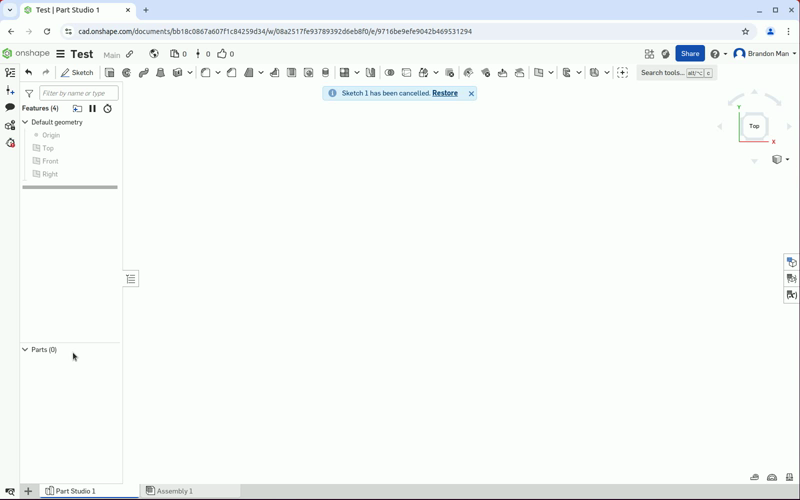
key(shift+p)
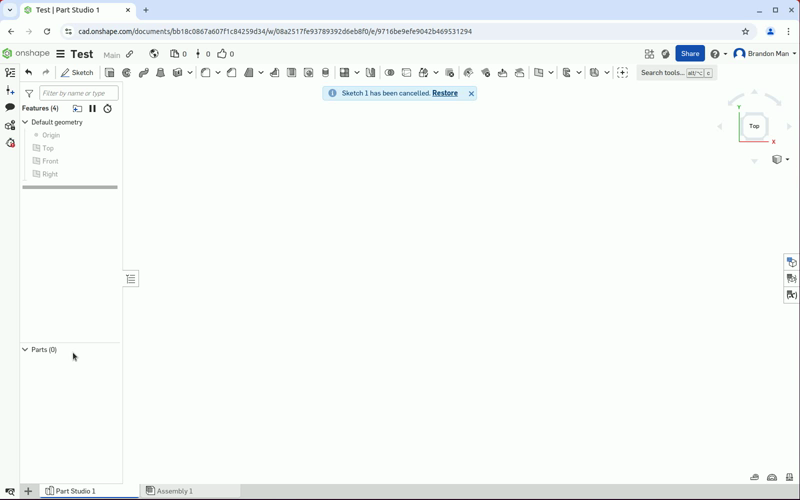
key(space)
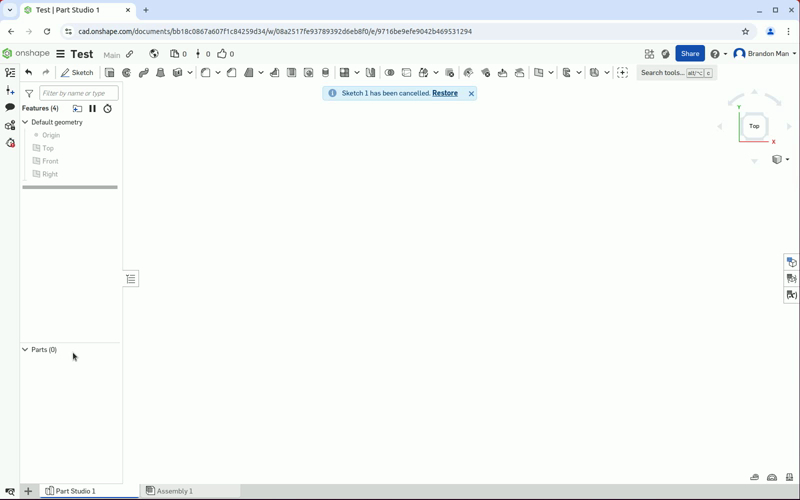
key_down(shift)
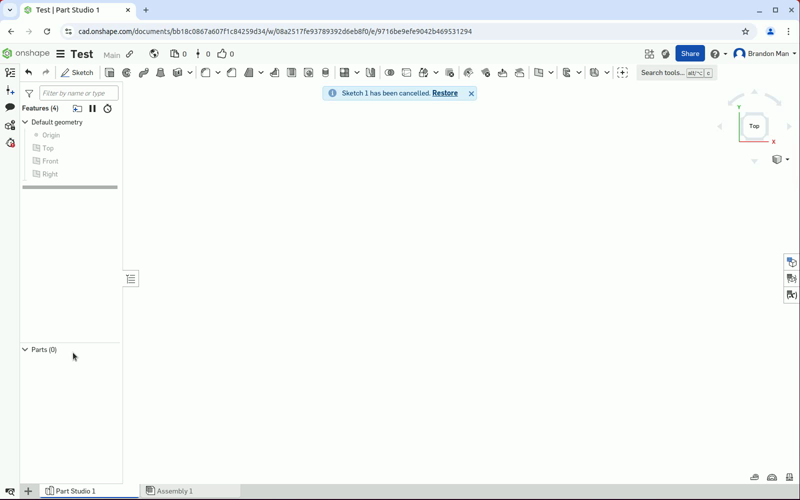
key(up)
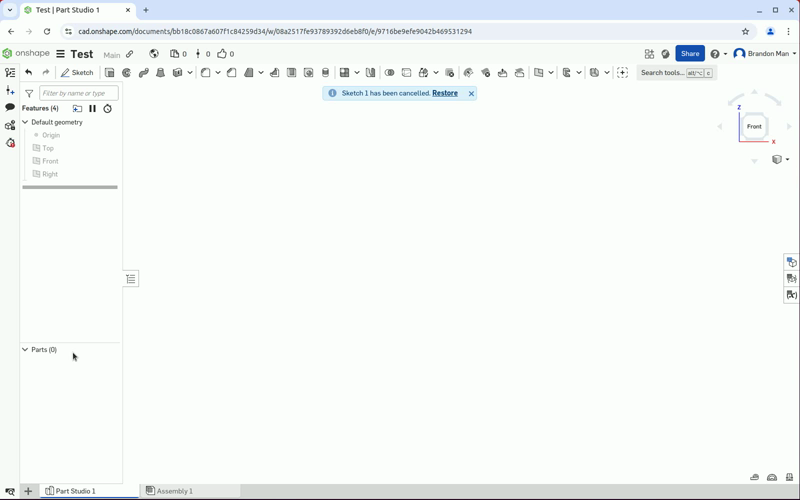
key_up(shift)
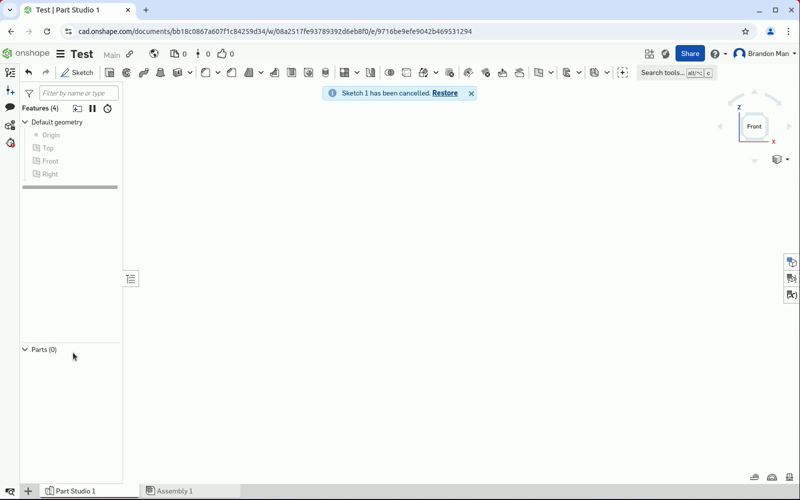
mouse_move(73, 352)
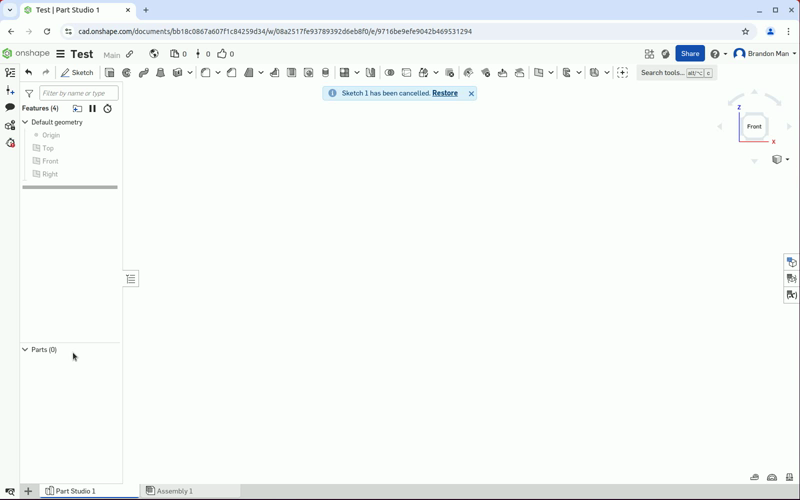
key(shift+y)
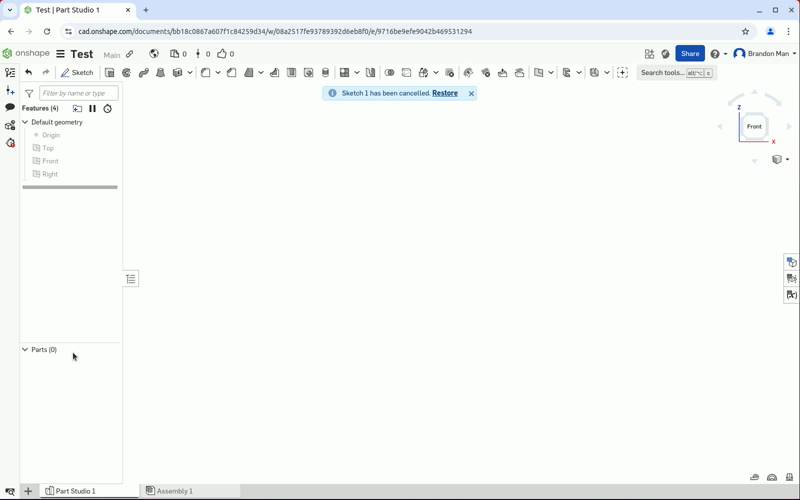
key(shift+s)
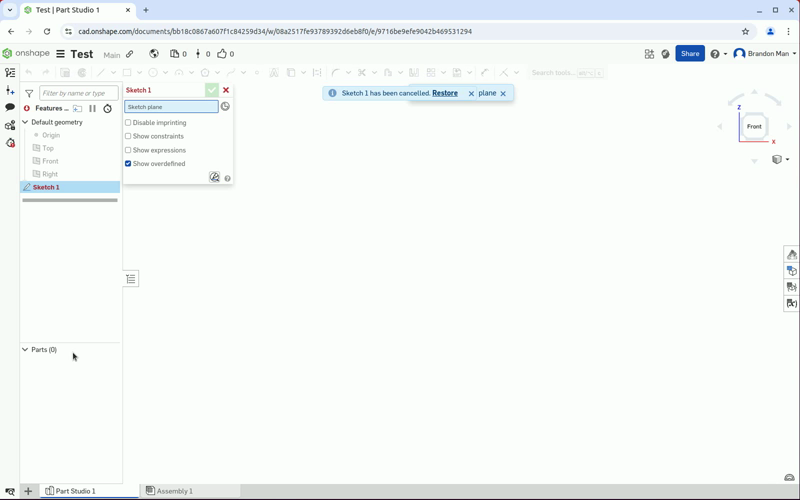
mouse_move(73, 163)
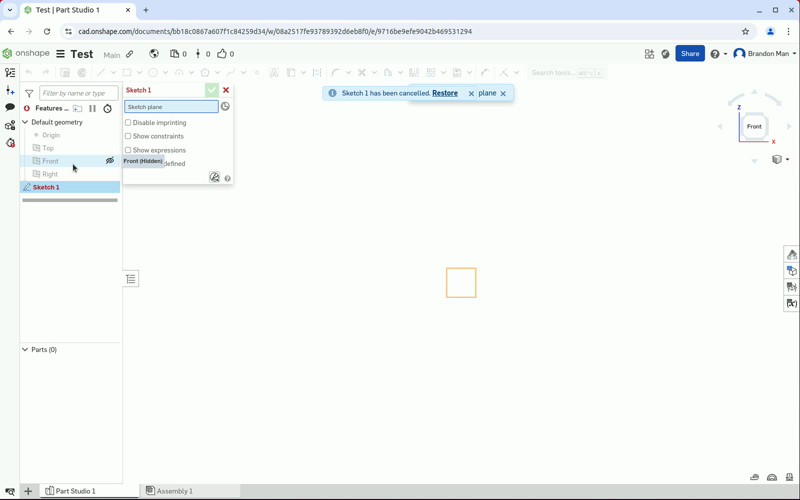
click(73, 163)
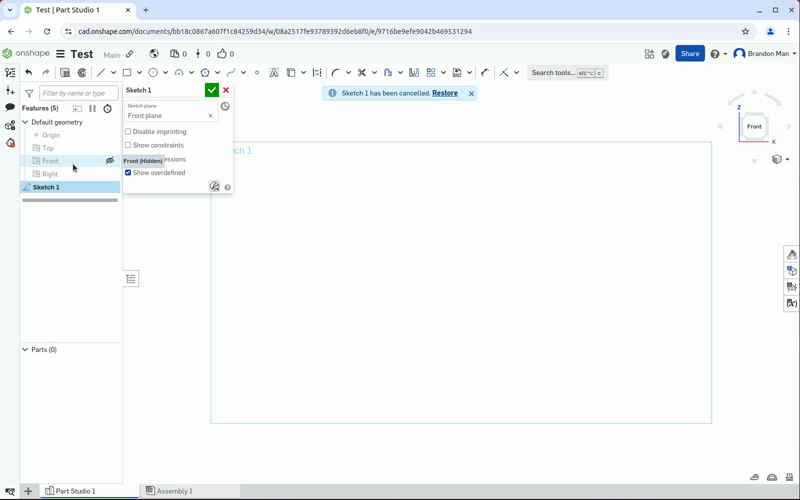
mouse_move(73, 352)
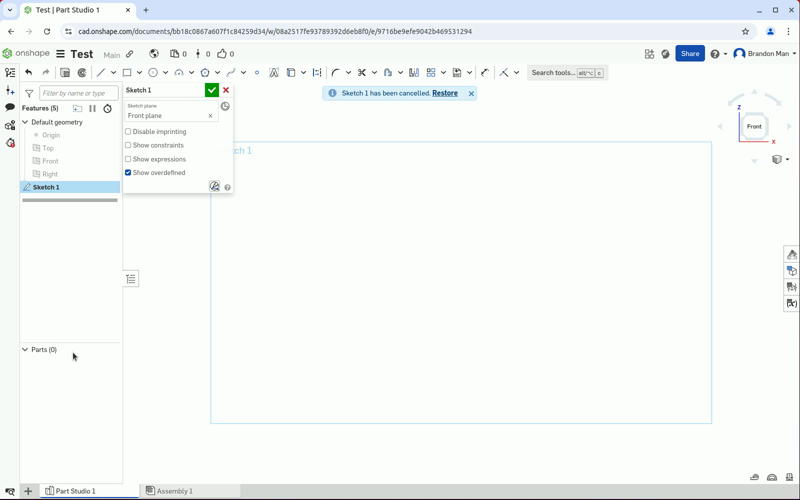
key(y)
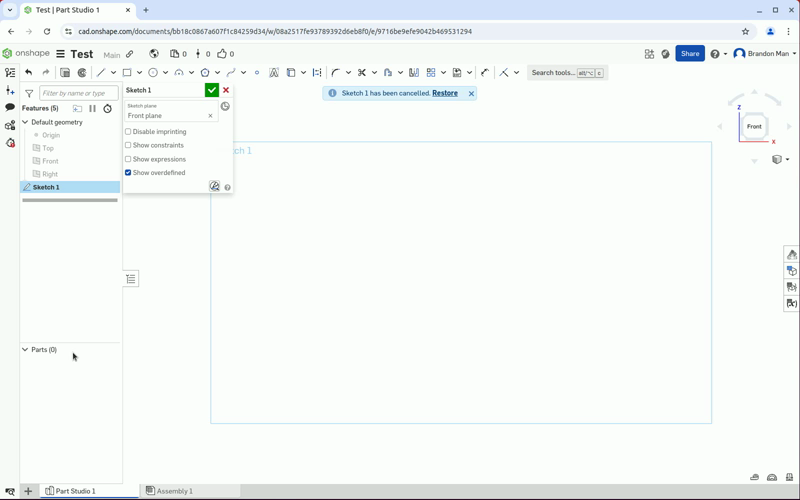
key(l)
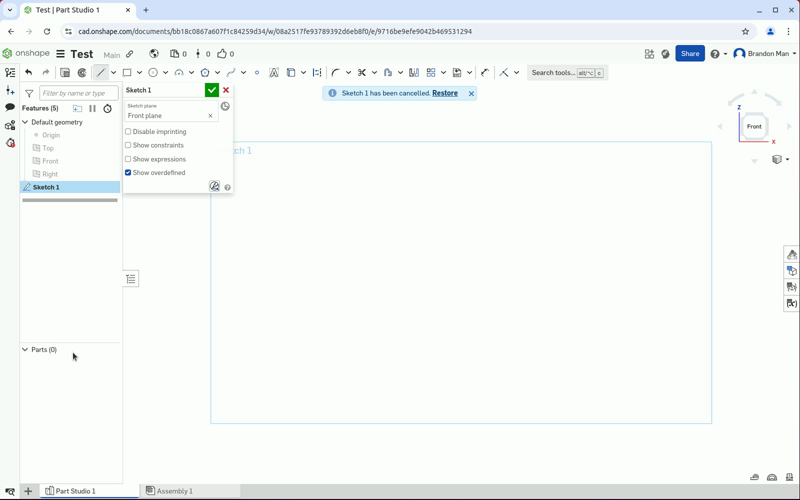
key_down(shift)
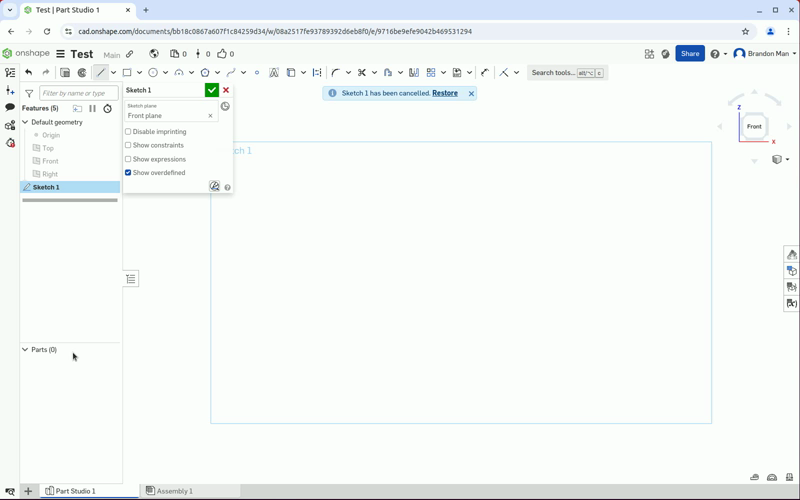
mouse_move(454, 282)
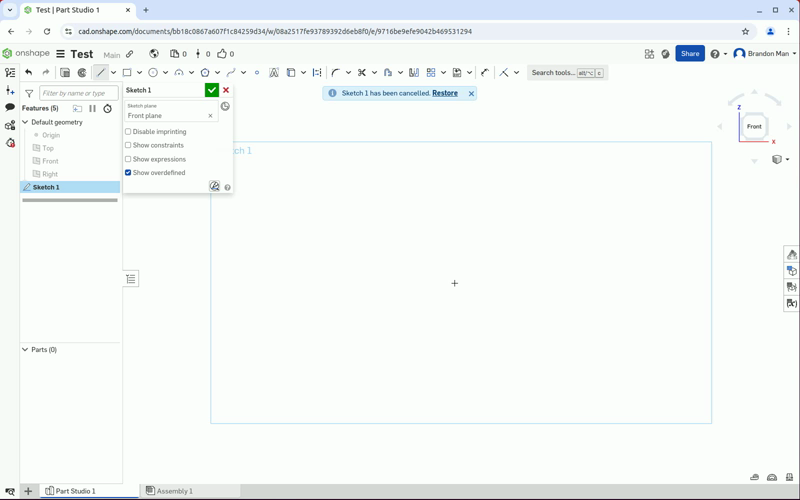
click(454, 282)
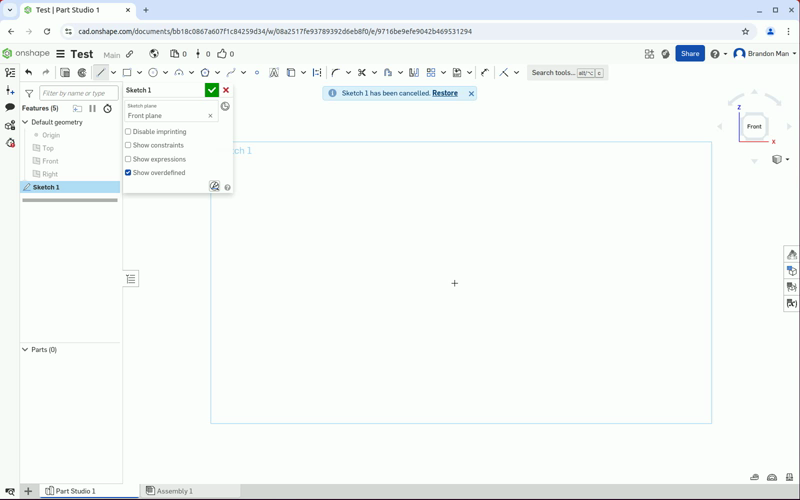
key_up(shift)
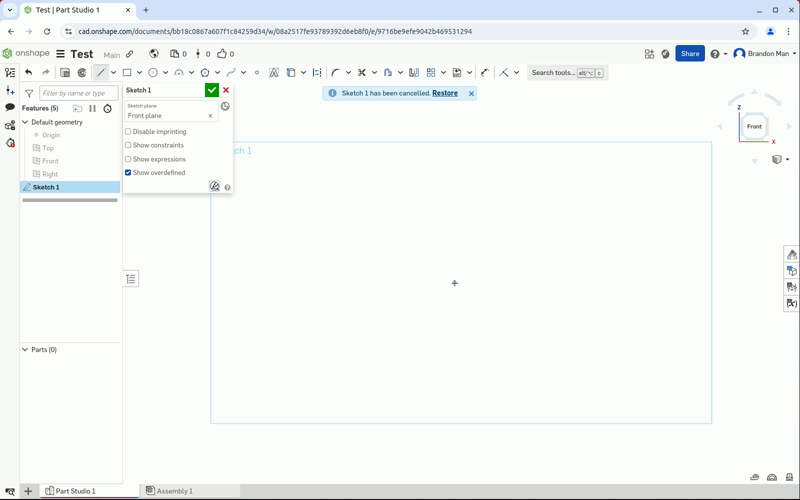
key_down(shift)
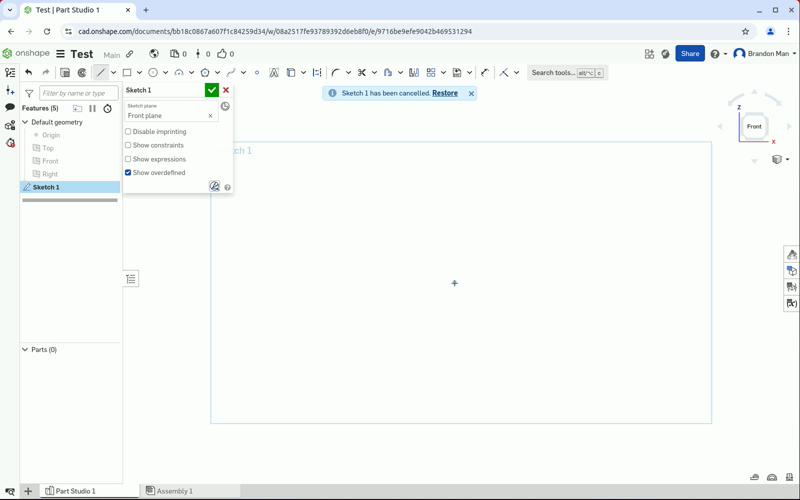
mouse_move(484, 282)
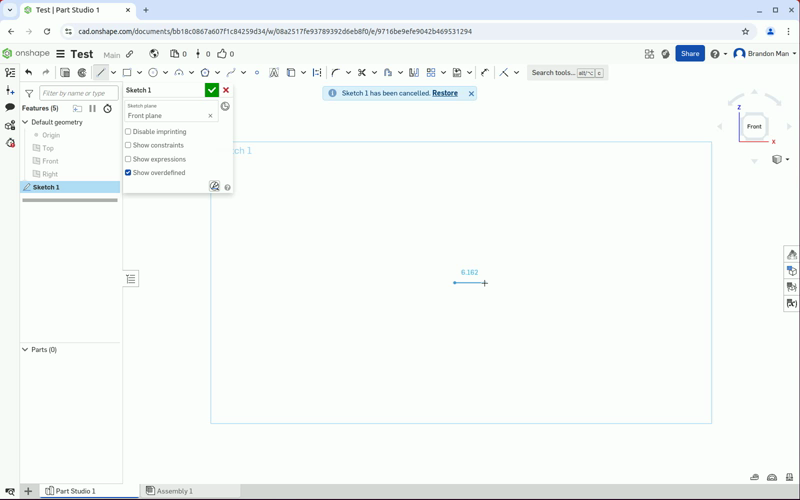
mouse_move(460, 282)
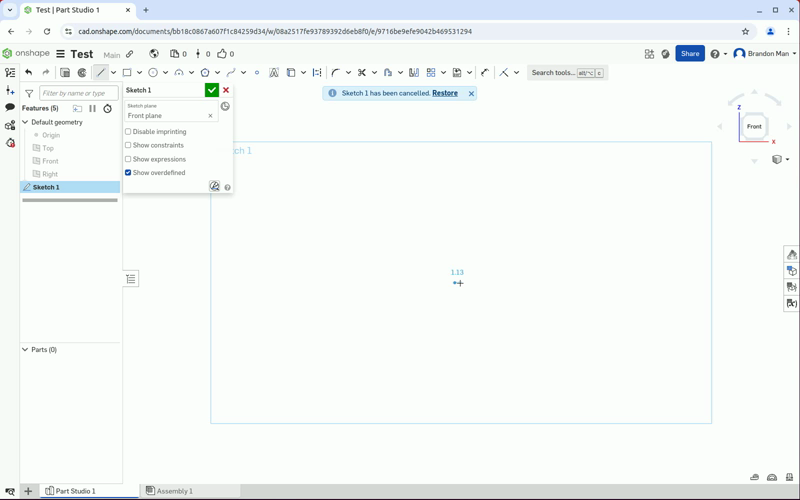
scroll(6)
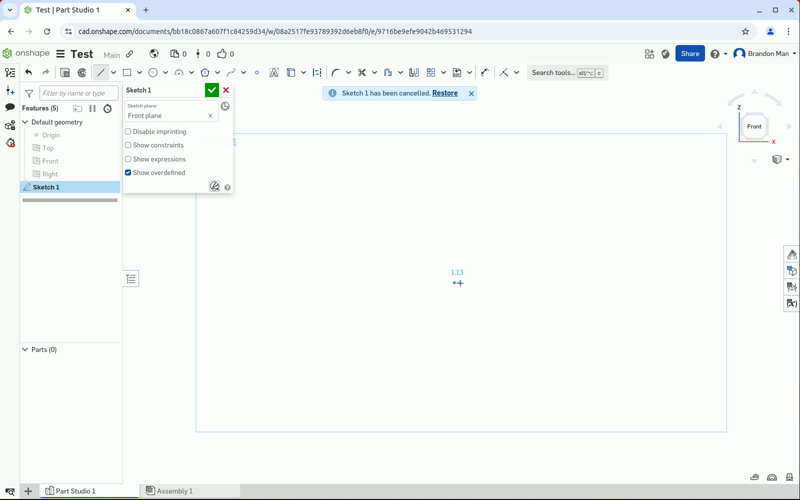
scroll(6)
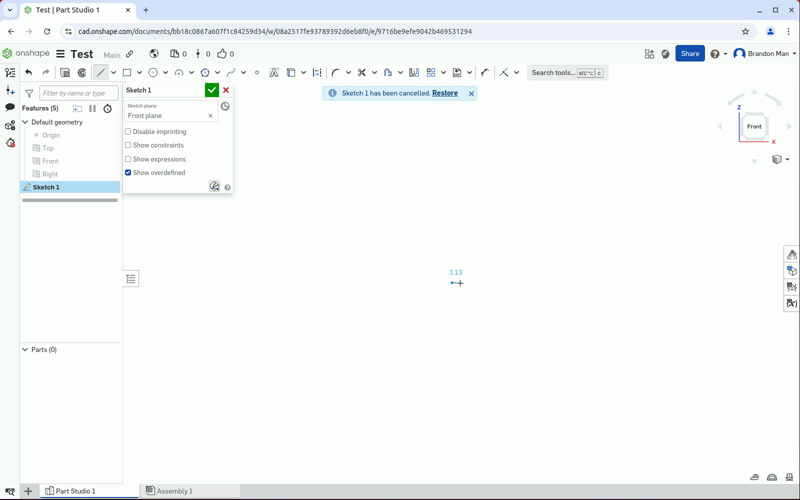
scroll(6)
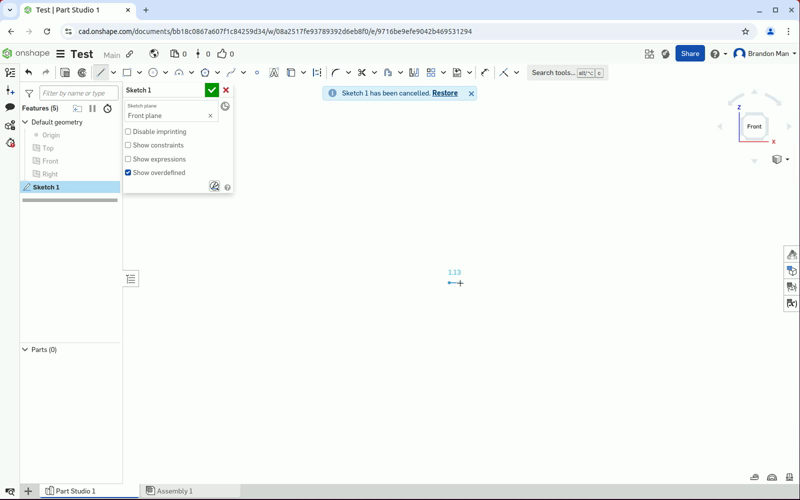
scroll(6)
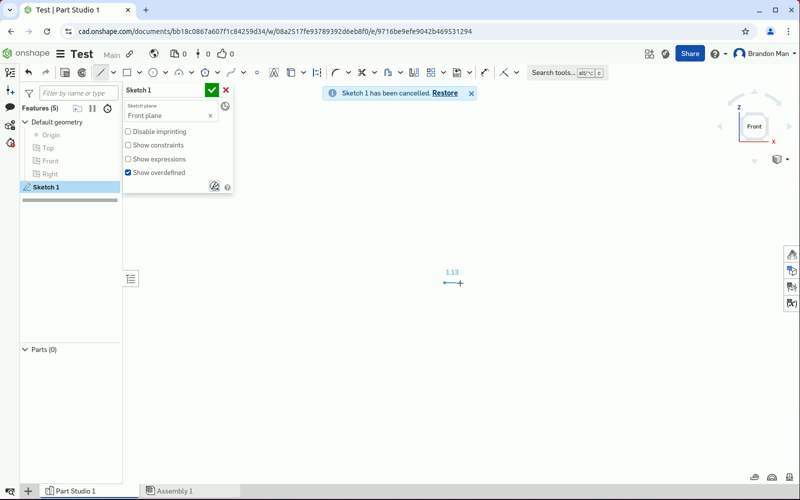
scroll(6)
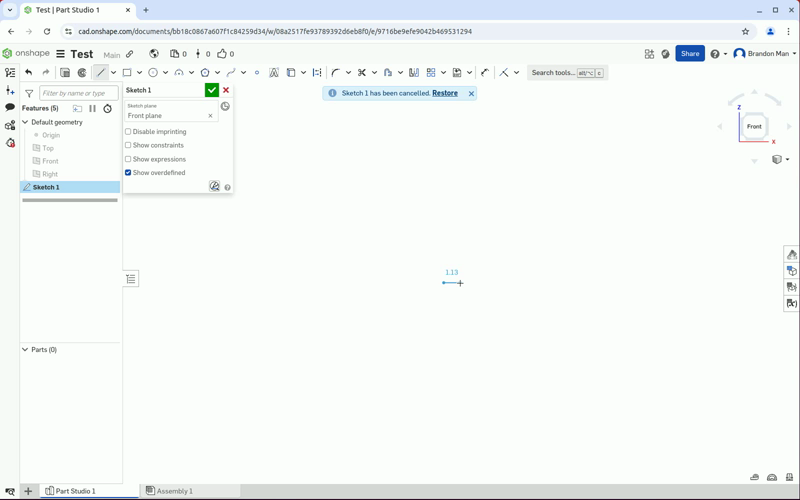
scroll(6)
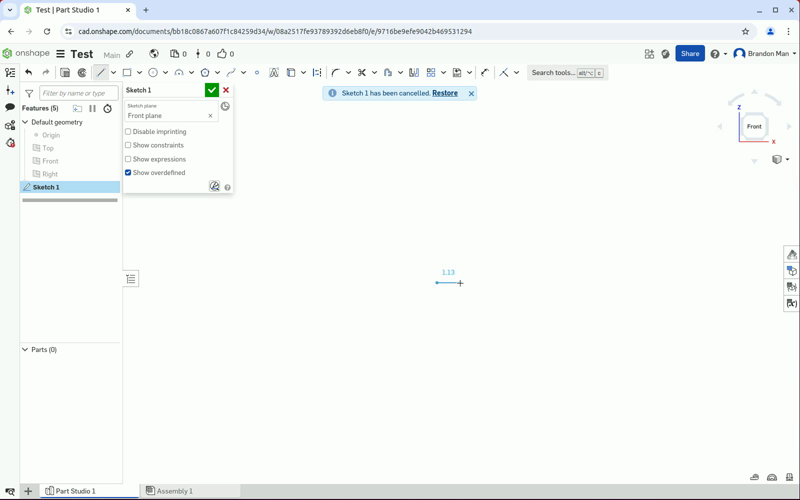
scroll(6)
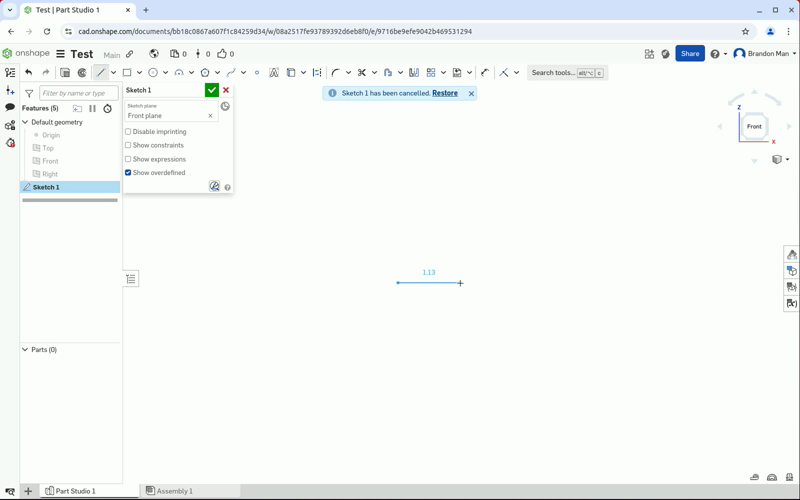
click(460, 282)
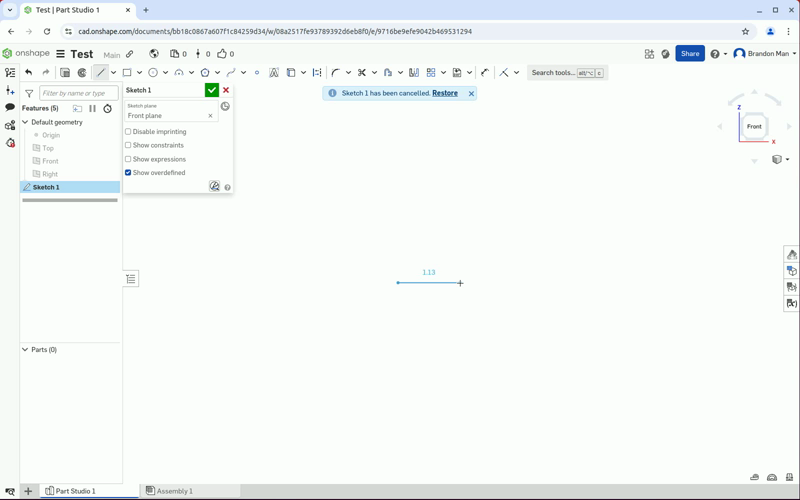
scroll(-6)
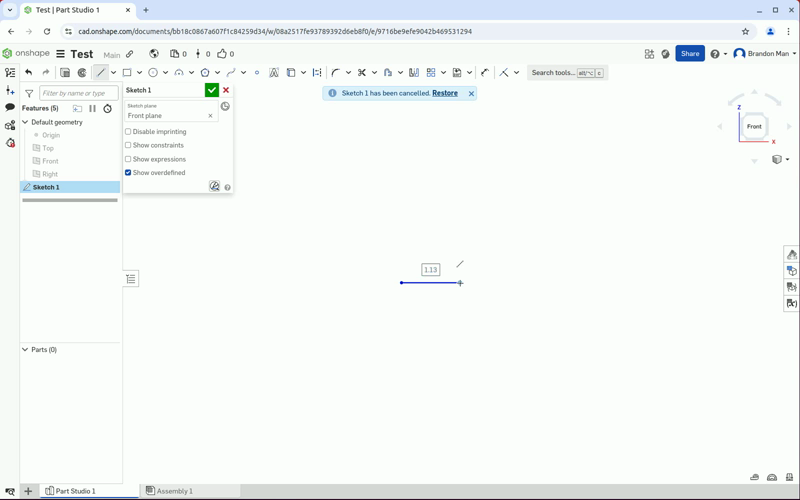
scroll(-6)
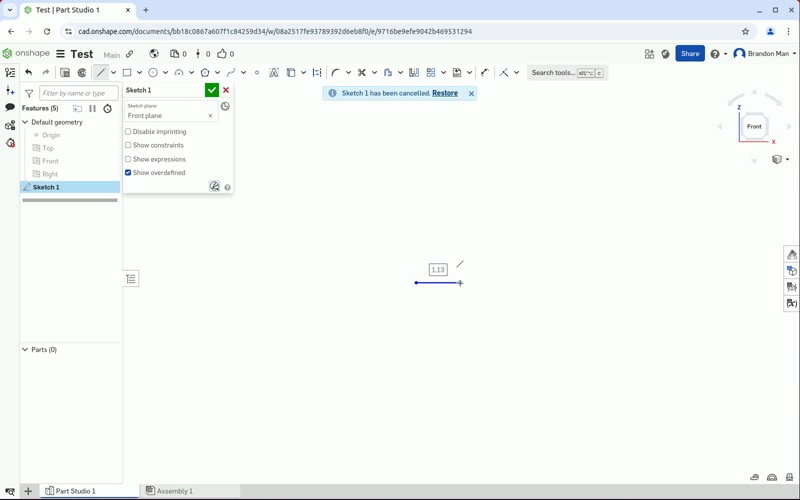
scroll(-6)
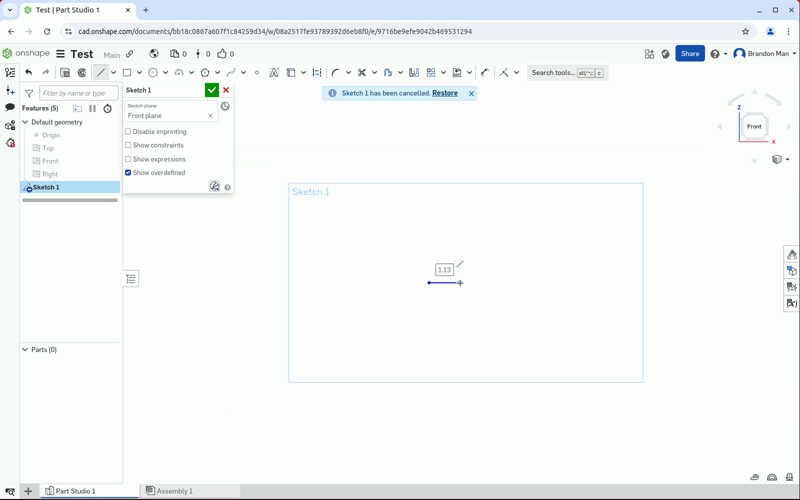
scroll(-6)
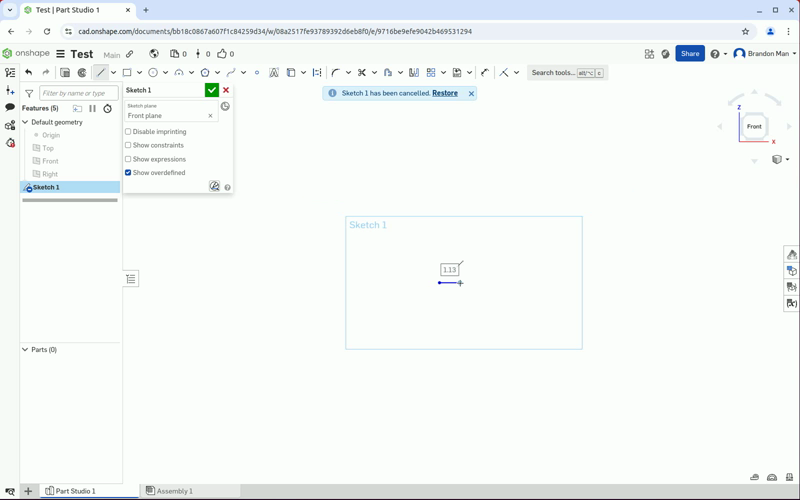
scroll(-6)
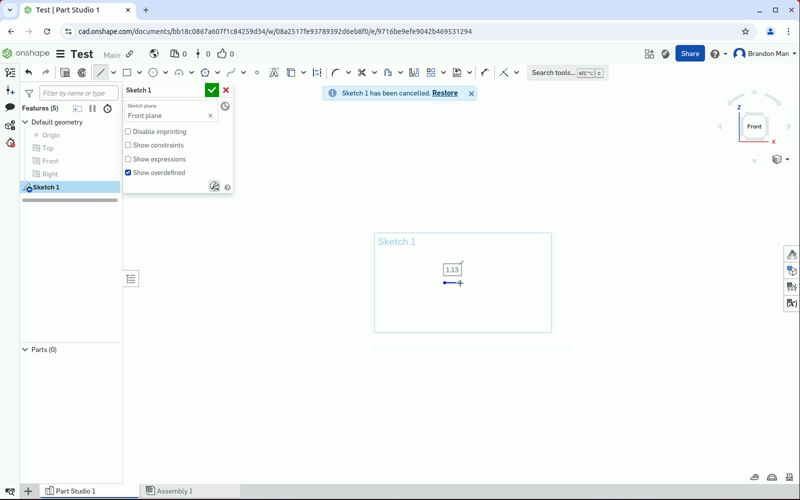
scroll(-6)
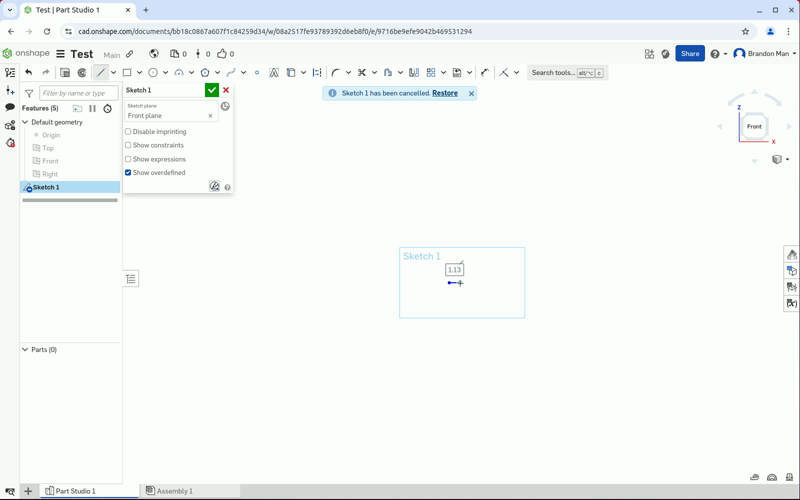
scroll(-6)
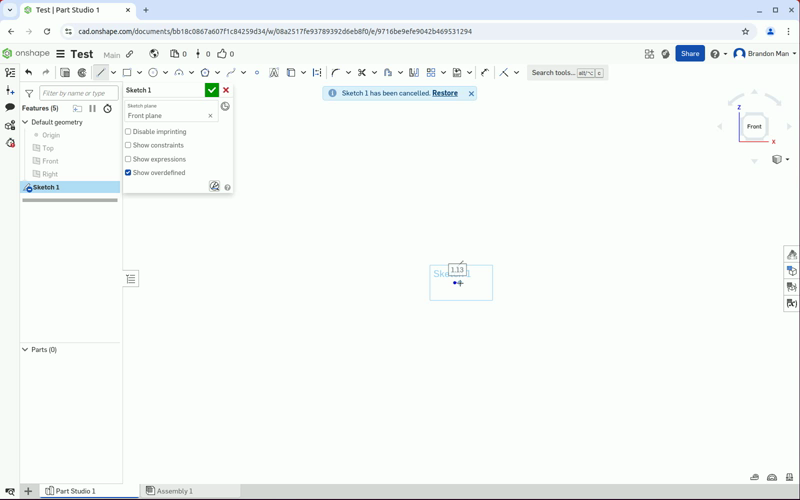
key_up(shift)
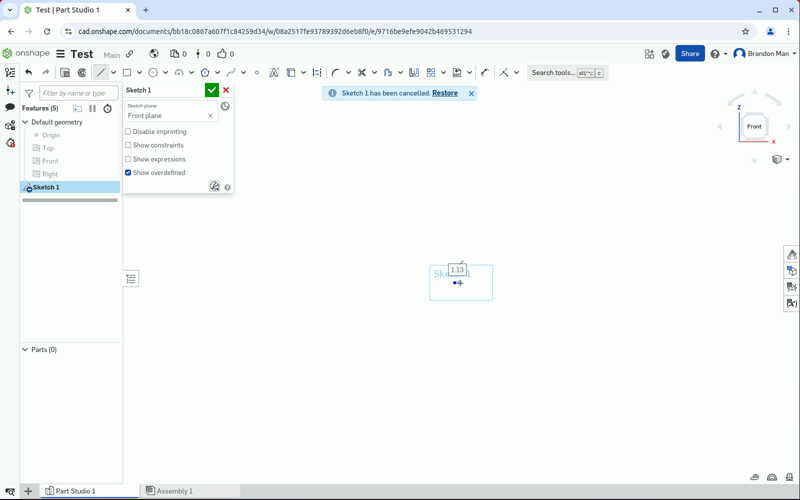
key_down(shift)
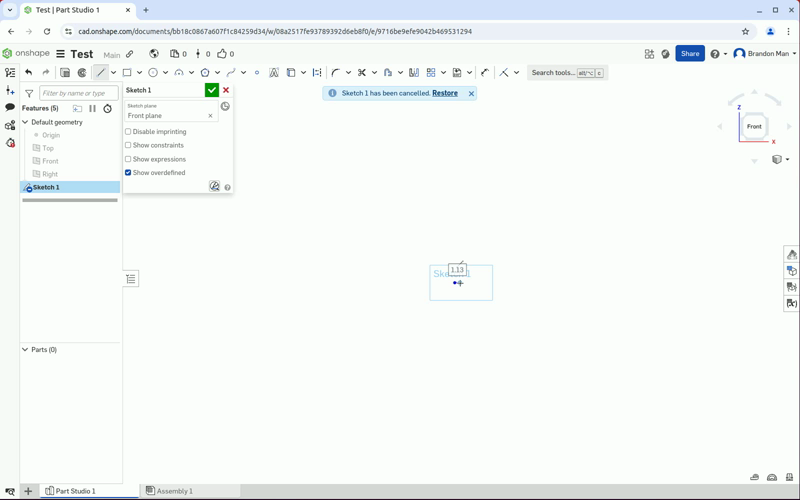
mouse_move(490, 282)
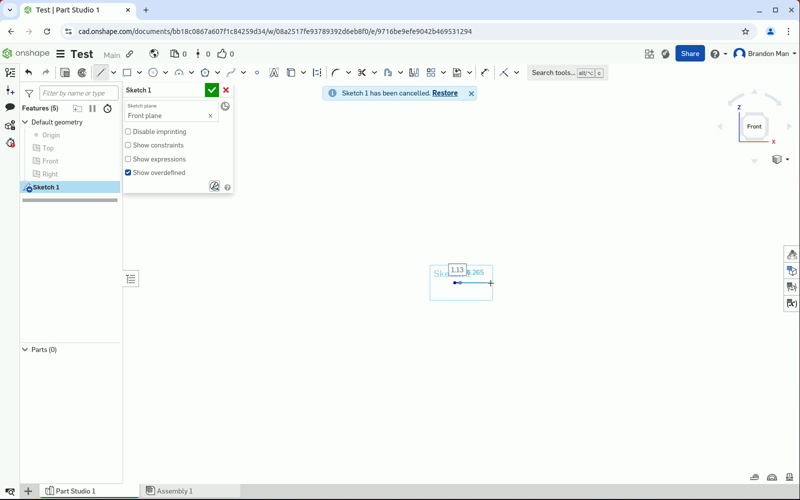
mouse_move(460, 234)
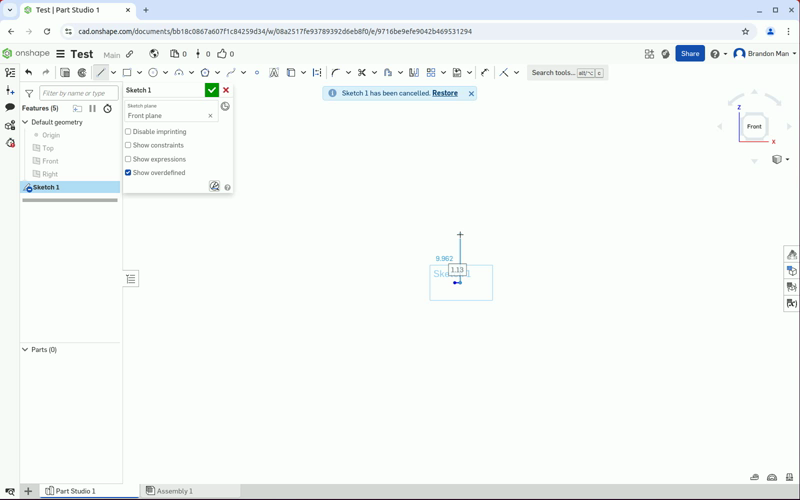
click(460, 234)
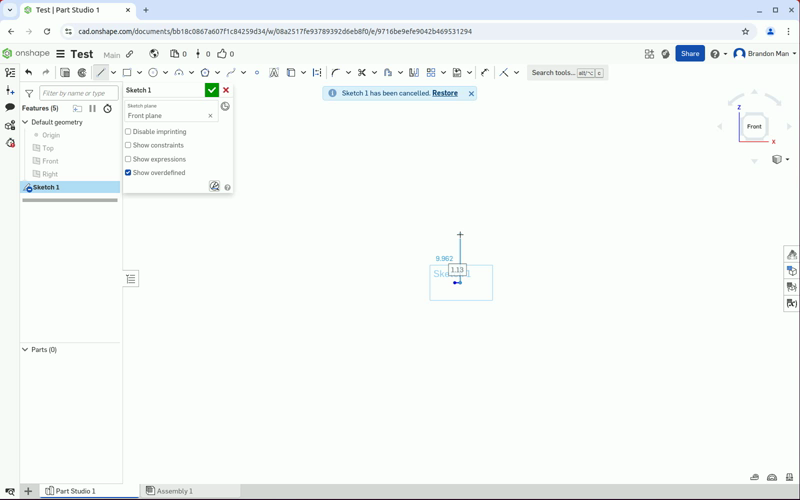
key_up(shift)
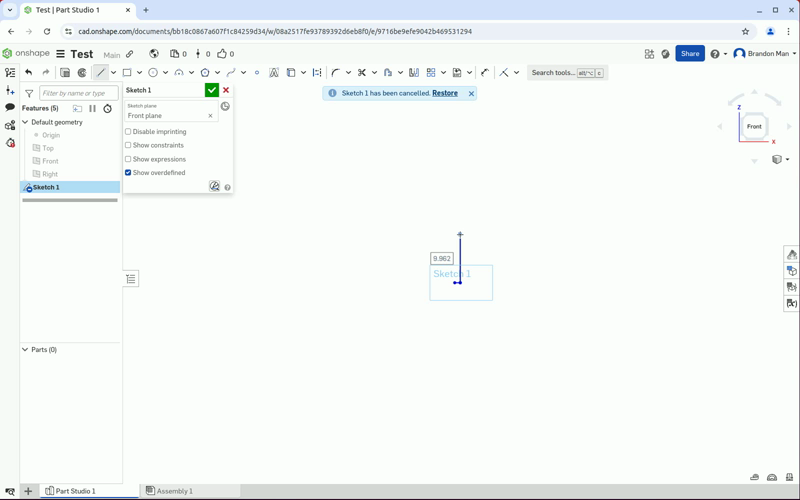
key_down(shift)
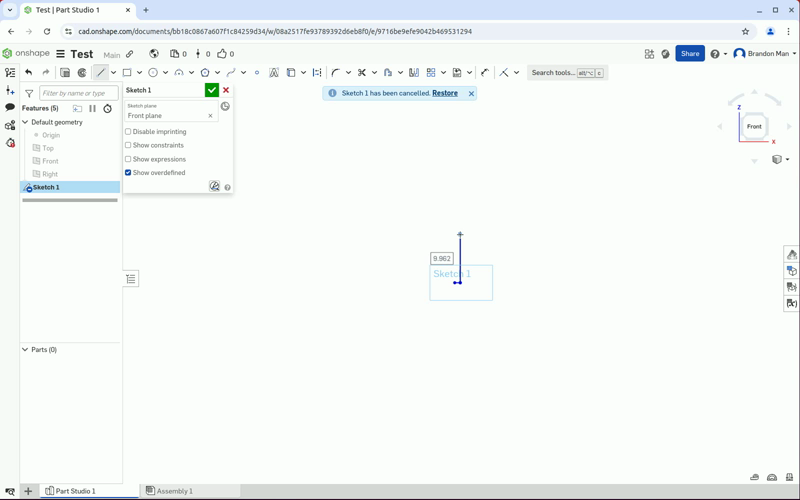
mouse_move(490, 234)
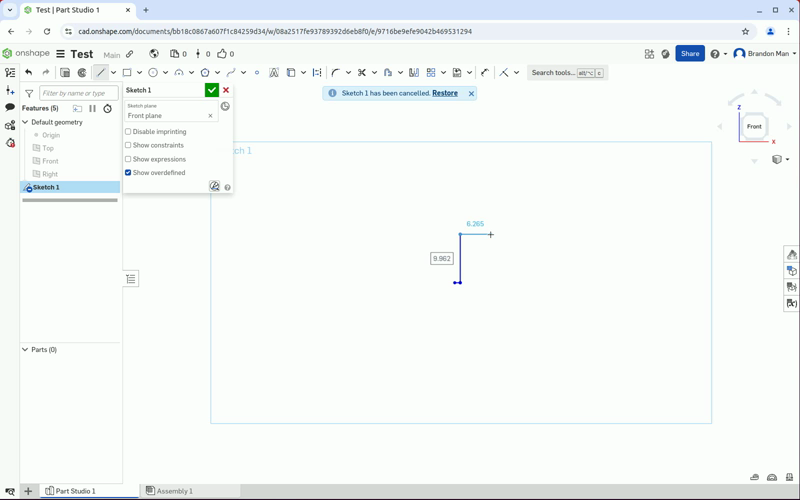
mouse_move(454, 234)
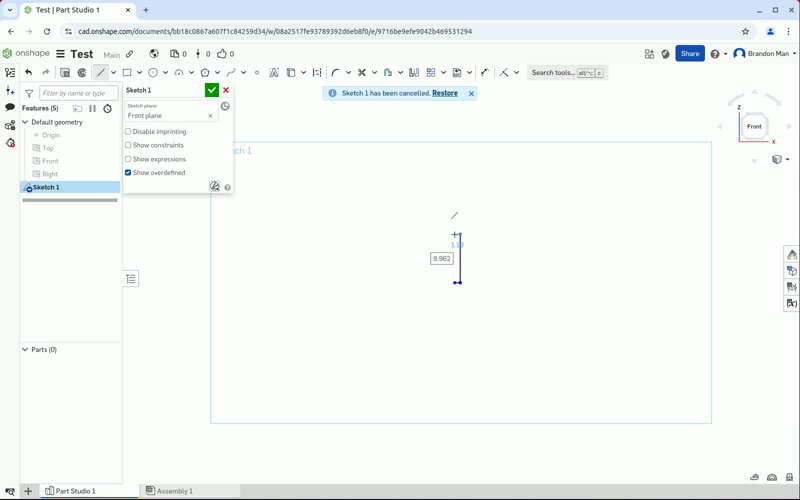
scroll(6)
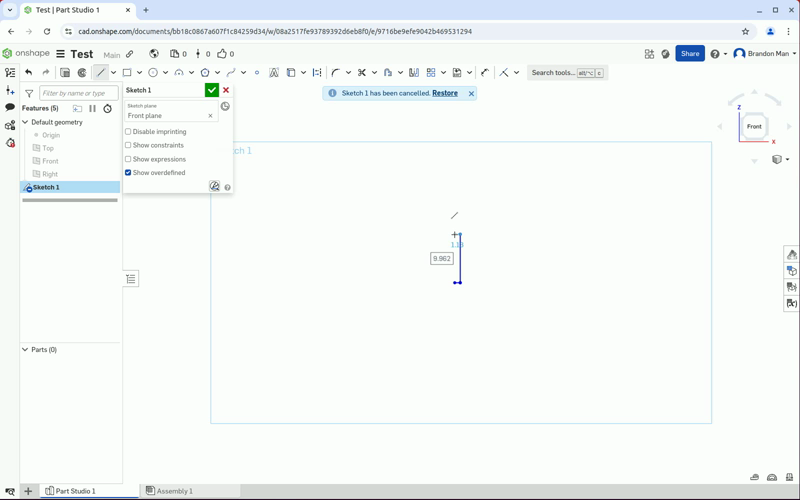
scroll(6)
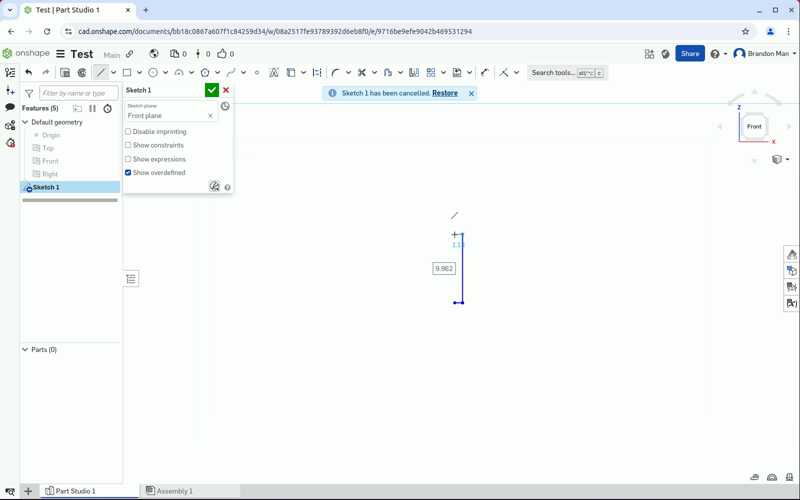
scroll(6)
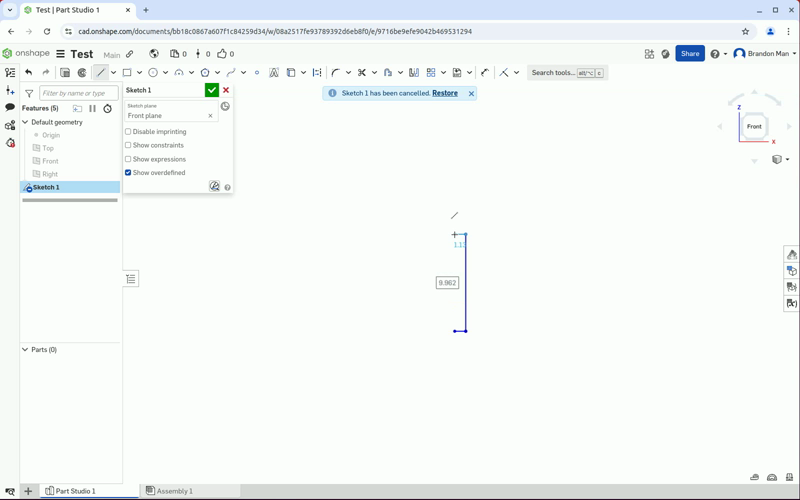
scroll(6)
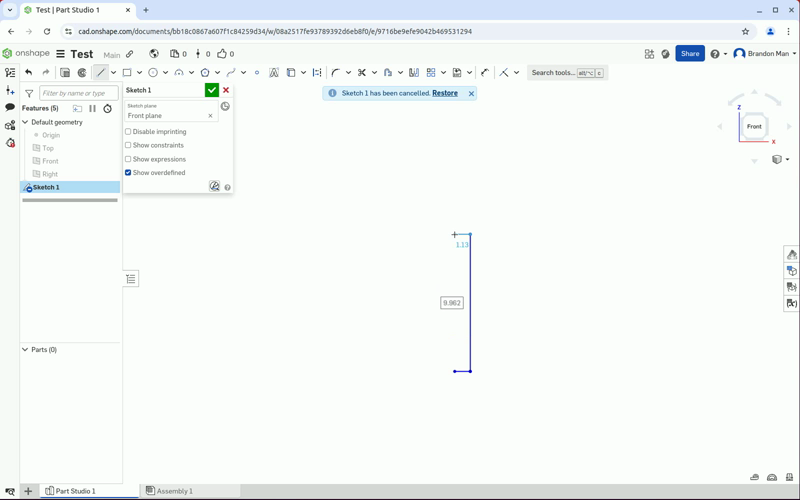
scroll(6)
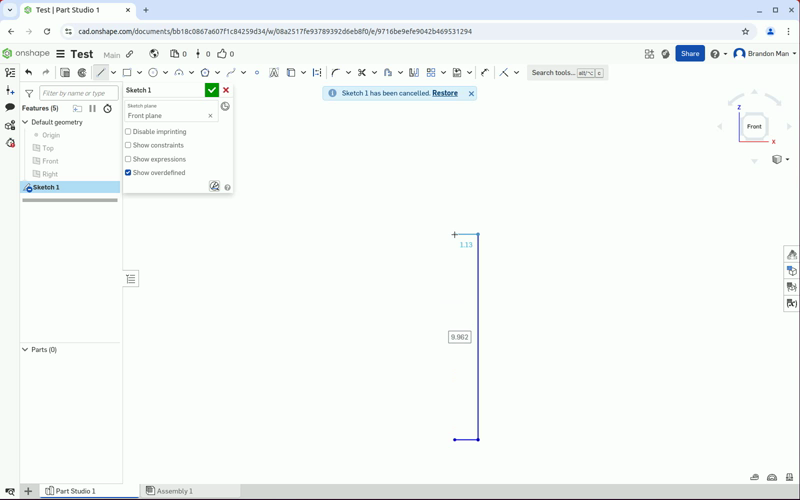
scroll(6)
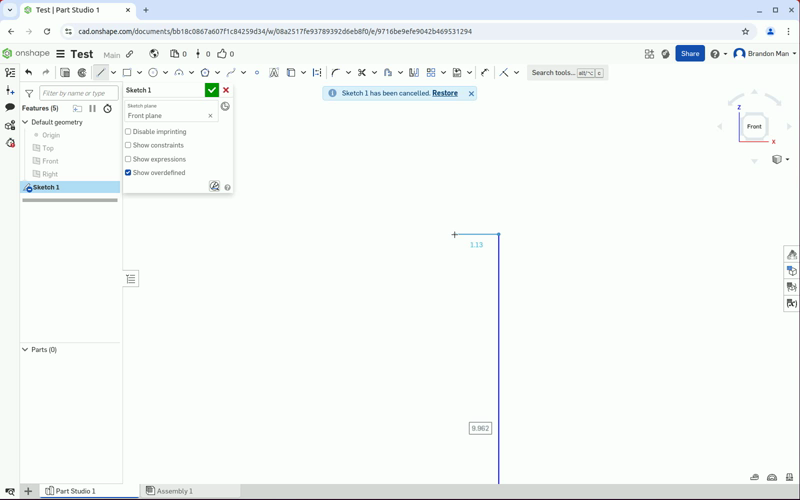
scroll(6)
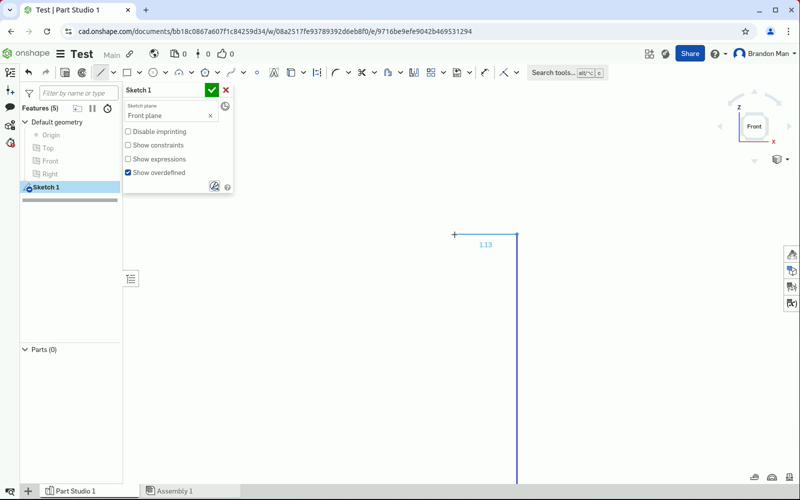
click(454, 234)
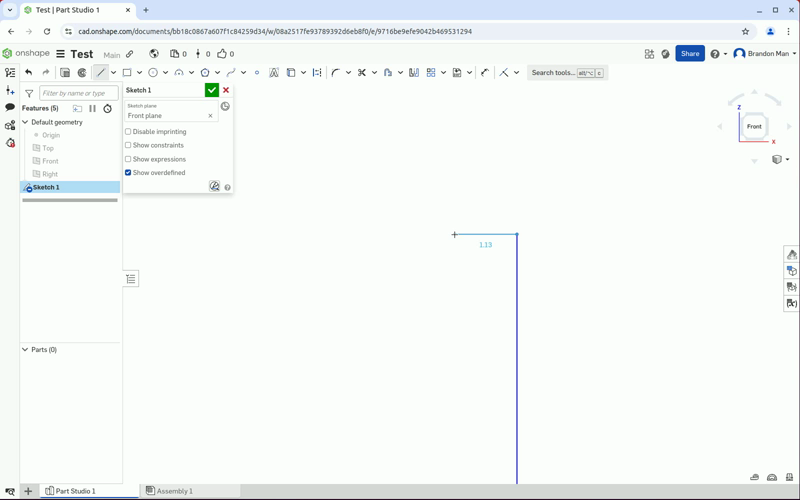
scroll(-6)
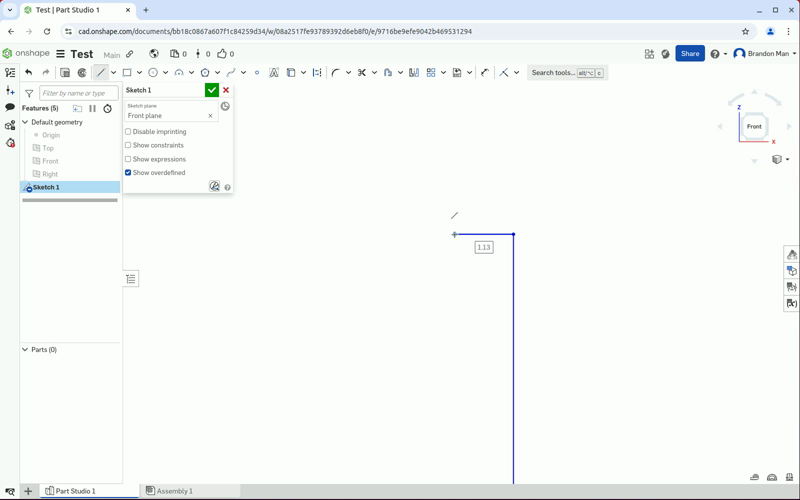
scroll(-6)
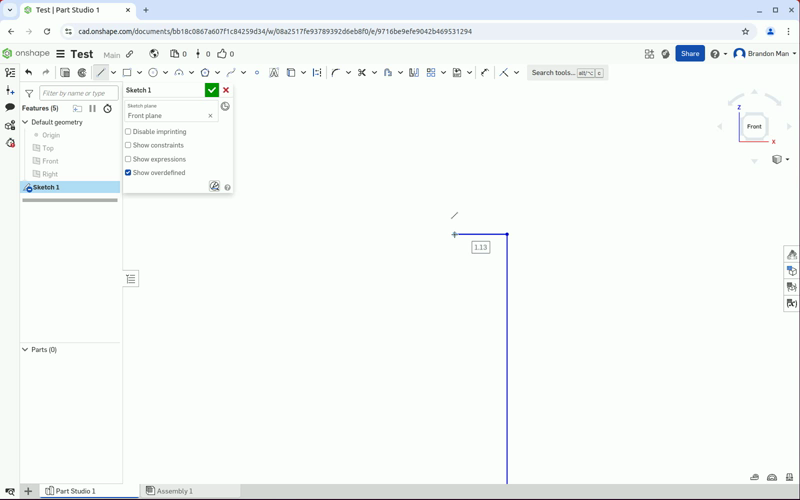
scroll(-6)
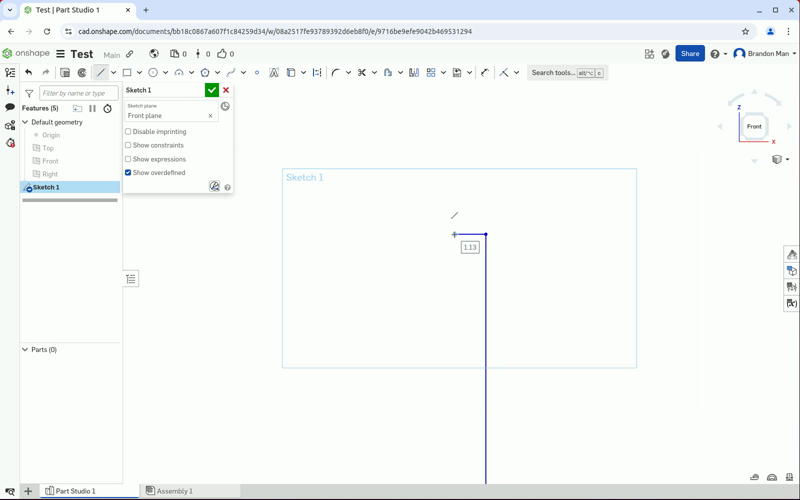
scroll(-6)
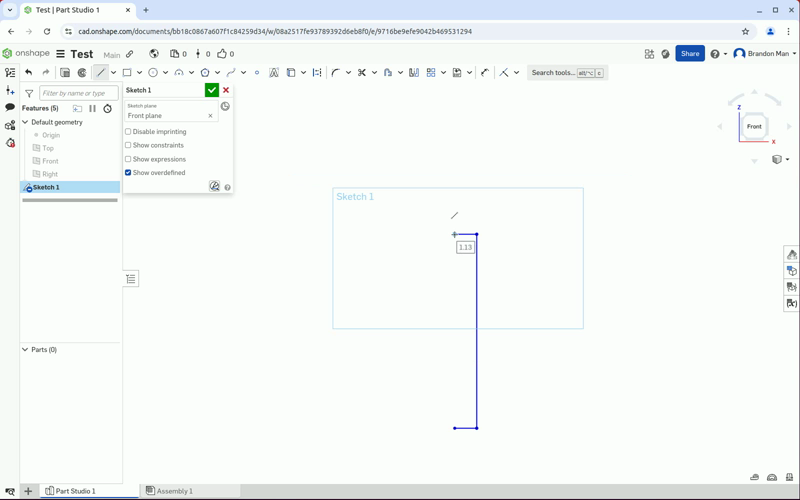
scroll(-6)
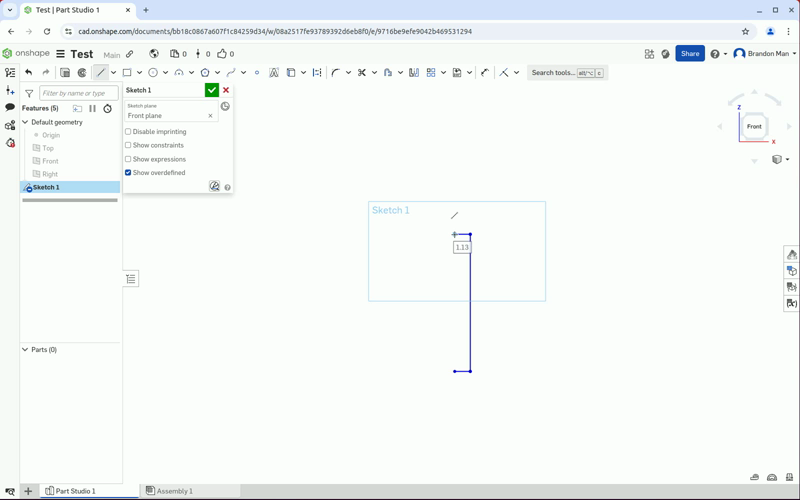
scroll(-6)
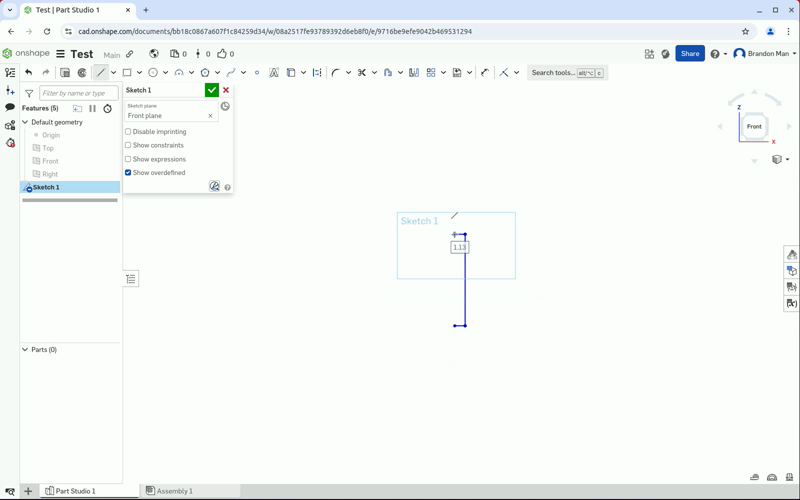
scroll(-6)
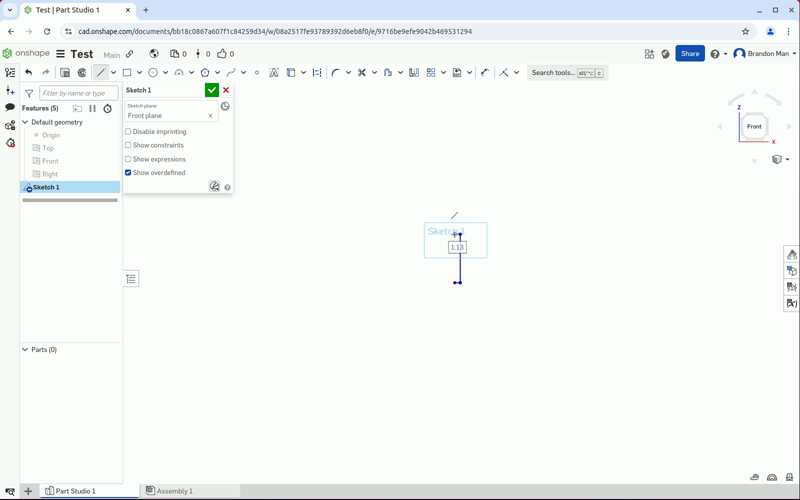
key_up(shift)
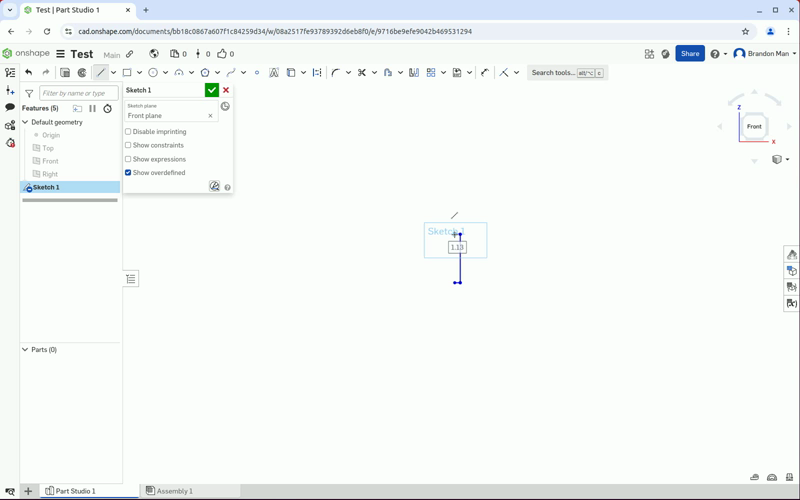
mouse_move(484, 234)
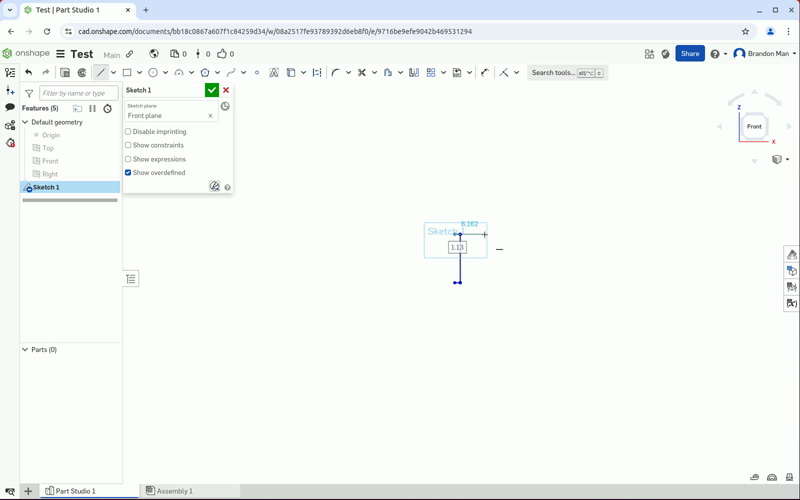
key_down(shift)
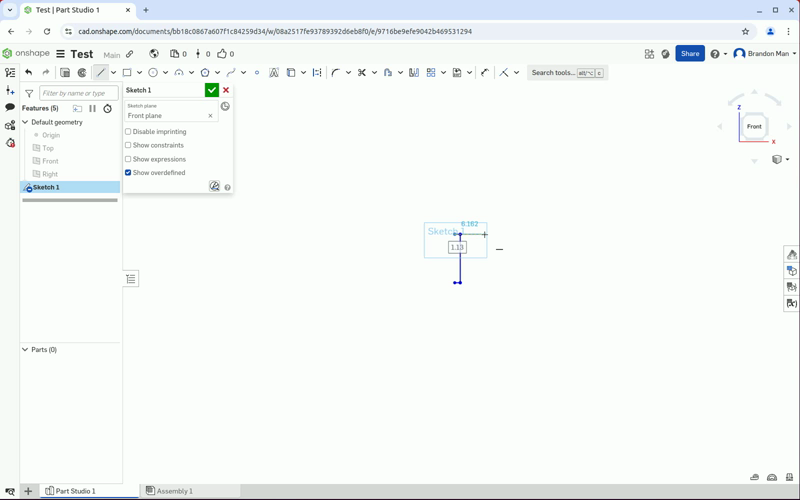
mouse_move(454, 282)
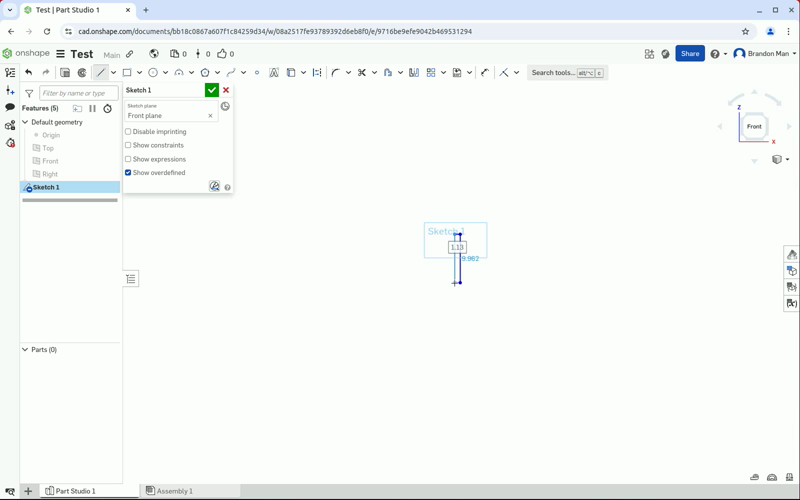
key_up(shift)
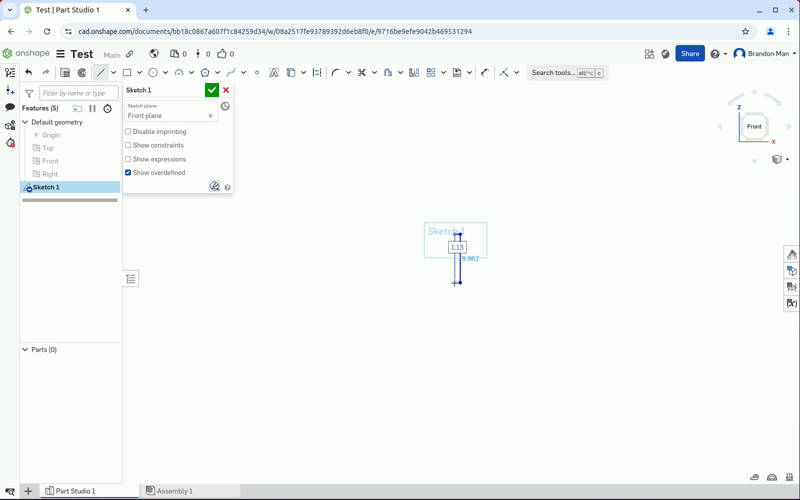
click(454, 282)
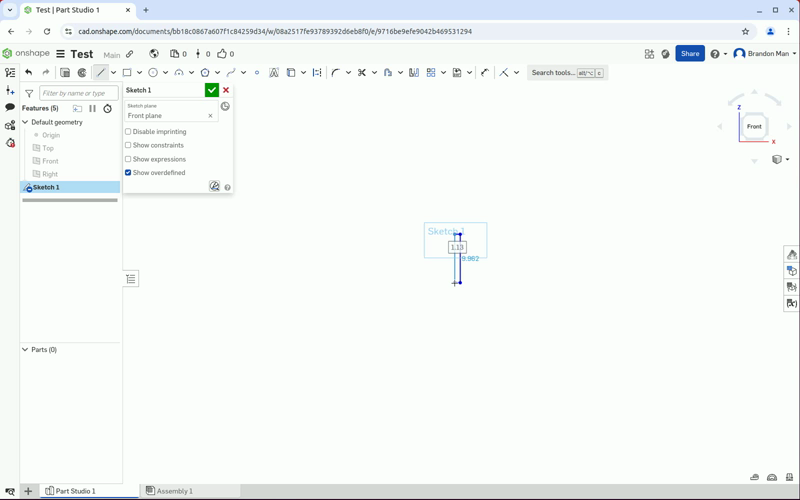
key(esc)
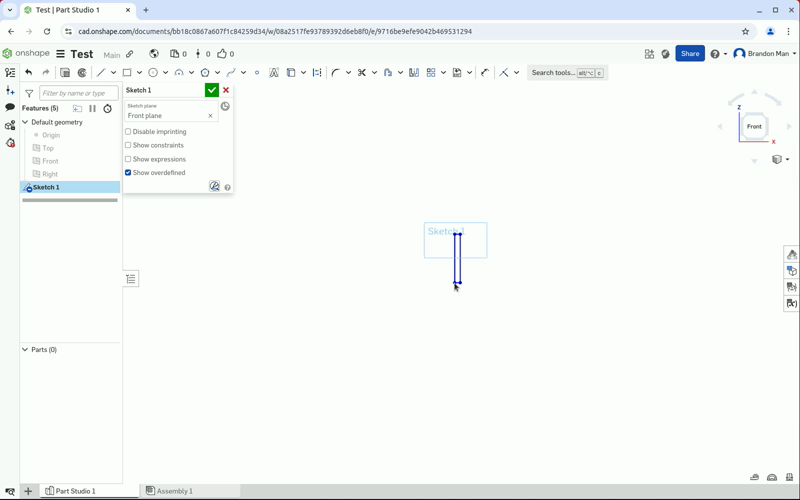
mouse_move(459, 235)
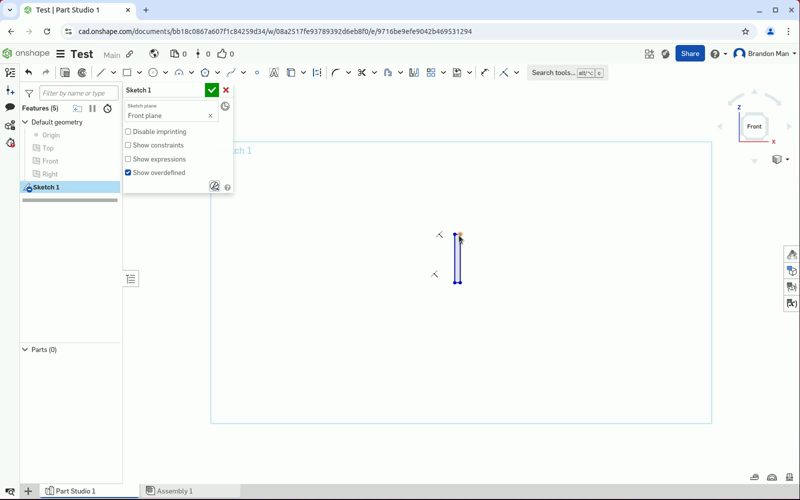
scroll(6)
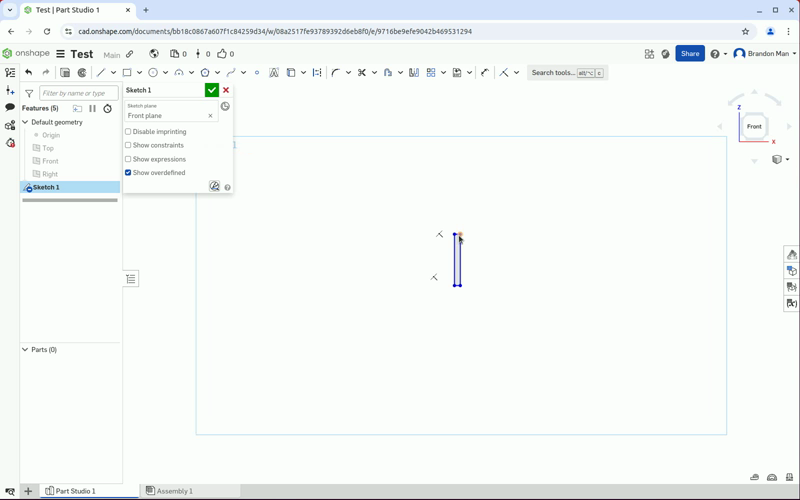
scroll(6)
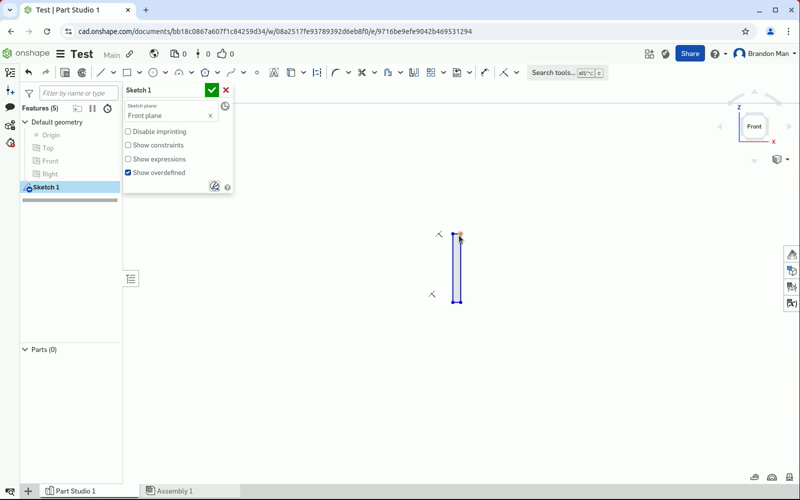
scroll(6)
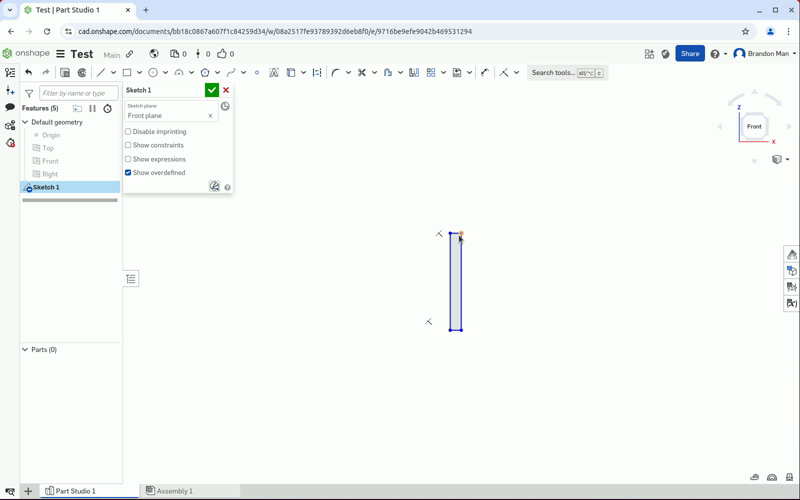
scroll(6)
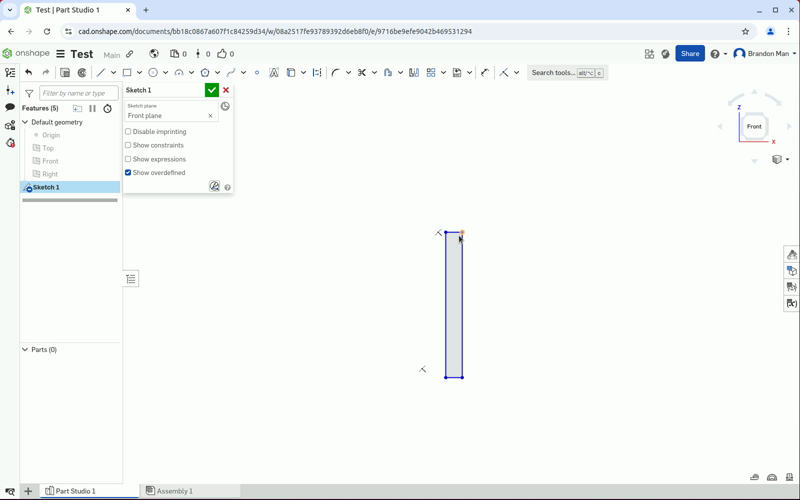
scroll(6)
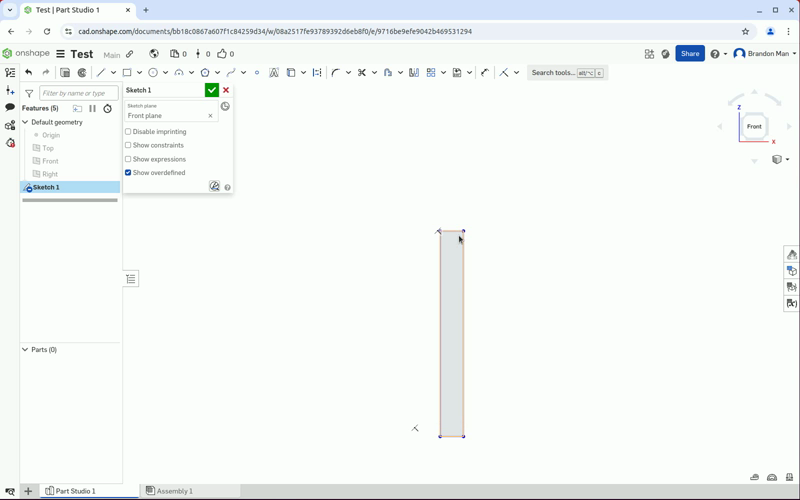
scroll(6)
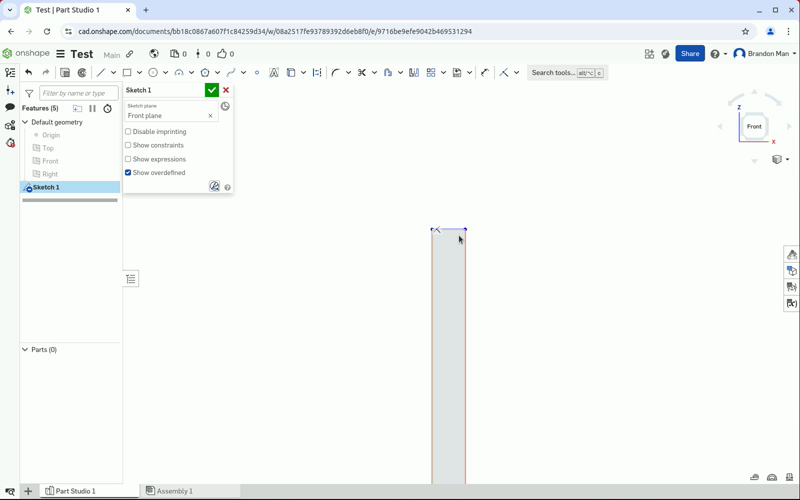
scroll(6)
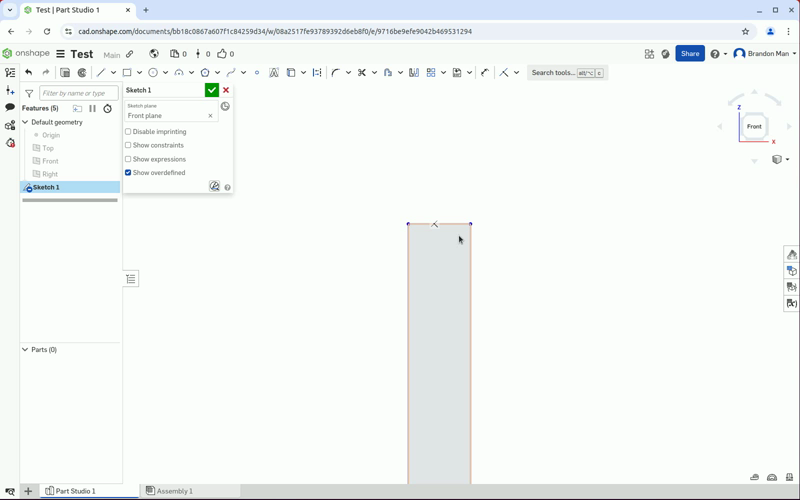
click(459, 235)
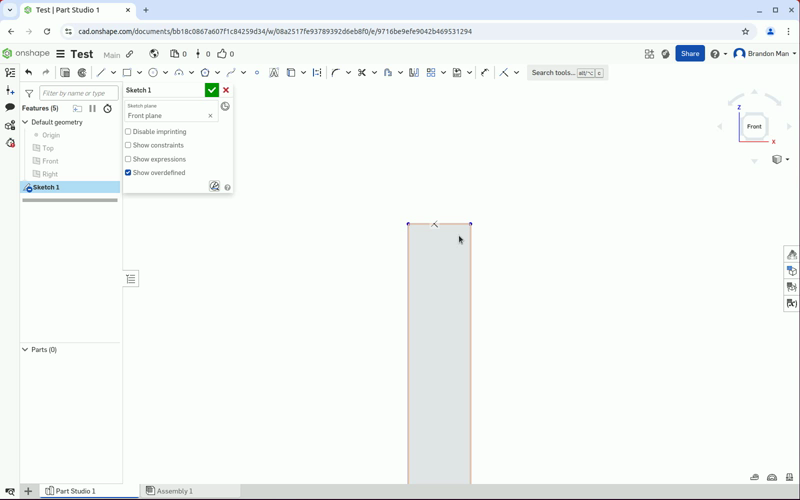
scroll(-6)
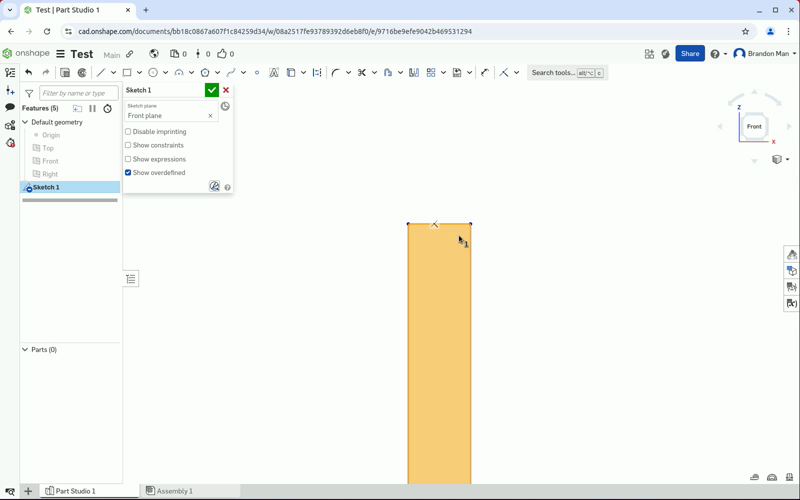
scroll(-6)
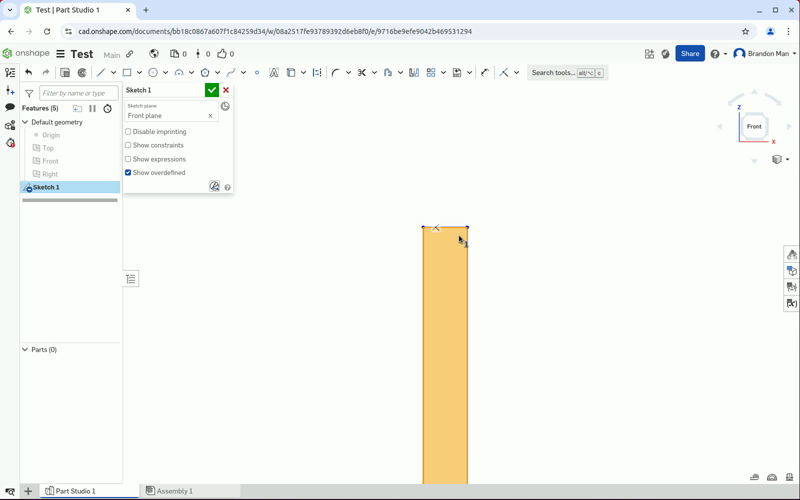
scroll(-6)
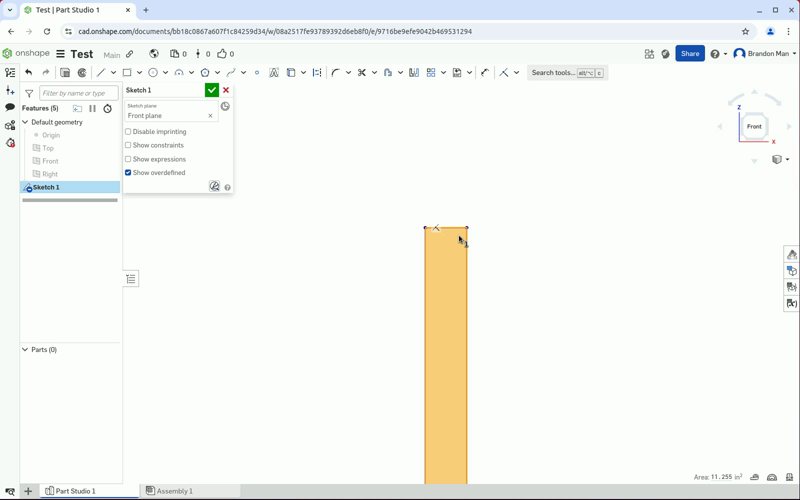
scroll(-6)
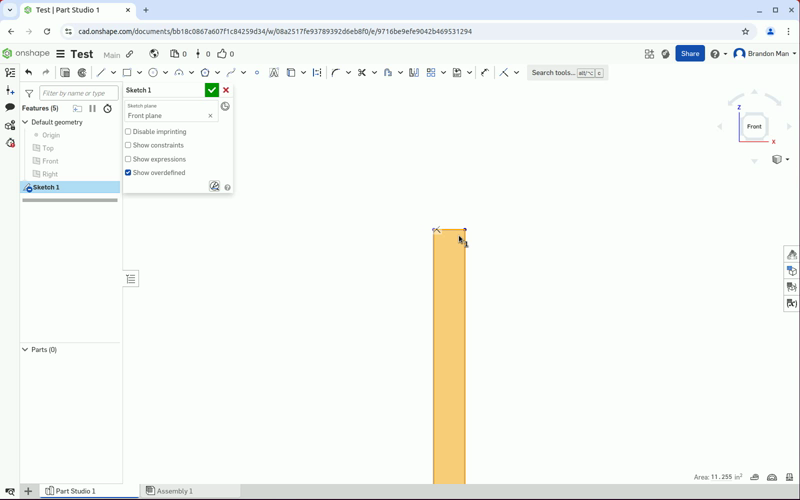
scroll(-6)
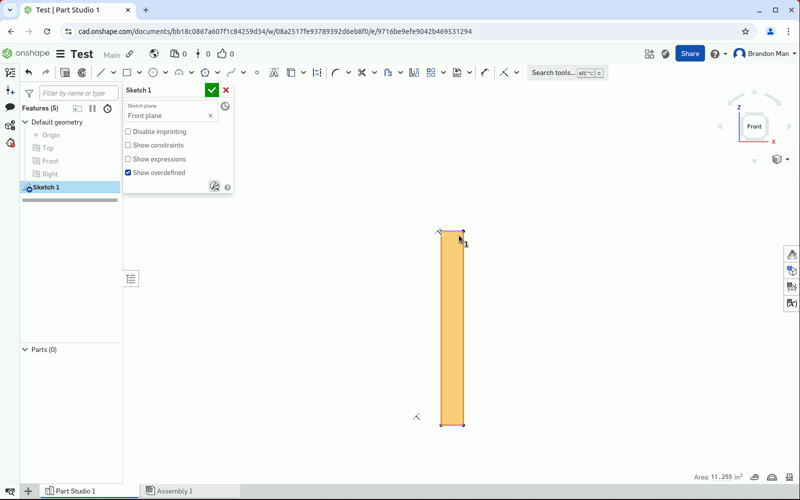
scroll(-6)
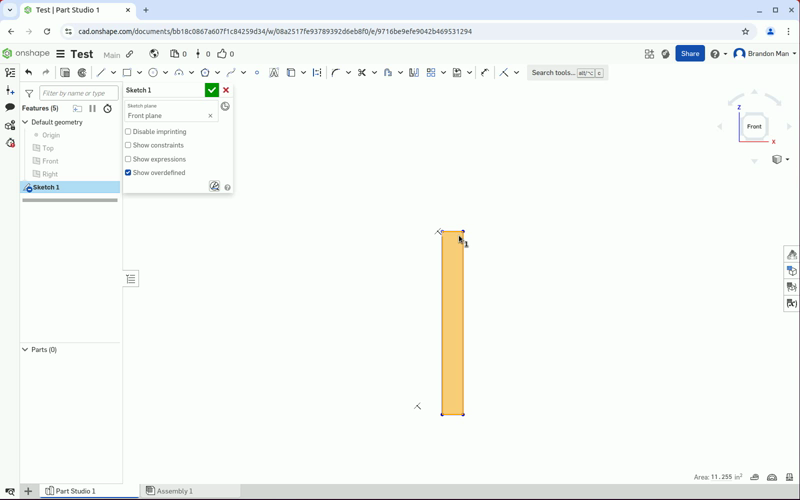
scroll(-6)
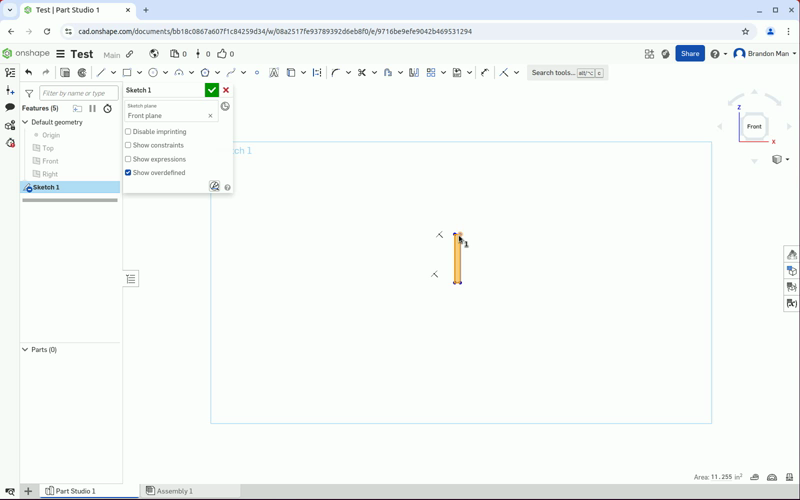
mouse_move(73, 352)
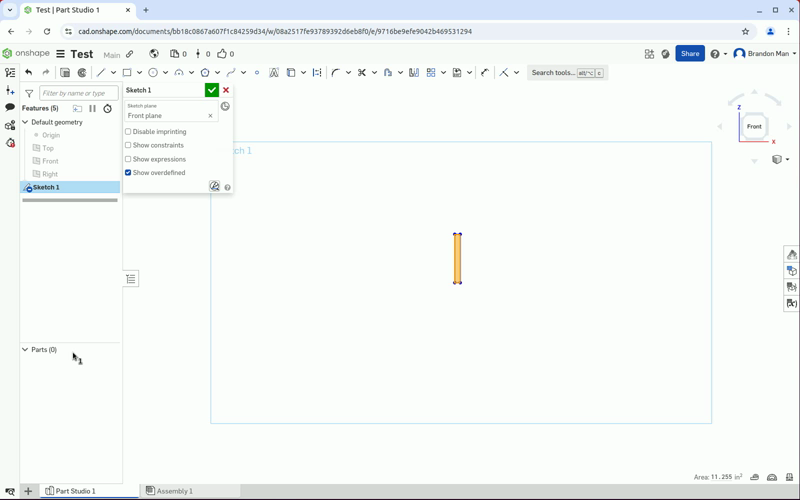
key(shift+y)
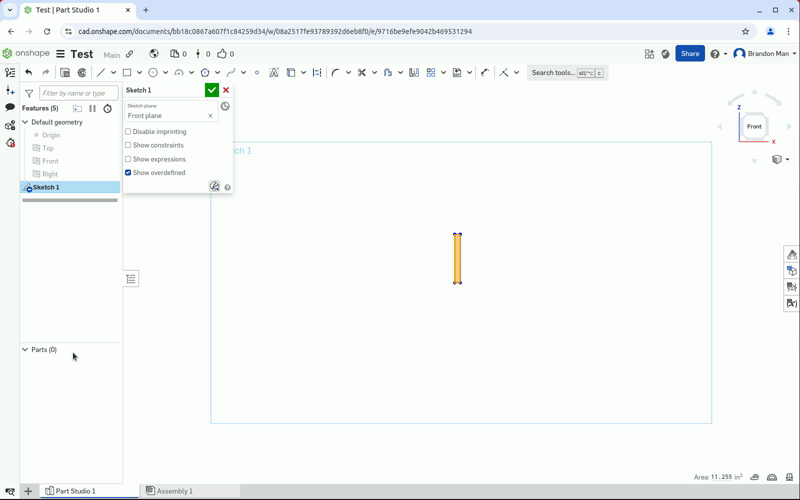
key(shift+e)
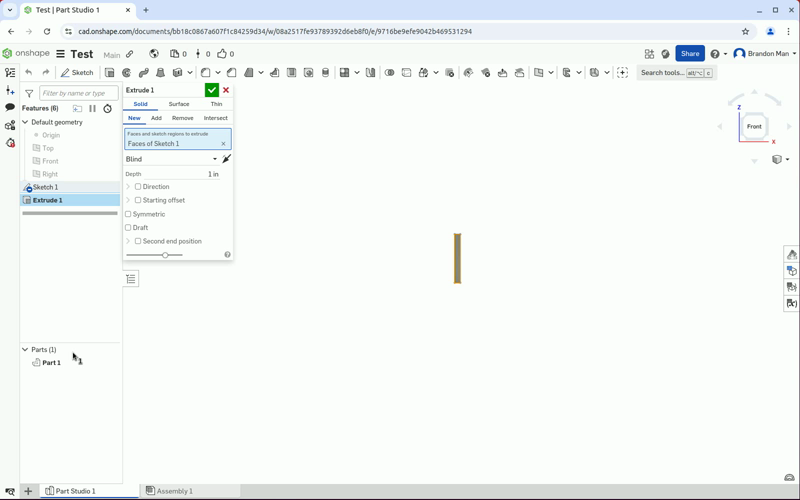
mouse_move(143, 106)
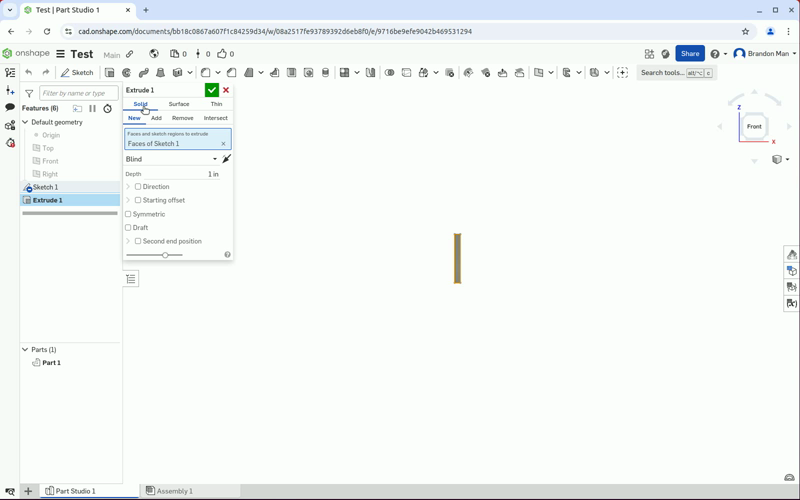
click(143, 106)
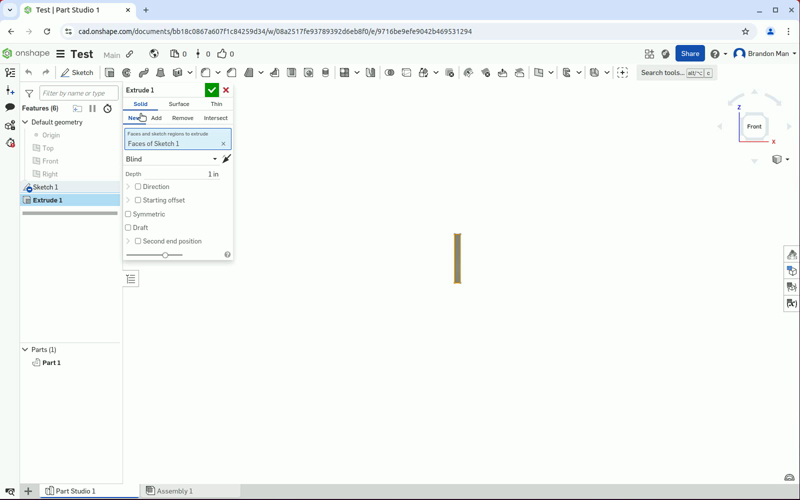
mouse_move(137, 120)
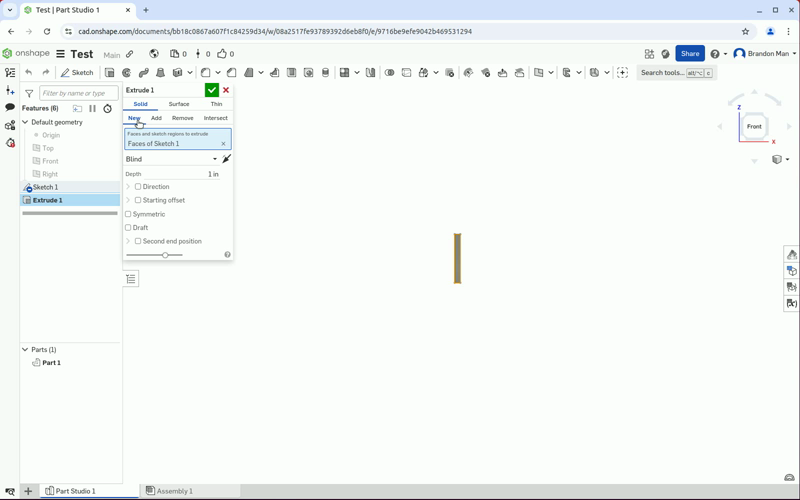
click(137, 120)
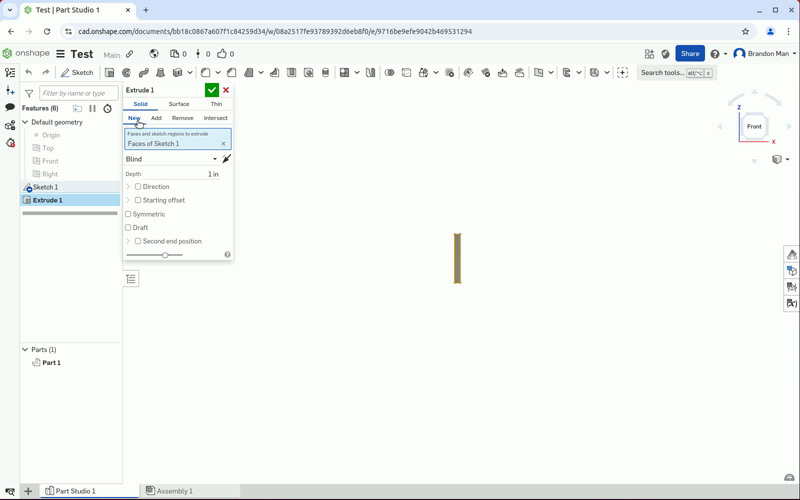
key(tab, 4)
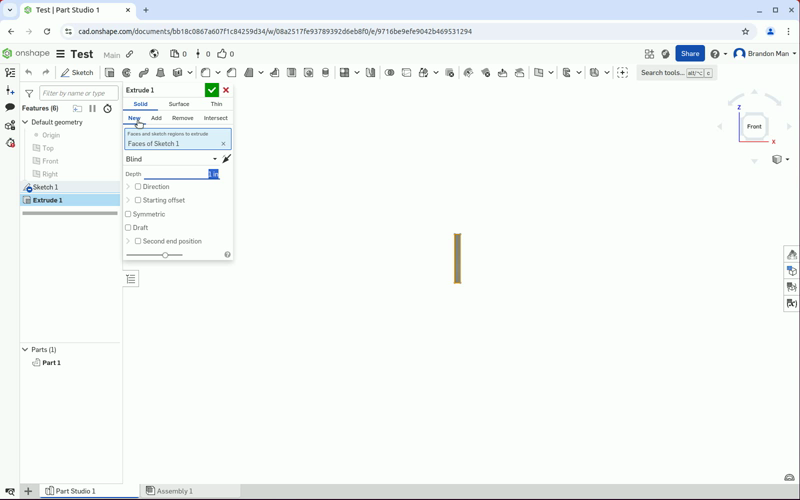
text(10.592)
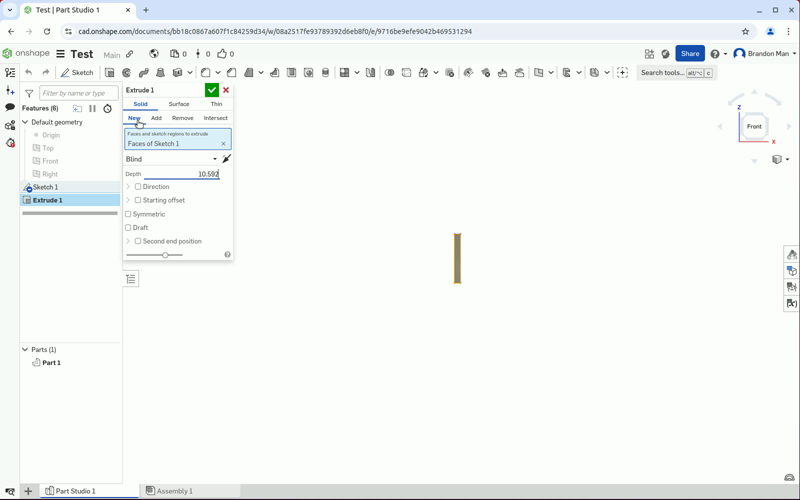
key(tab, 3)
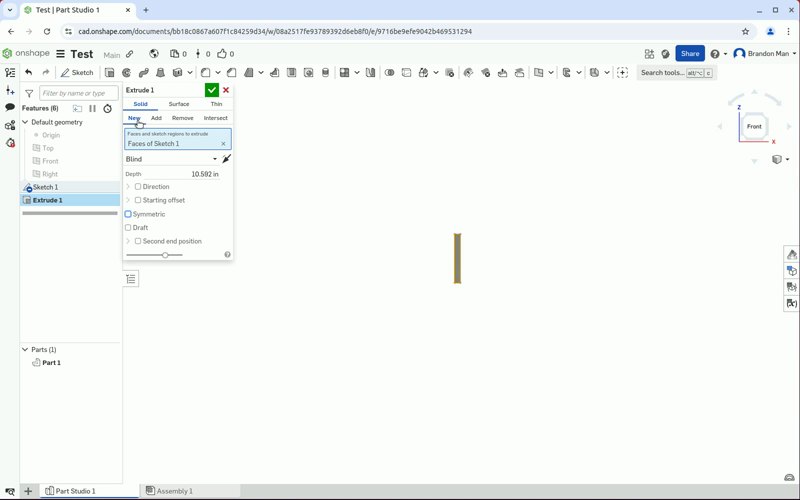
key(space)
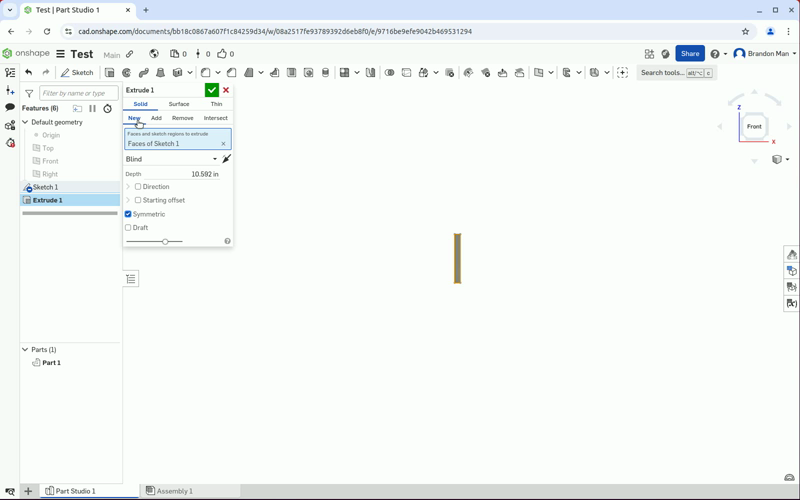
key(enter)
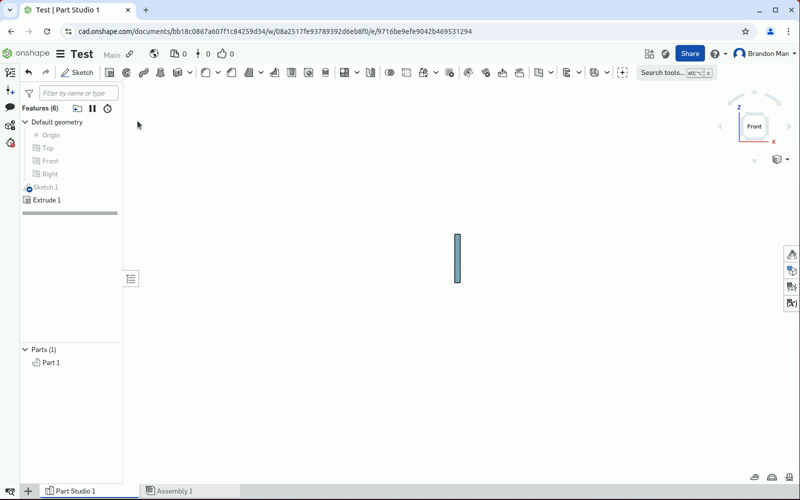
key(shift+h)
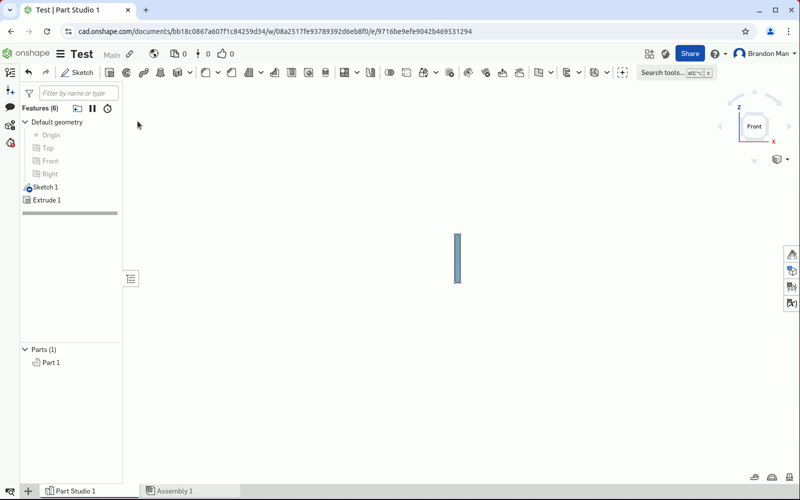
key(shift+h)
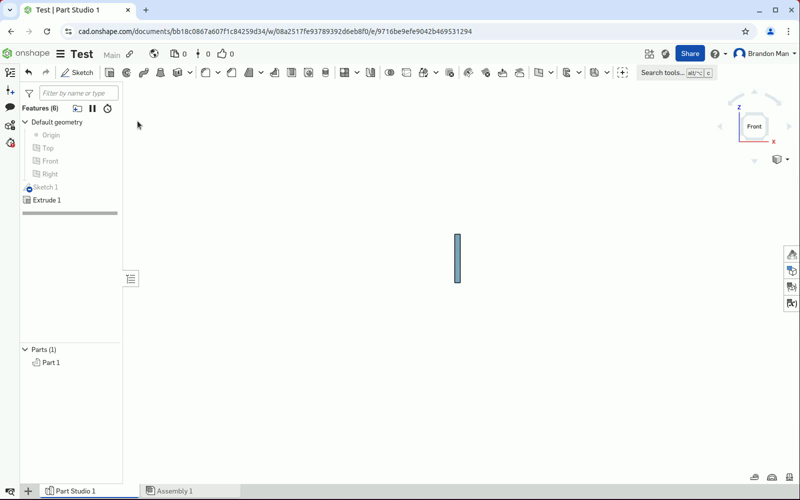
mouse_move(73, 189)
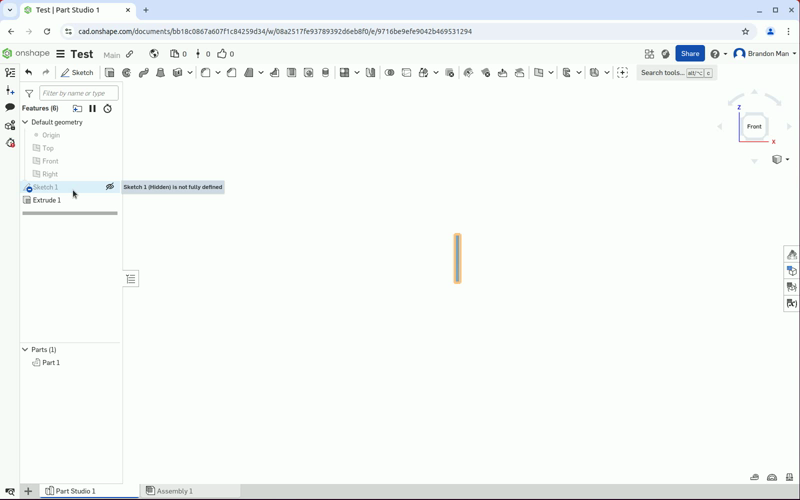
click(73, 189)
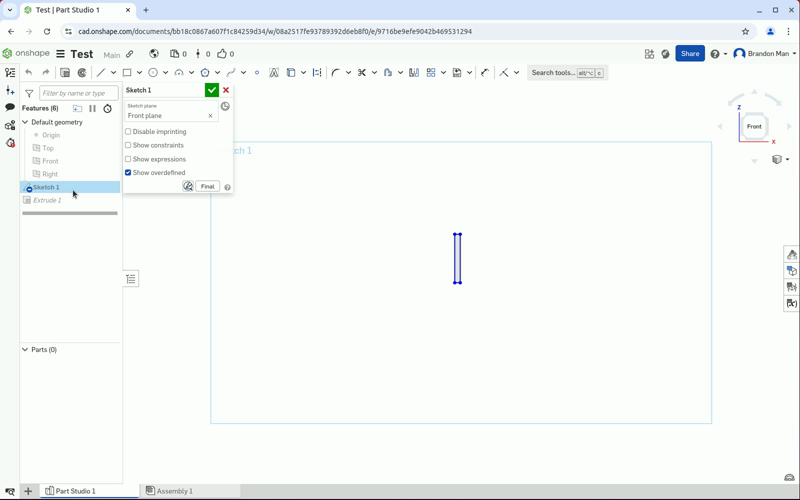
mouse_move(229, 92)
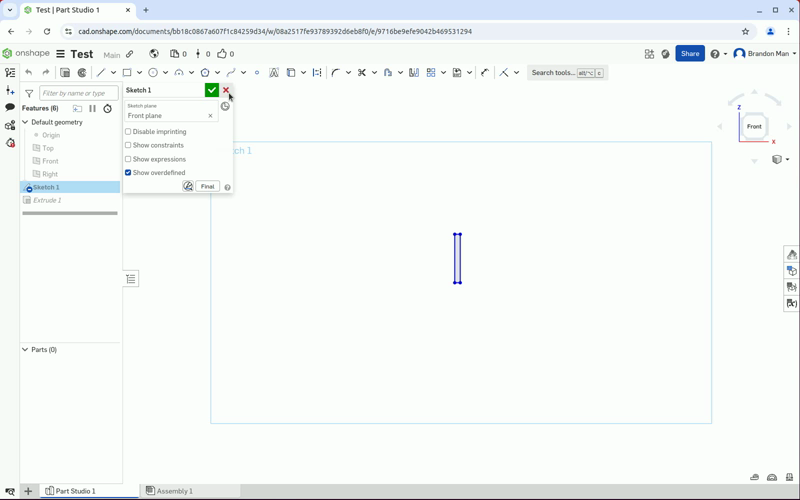
click(229, 92)
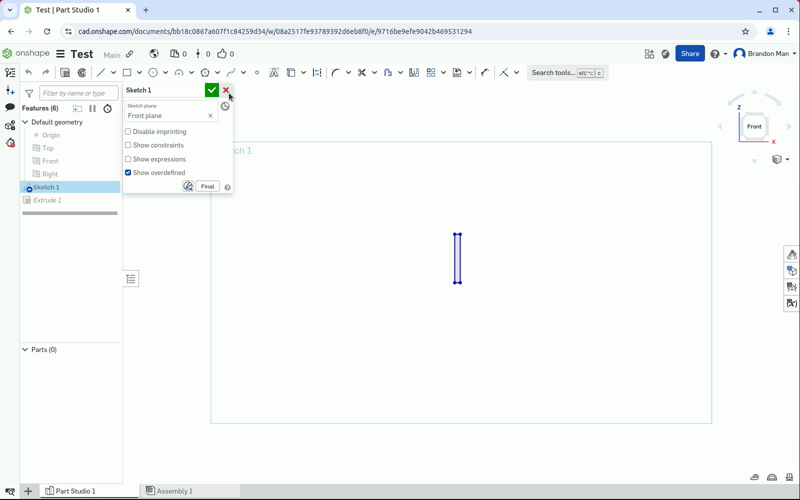
key(shift+s)
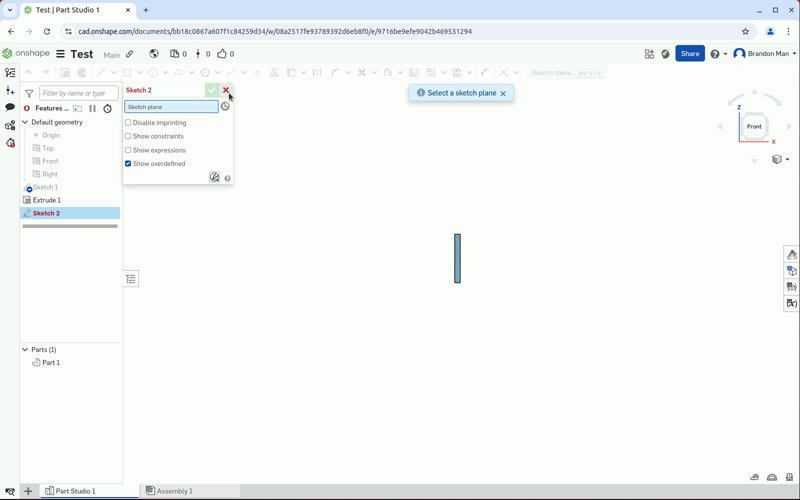
mouse_move(73, 163)
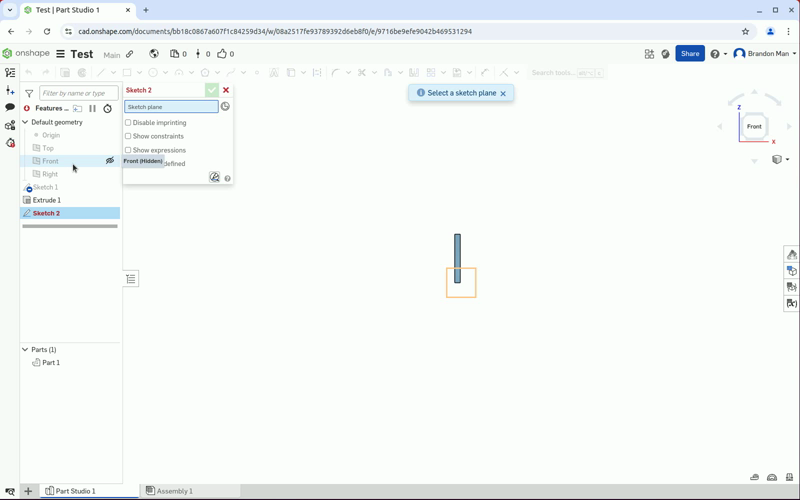
click(73, 163)
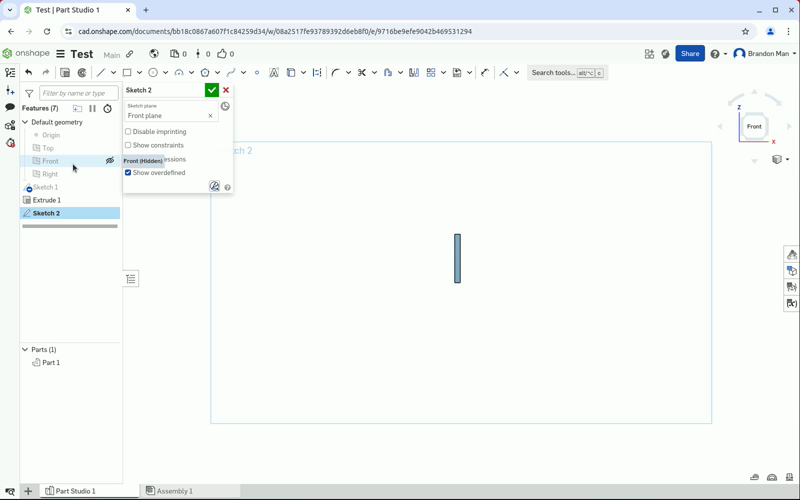
mouse_move(73, 352)
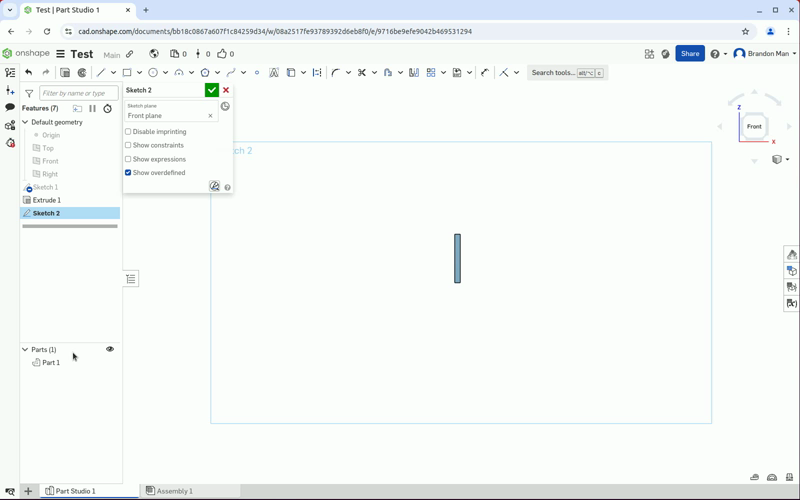
key(y)
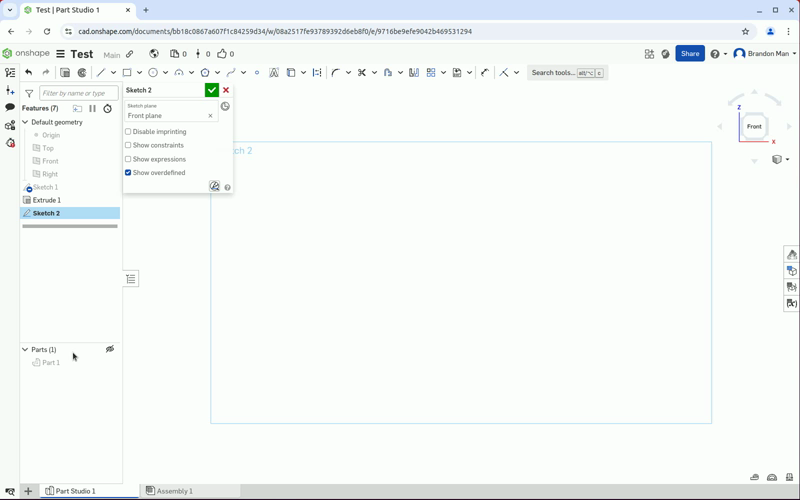
key(l)
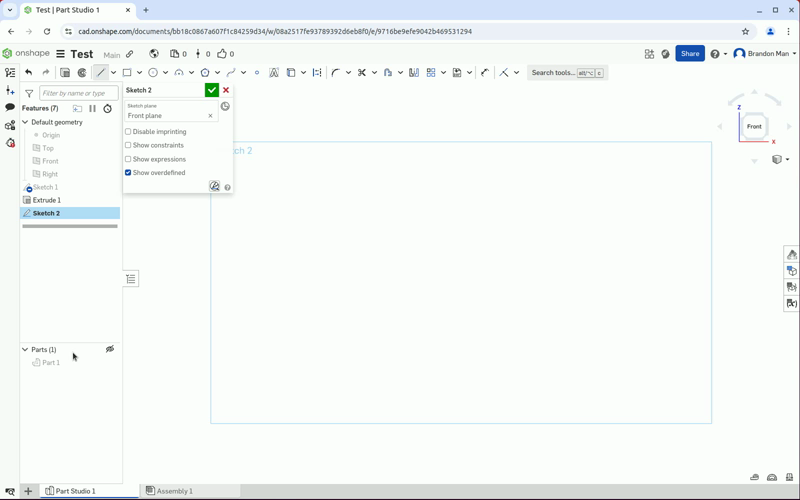
key_down(shift)
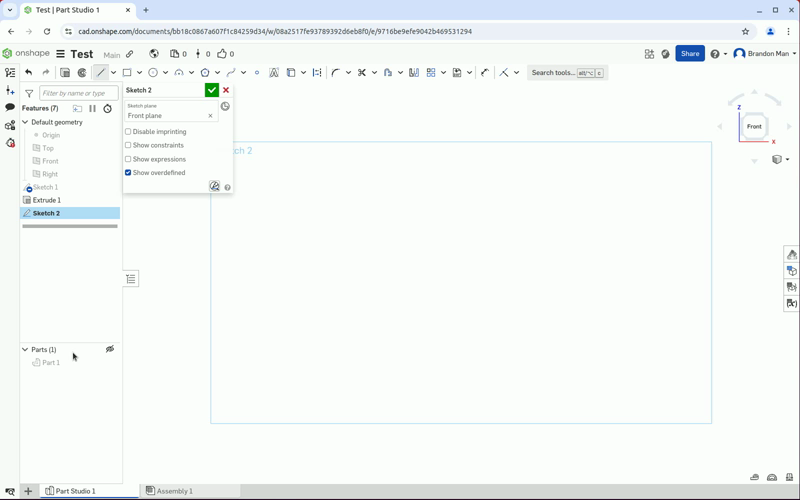
mouse_move(439, 213)
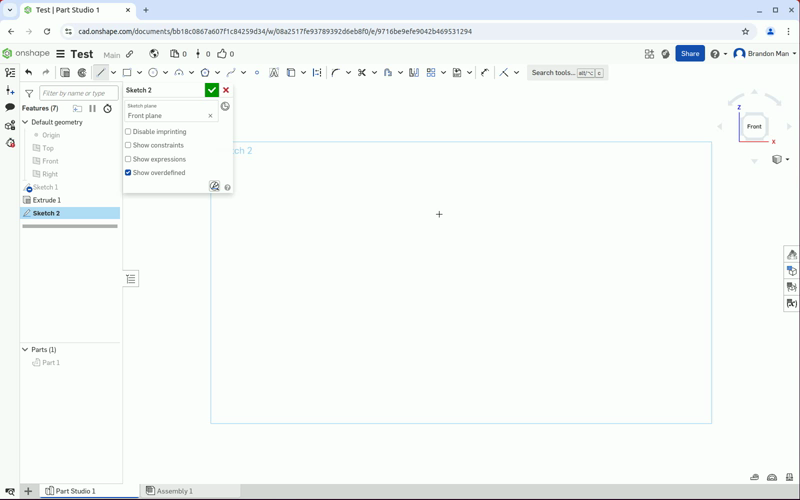
click(439, 213)
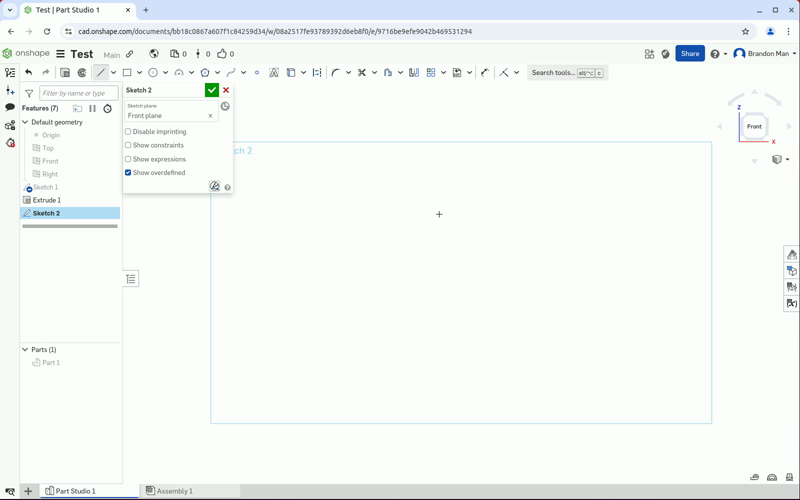
key_up(shift)
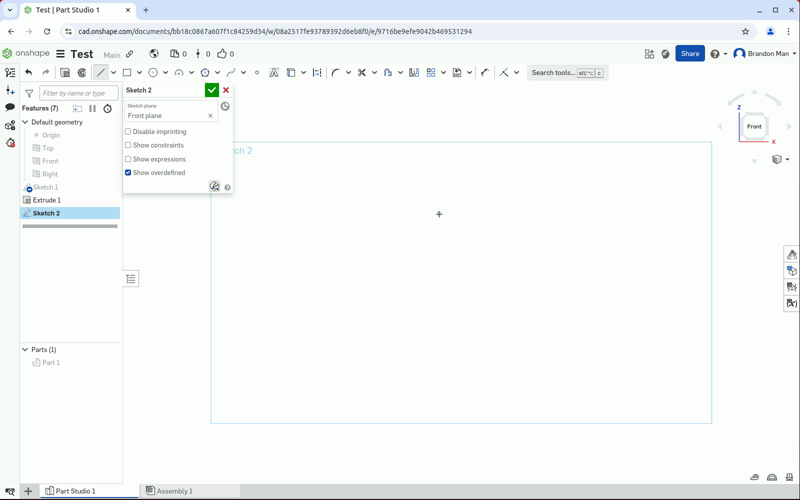
key_down(shift)
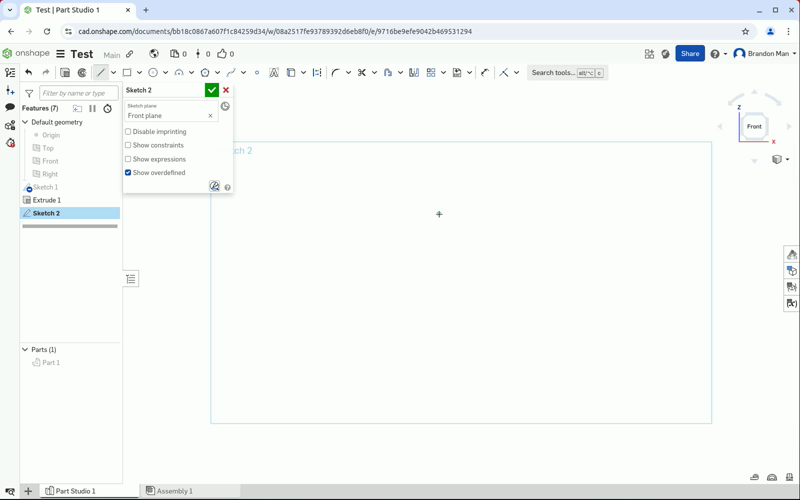
mouse_move(469, 213)
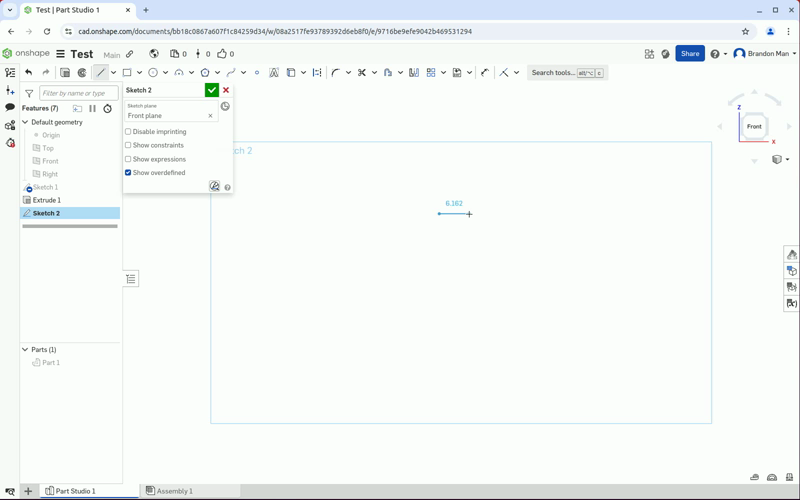
mouse_move(456, 213)
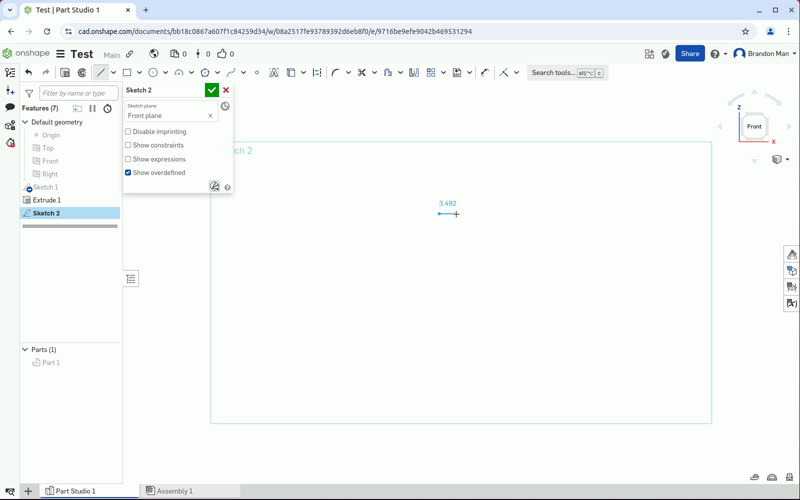
click(456, 213)
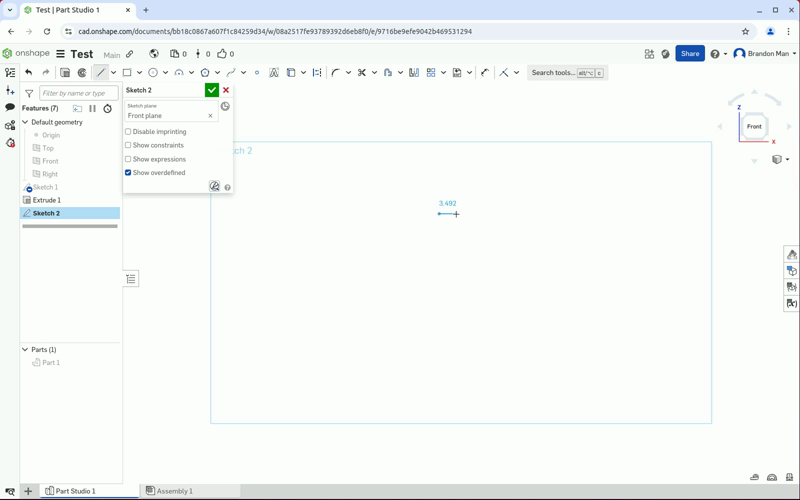
key_up(shift)
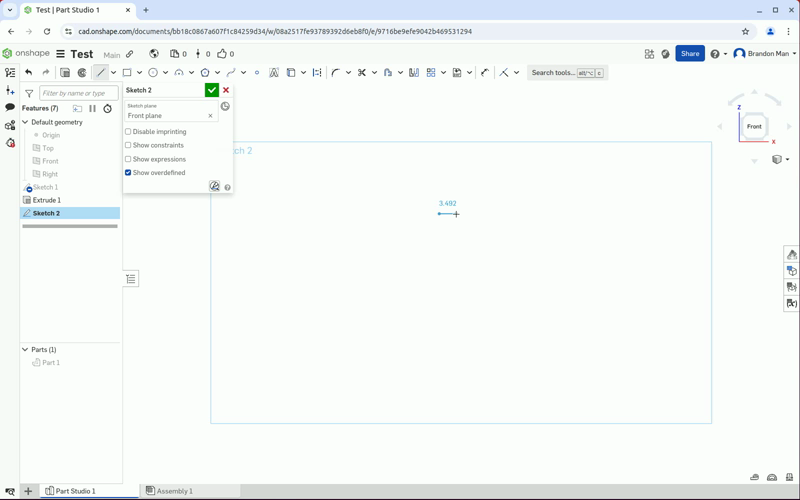
key_down(shift)
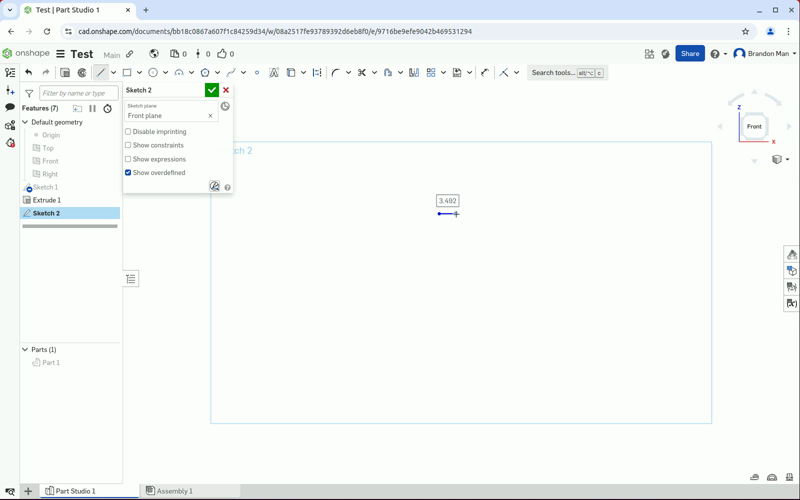
mouse_move(486, 213)
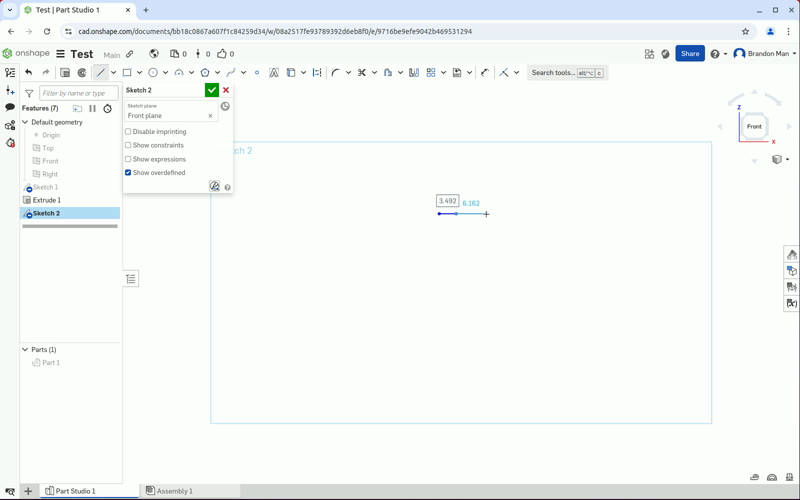
mouse_move(456, 236)
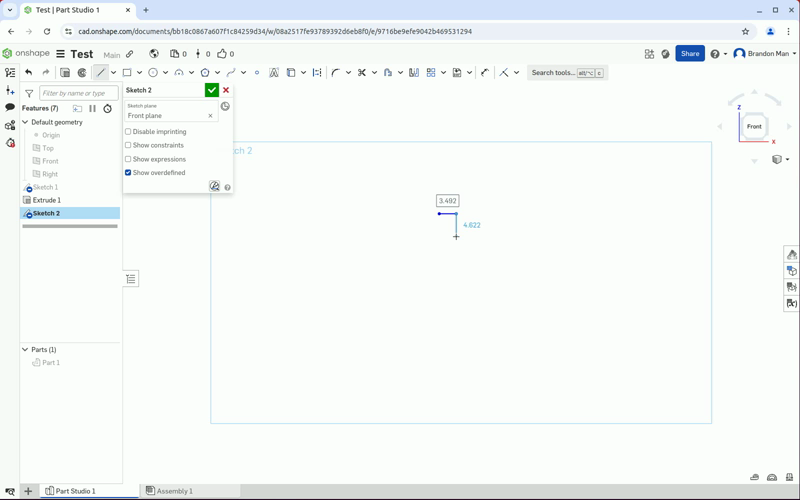
click(456, 236)
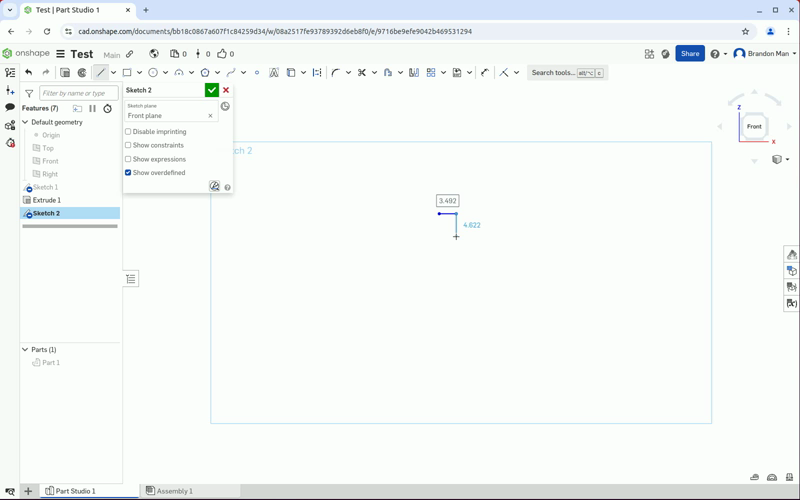
key_up(shift)
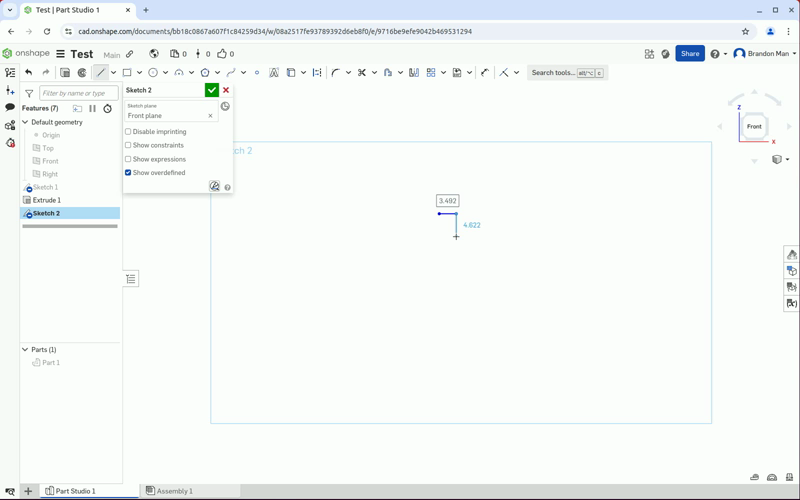
key_down(shift)
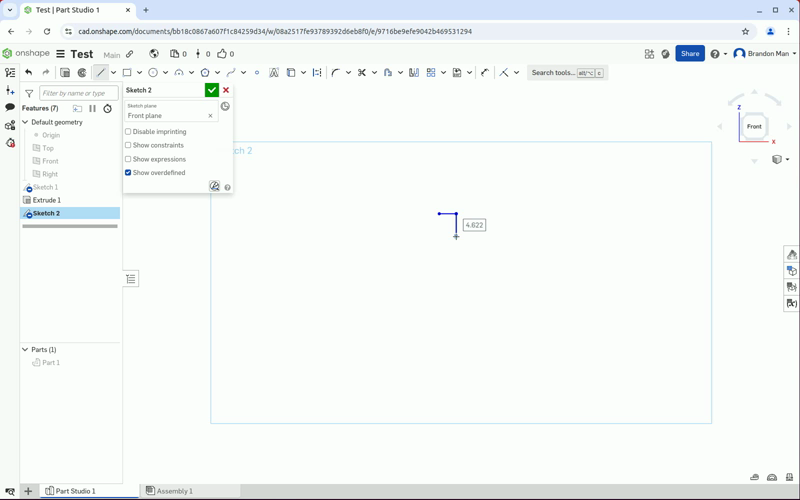
mouse_move(486, 236)
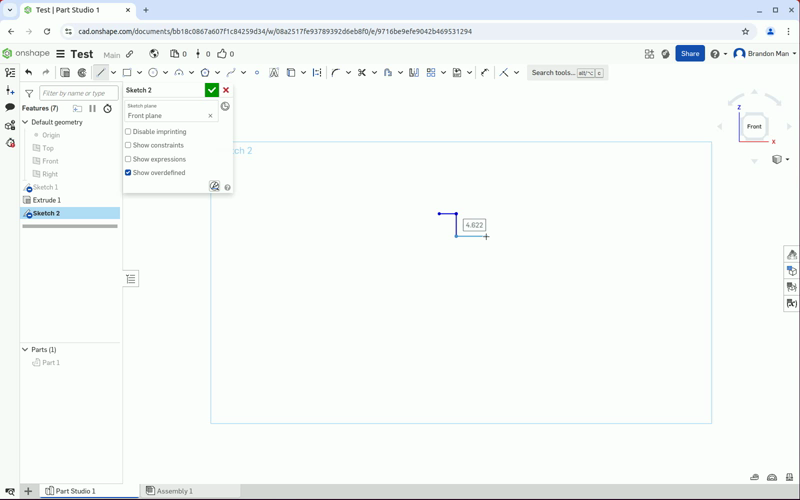
mouse_move(461, 236)
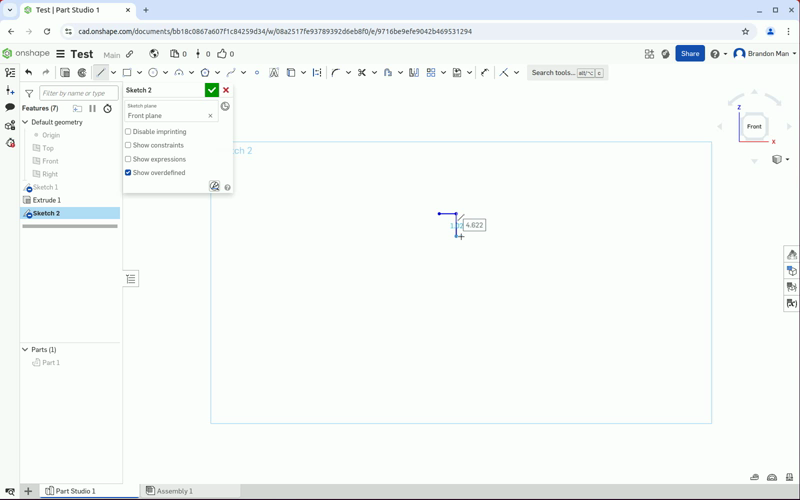
scroll(6)
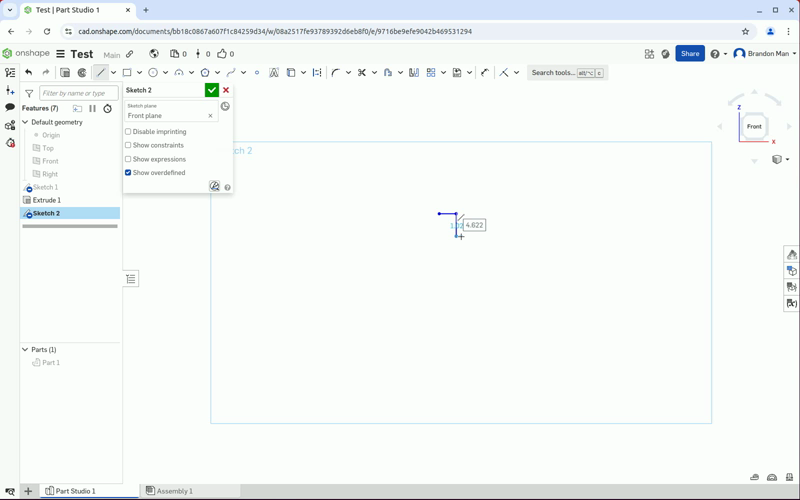
scroll(6)
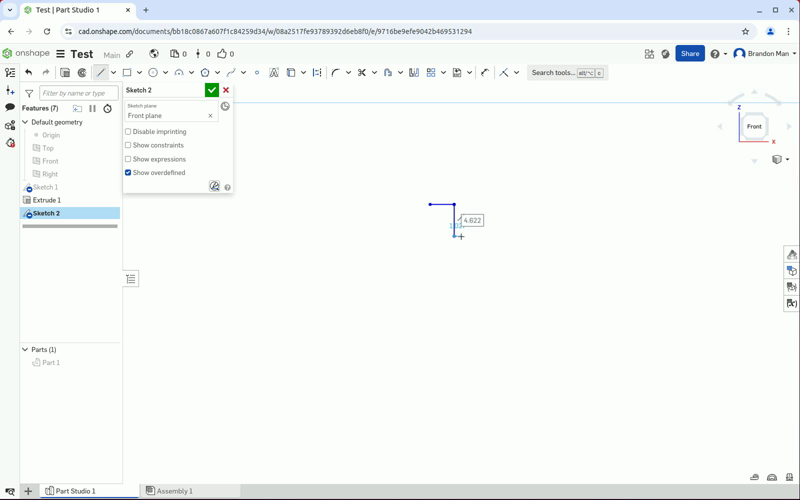
scroll(6)
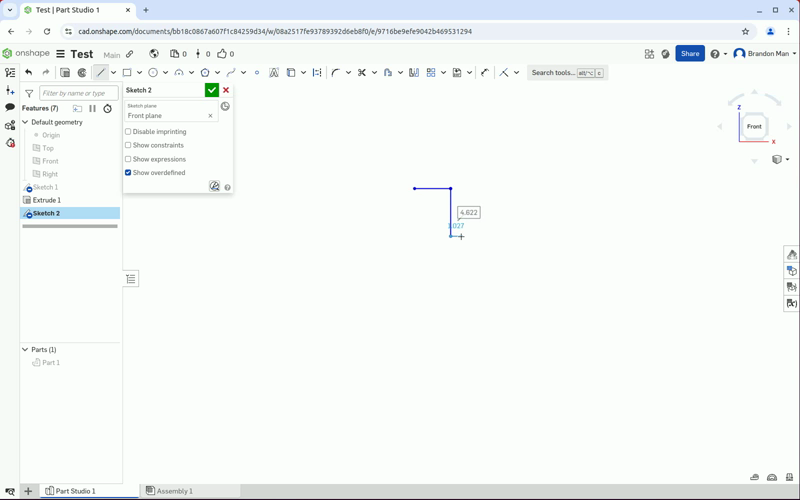
scroll(6)
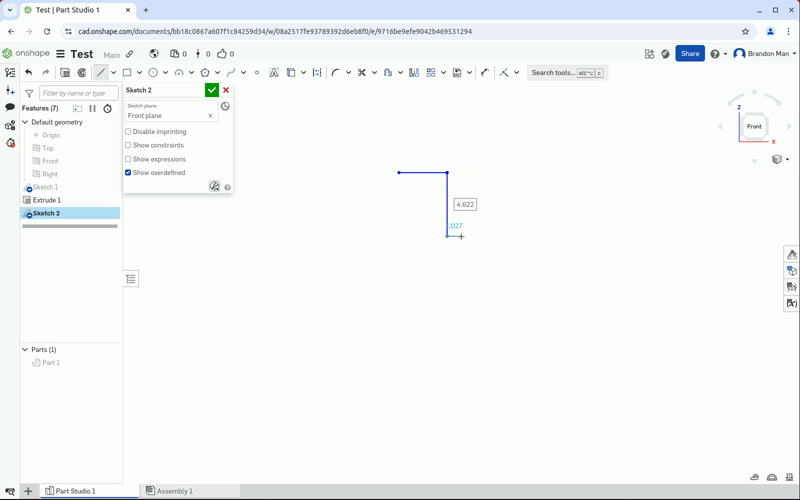
scroll(6)
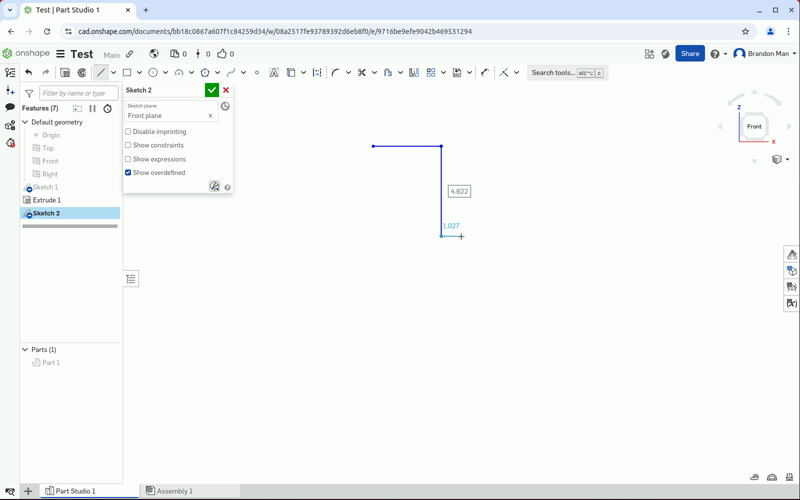
scroll(6)
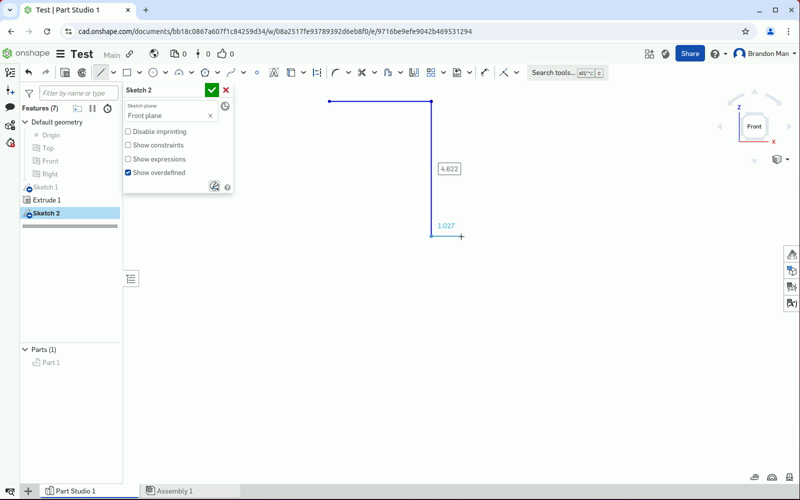
scroll(6)
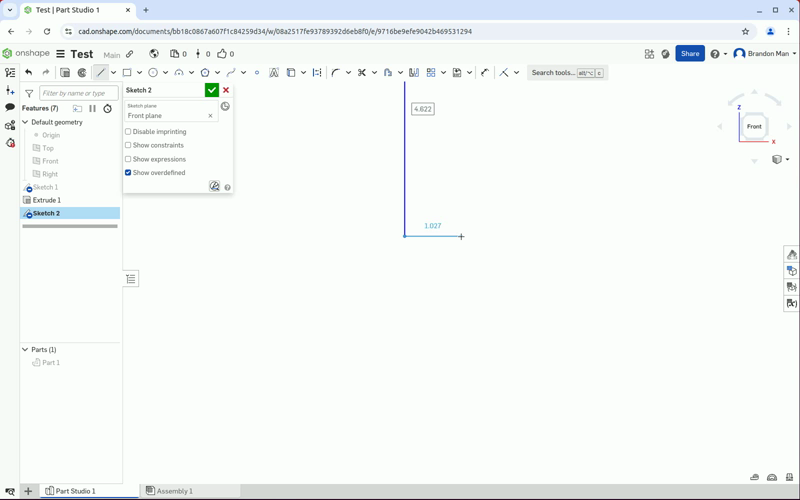
click(461, 236)
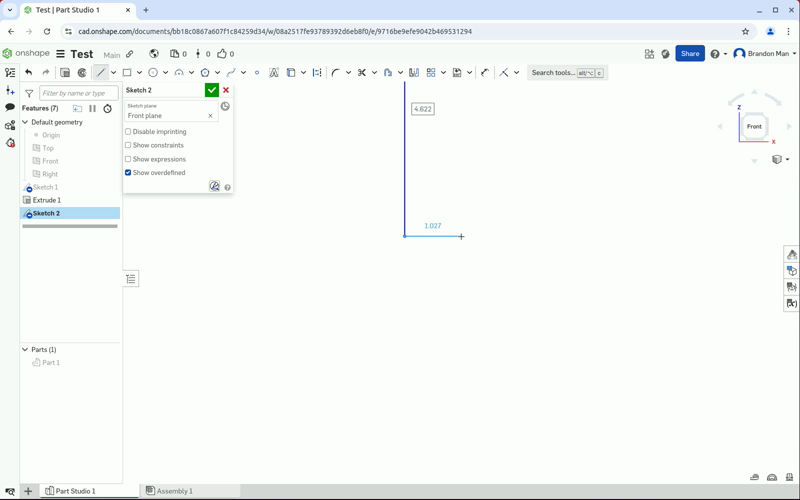
scroll(-6)
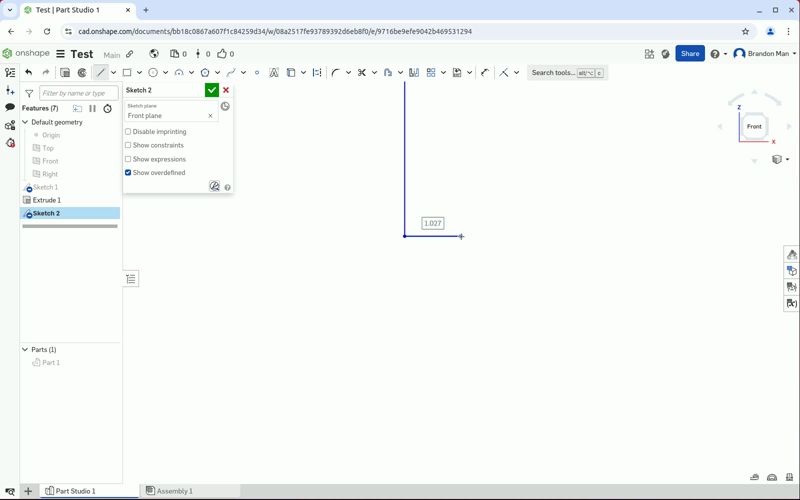
scroll(-6)
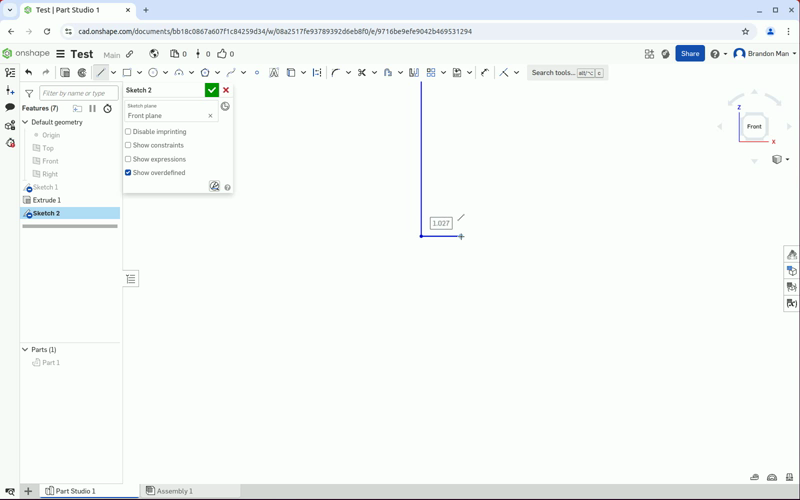
scroll(-6)
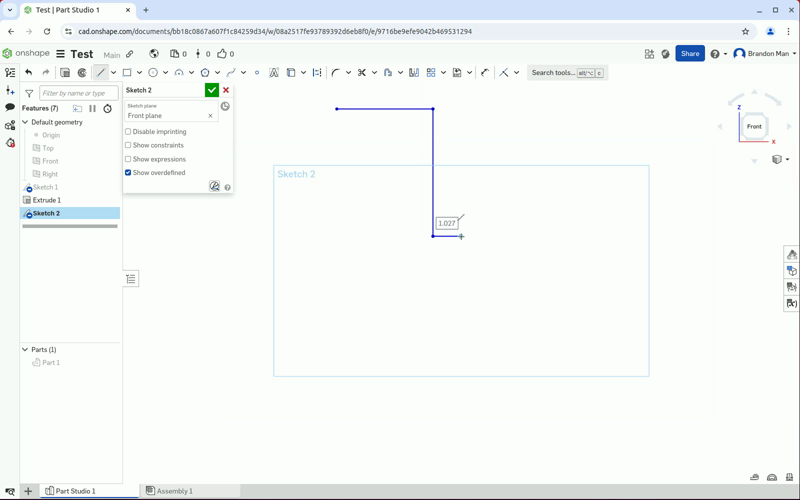
scroll(-6)
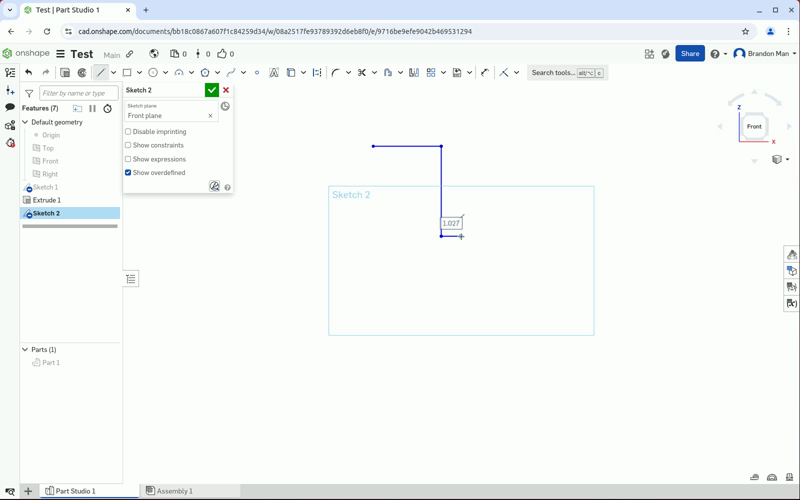
scroll(-6)
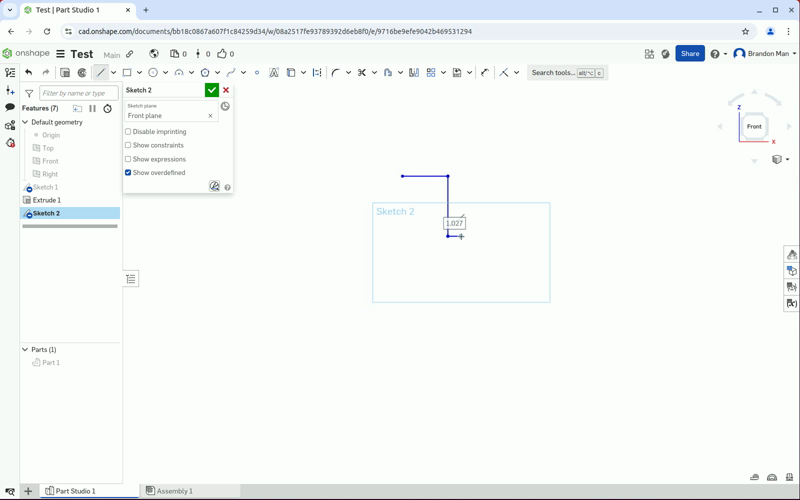
scroll(-6)
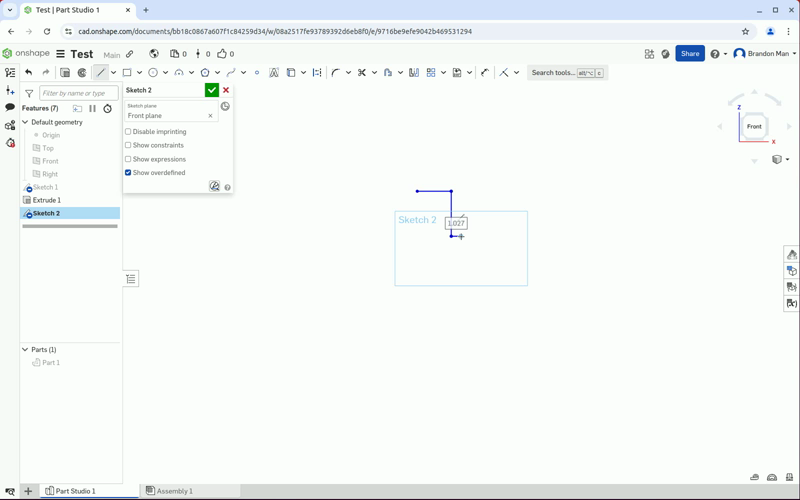
scroll(-6)
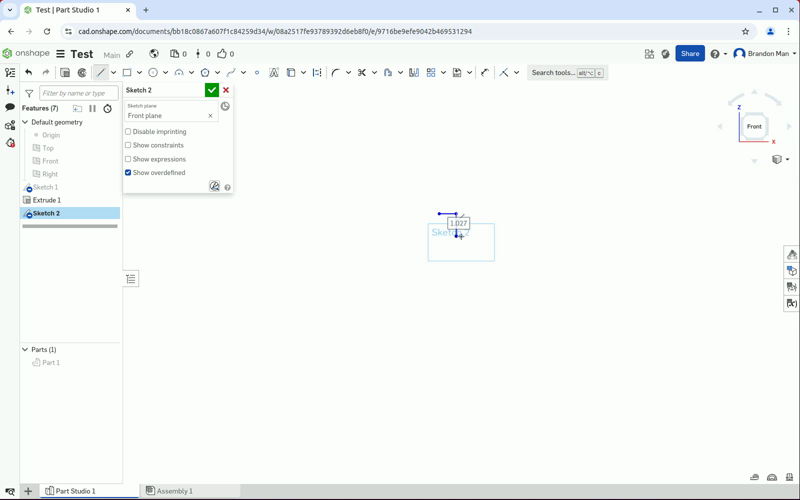
key_up(shift)
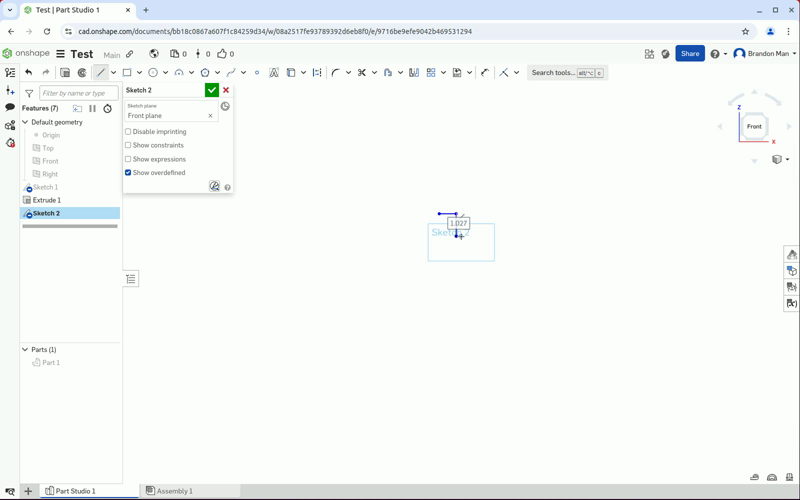
key_down(shift)
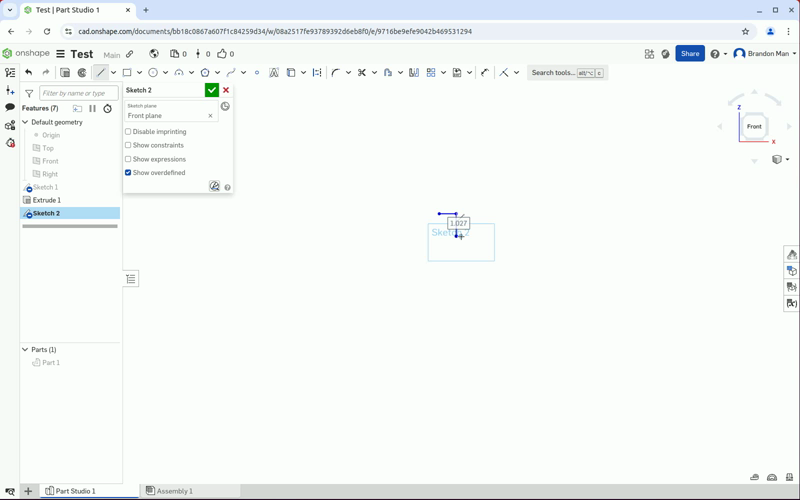
mouse_move(461, 169)
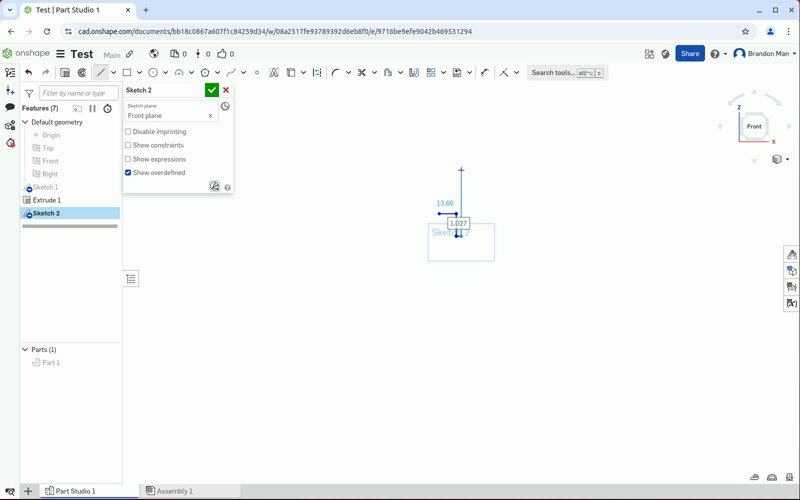
click(461, 169)
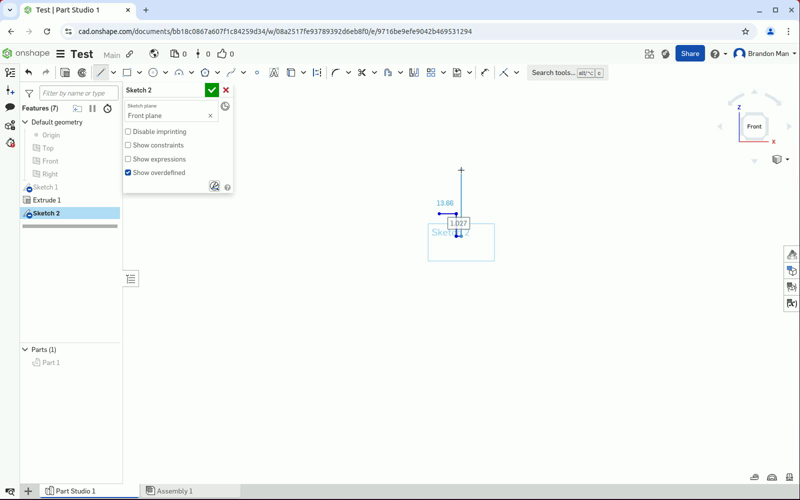
key_up(shift)
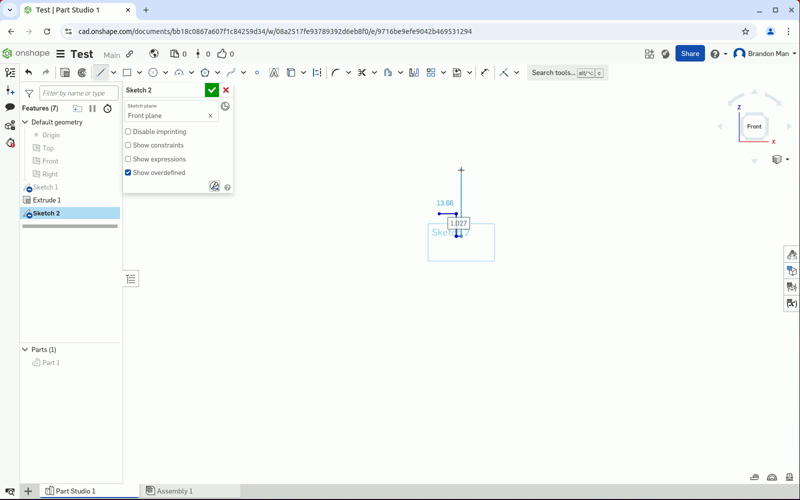
key_down(shift)
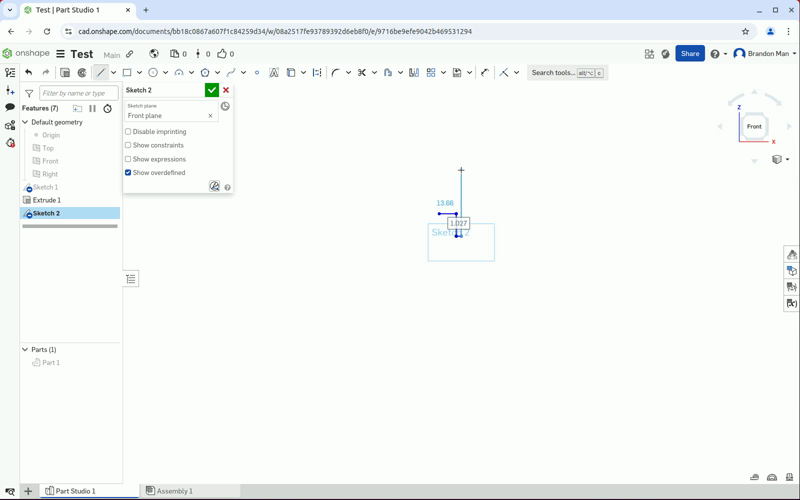
mouse_move(491, 169)
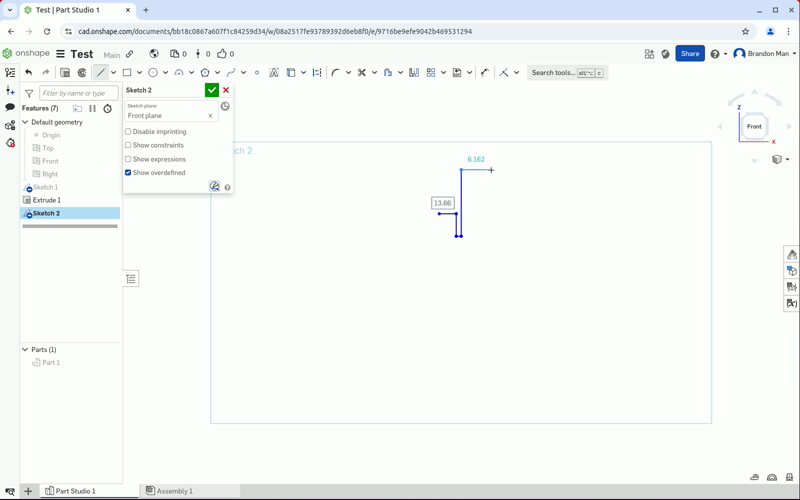
mouse_move(456, 169)
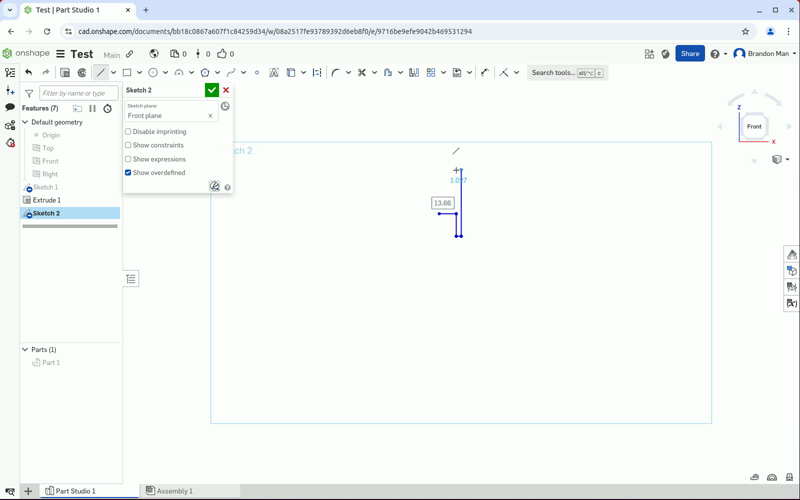
scroll(6)
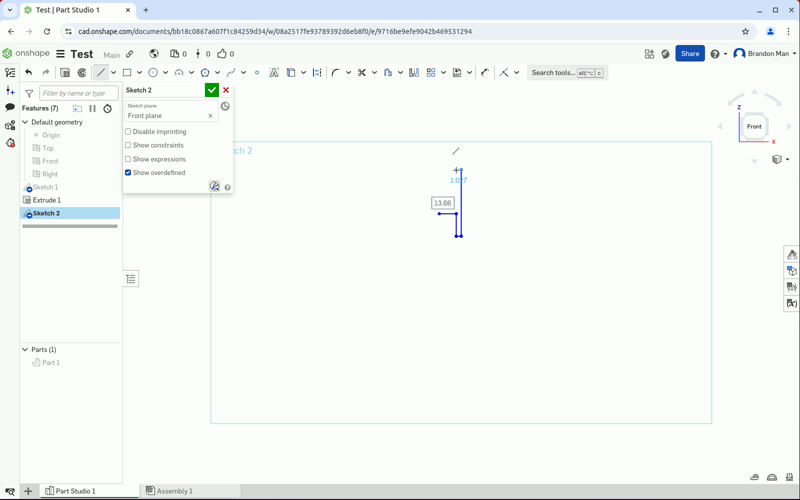
scroll(6)
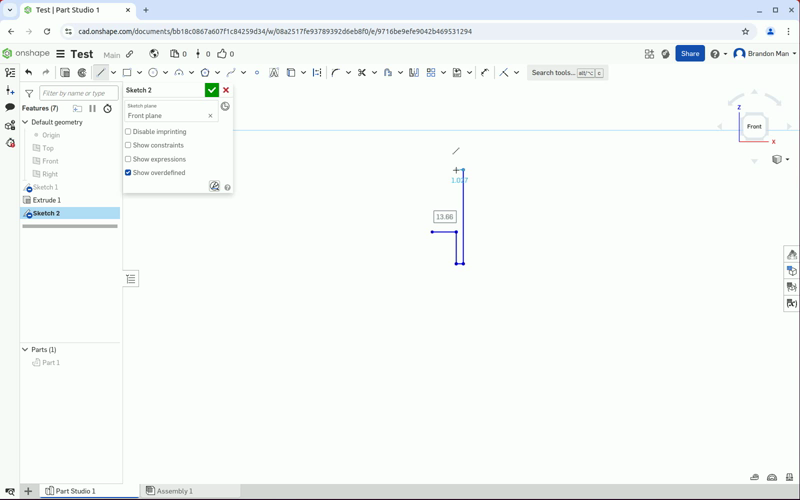
scroll(6)
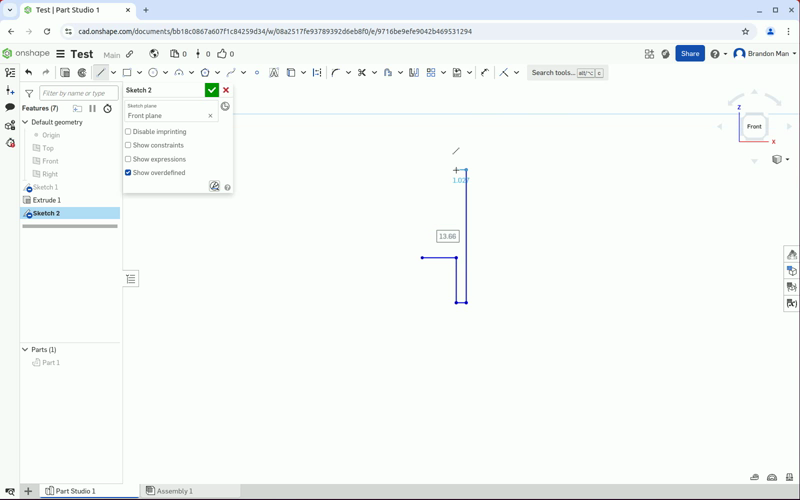
scroll(6)
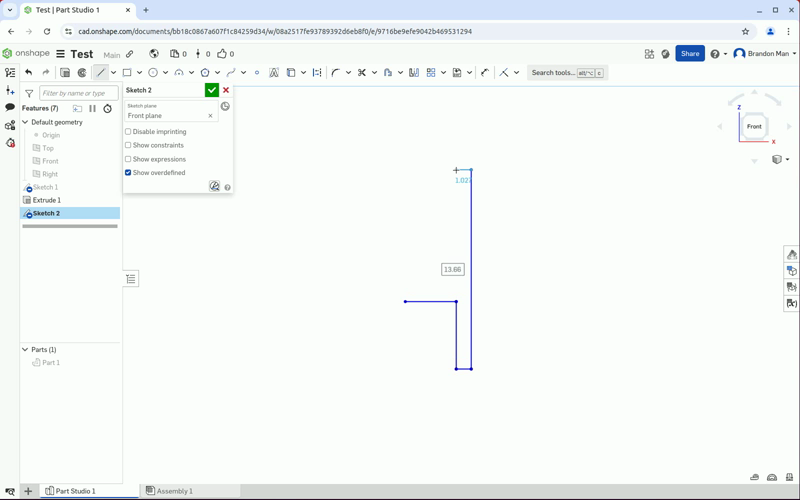
scroll(6)
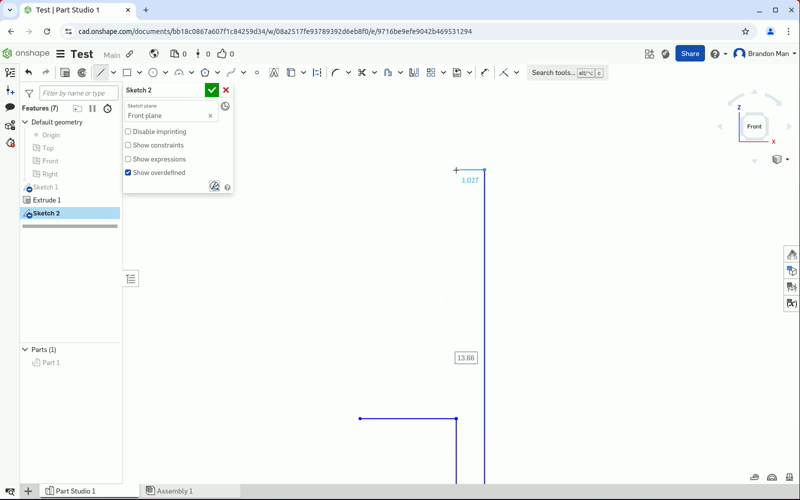
scroll(6)
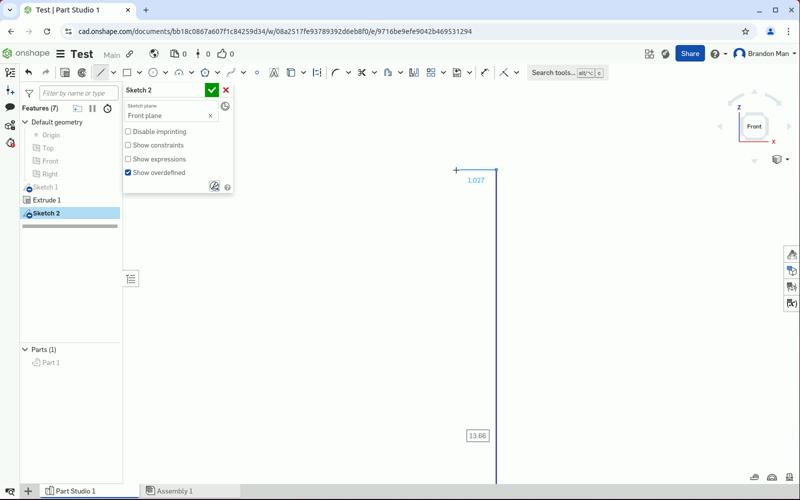
scroll(6)
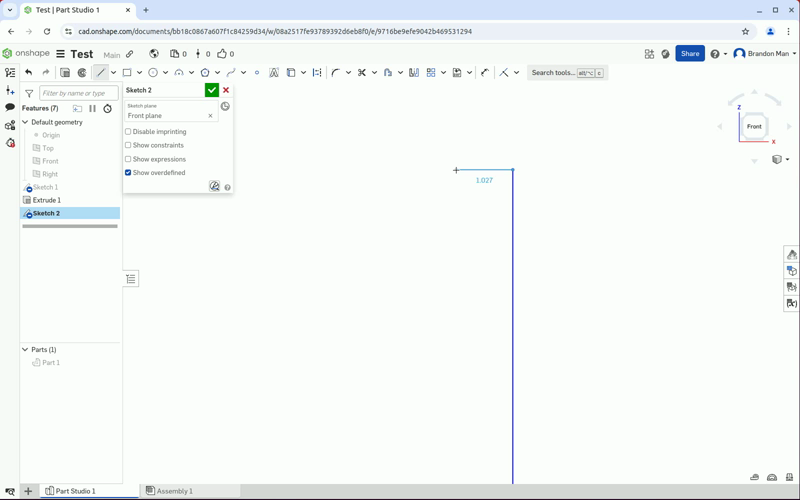
click(456, 169)
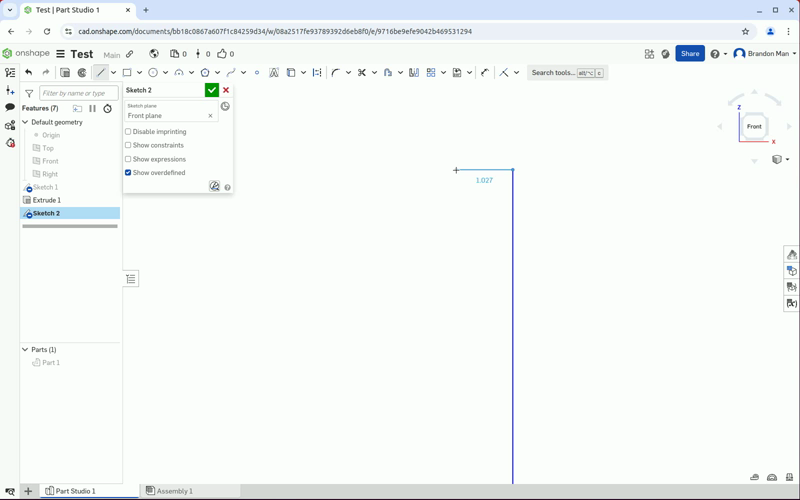
scroll(-6)
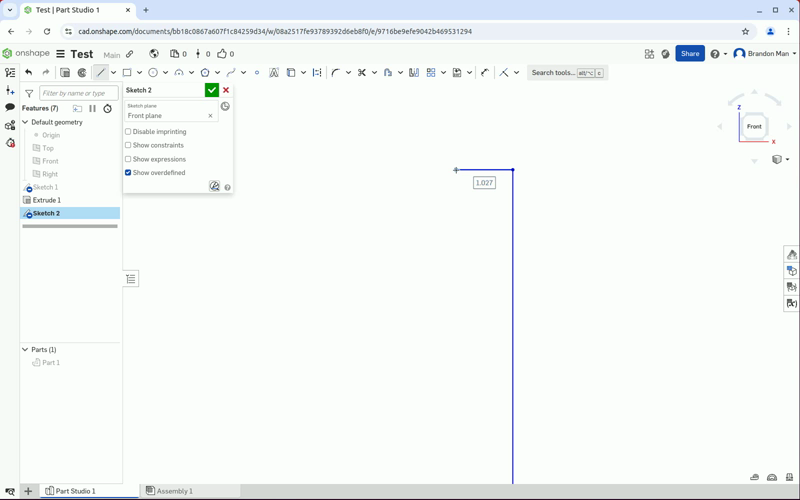
scroll(-6)
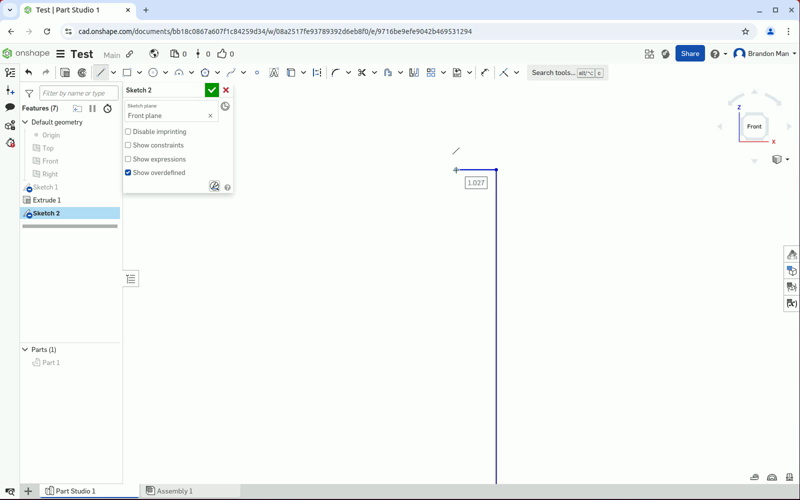
scroll(-6)
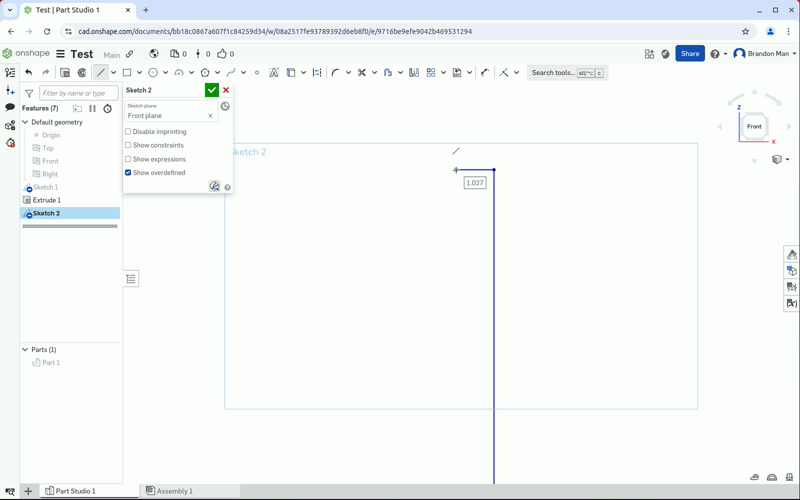
scroll(-6)
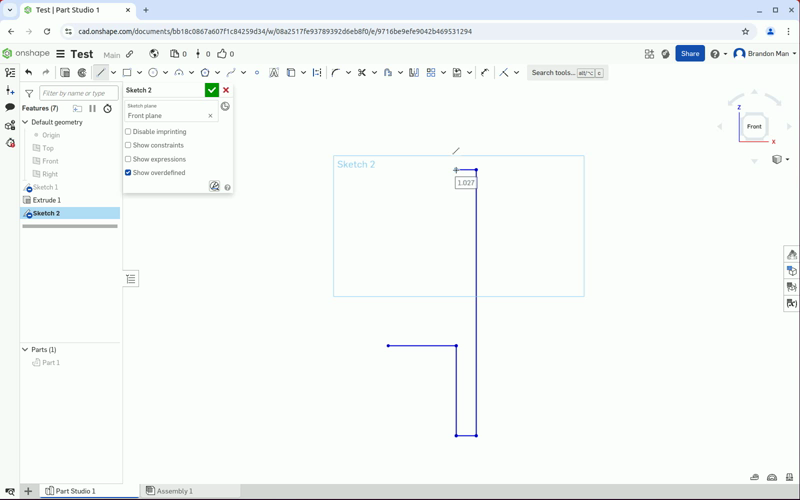
scroll(-6)
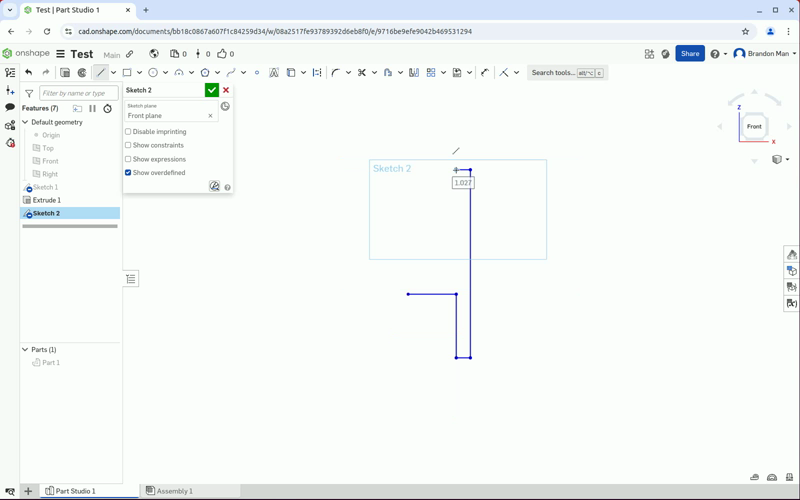
scroll(-6)
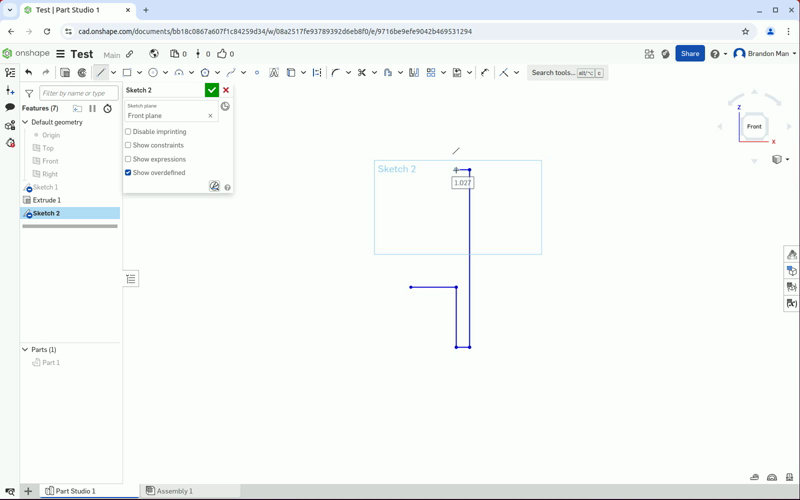
scroll(-6)
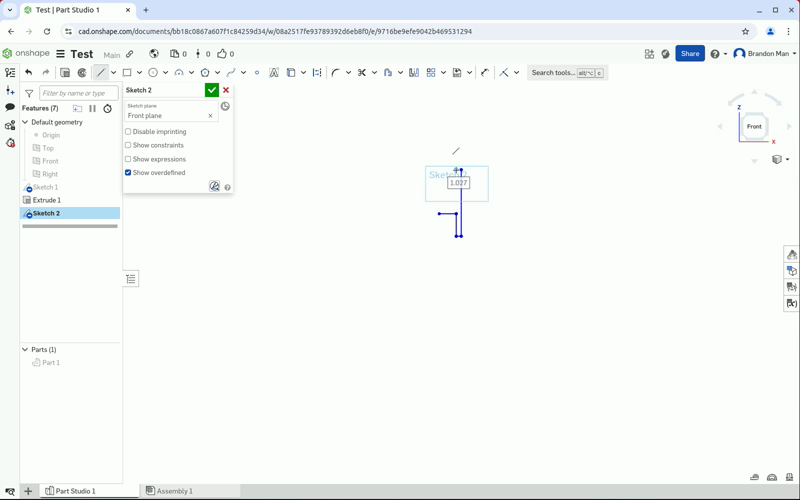
key_up(shift)
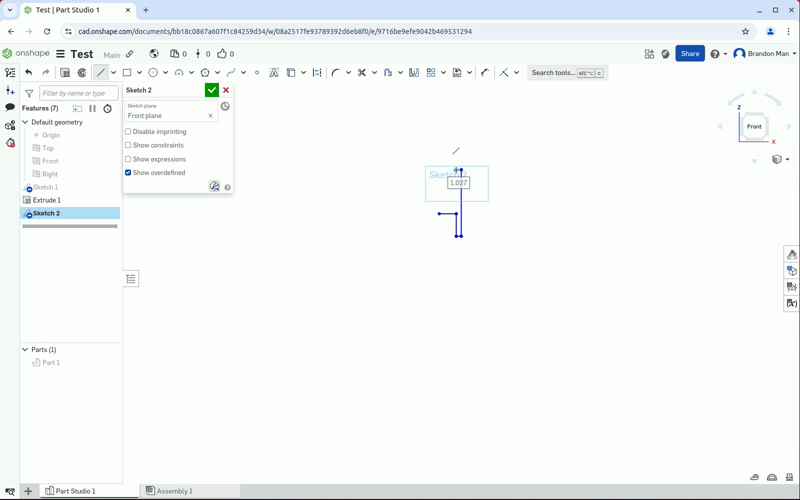
key_down(shift)
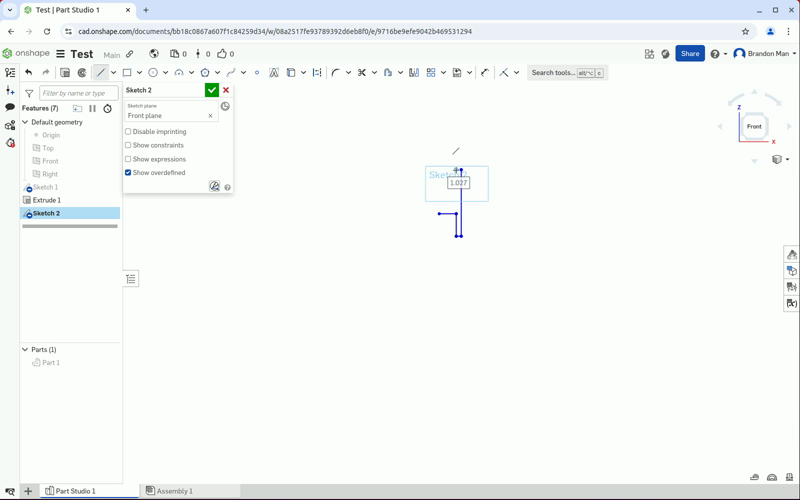
mouse_move(486, 169)
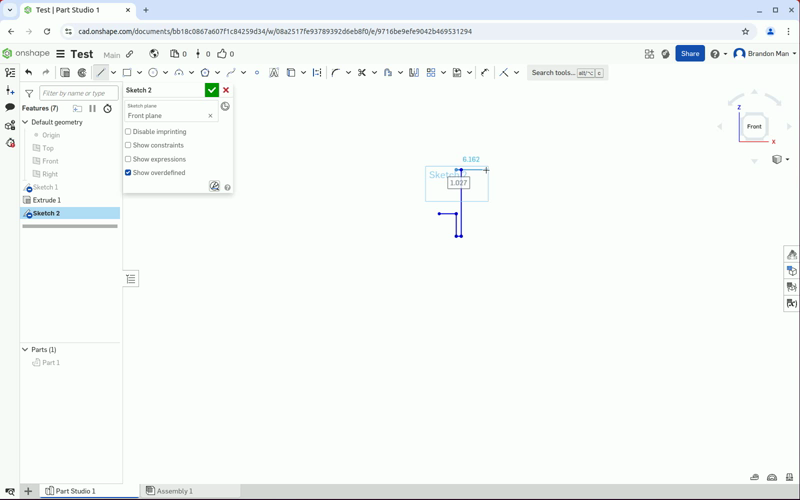
mouse_move(456, 208)
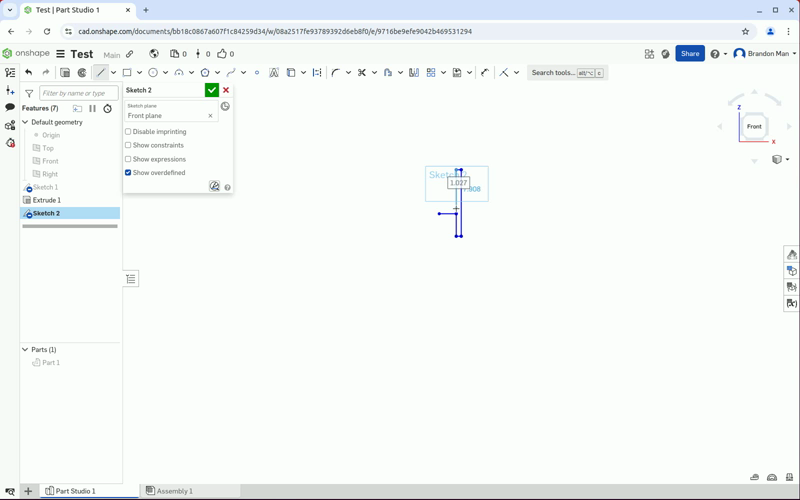
click(456, 208)
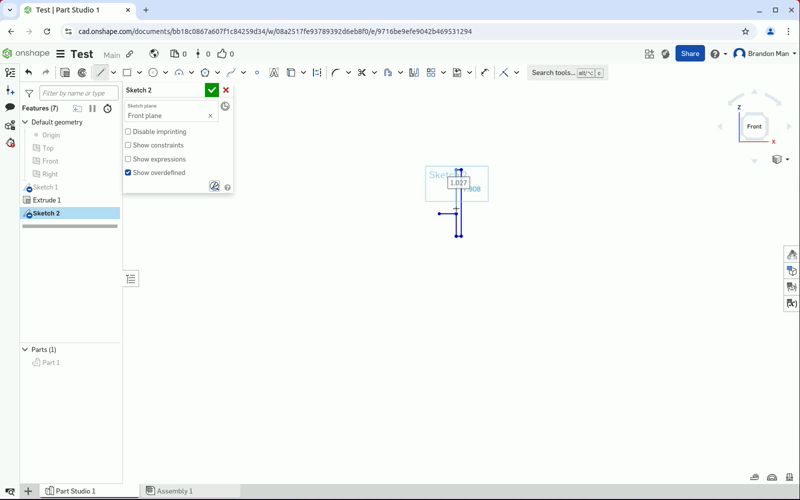
key_up(shift)
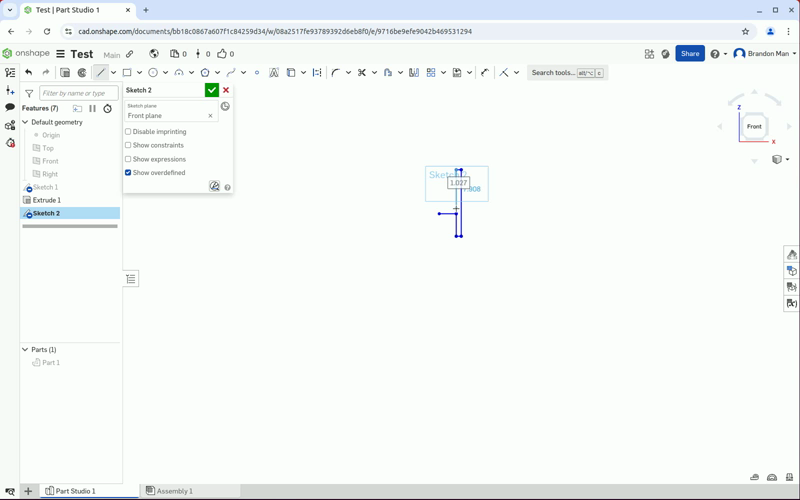
key_down(shift)
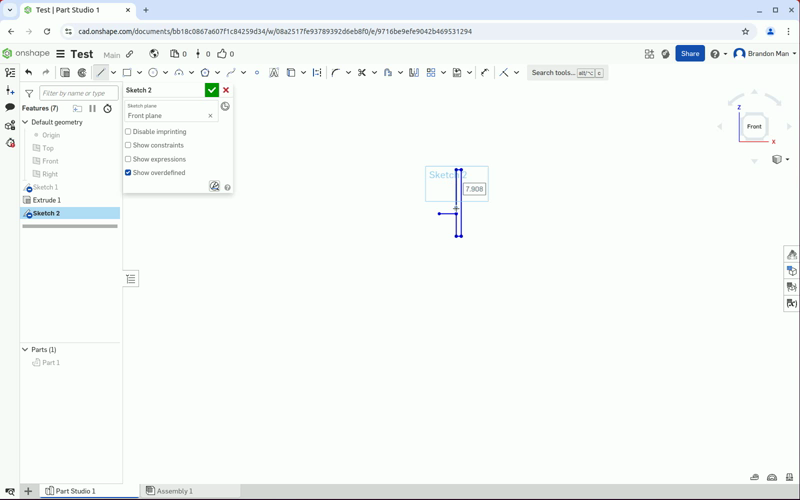
mouse_move(486, 208)
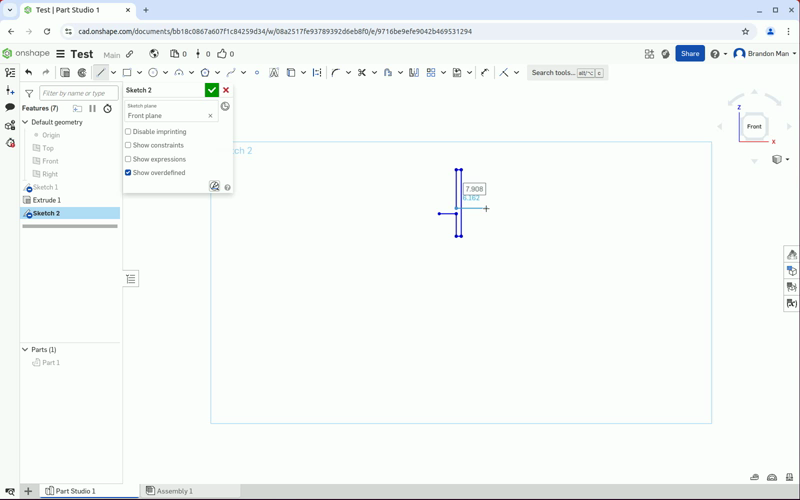
mouse_move(439, 208)
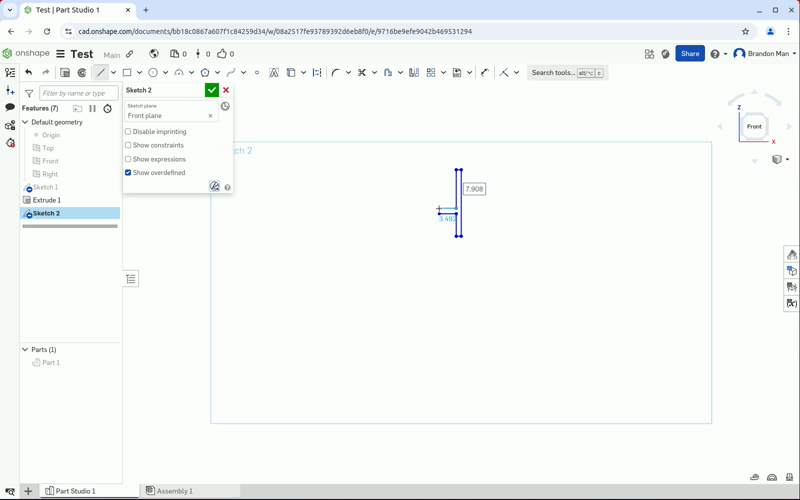
click(439, 208)
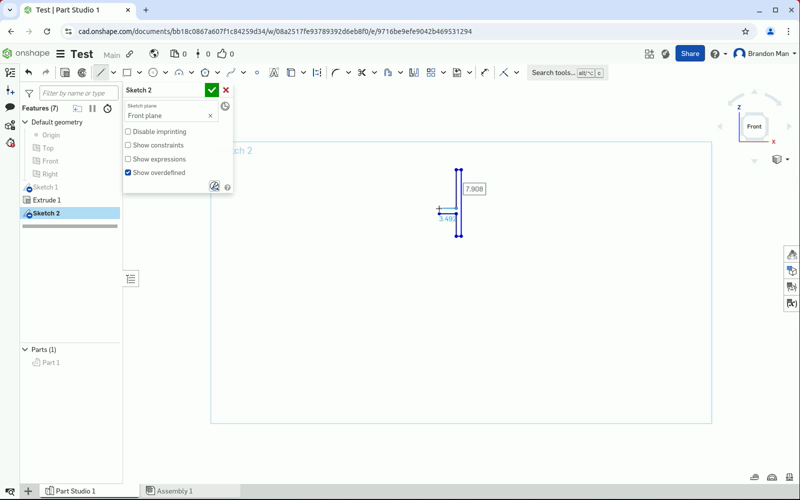
key_up(shift)
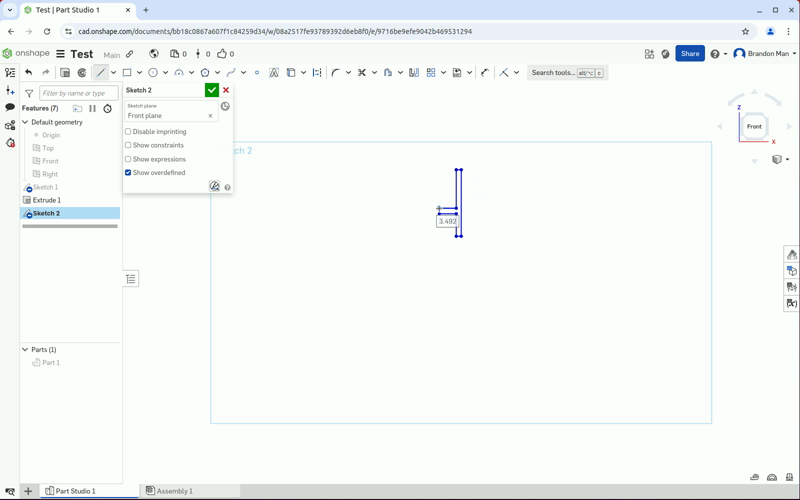
mouse_move(469, 208)
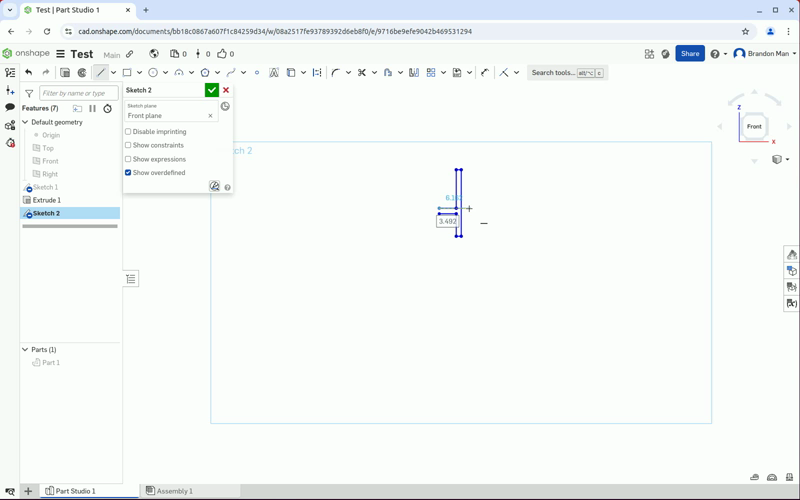
key_down(shift)
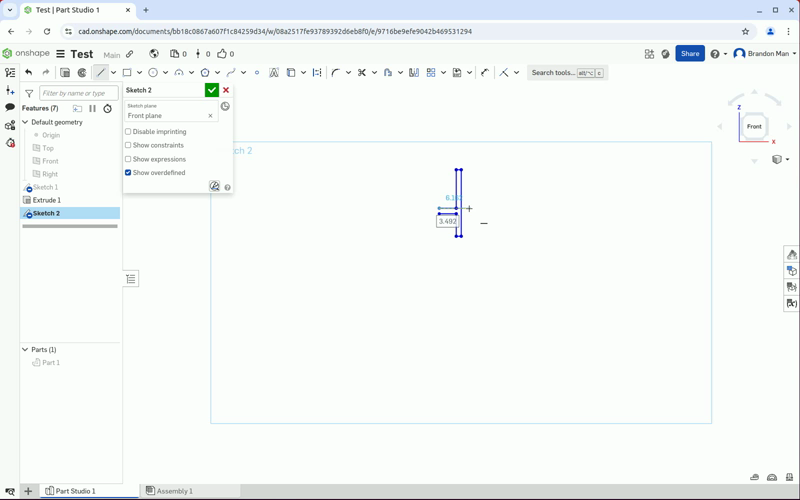
mouse_move(439, 213)
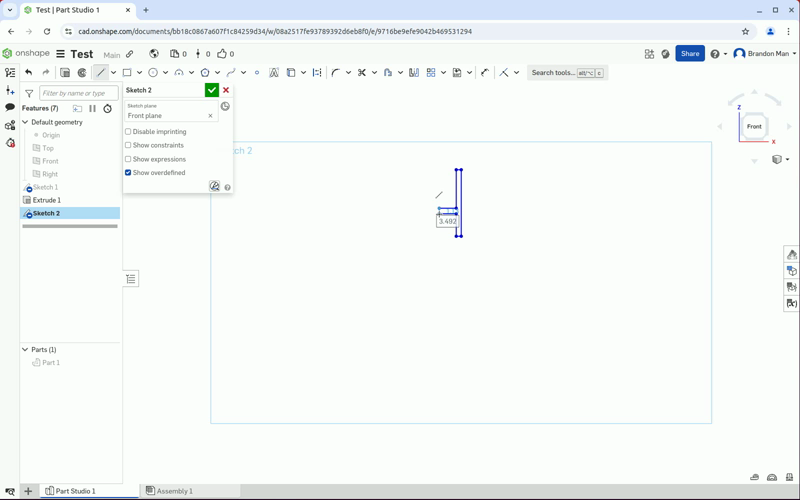
scroll(6)
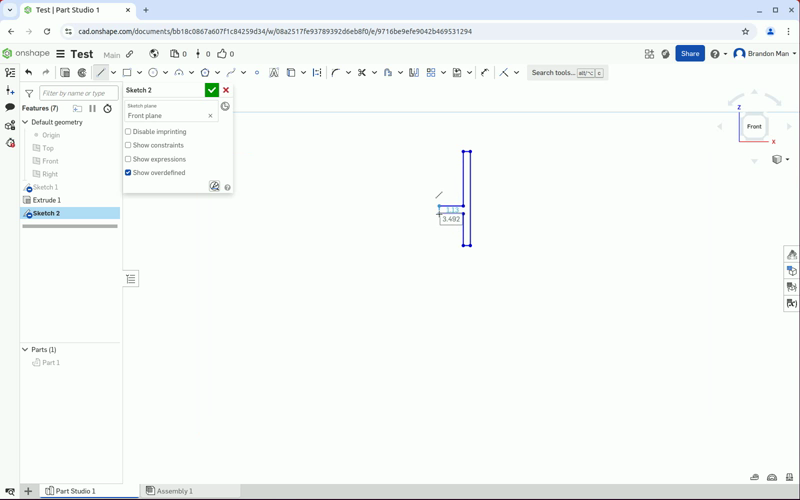
scroll(6)
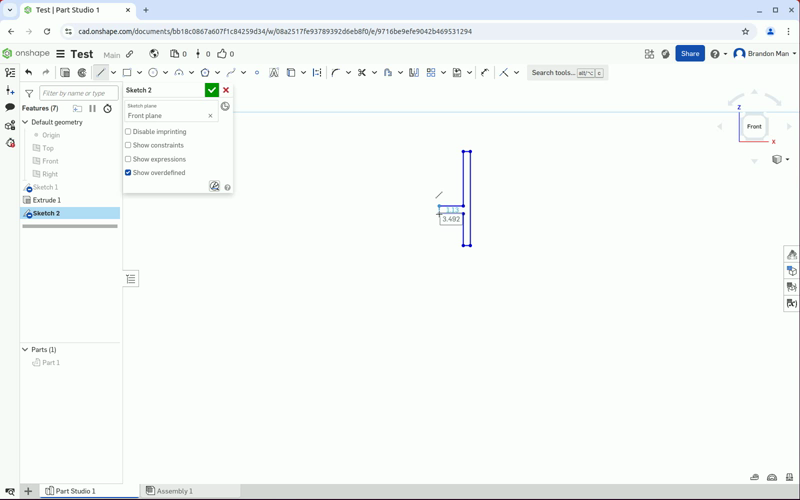
scroll(6)
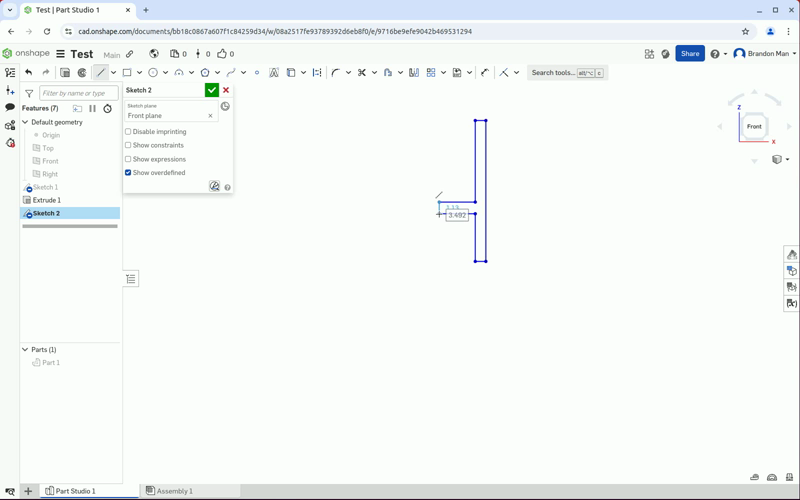
scroll(6)
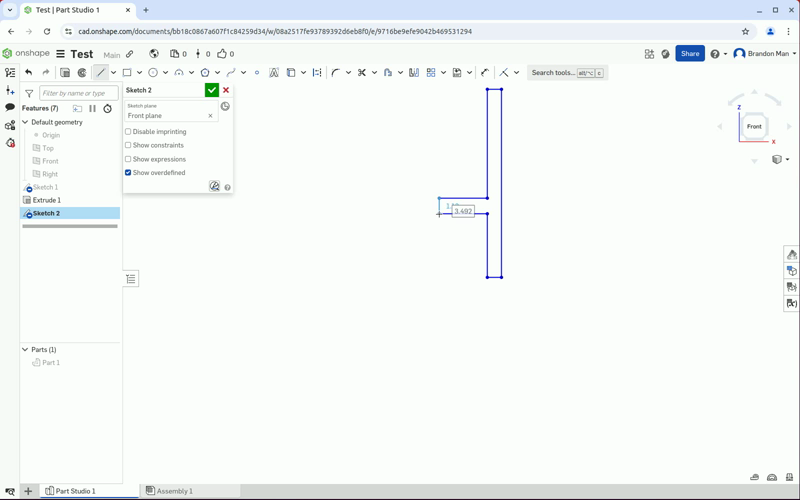
scroll(6)
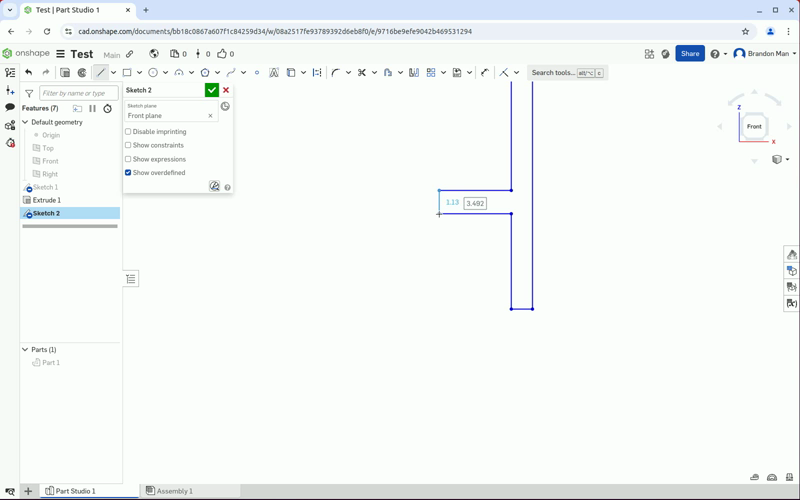
scroll(6)
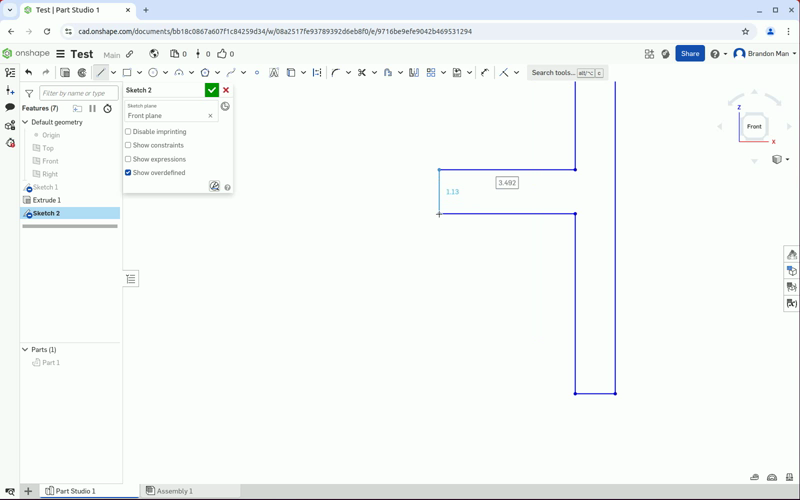
scroll(6)
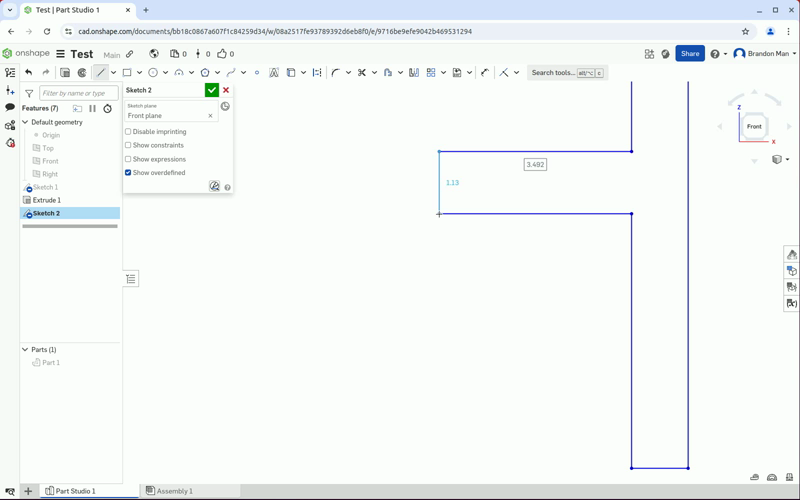
key_up(shift)
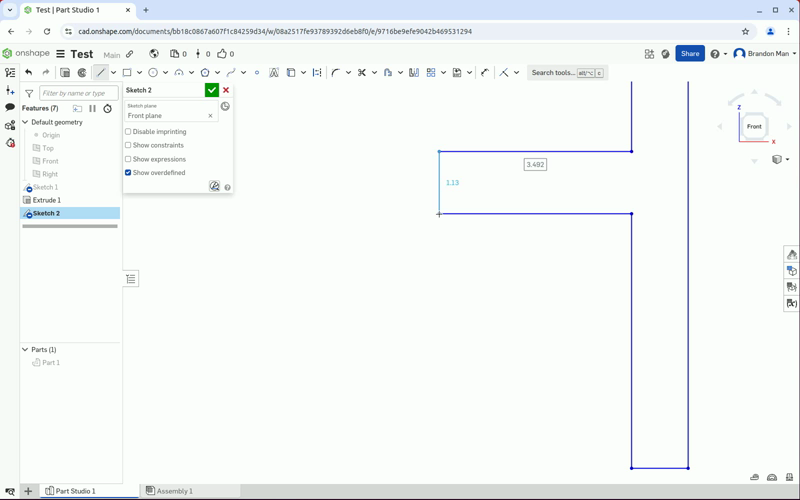
click(439, 213)
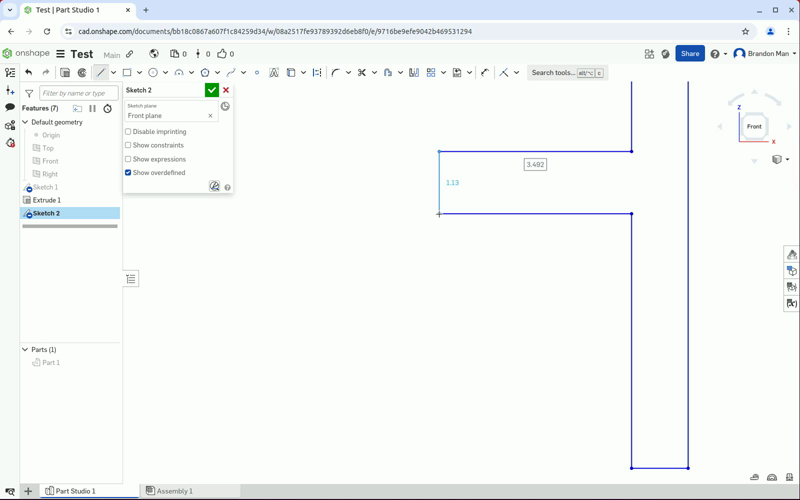
scroll(-6)
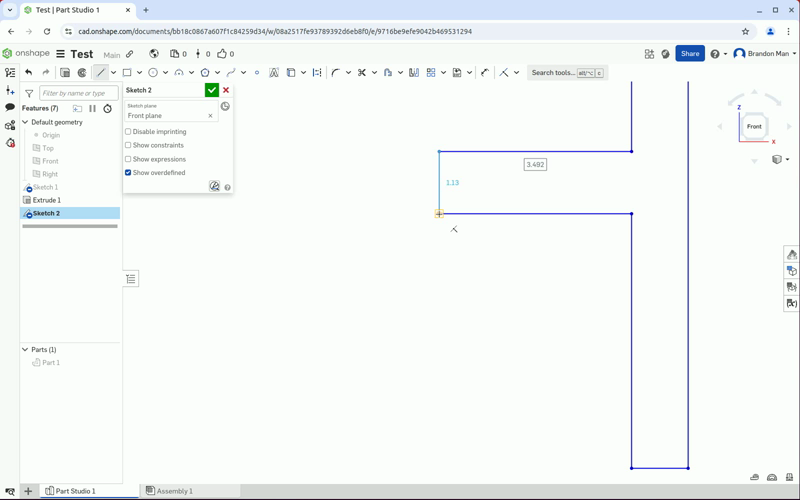
scroll(-6)
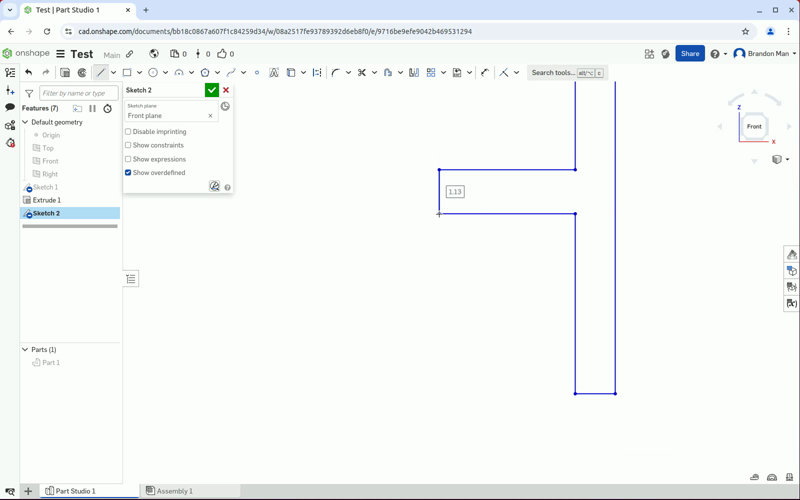
scroll(-6)
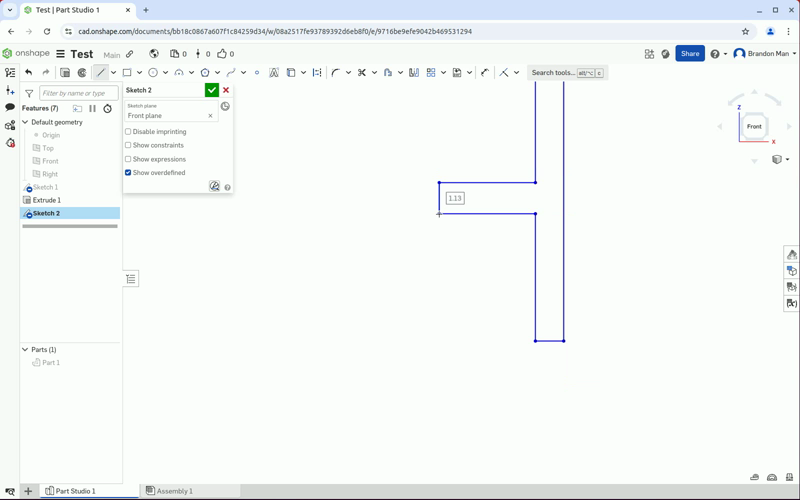
scroll(-6)
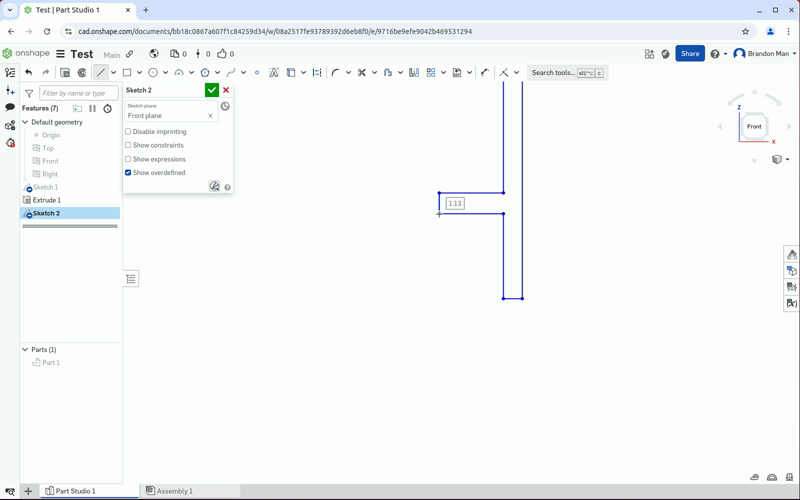
scroll(-6)
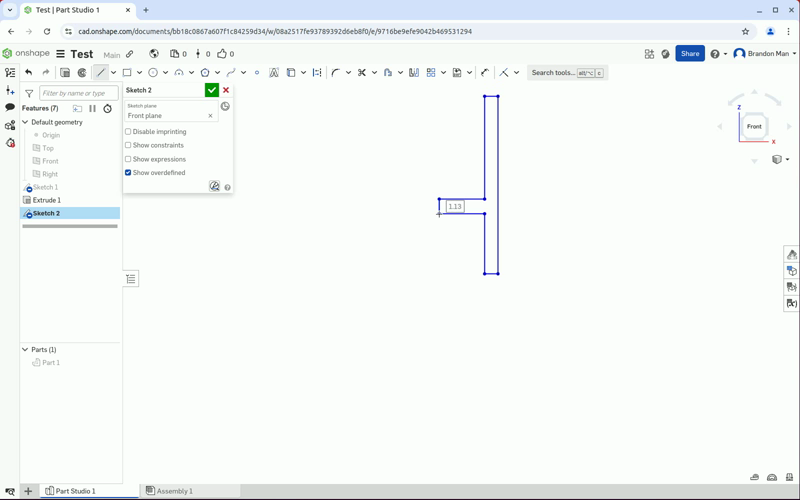
scroll(-6)
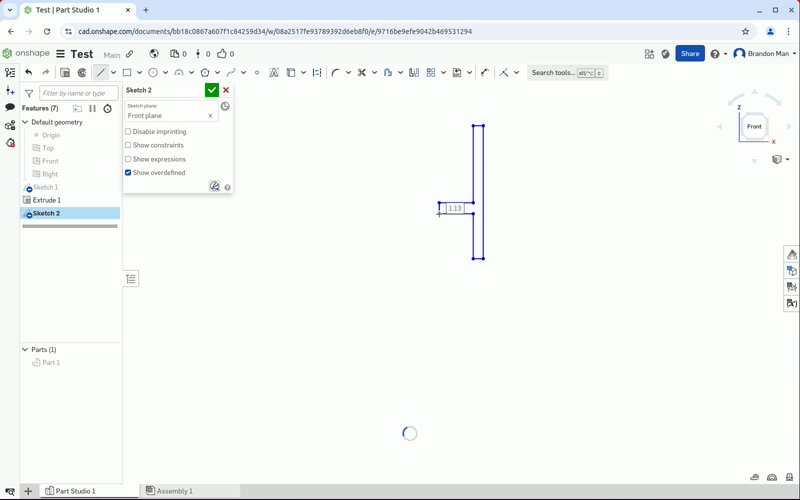
scroll(-6)
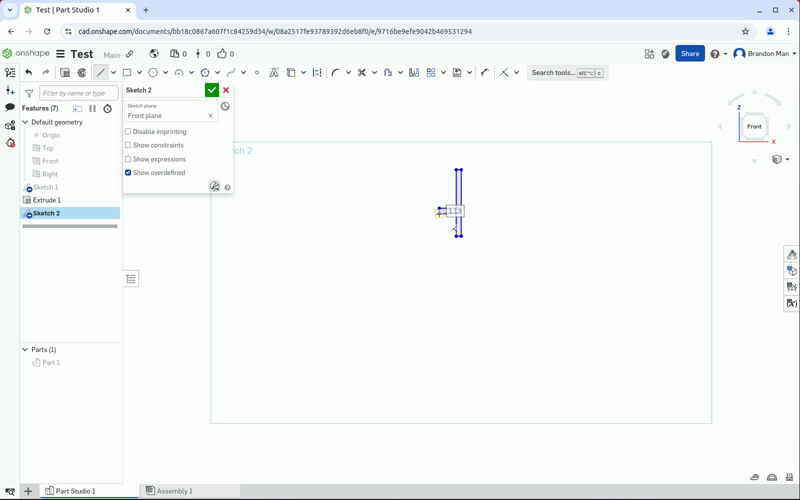
key(esc)
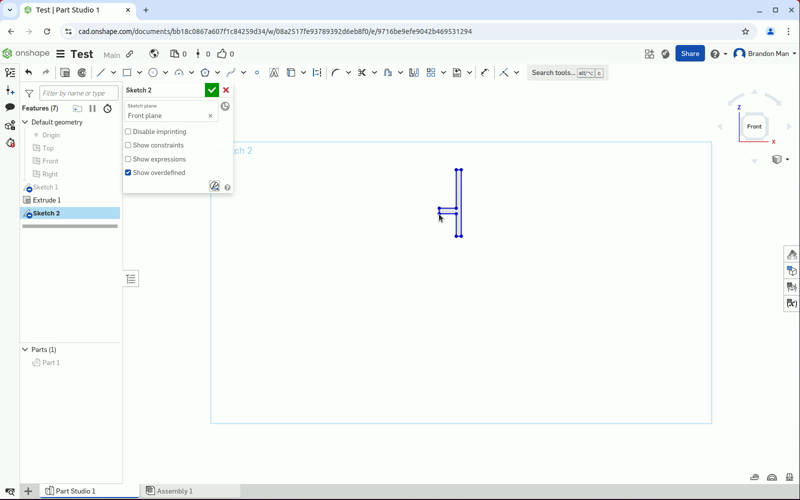
mouse_move(458, 172)
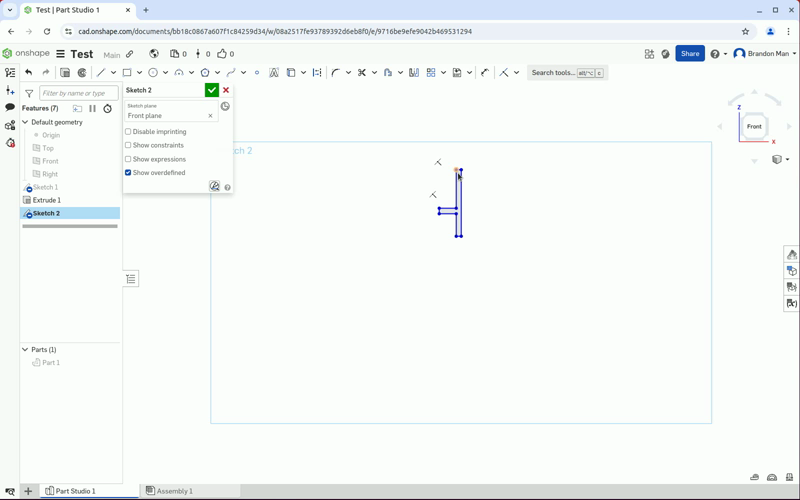
scroll(6)
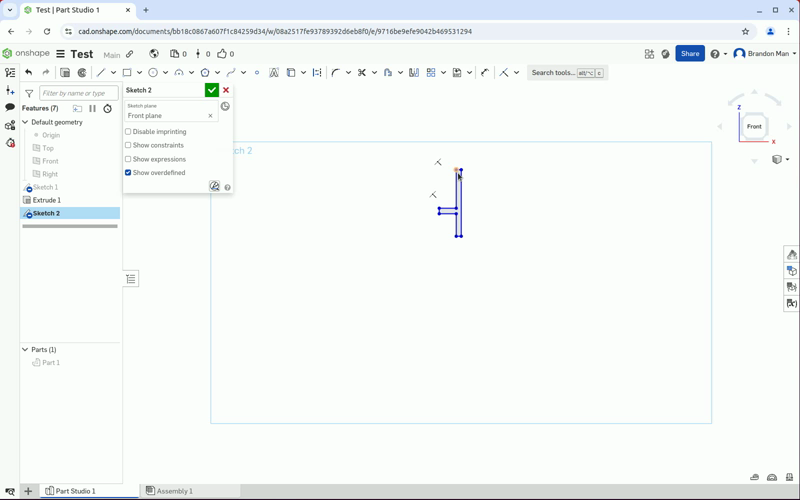
scroll(6)
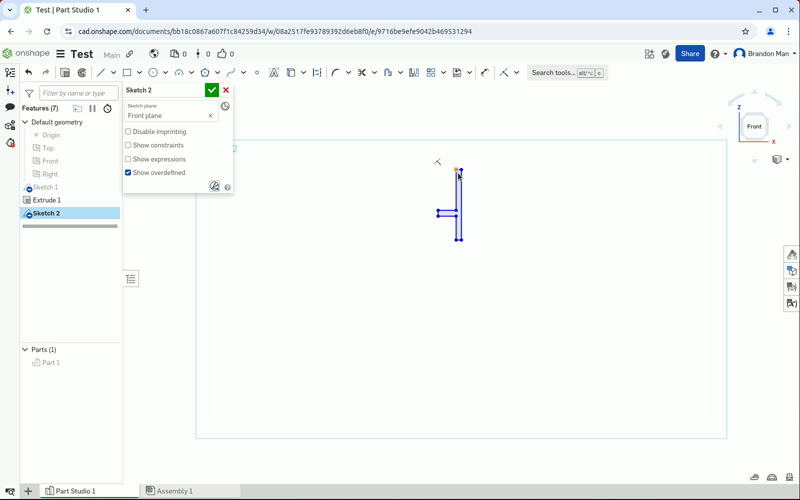
scroll(6)
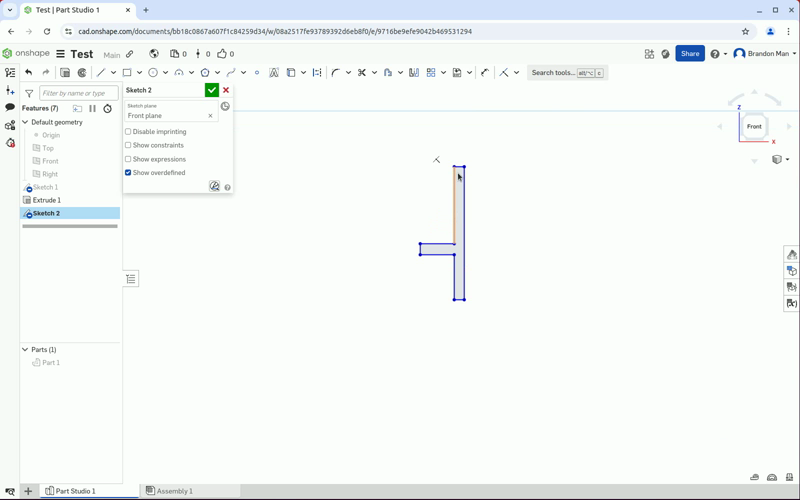
scroll(6)
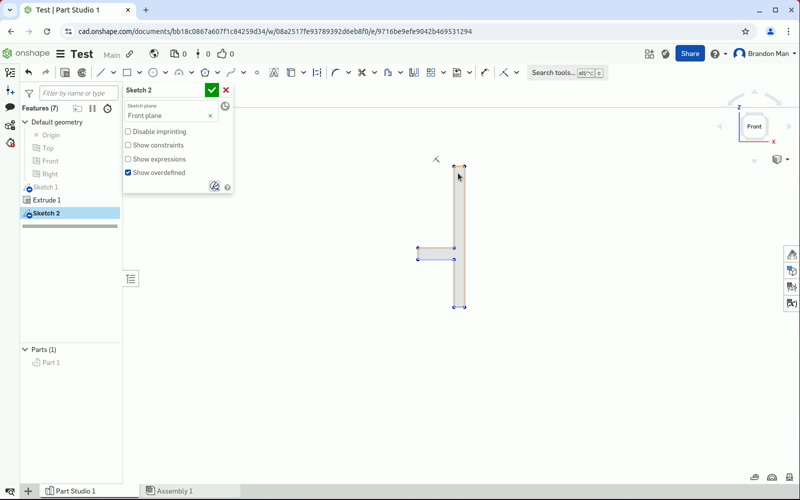
scroll(6)
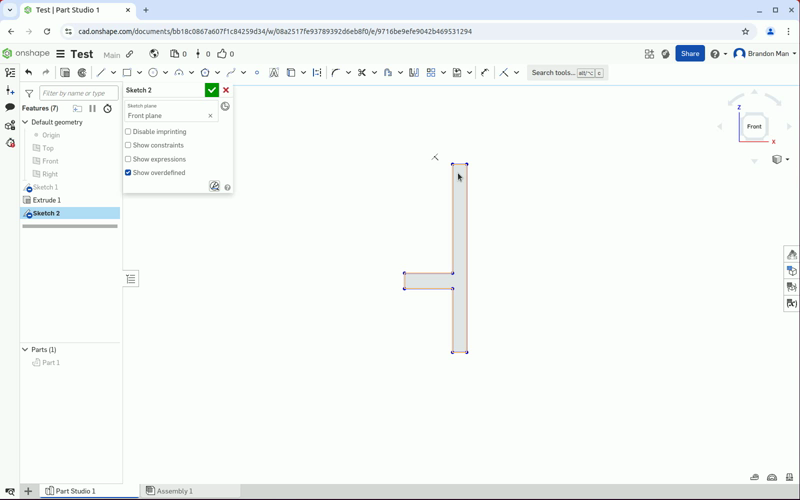
scroll(6)
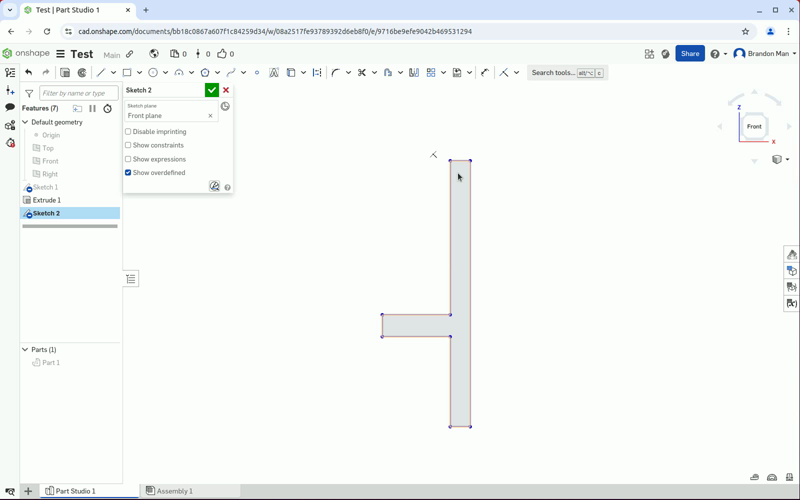
scroll(6)
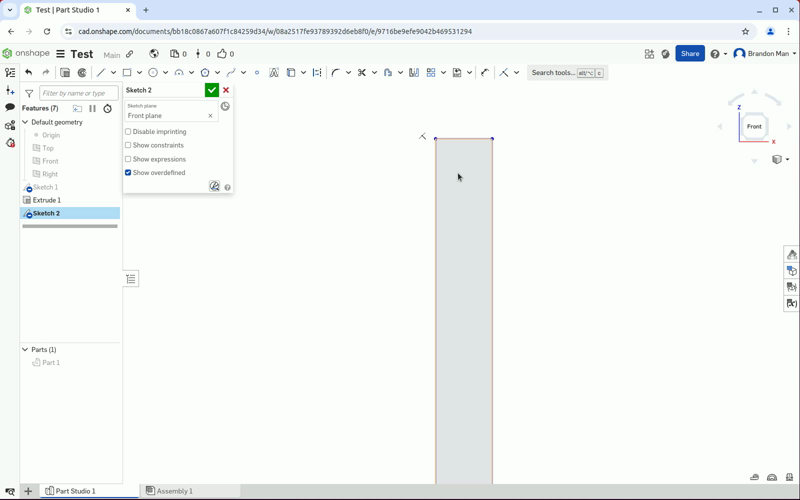
click(458, 172)
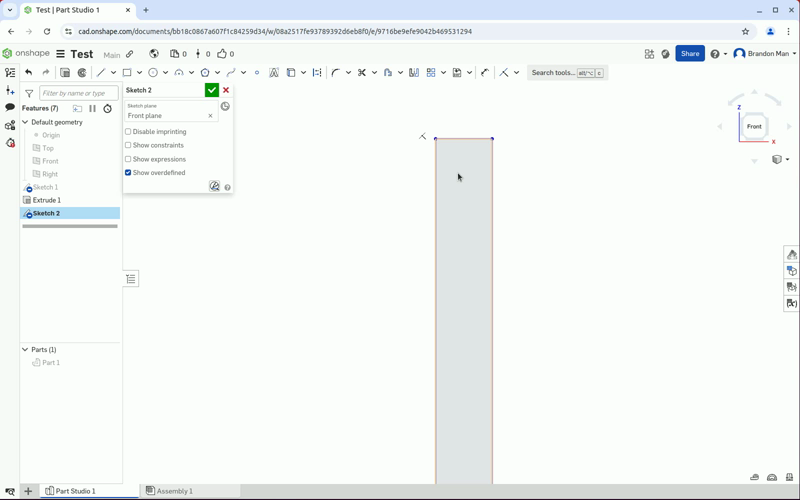
scroll(-6)
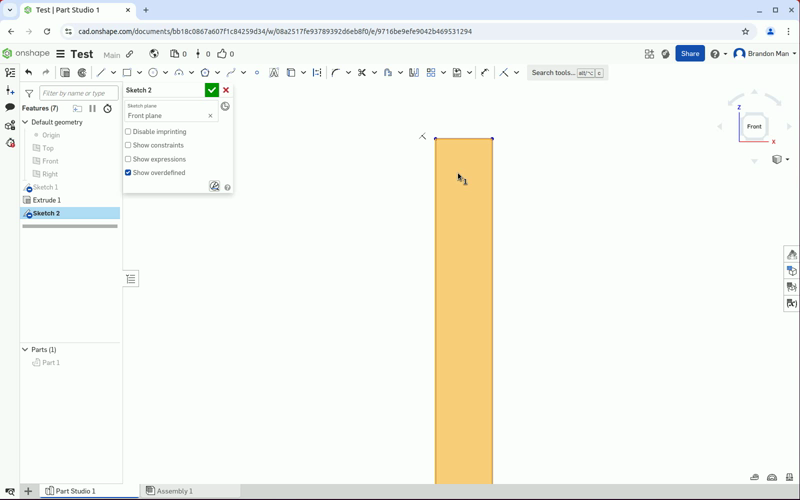
scroll(-6)
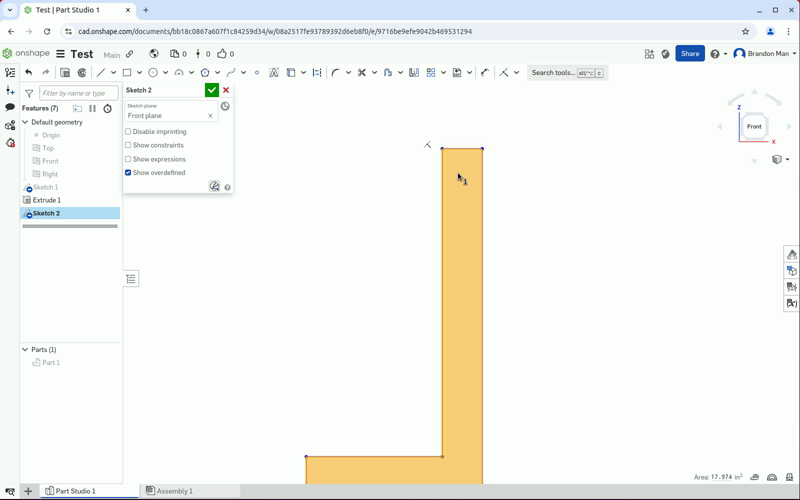
scroll(-6)
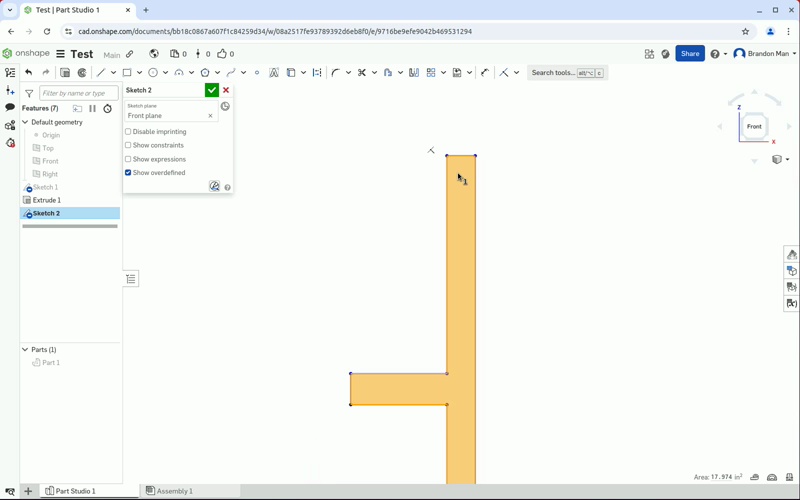
scroll(-6)
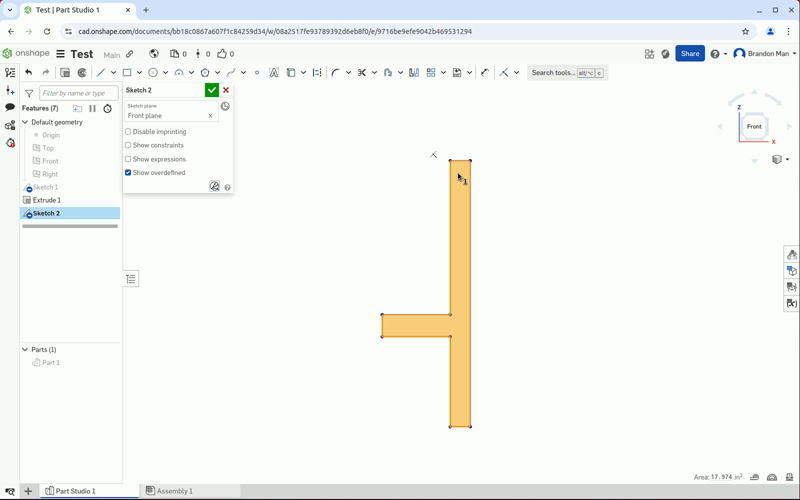
scroll(-6)
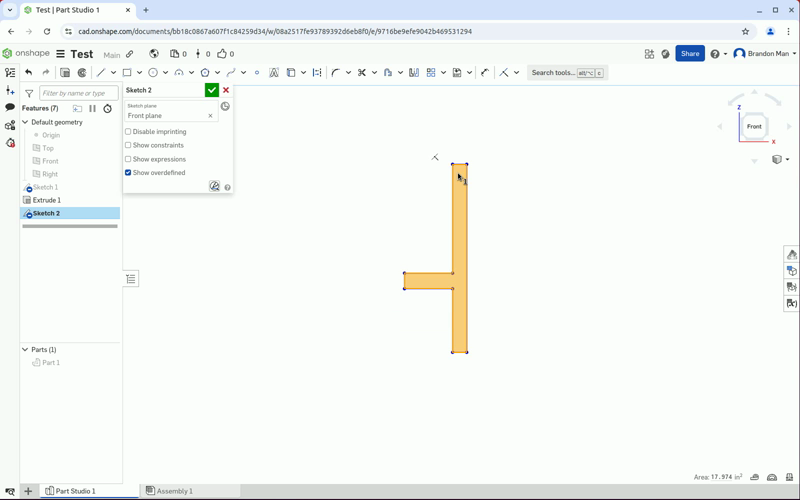
scroll(-6)
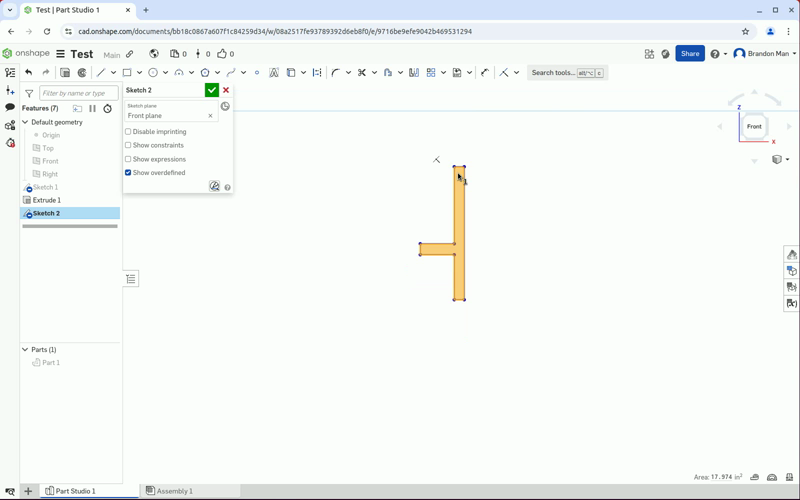
scroll(-6)
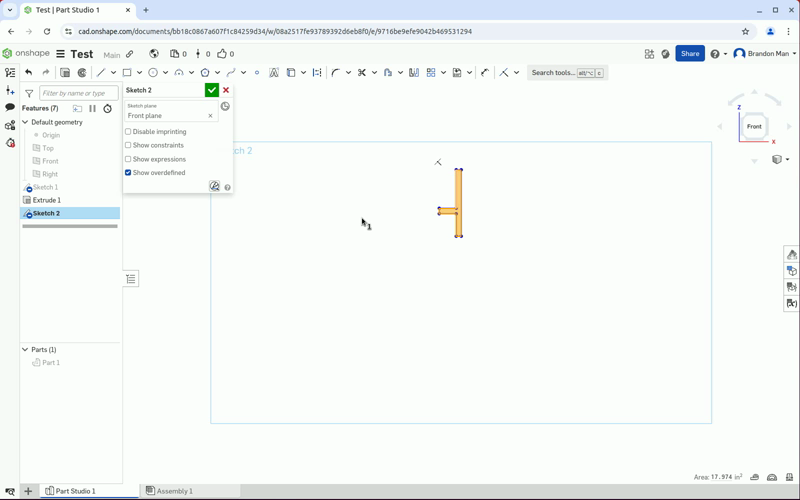
mouse_move(73, 352)
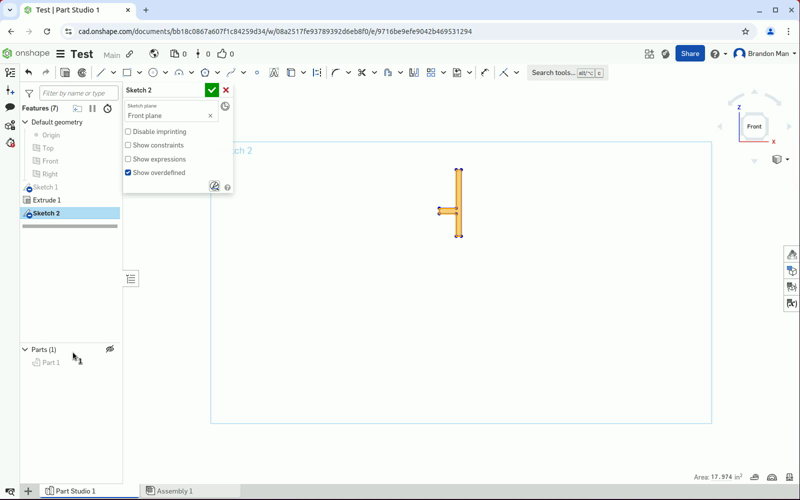
key(shift+y)
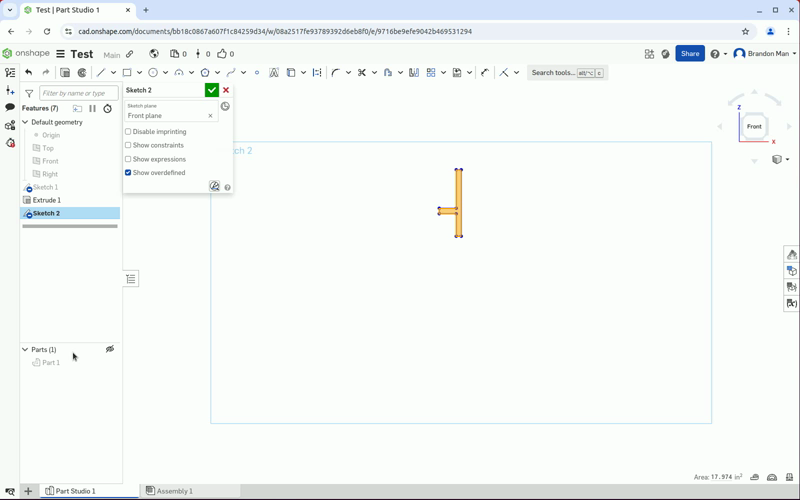
key(shift+e)
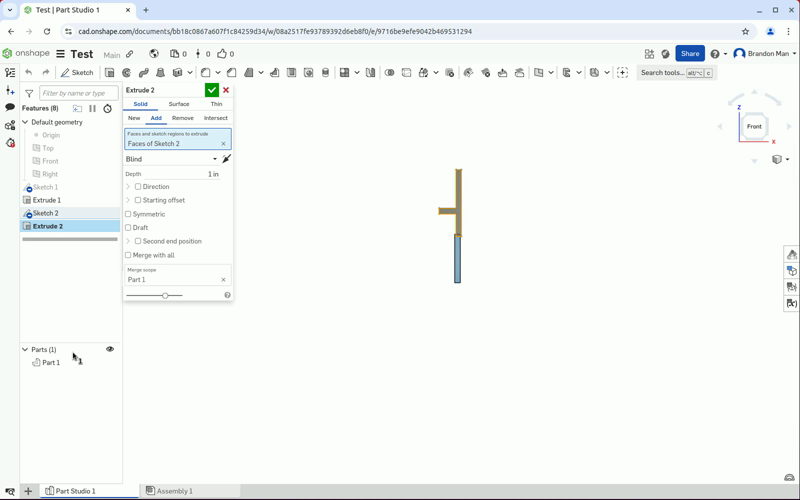
mouse_move(143, 106)
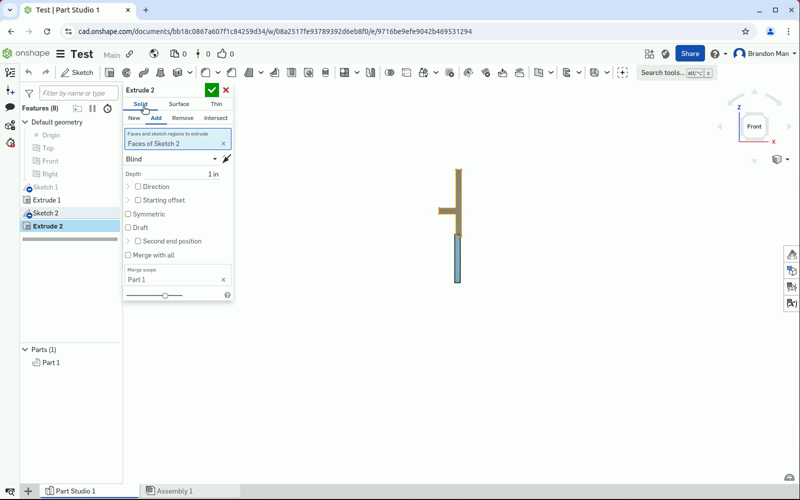
click(143, 106)
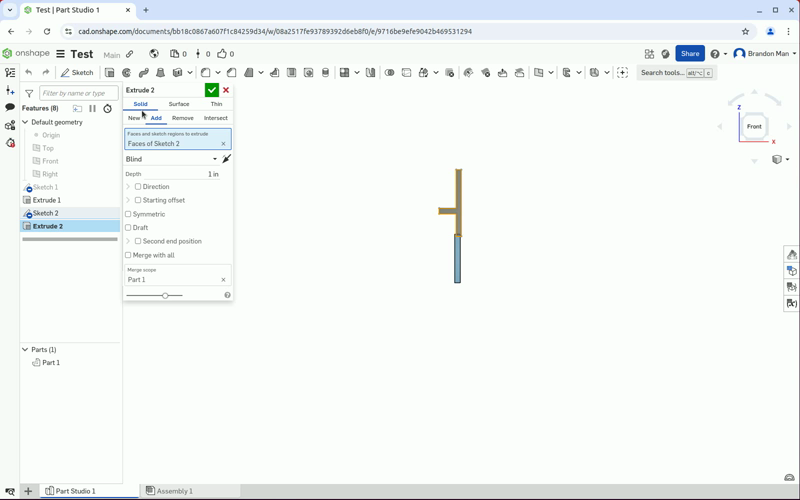
mouse_move(137, 120)
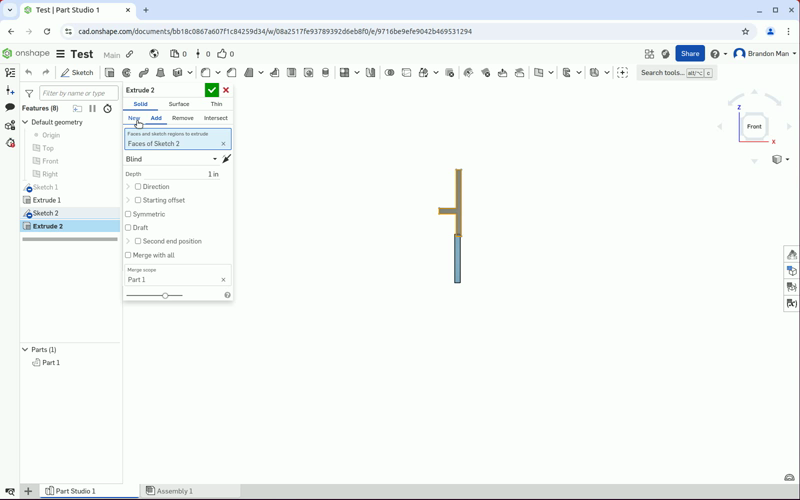
click(137, 120)
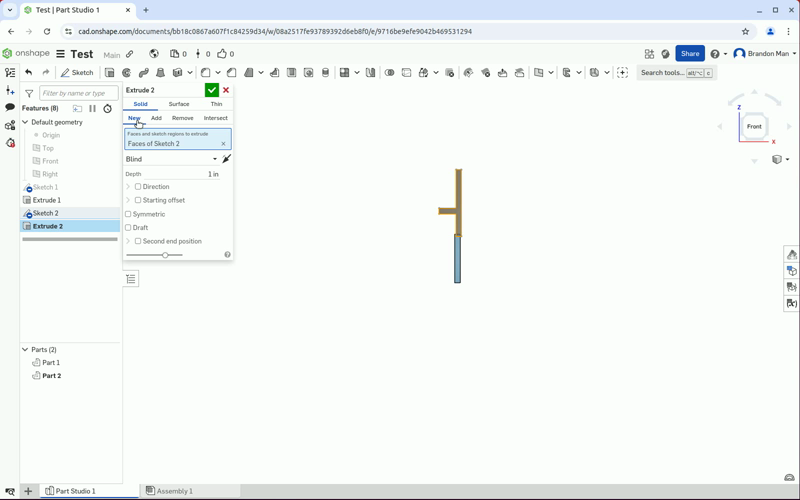
key(tab, 4)
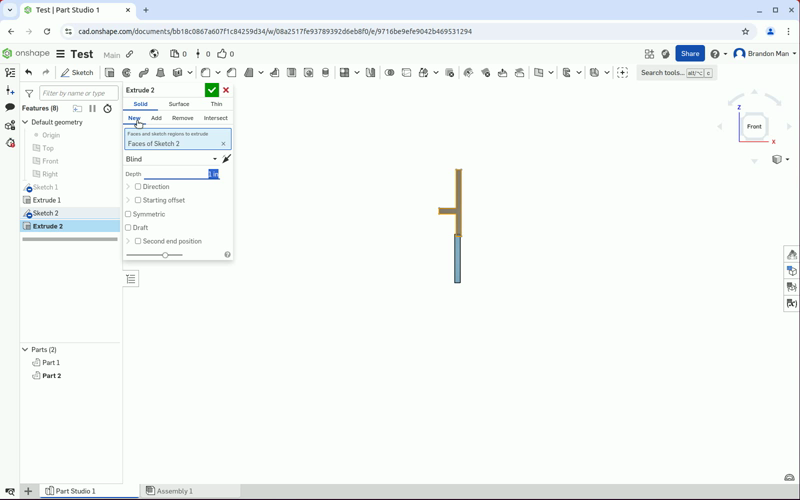
text(10.592)
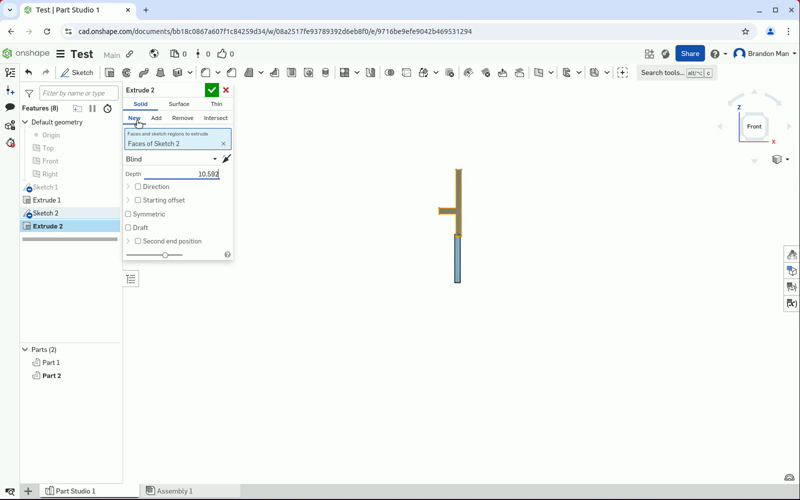
key(tab, 3)
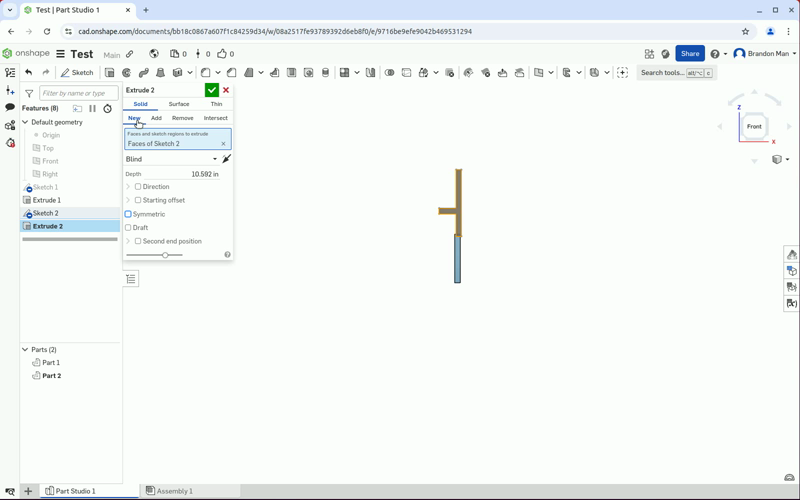
key(space)
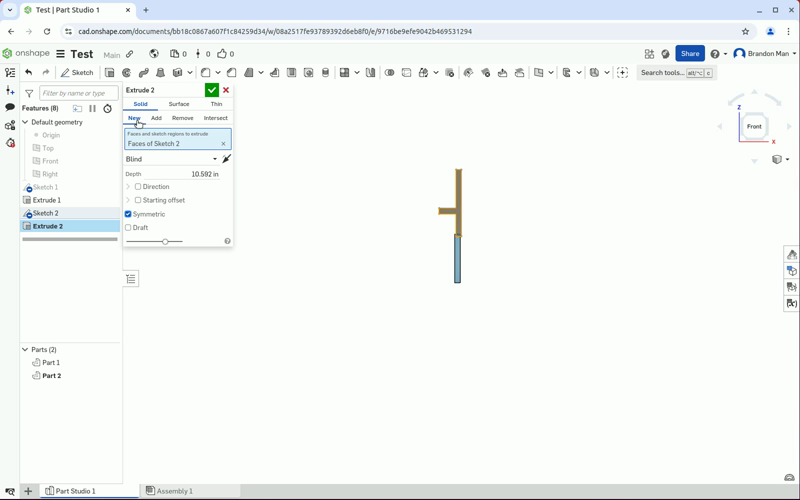
key(enter)
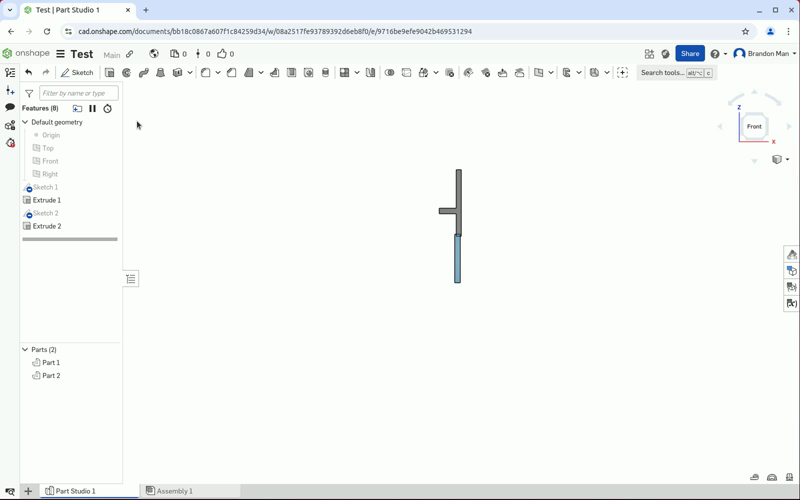
key(shift+h)
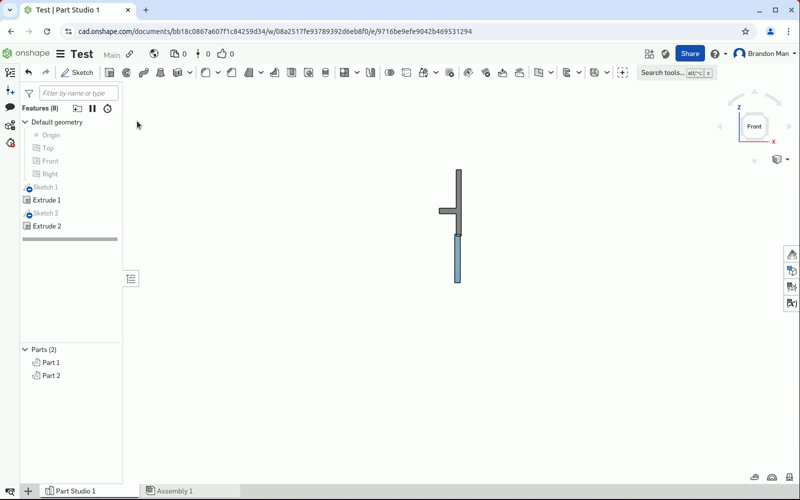
key(shift+h)
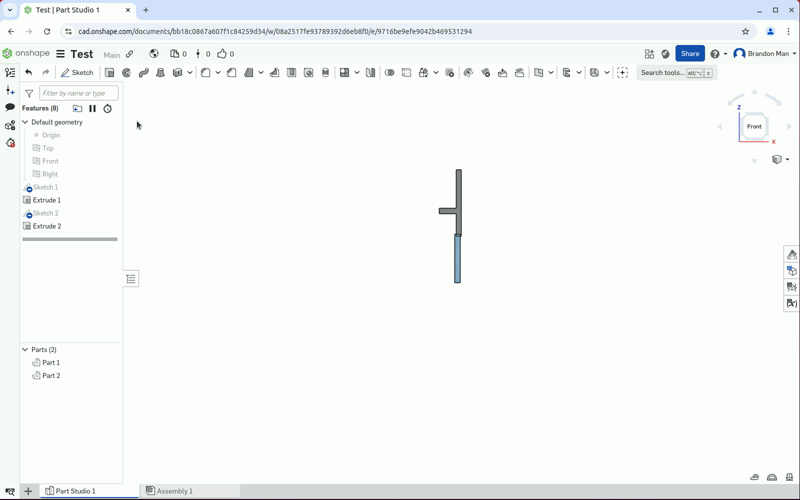
mouse_move(73, 189)
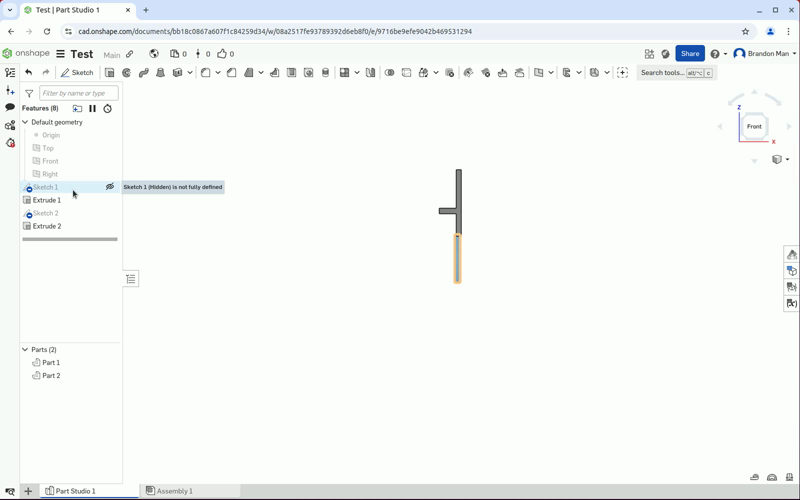
click(73, 189)
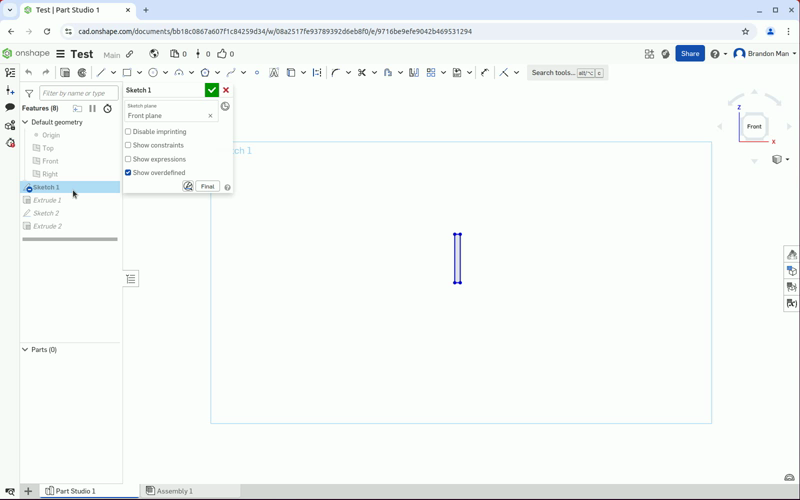
mouse_move(229, 92)
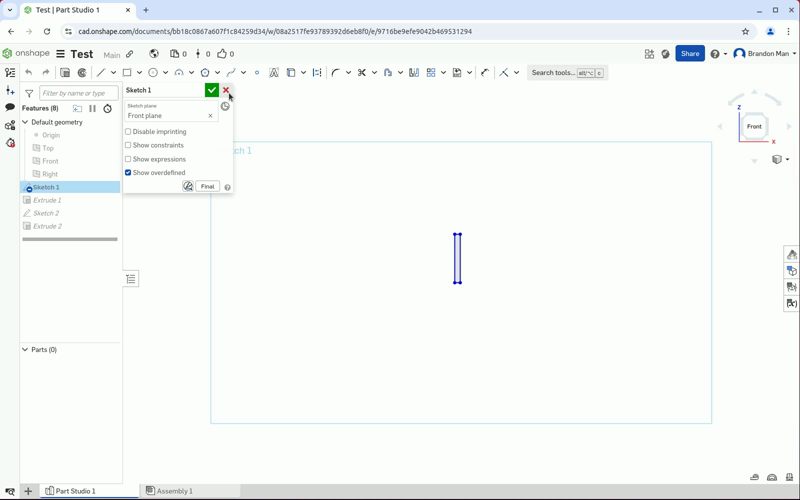
click(229, 92)
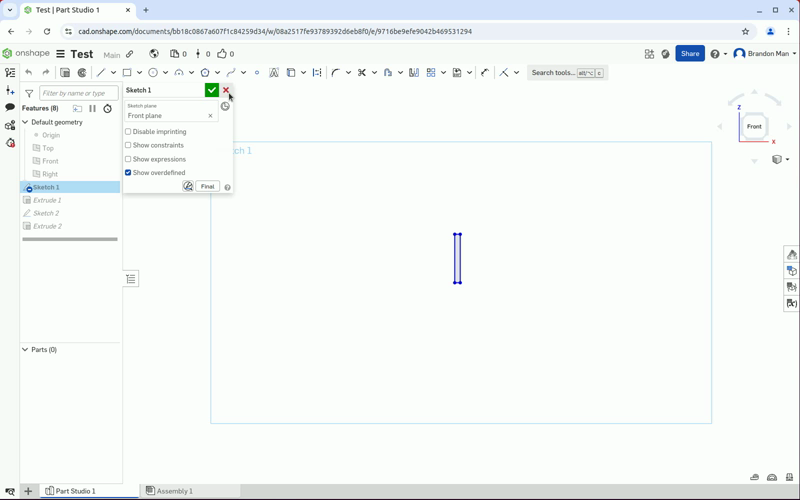
key(shift+s)
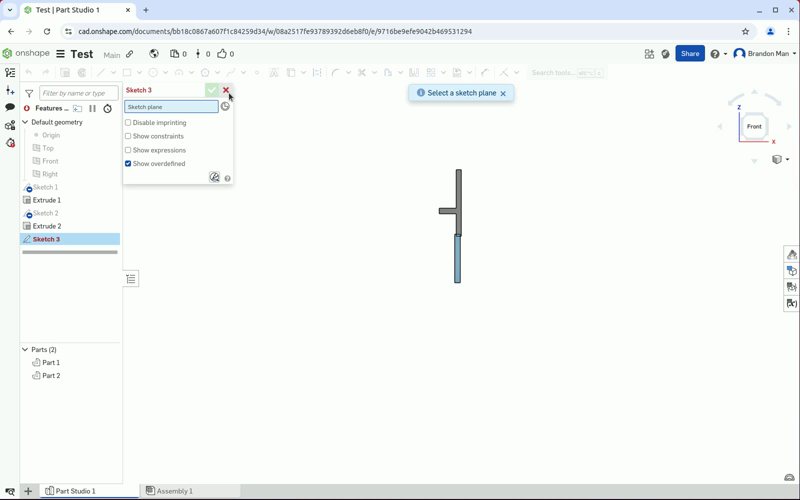
mouse_move(73, 163)
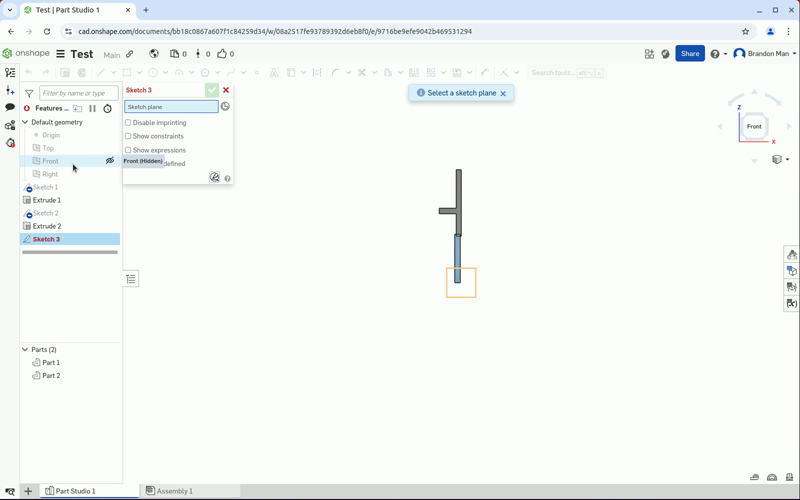
click(73, 163)
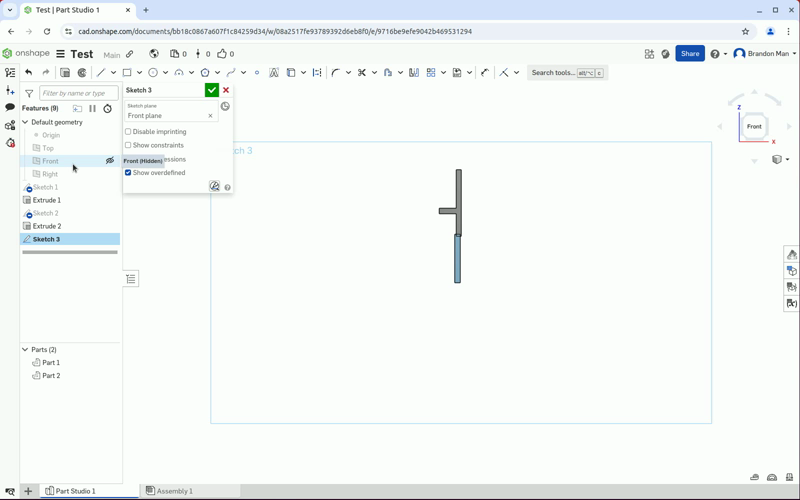
mouse_move(73, 352)
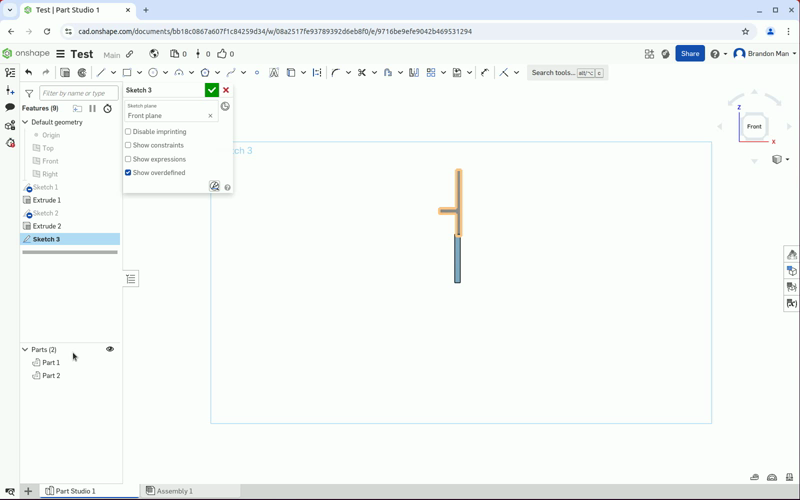
key(y)
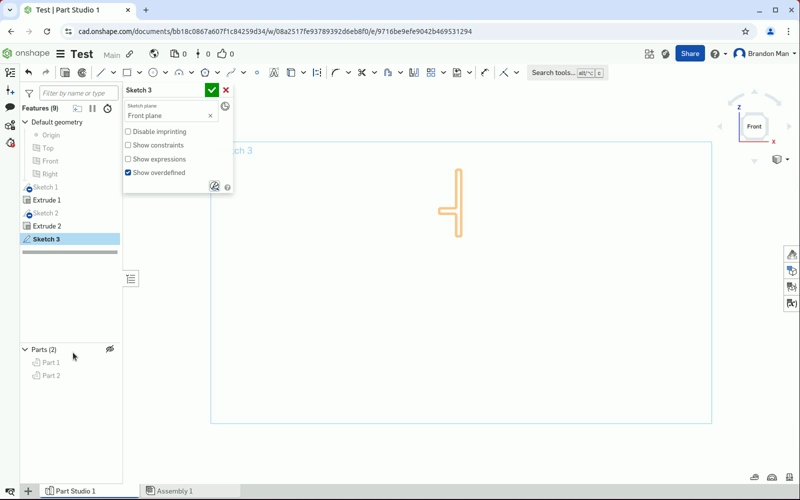
key(l)
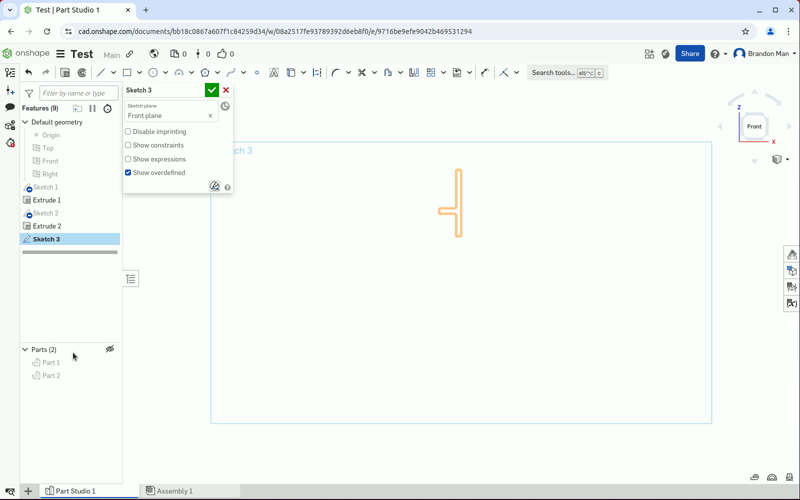
key_down(shift)
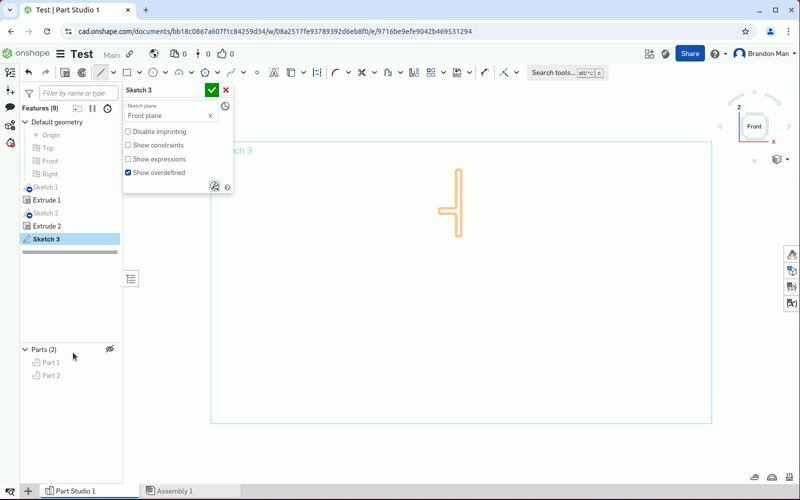
mouse_move(454, 295)
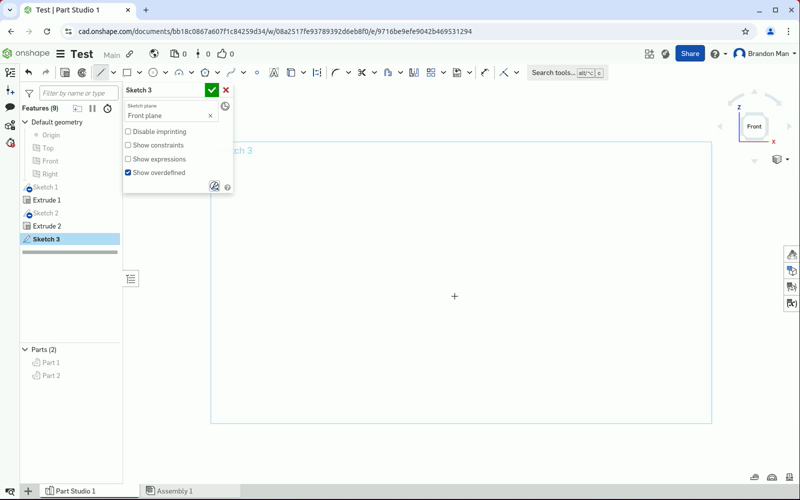
click(454, 295)
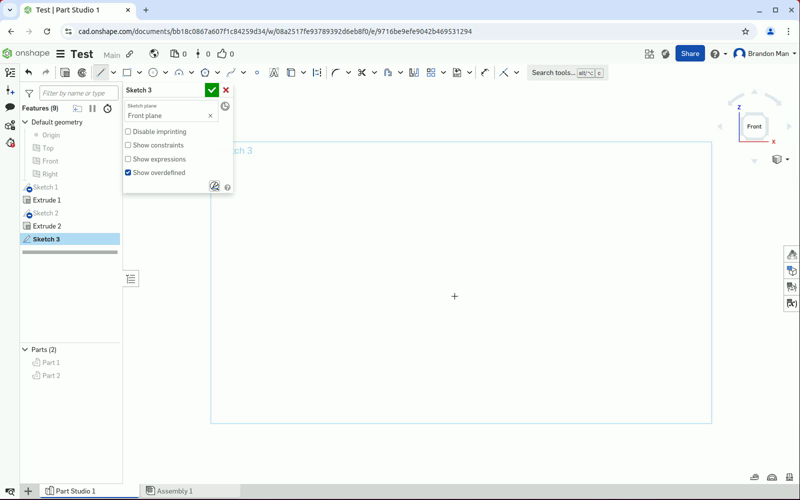
key_up(shift)
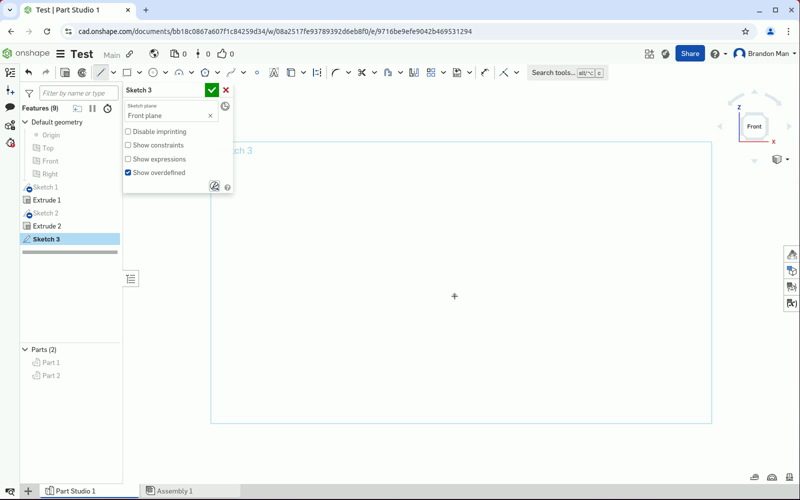
key_down(shift)
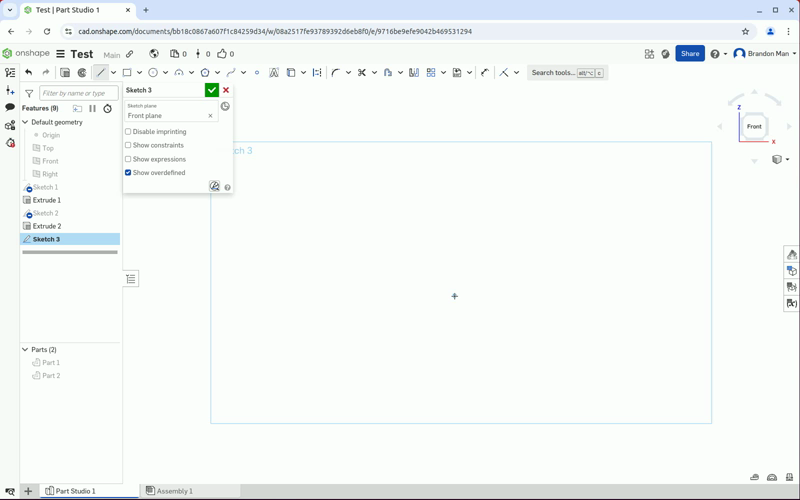
mouse_move(484, 295)
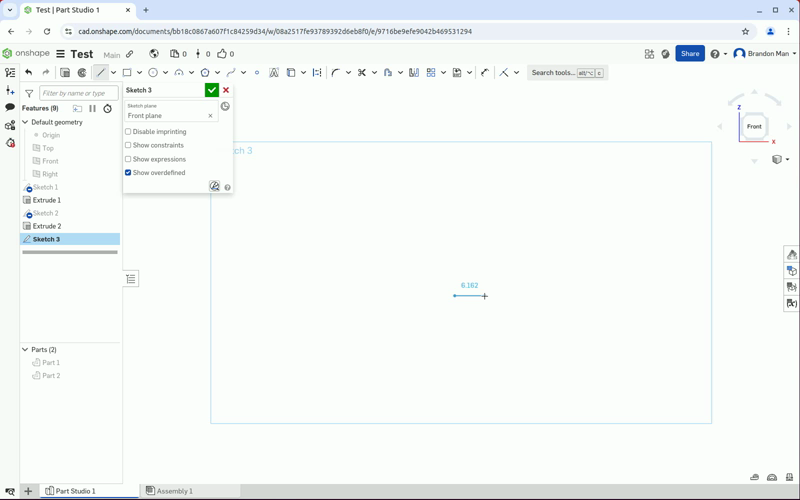
mouse_move(466, 295)
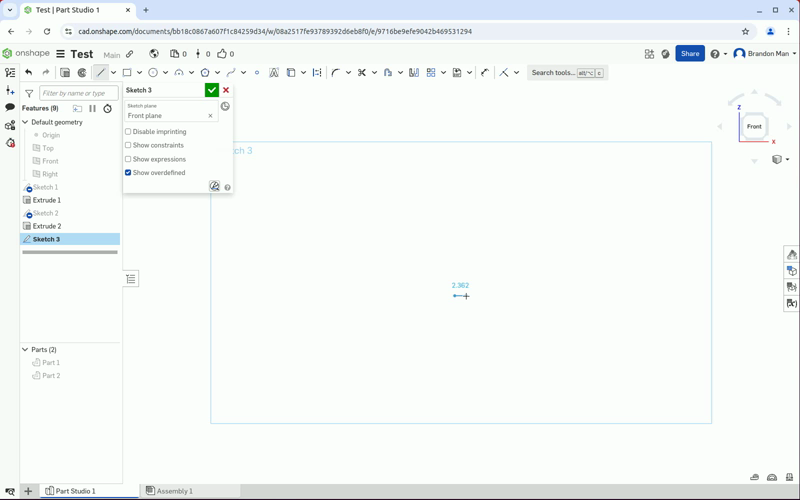
click(466, 295)
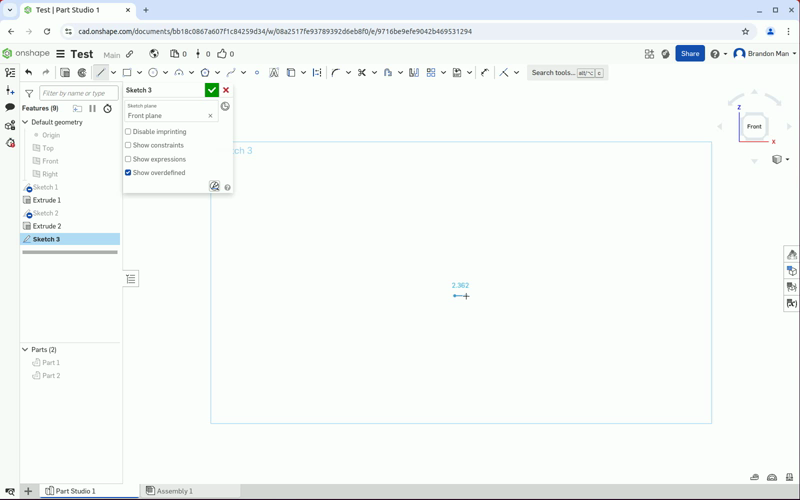
key_up(shift)
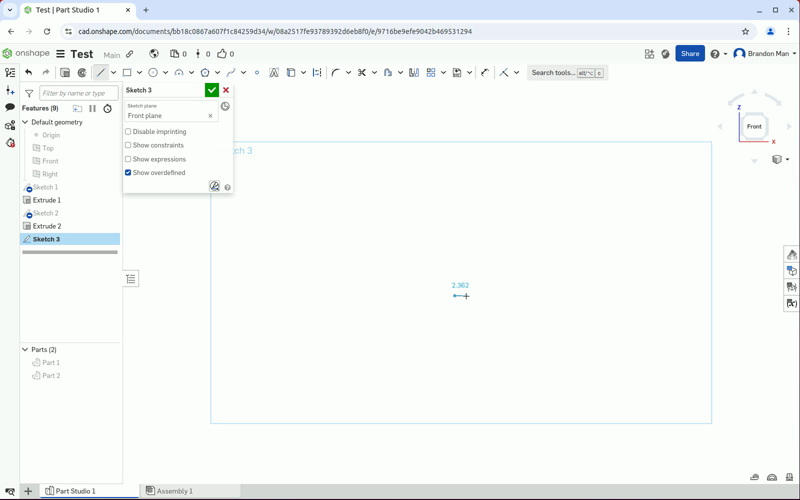
key_down(shift)
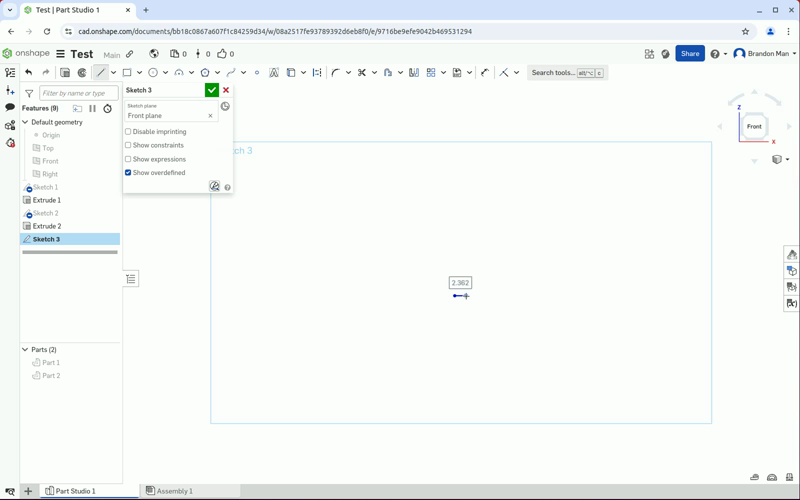
mouse_move(496, 295)
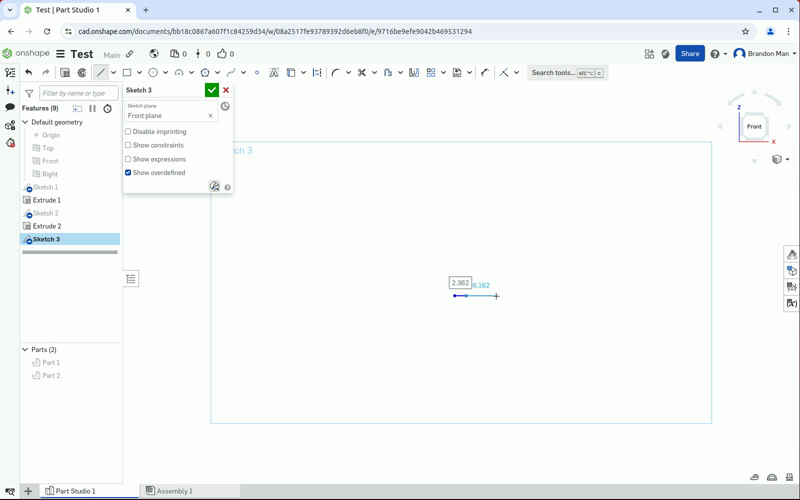
mouse_move(466, 282)
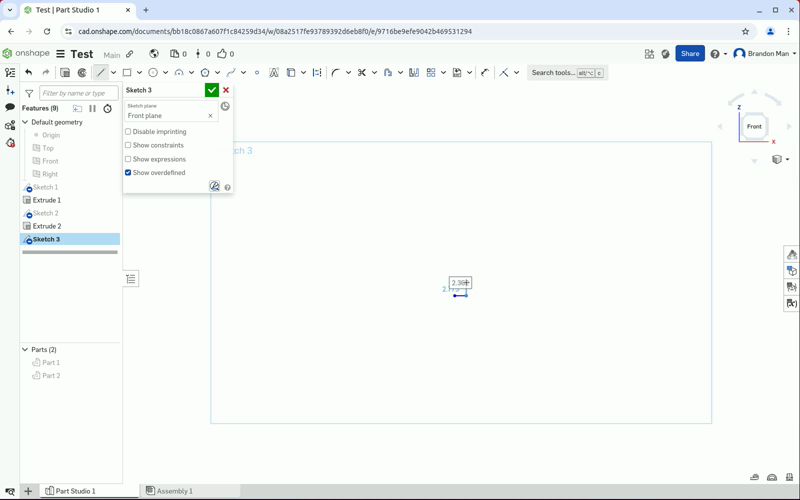
click(466, 282)
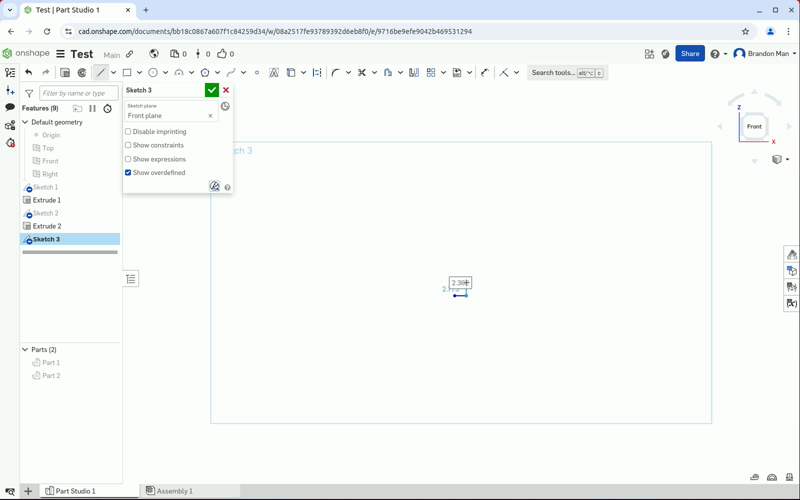
key_up(shift)
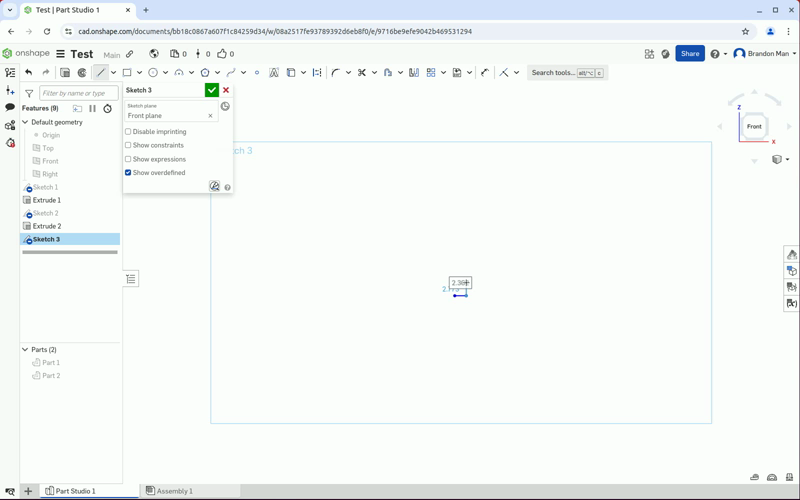
key_down(shift)
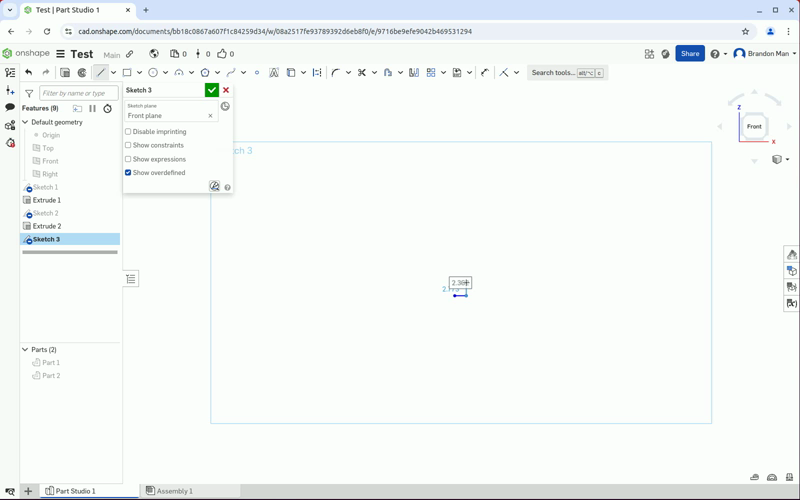
mouse_move(496, 282)
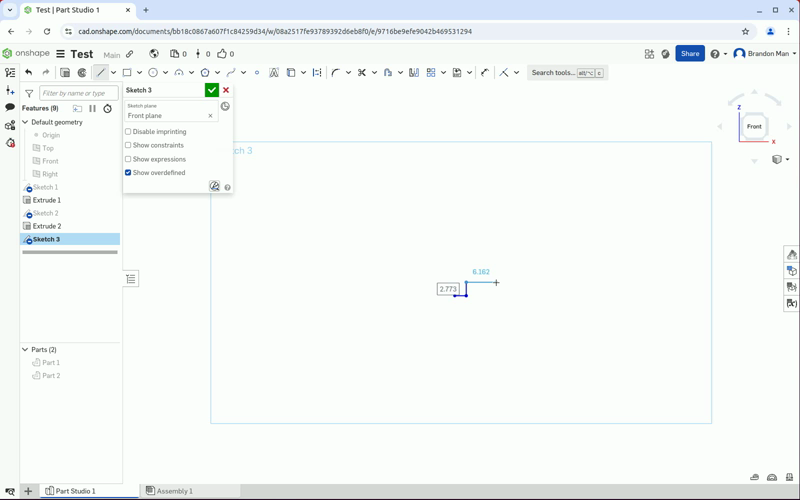
mouse_move(460, 282)
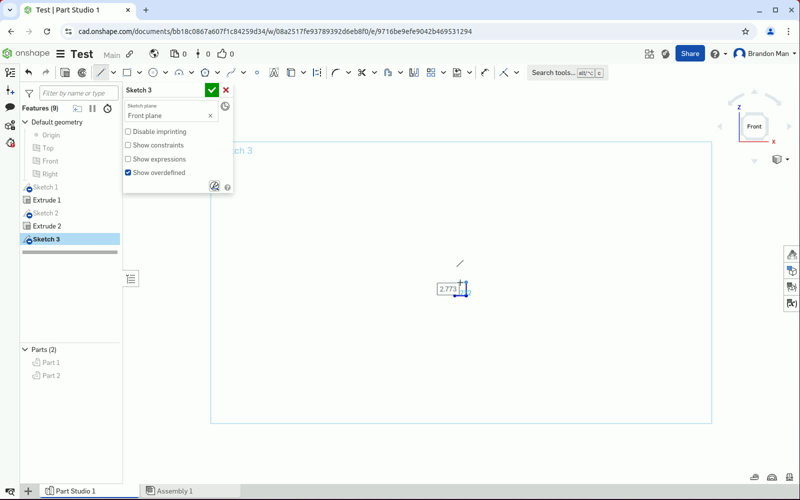
scroll(6)
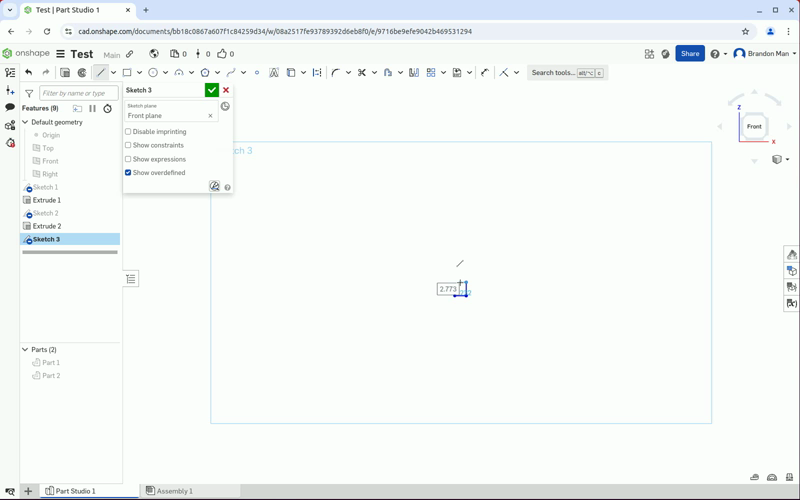
scroll(6)
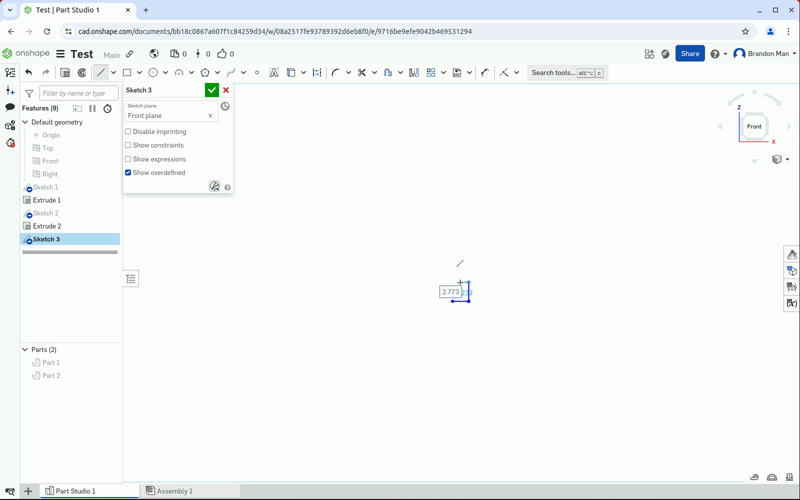
scroll(6)
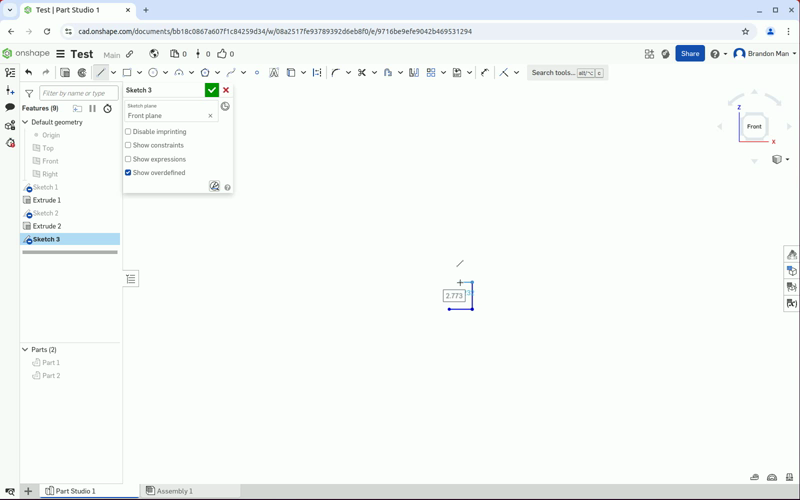
scroll(6)
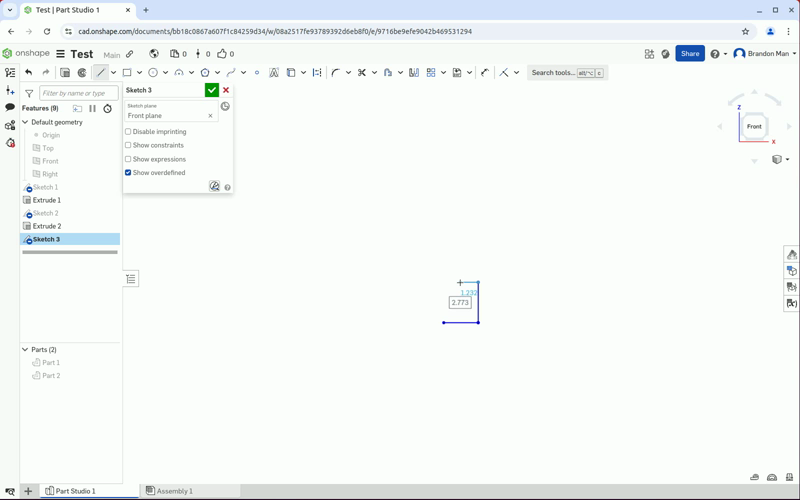
scroll(6)
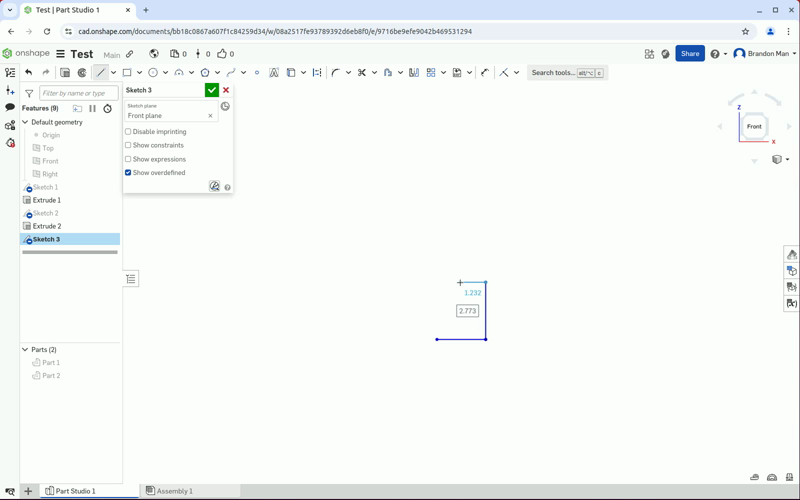
scroll(6)
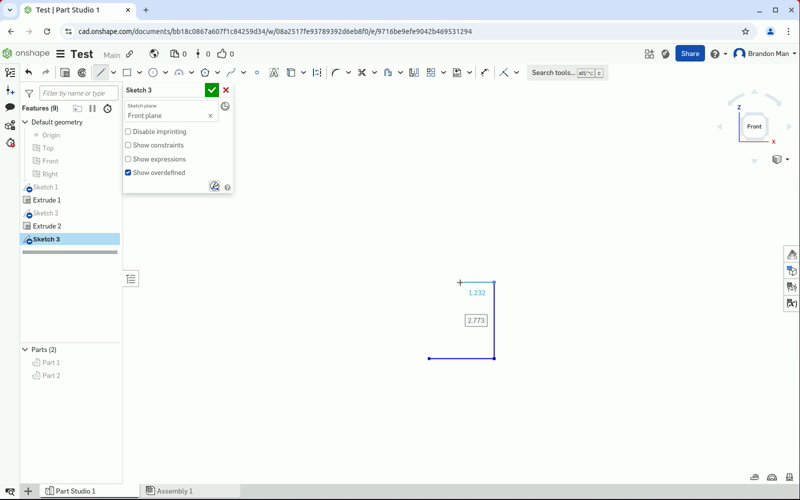
scroll(6)
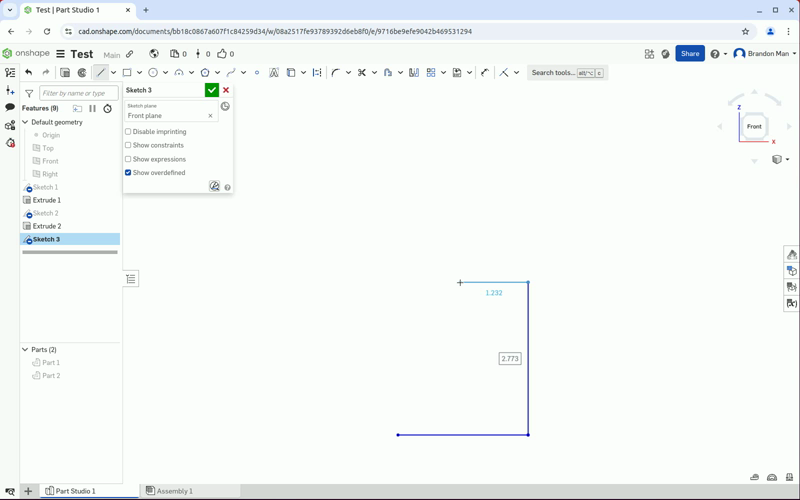
click(460, 282)
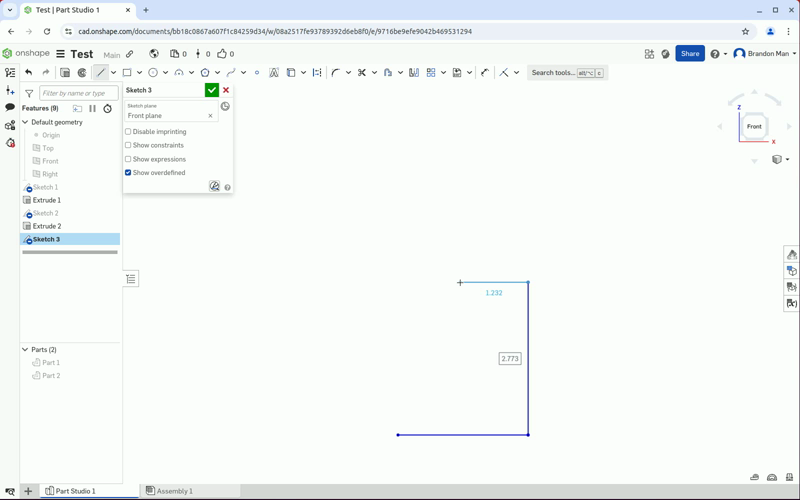
scroll(-6)
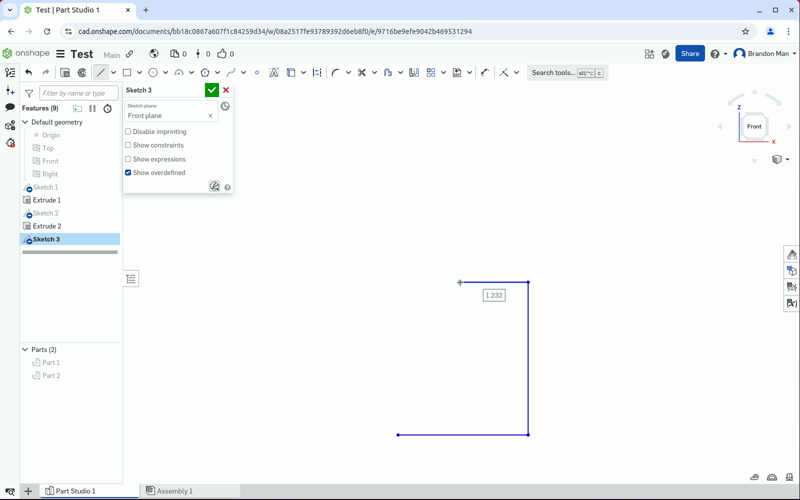
scroll(-6)
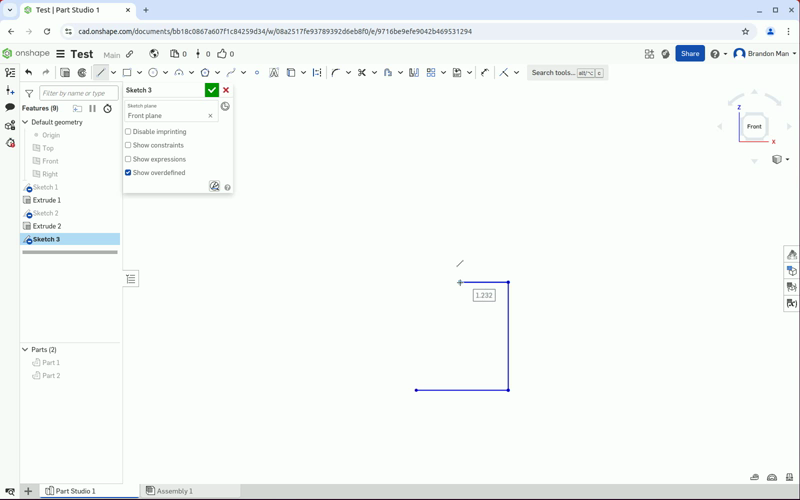
scroll(-6)
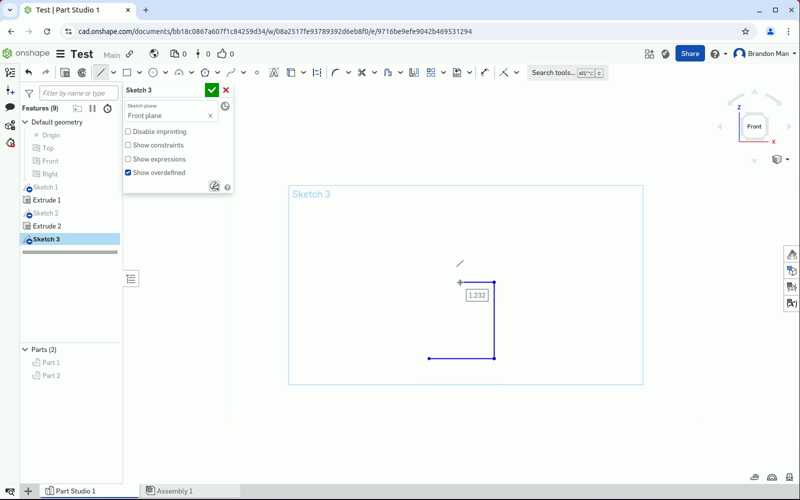
scroll(-6)
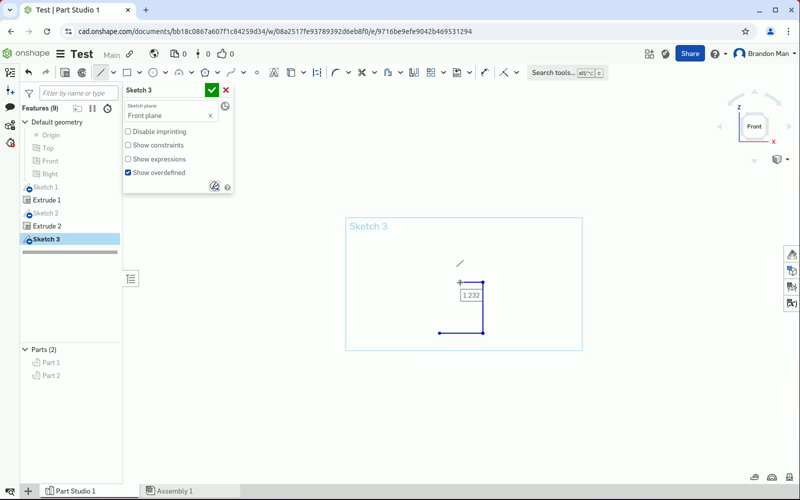
scroll(-6)
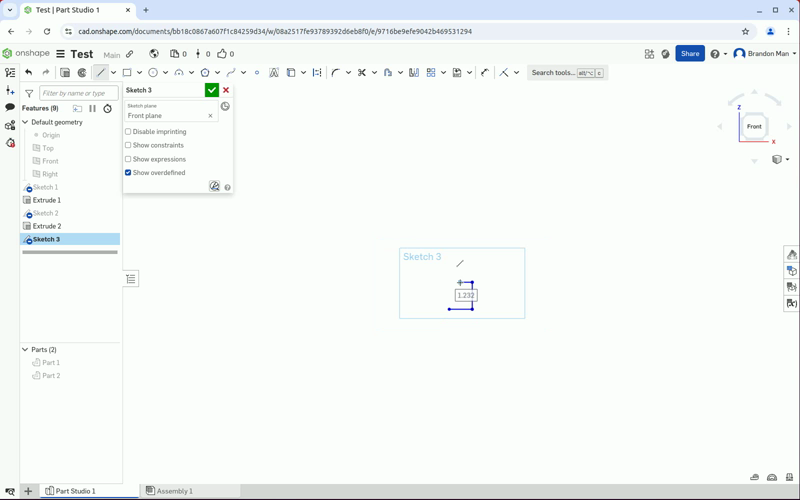
scroll(-6)
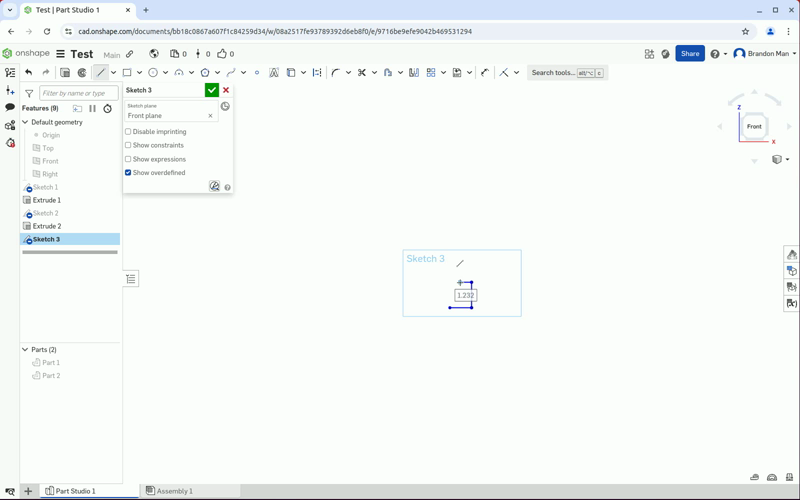
scroll(-6)
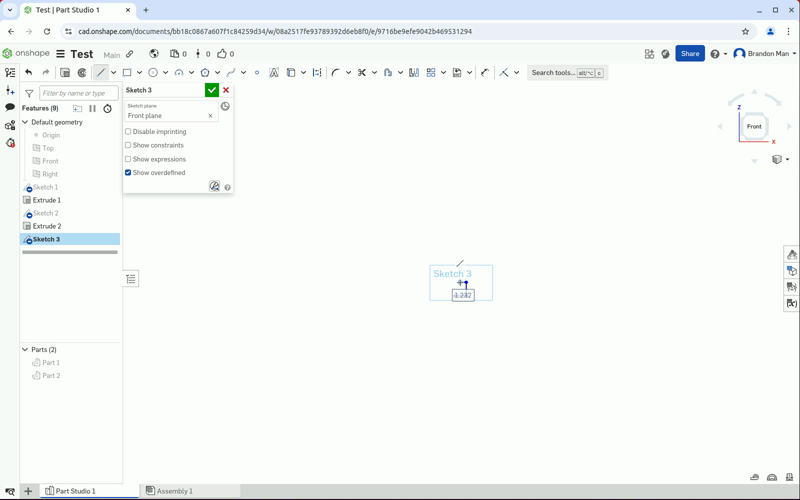
key_up(shift)
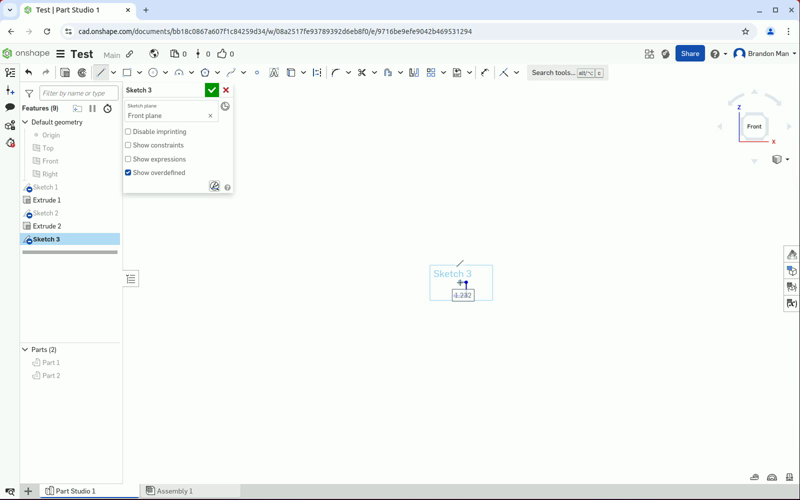
key_down(shift)
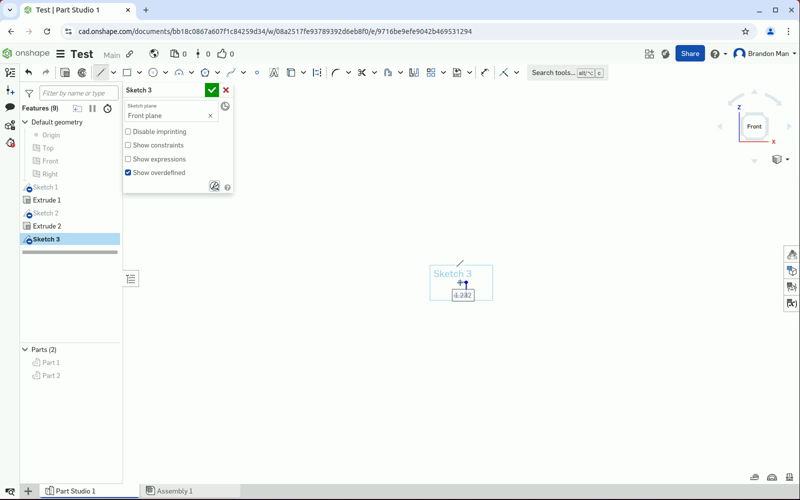
mouse_move(490, 282)
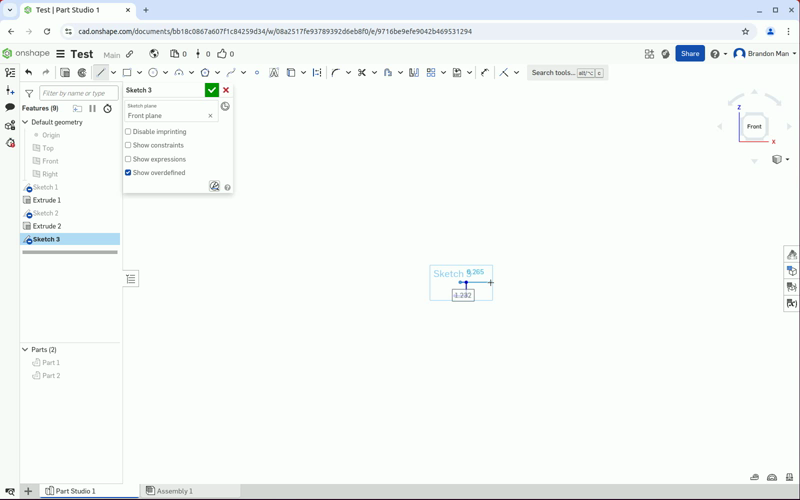
mouse_move(454, 282)
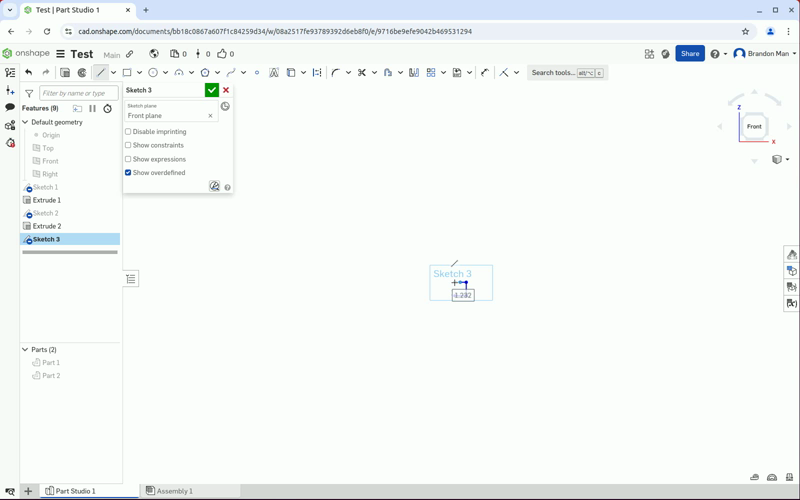
scroll(6)
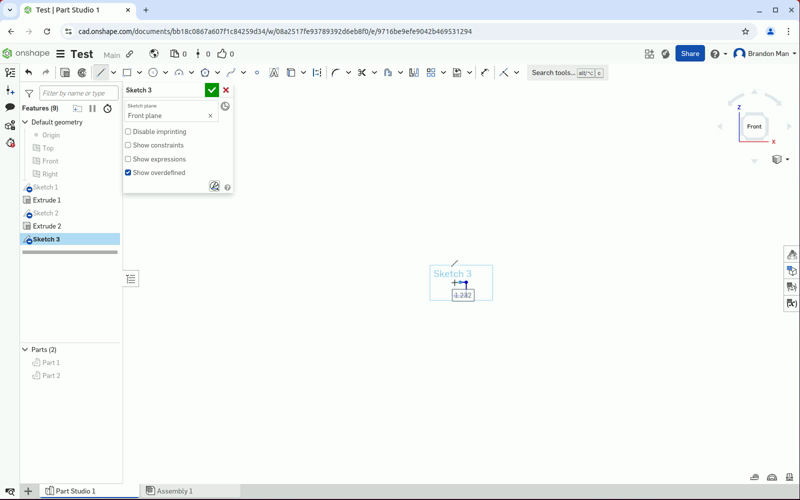
scroll(6)
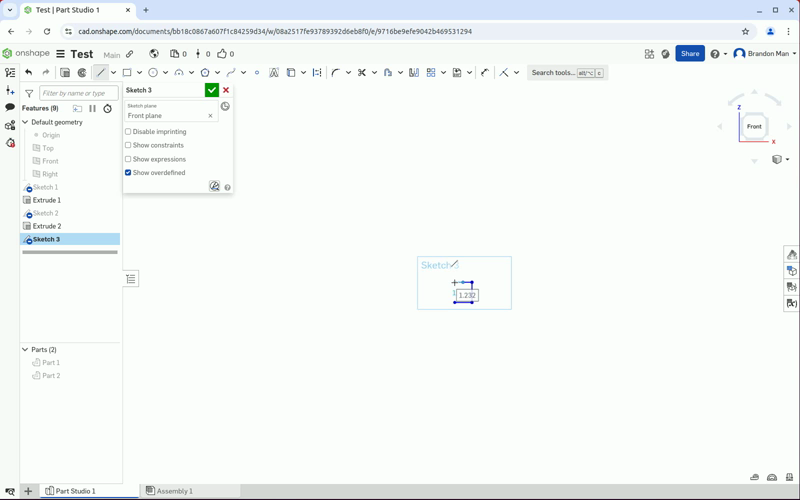
scroll(6)
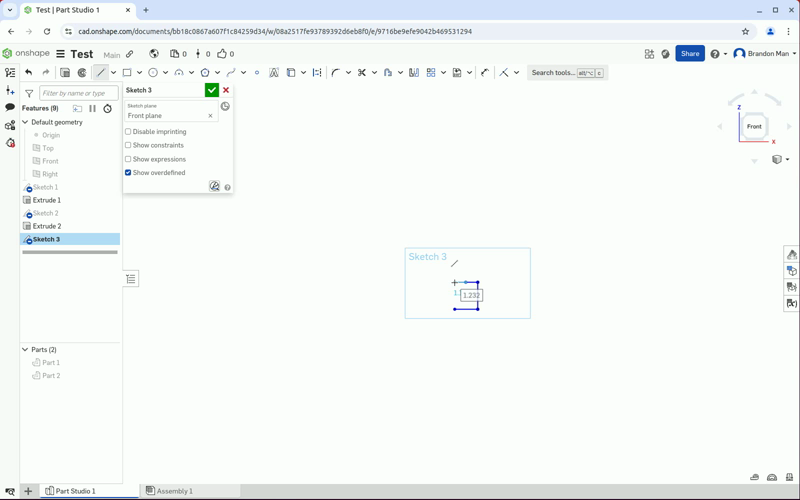
scroll(6)
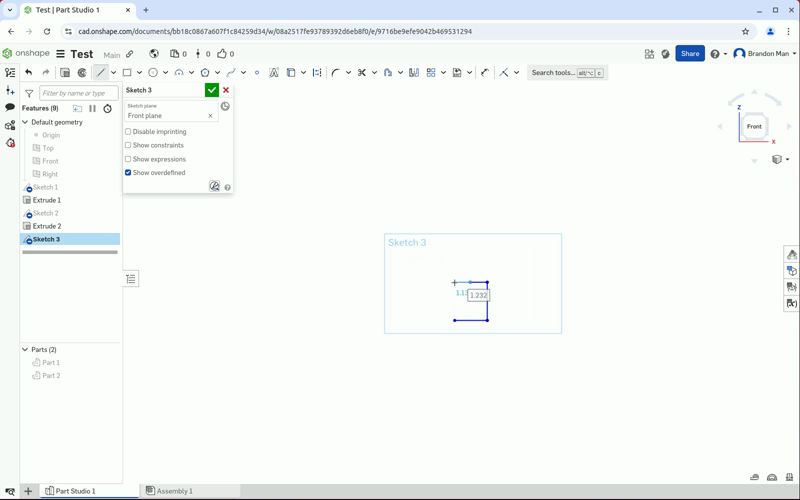
scroll(6)
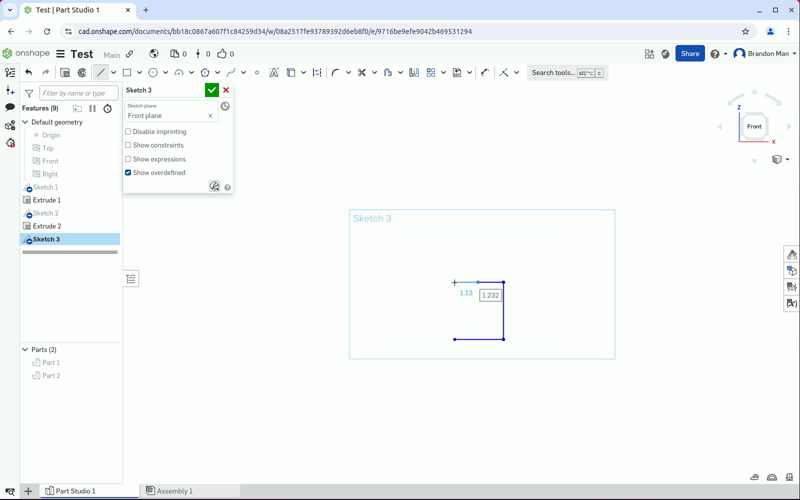
scroll(6)
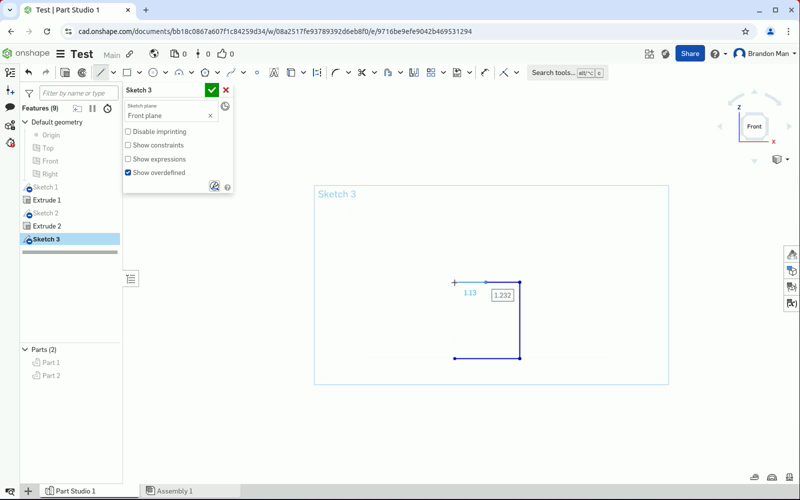
scroll(6)
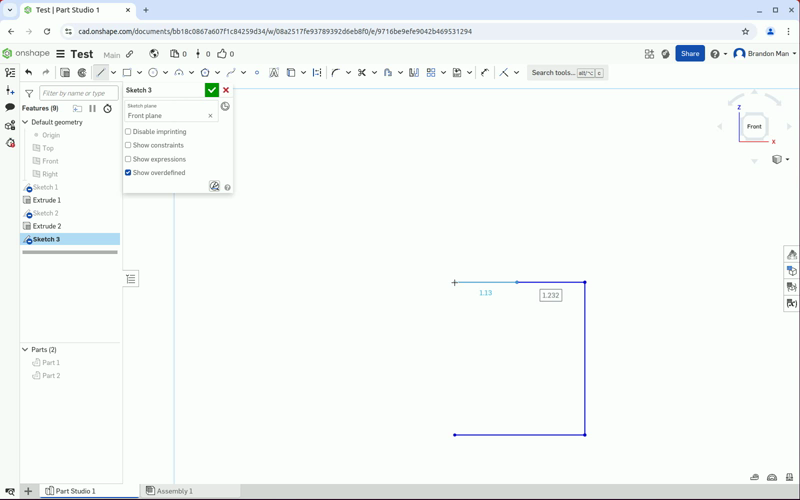
click(454, 282)
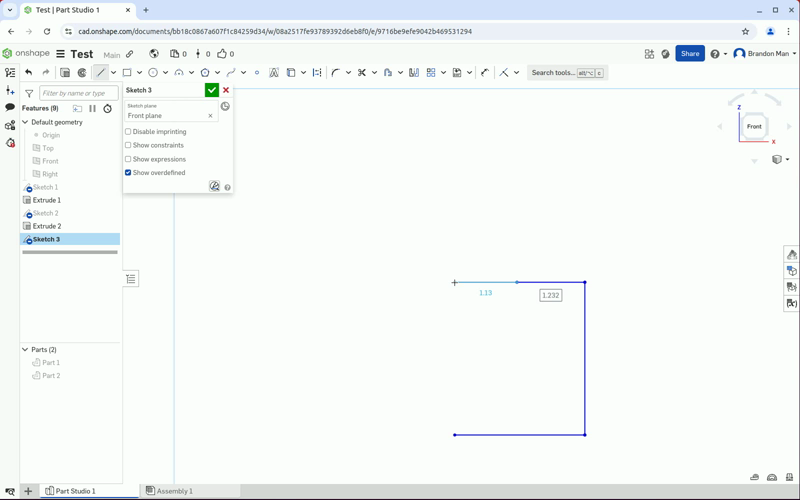
scroll(-6)
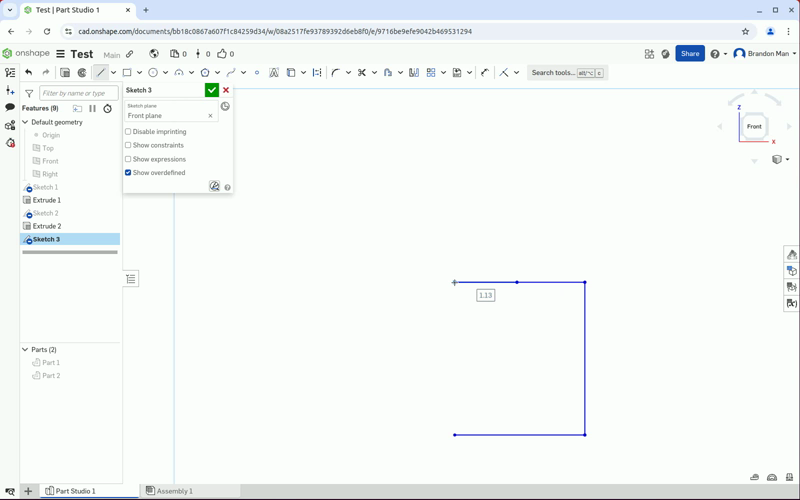
scroll(-6)
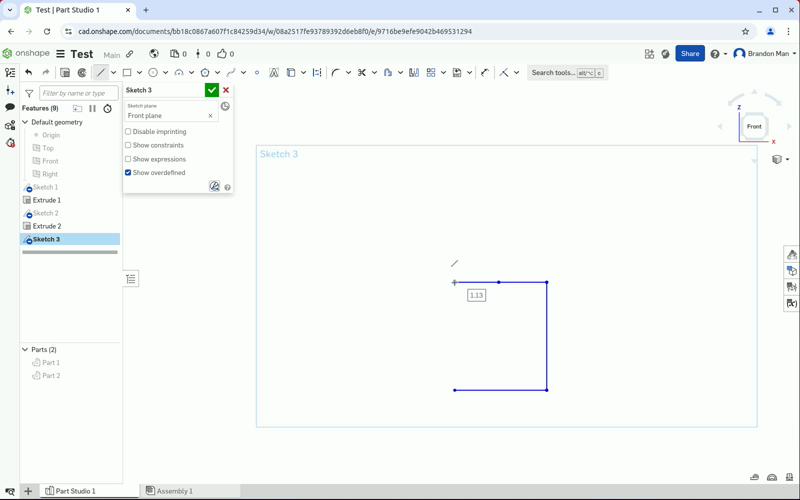
scroll(-6)
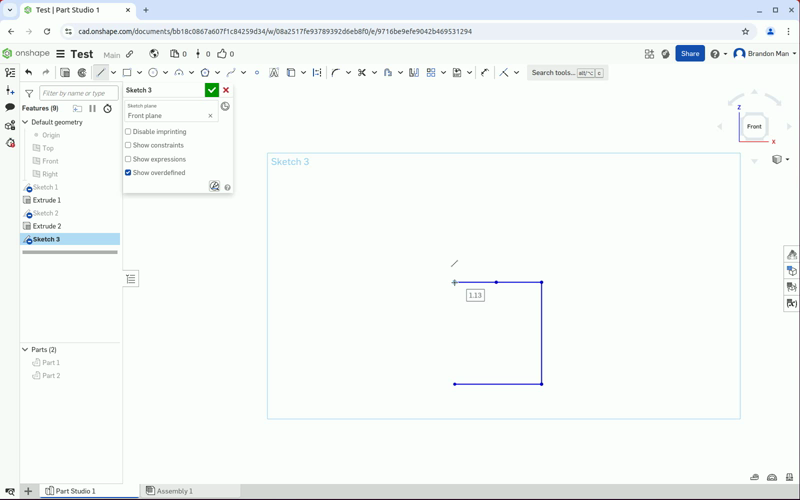
scroll(-6)
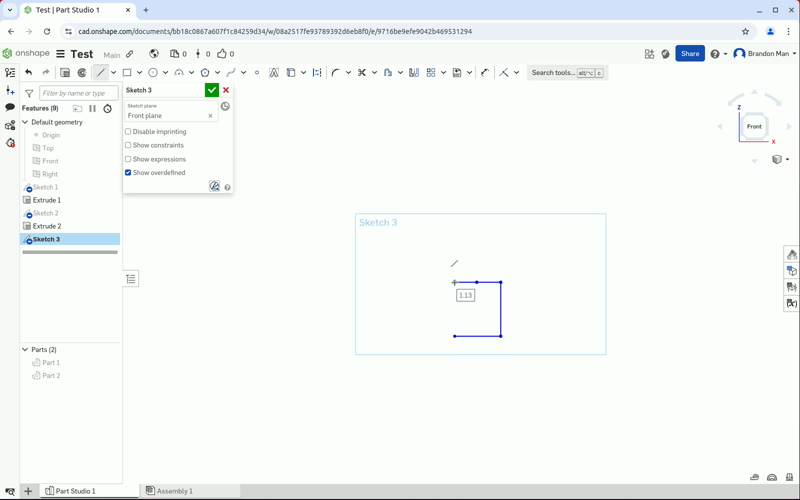
scroll(-6)
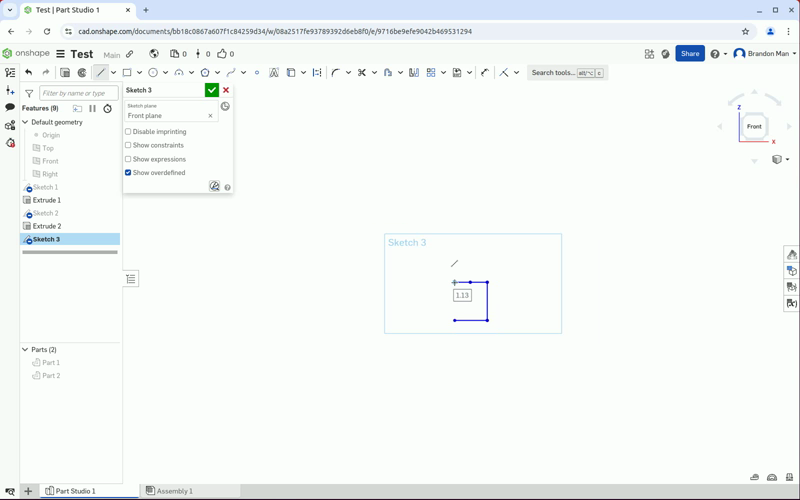
scroll(-6)
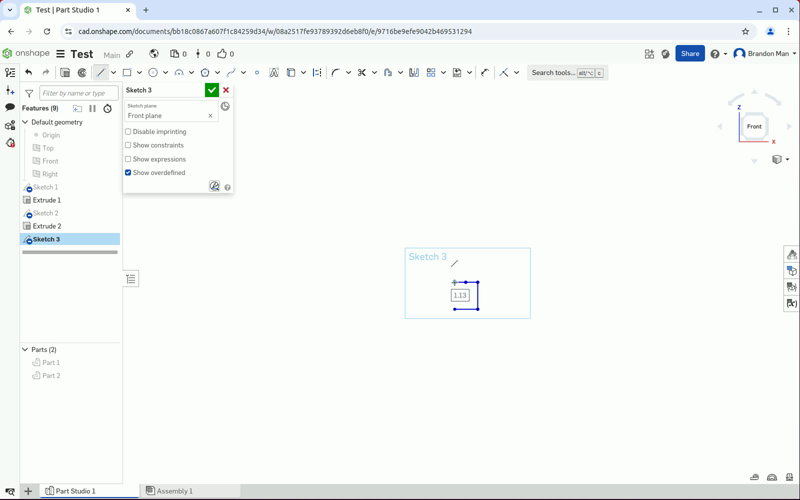
scroll(-6)
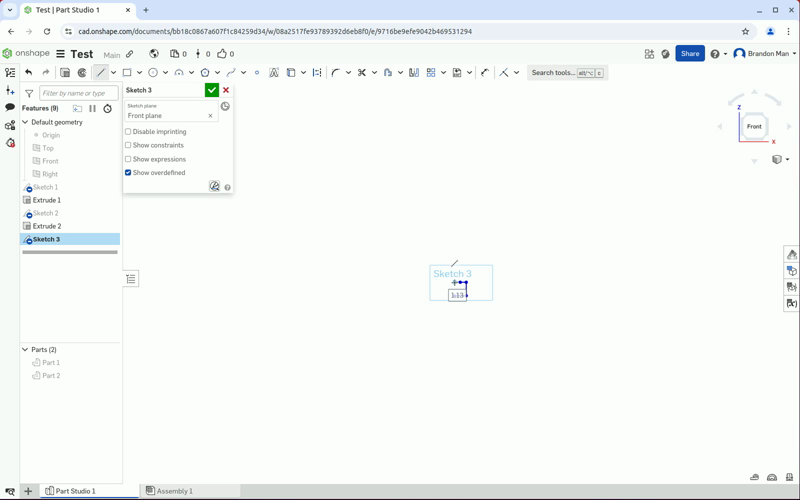
key_up(shift)
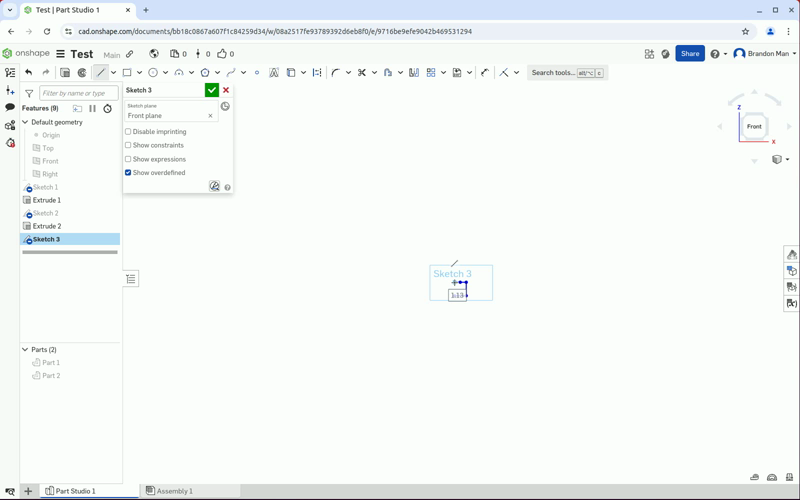
mouse_move(484, 282)
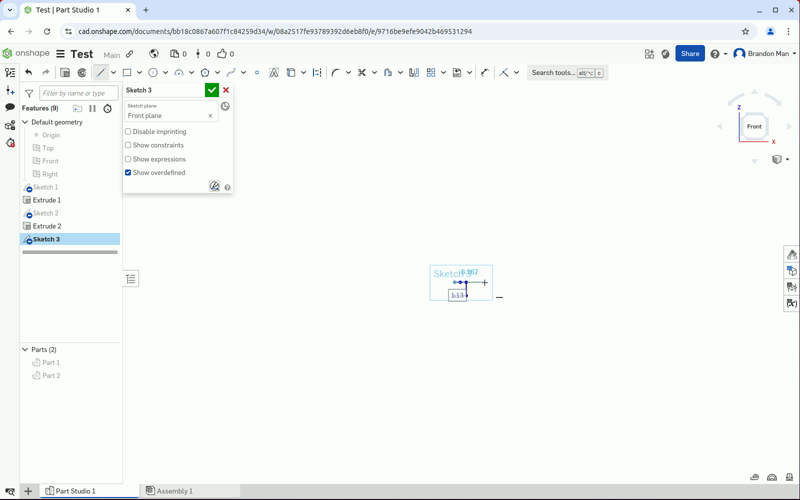
key_down(shift)
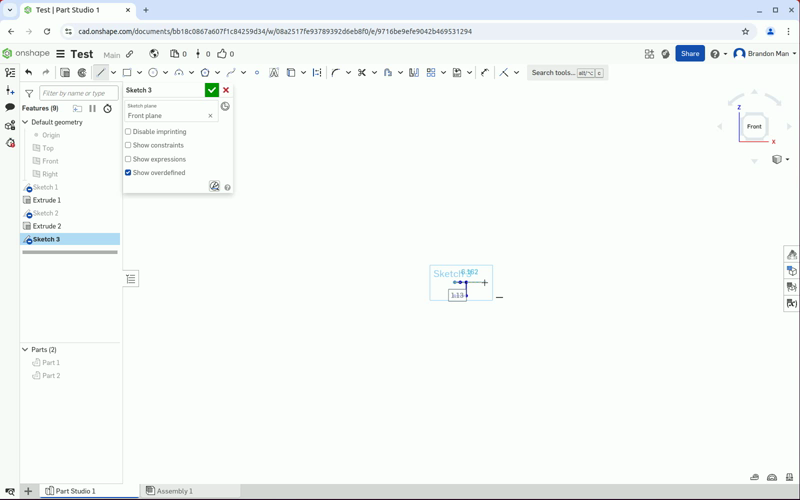
mouse_move(454, 295)
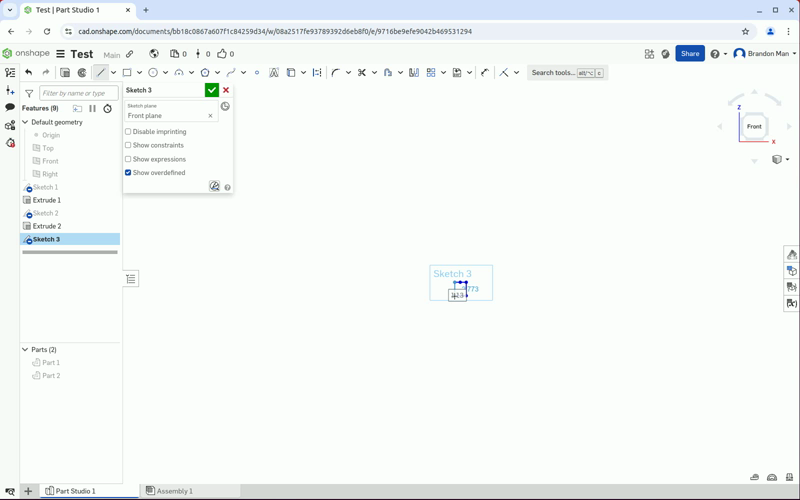
key_up(shift)
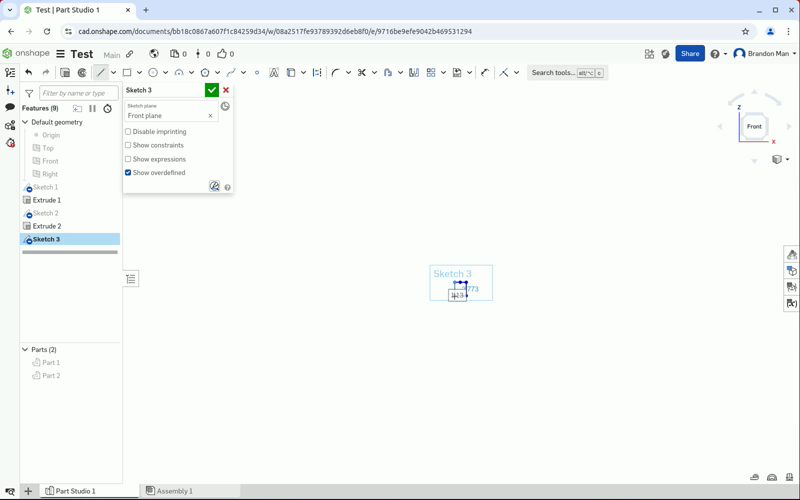
click(454, 295)
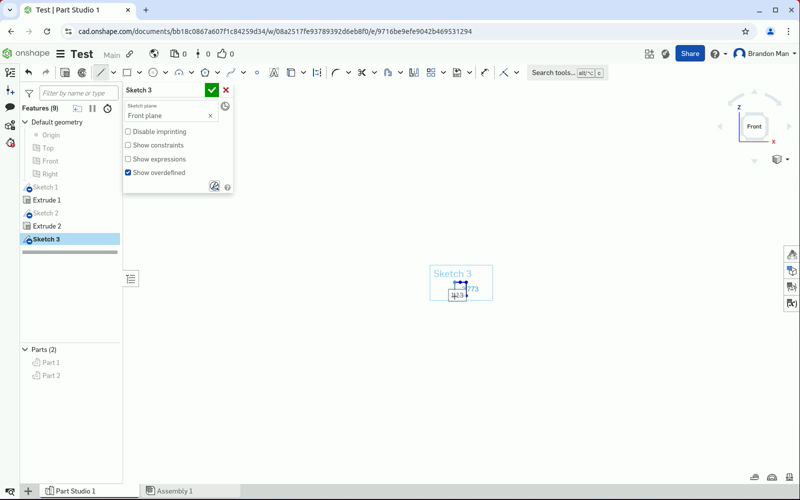
key(esc)
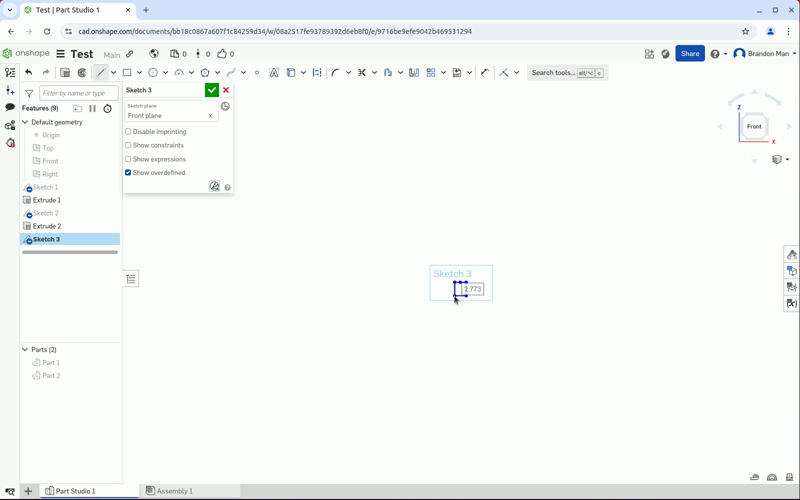
mouse_move(464, 293)
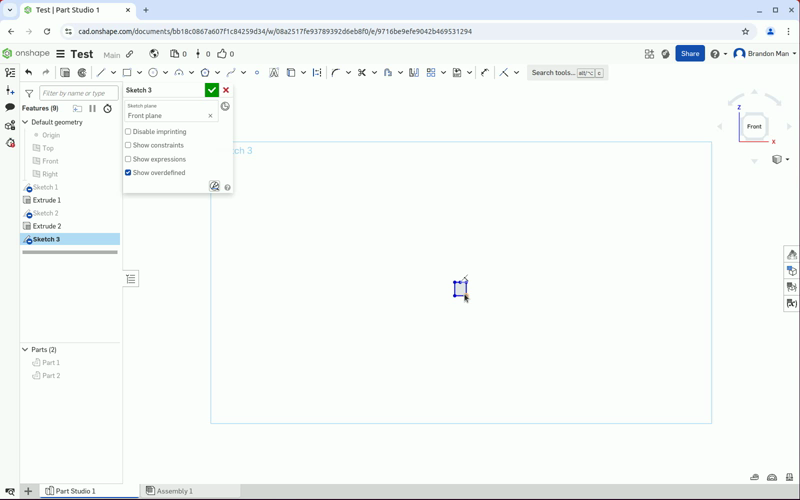
scroll(6)
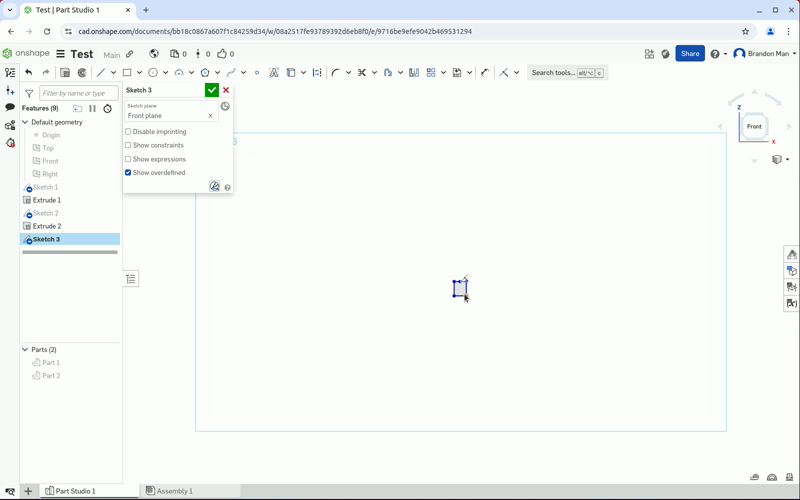
scroll(6)
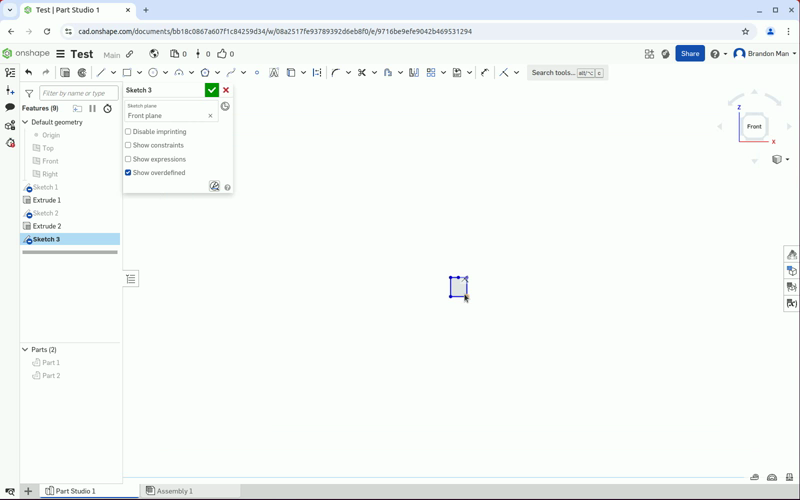
scroll(6)
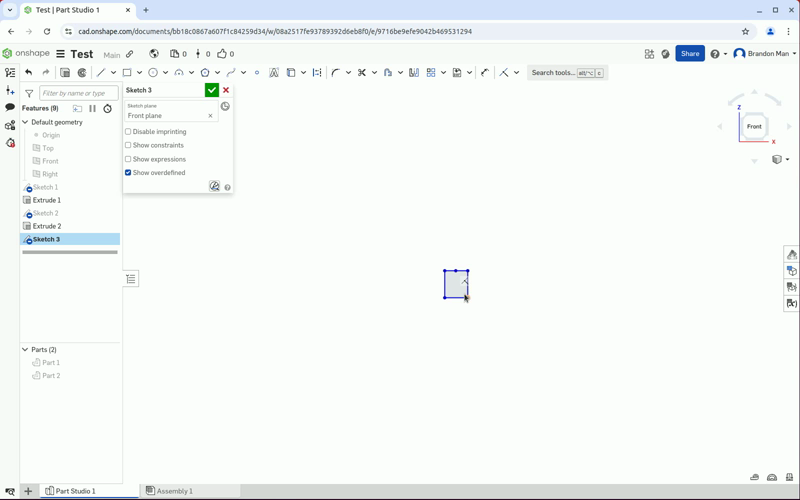
scroll(6)
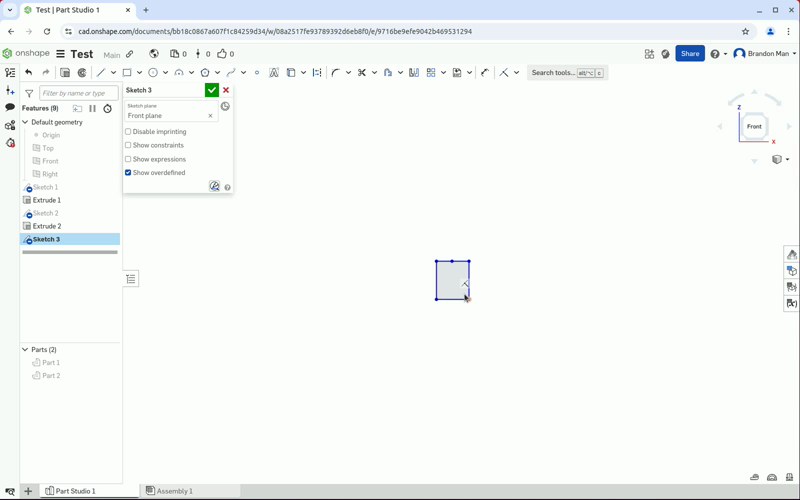
scroll(6)
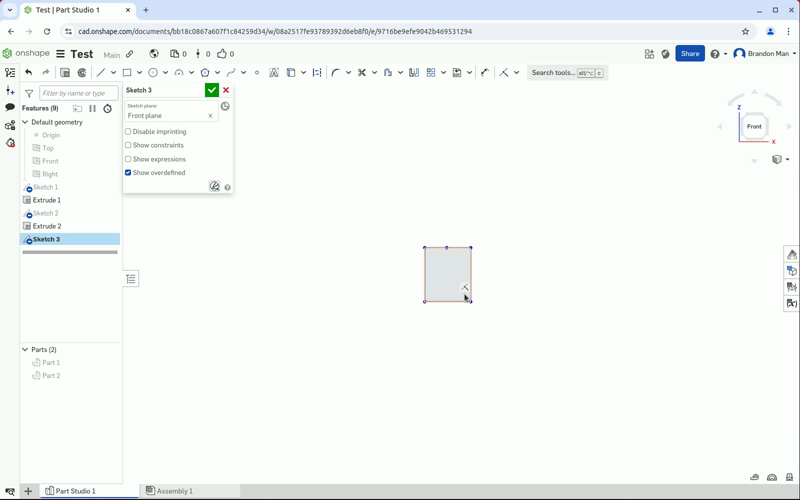
scroll(6)
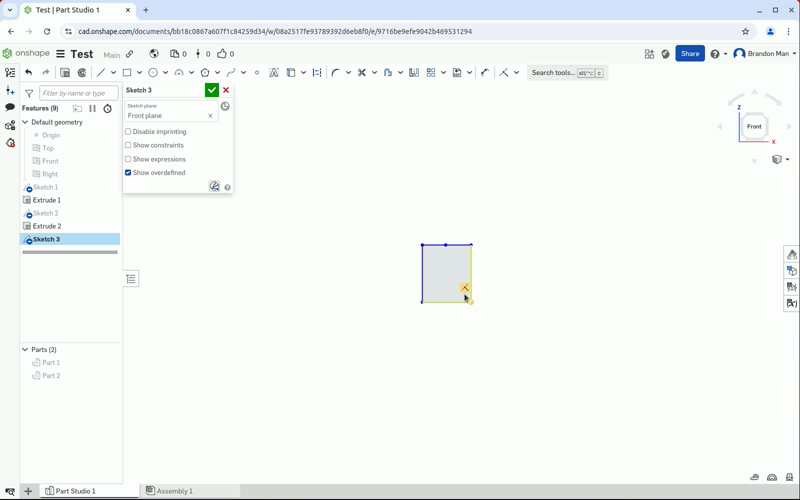
scroll(6)
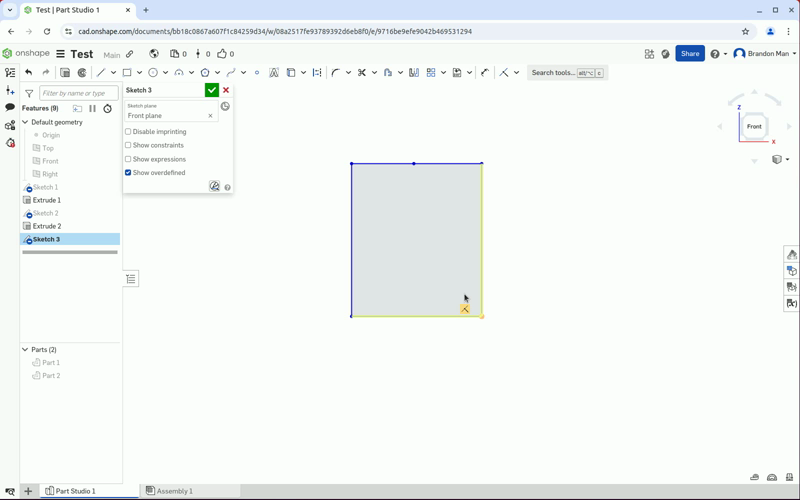
click(464, 293)
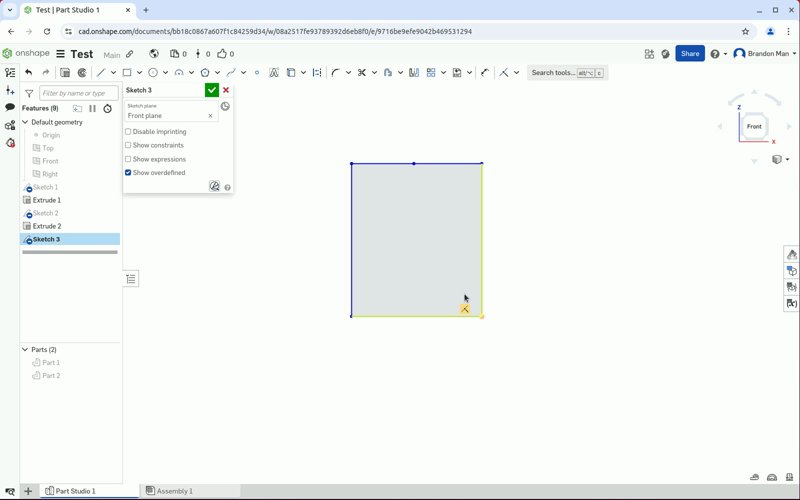
scroll(-6)
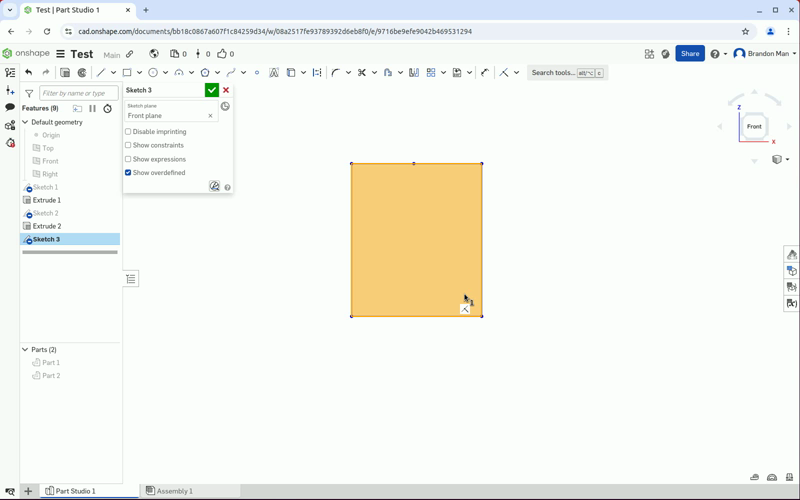
scroll(-6)
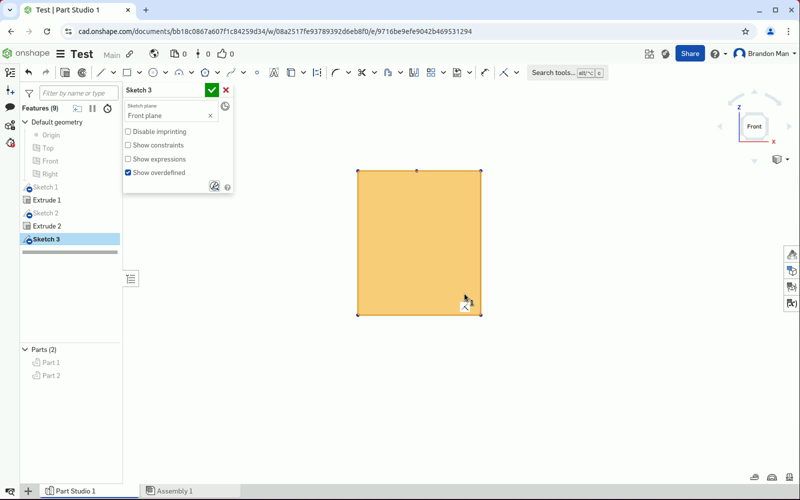
scroll(-6)
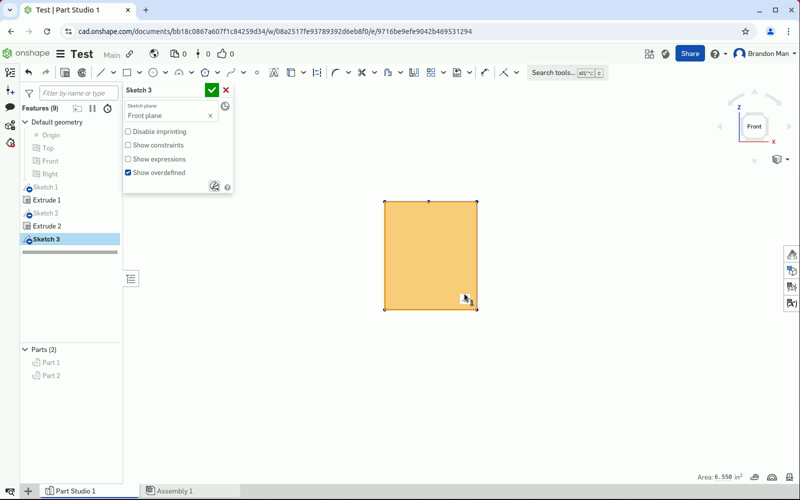
scroll(-6)
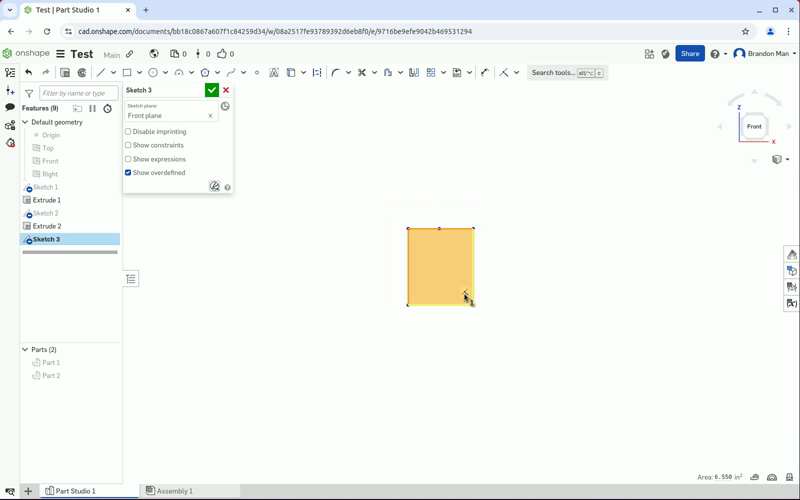
scroll(-6)
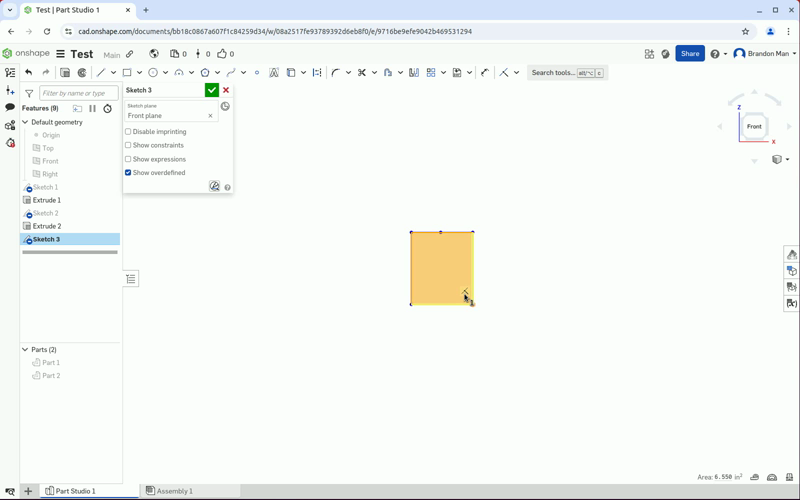
scroll(-6)
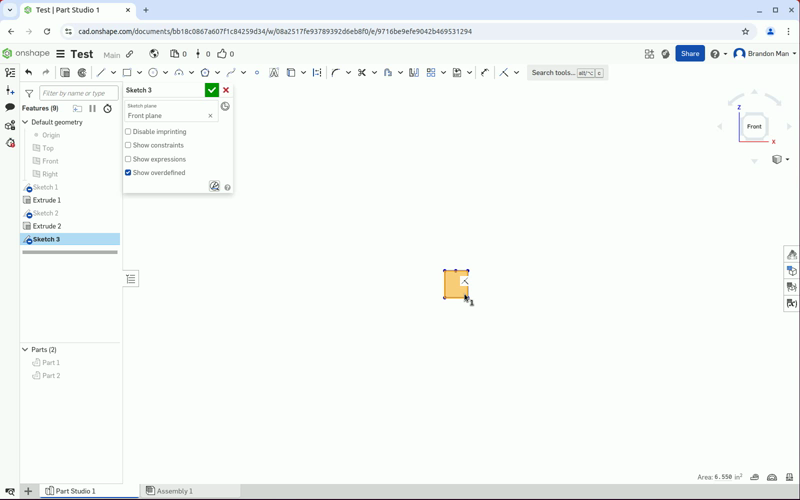
scroll(-6)
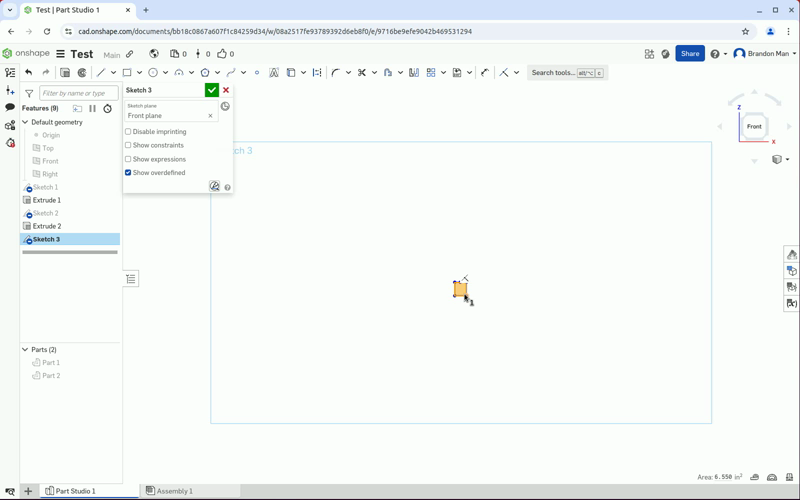
mouse_move(73, 352)
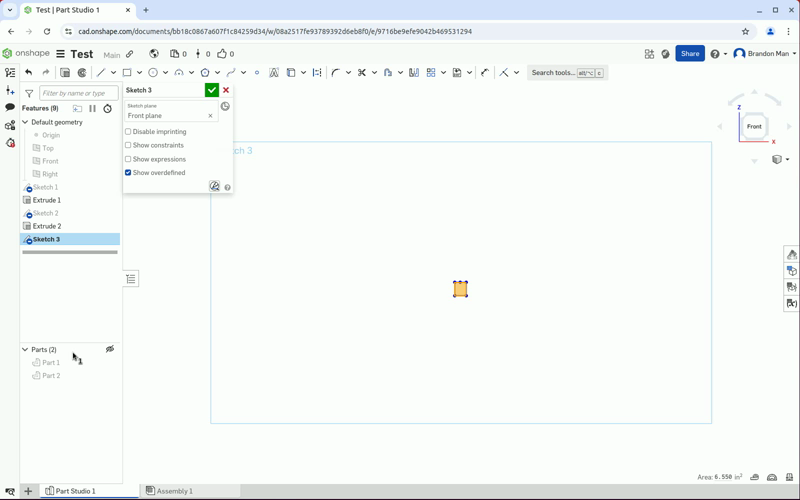
key(shift+y)
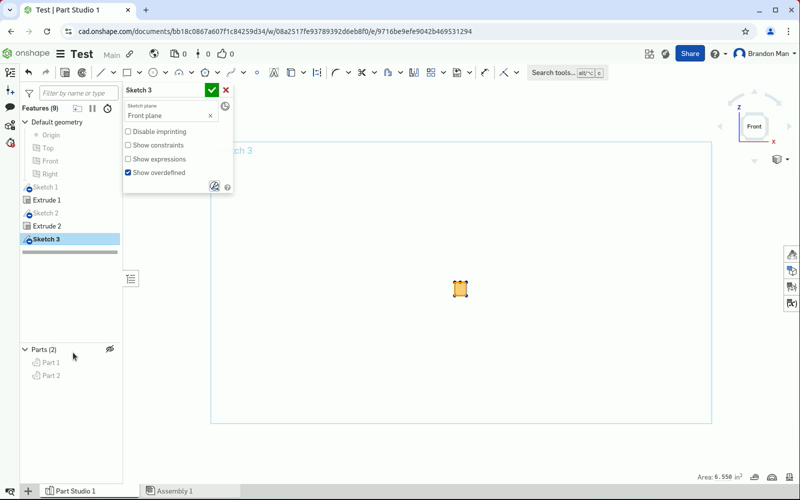
key(shift+e)
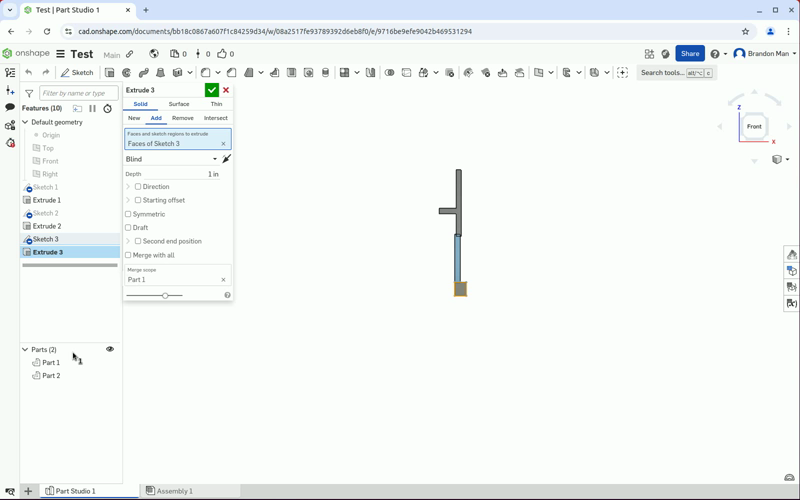
mouse_move(143, 106)
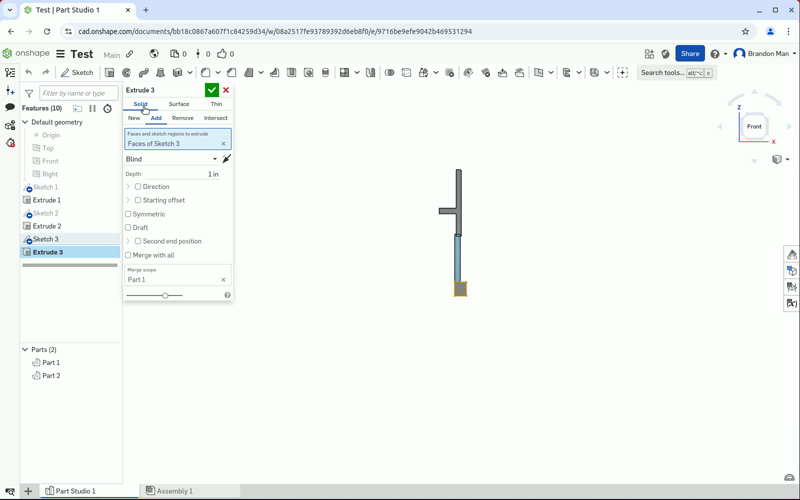
click(143, 106)
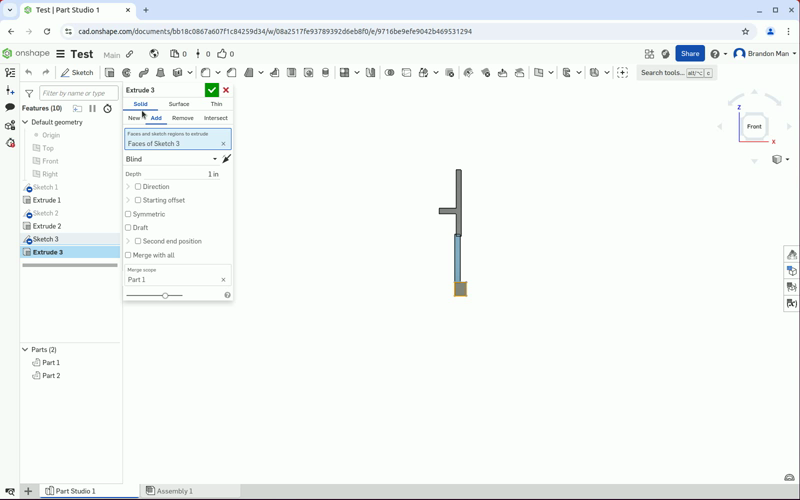
mouse_move(137, 120)
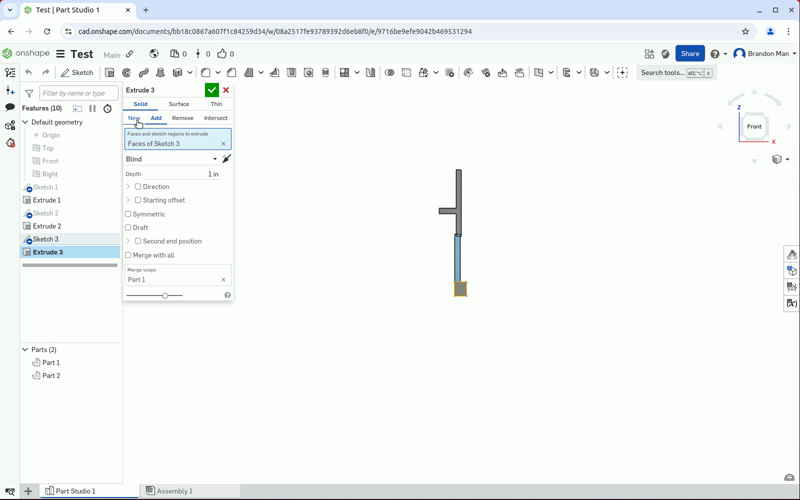
click(137, 120)
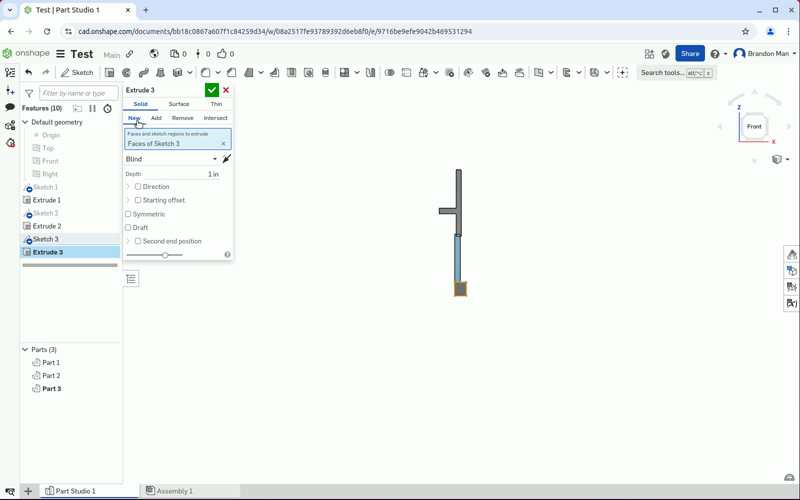
key(tab, 4)
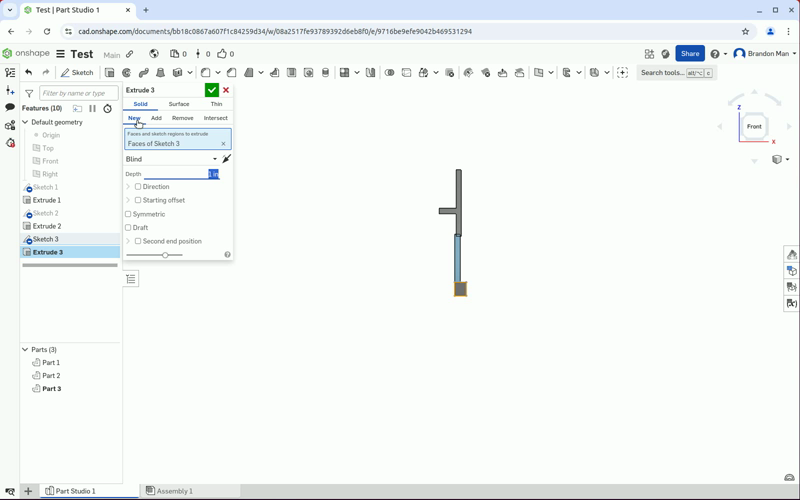
text(10.592)
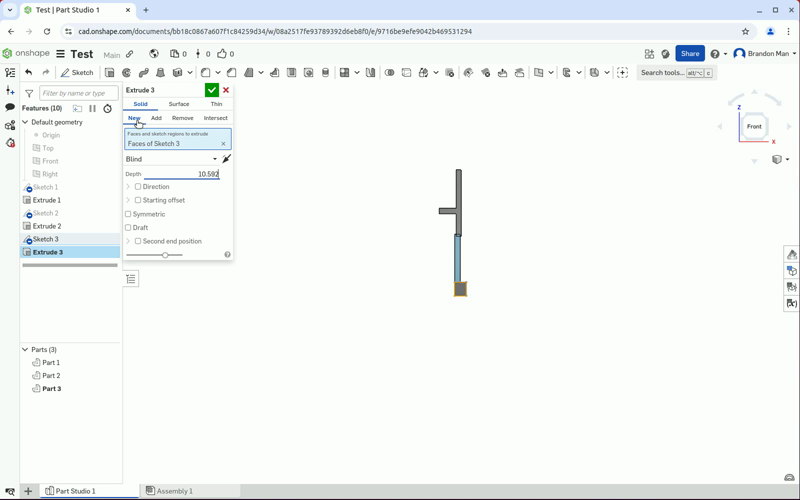
key(tab, 3)
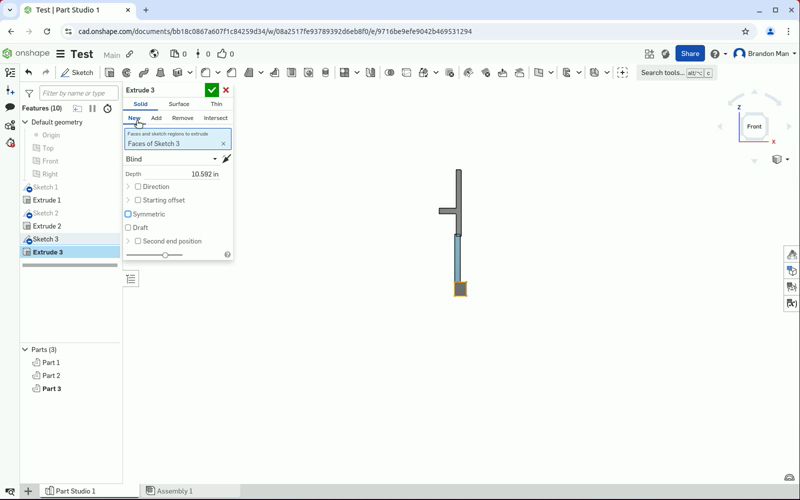
key(space)
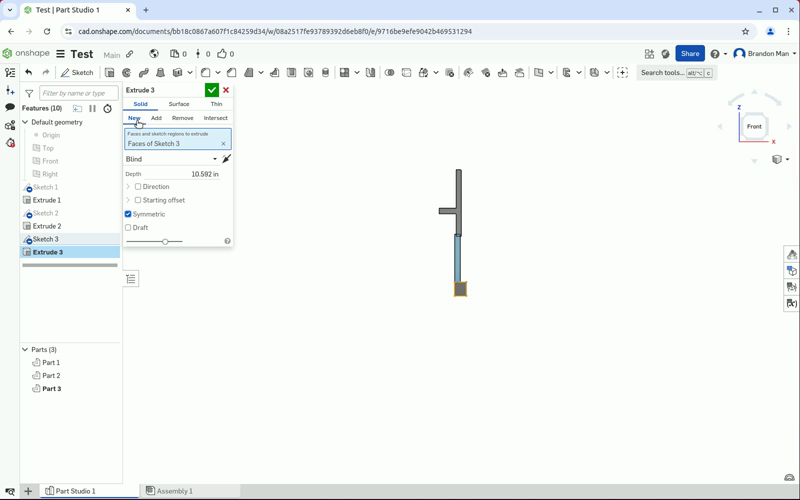
key(enter)
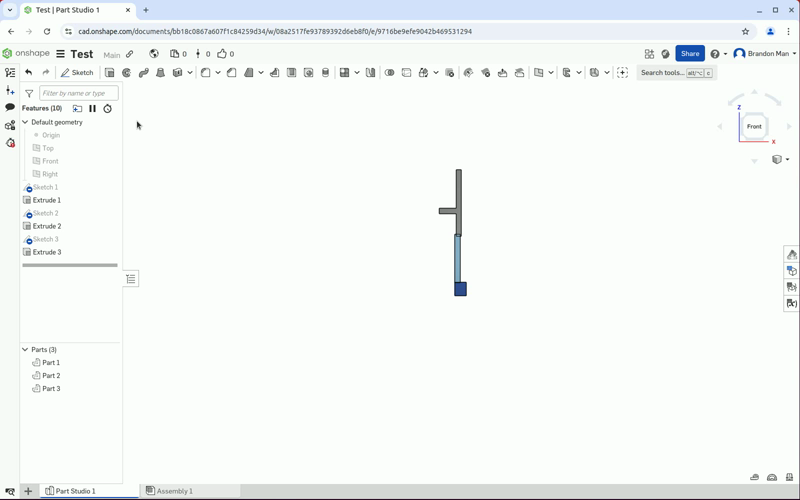
key(shift+h)
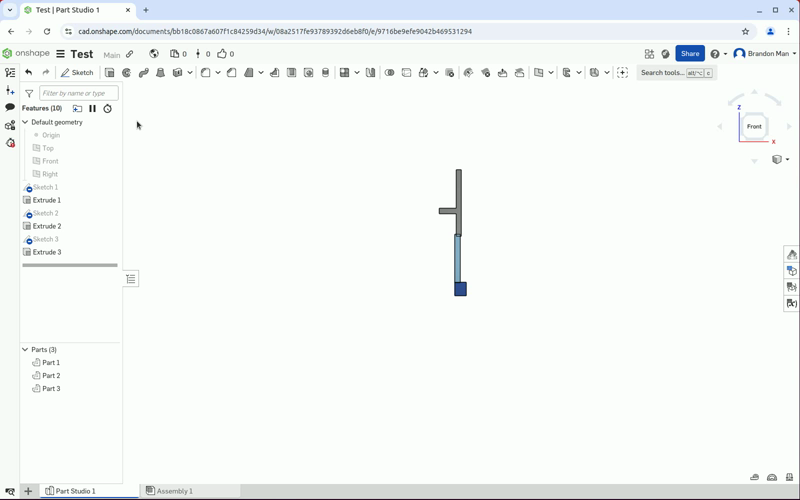
key(shift+h)
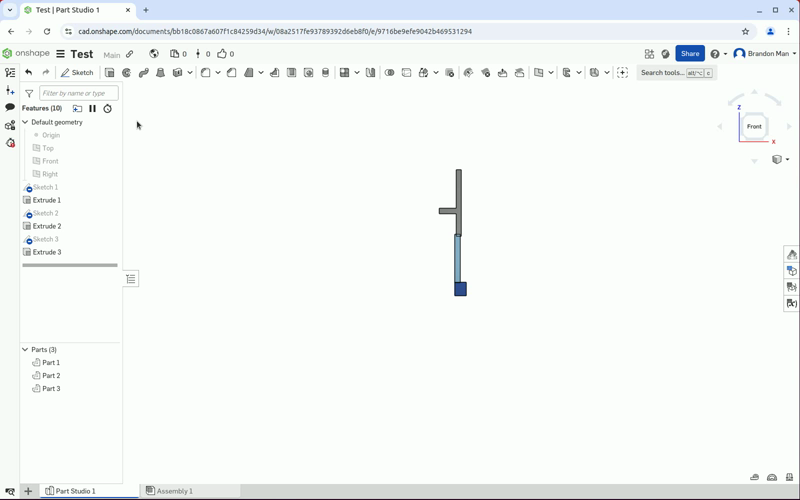
mouse_move(73, 189)
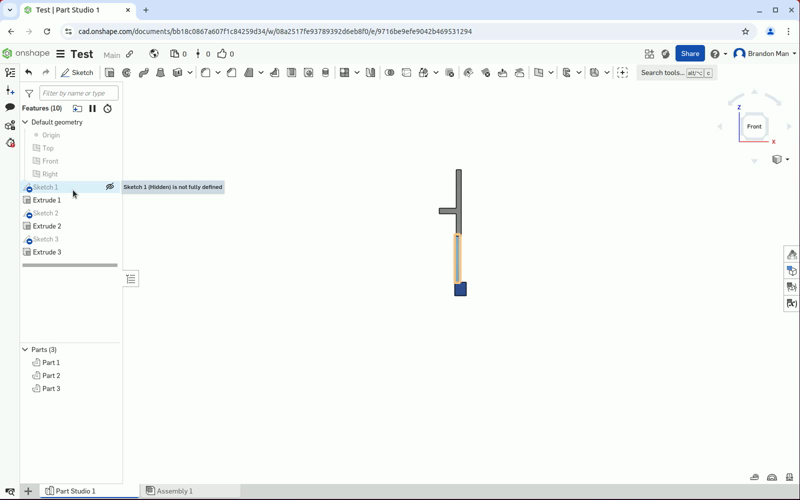
click(73, 189)
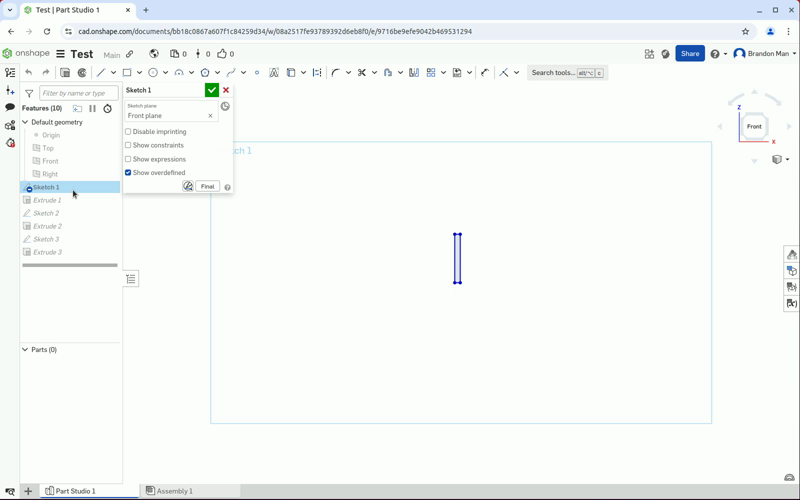
mouse_move(229, 92)
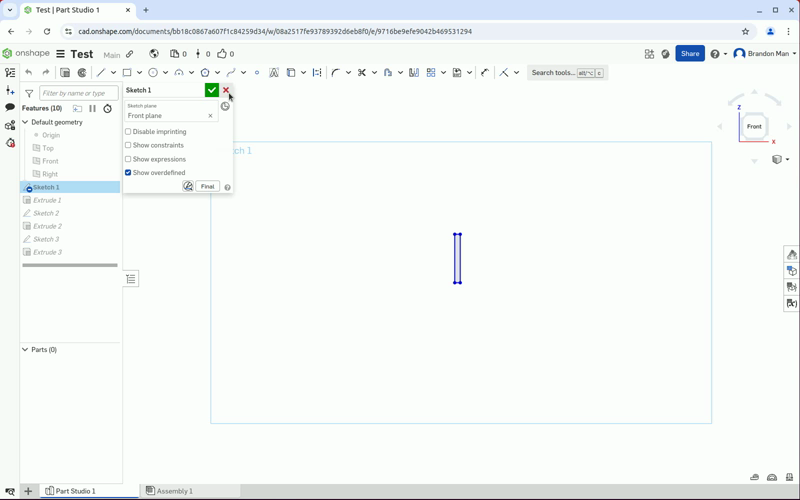
click(229, 92)
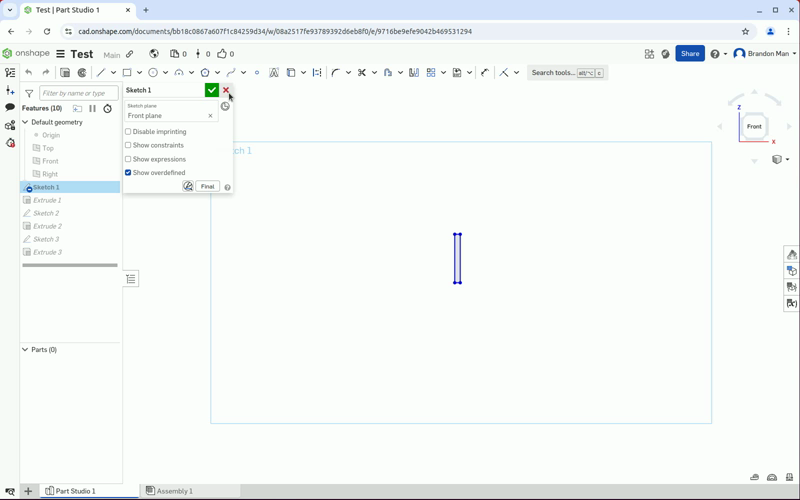
key(shift+s)
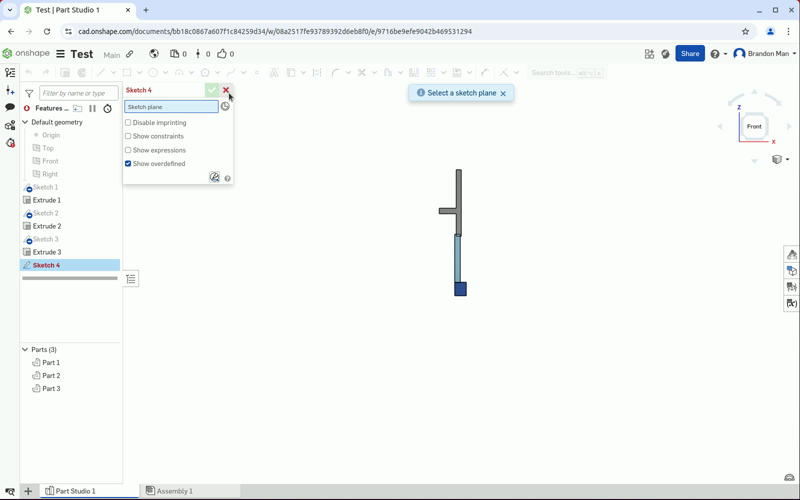
mouse_move(73, 163)
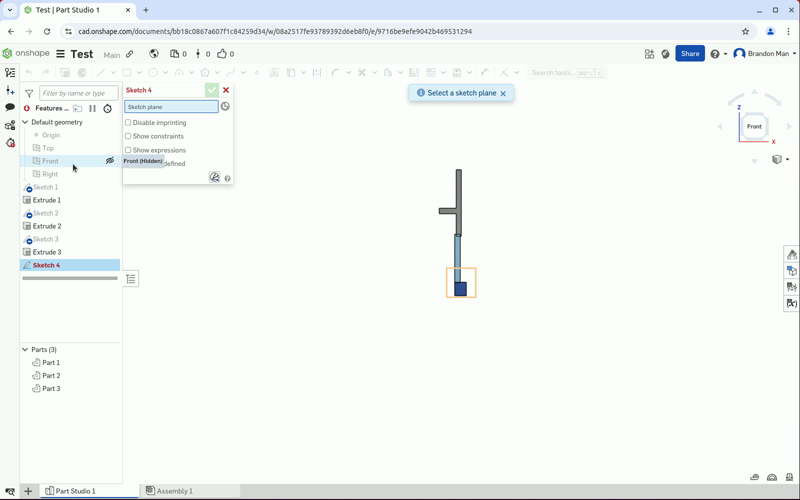
click(73, 163)
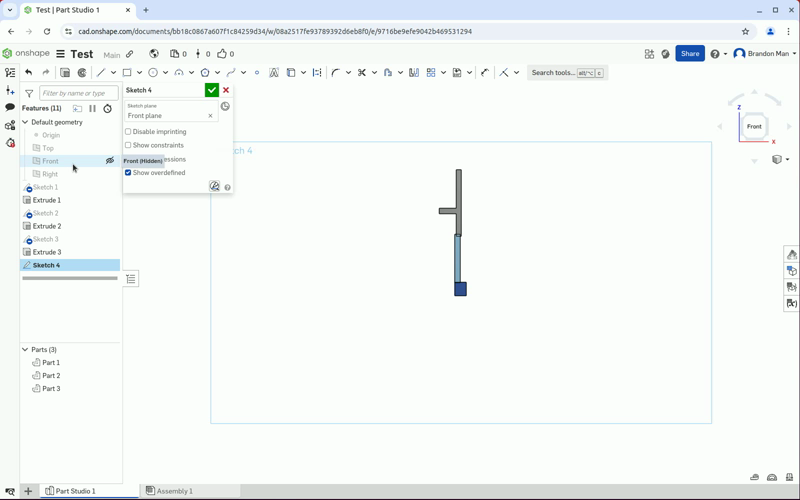
mouse_move(73, 352)
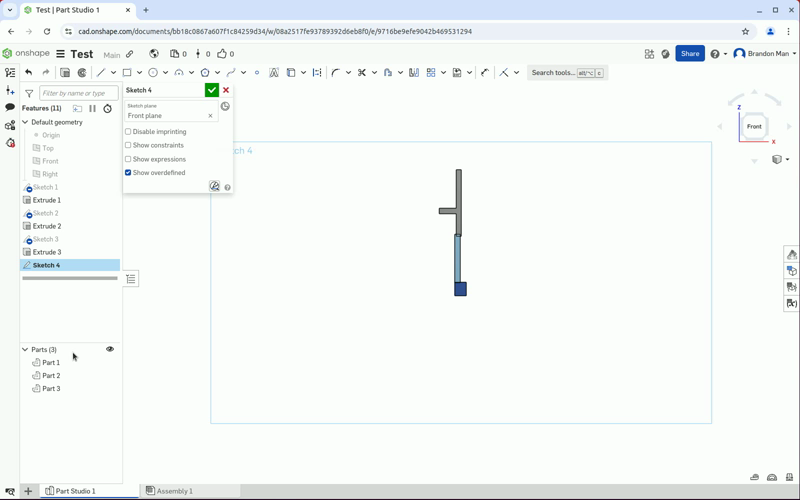
key(y)
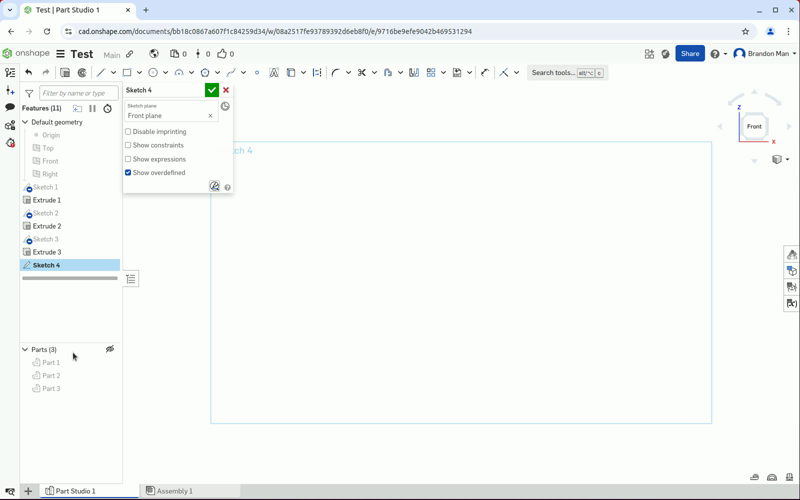
key(l)
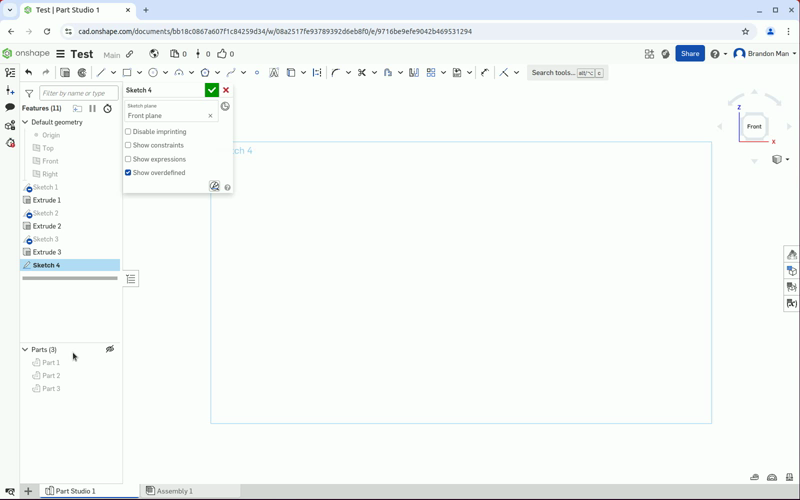
key_down(shift)
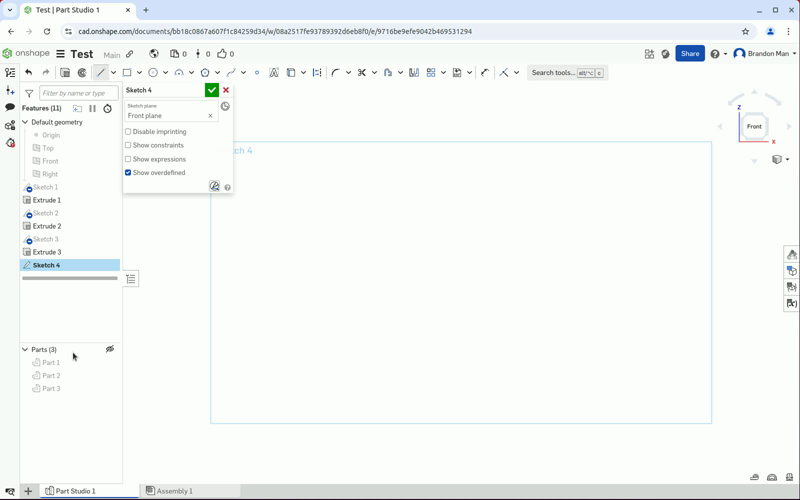
mouse_move(454, 282)
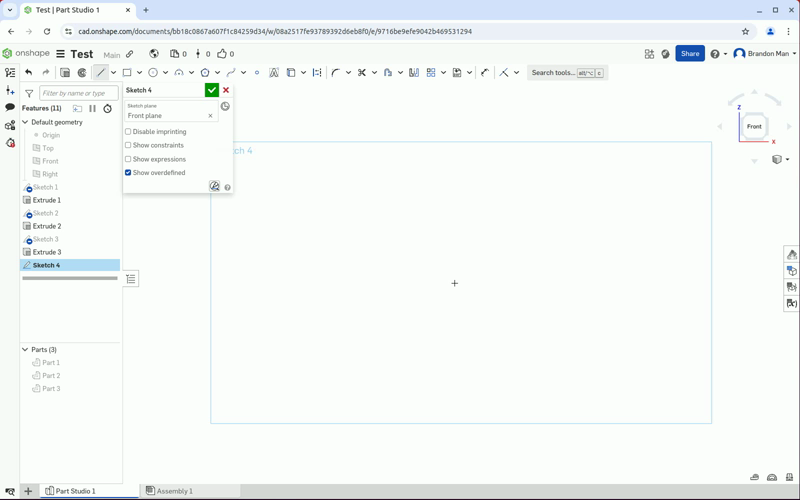
click(454, 282)
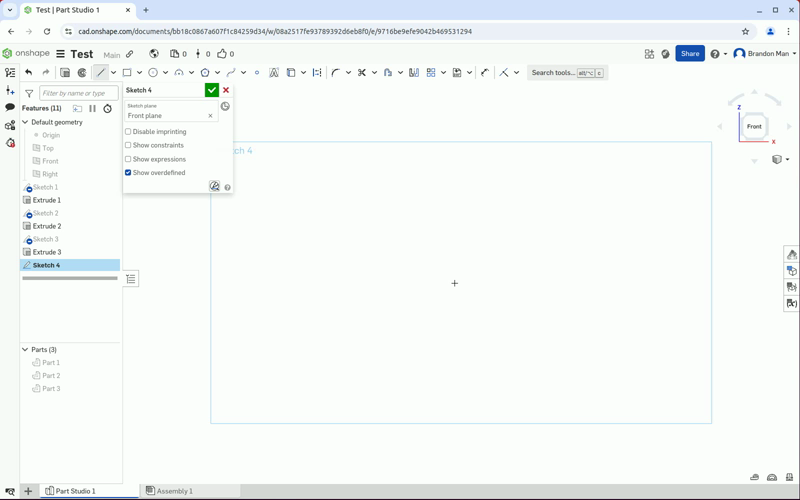
key_up(shift)
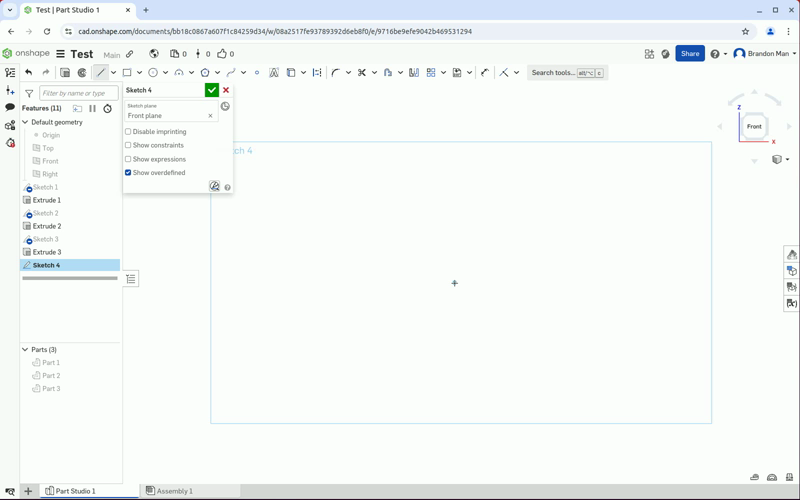
key_down(shift)
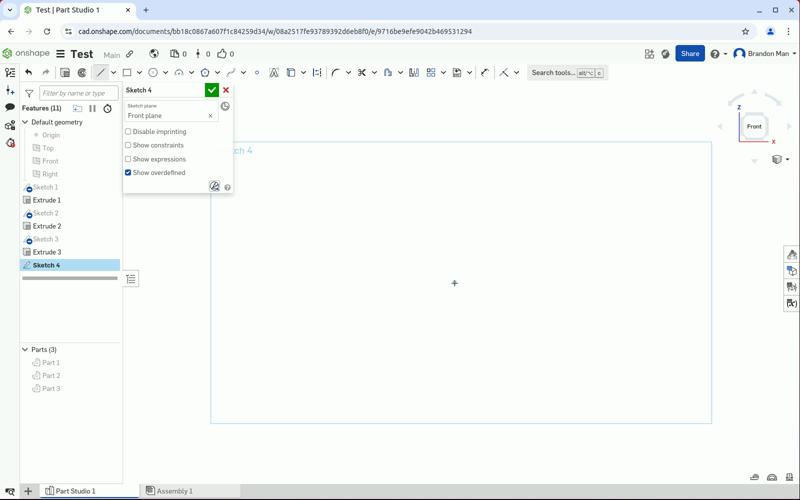
mouse_move(484, 282)
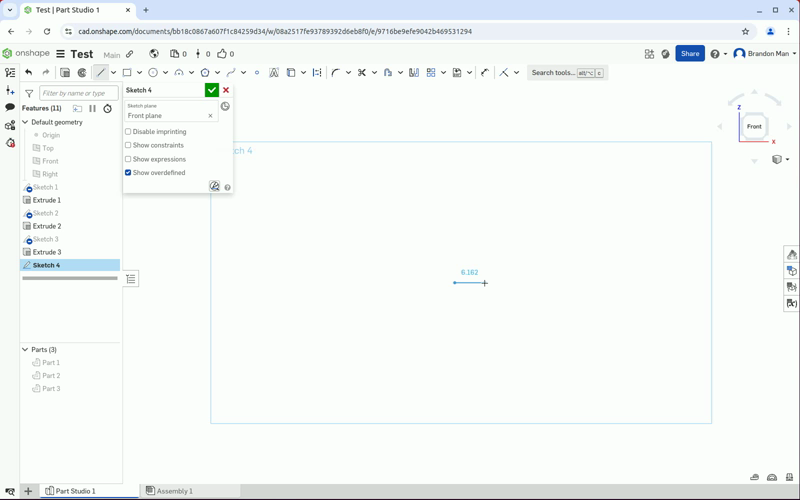
mouse_move(460, 282)
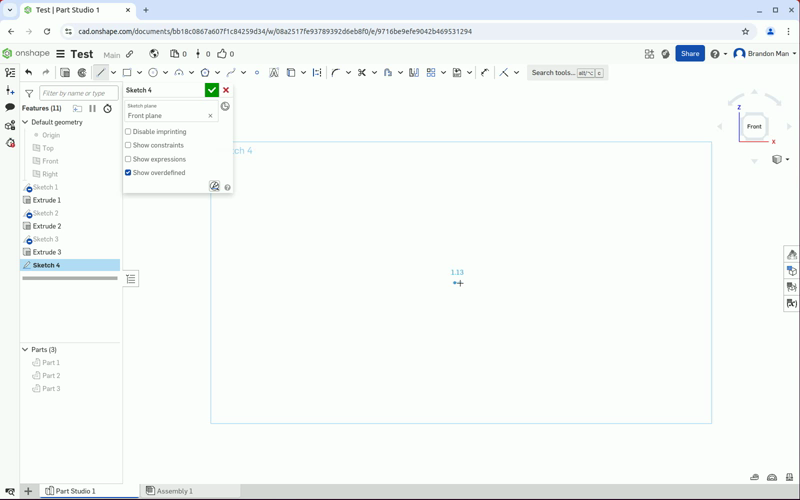
scroll(6)
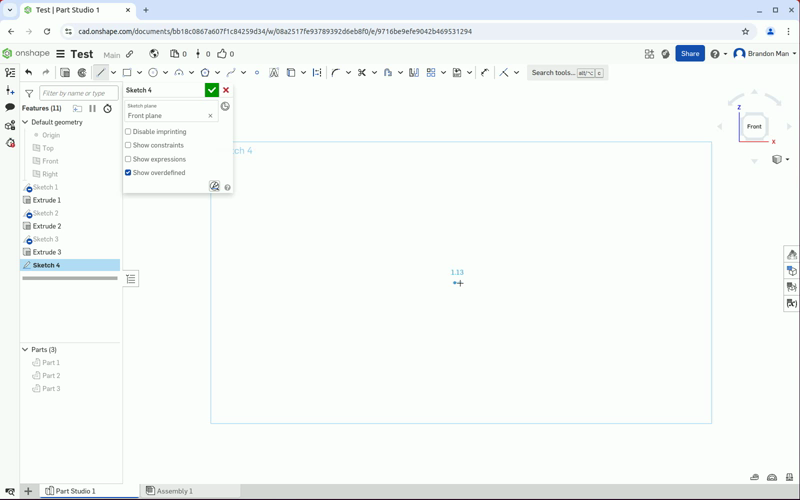
scroll(6)
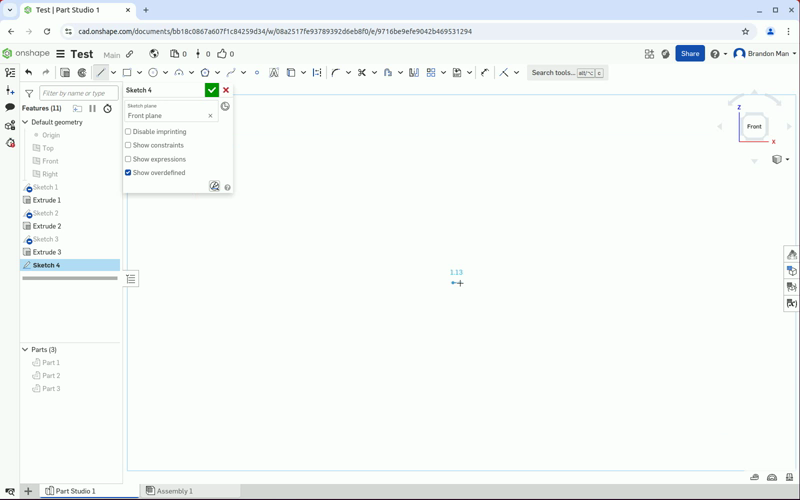
scroll(6)
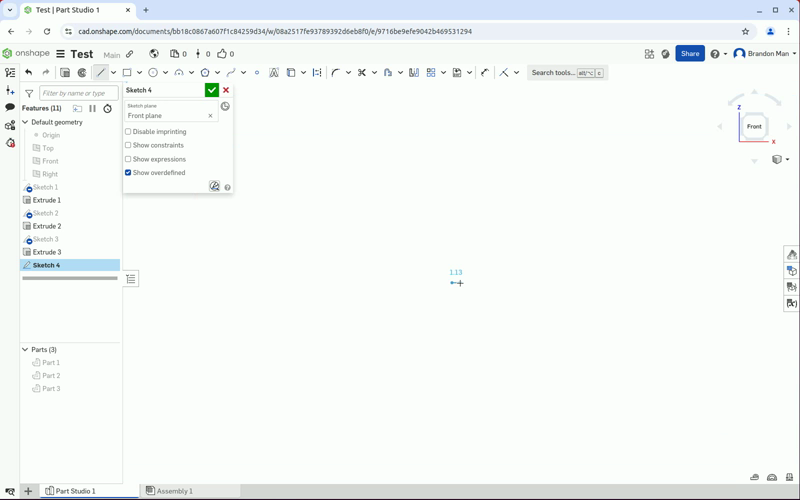
scroll(6)
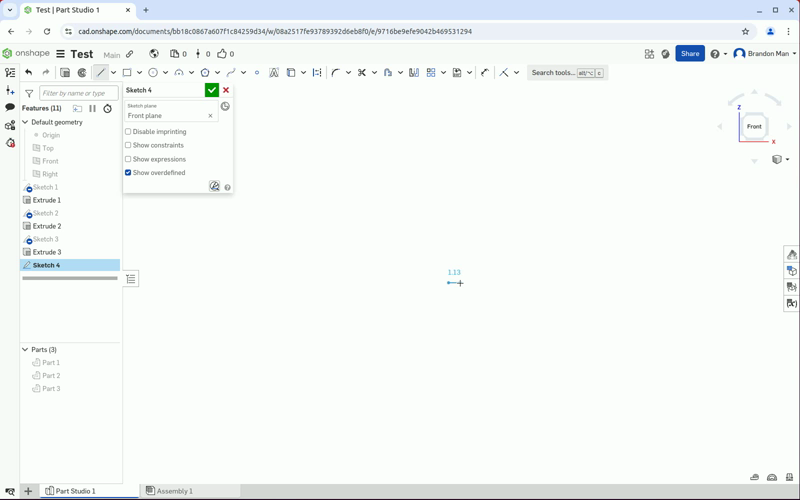
scroll(6)
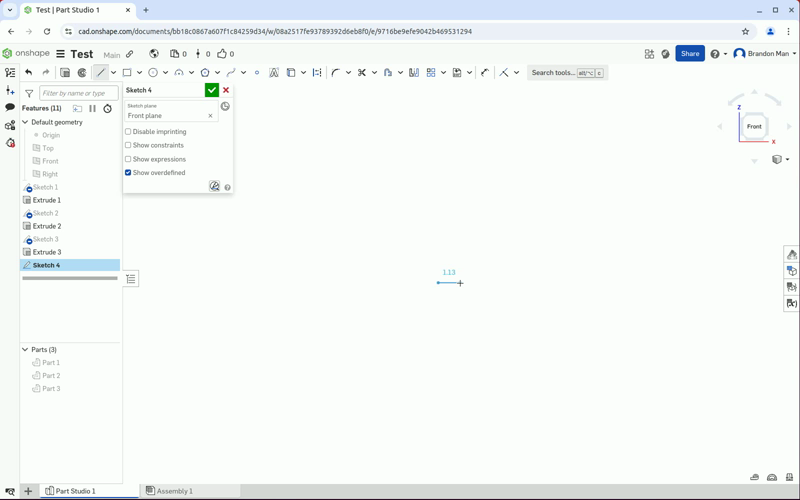
scroll(6)
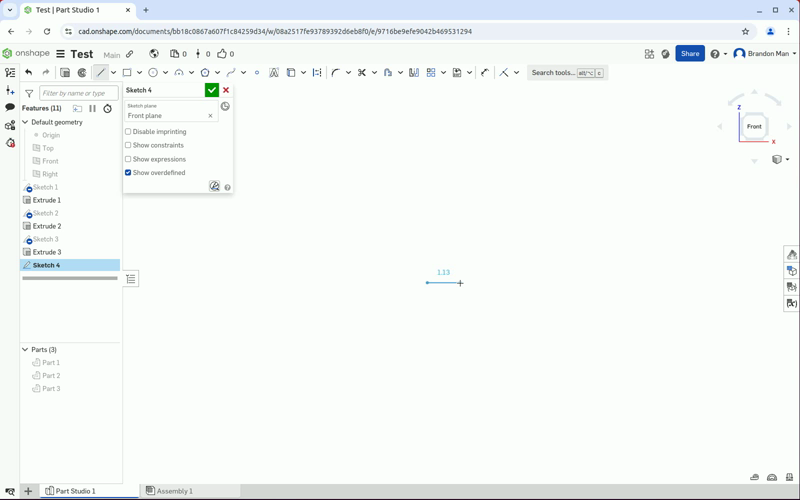
scroll(6)
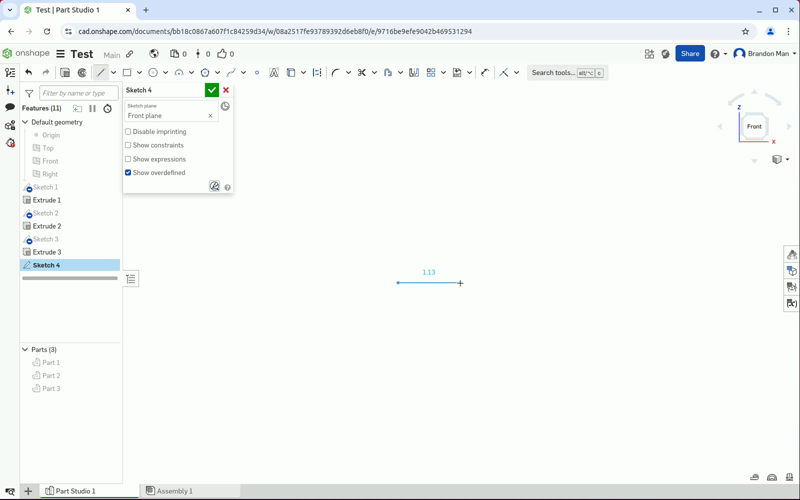
click(460, 282)
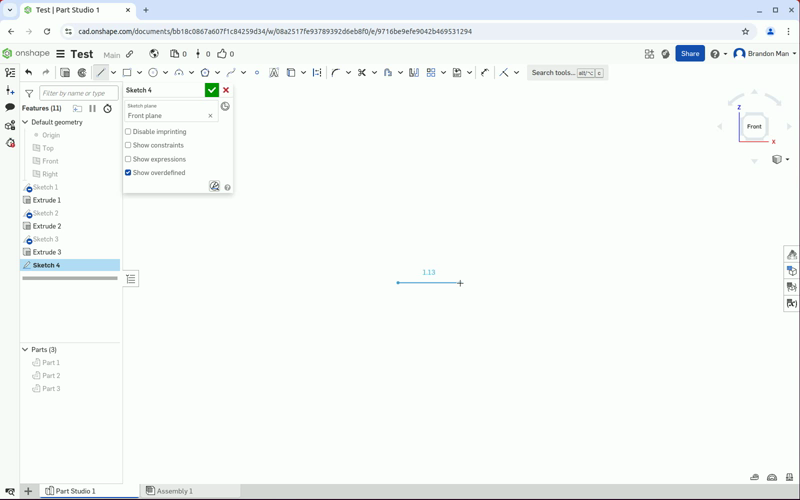
scroll(-6)
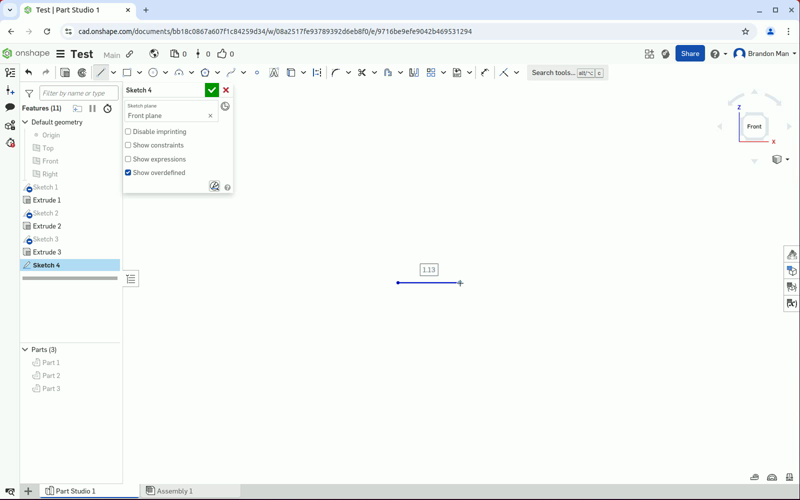
scroll(-6)
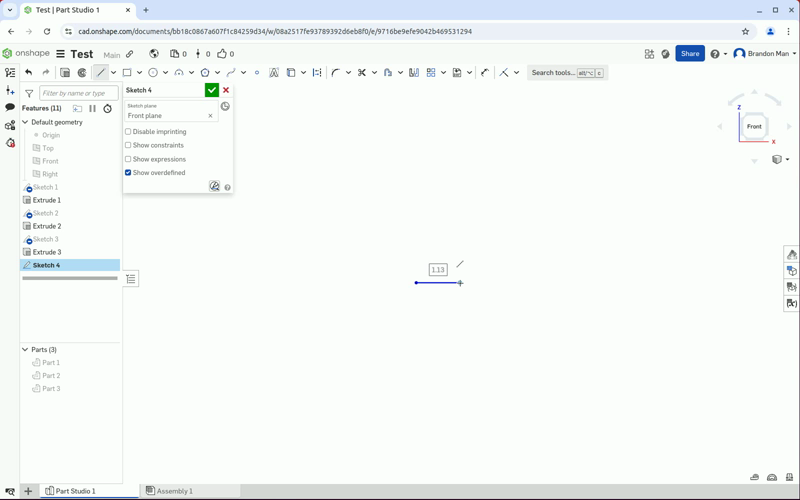
scroll(-6)
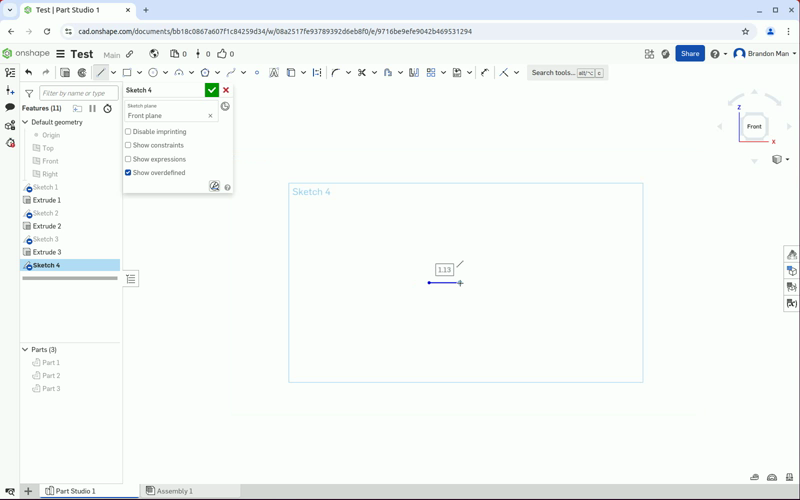
scroll(-6)
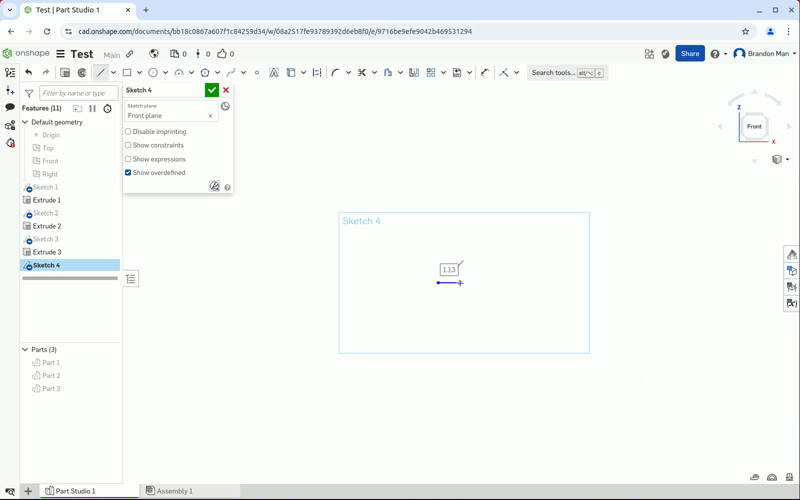
scroll(-6)
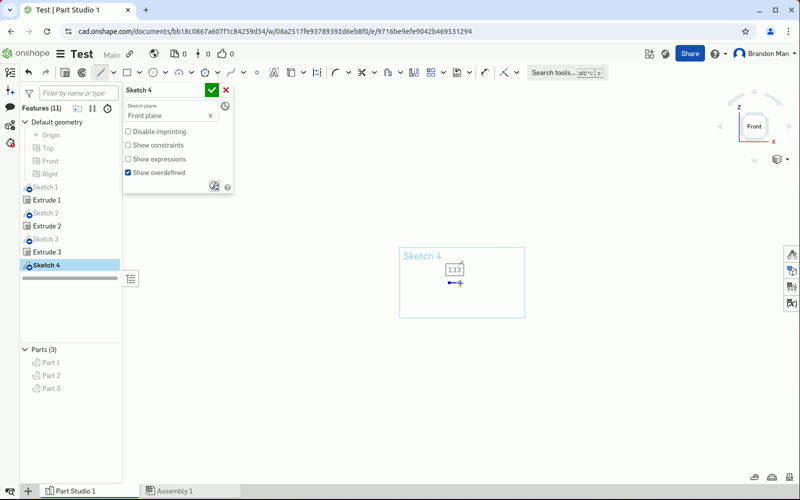
scroll(-6)
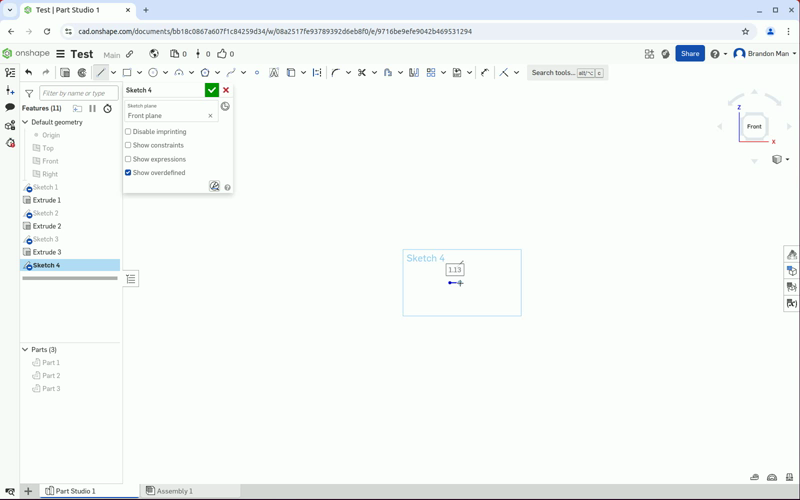
scroll(-6)
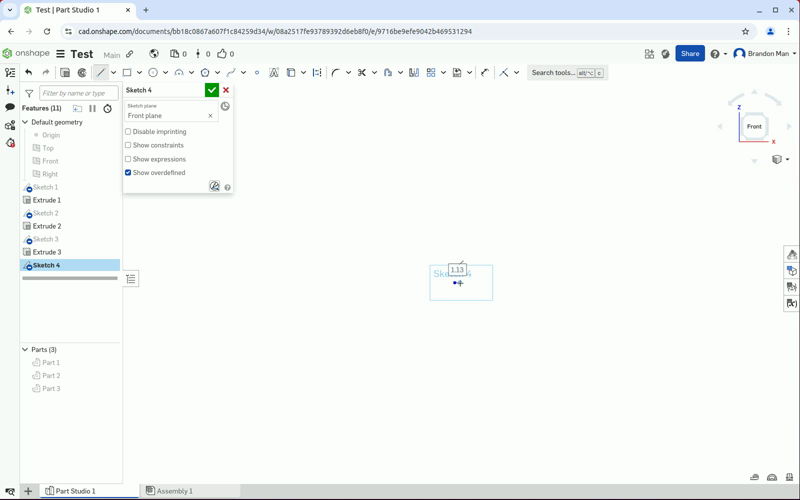
key_up(shift)
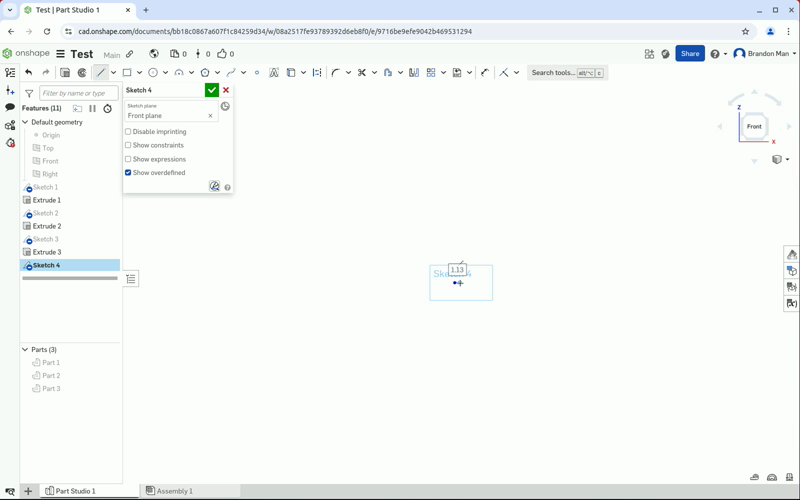
key_down(shift)
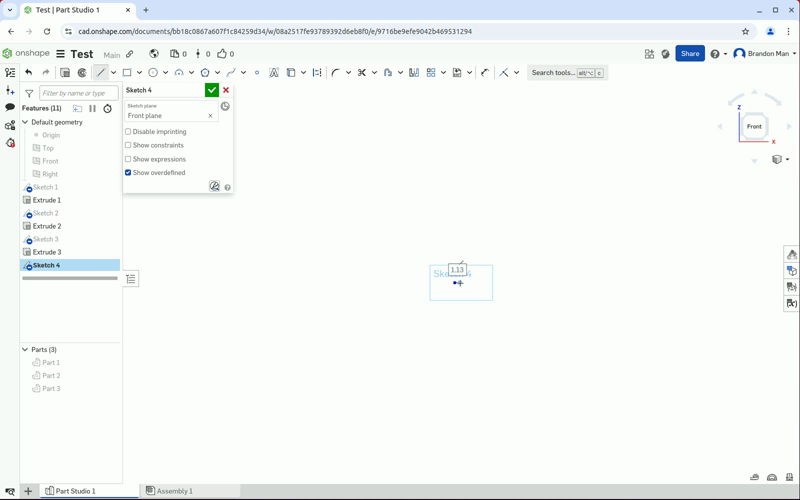
mouse_move(490, 282)
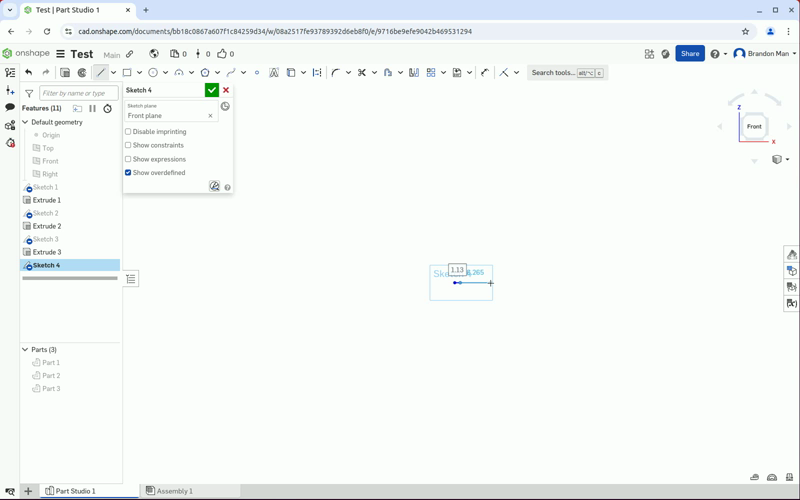
mouse_move(460, 234)
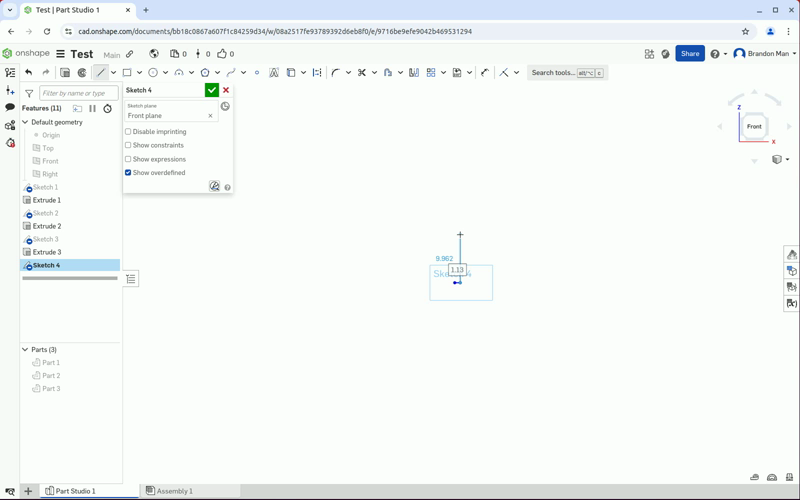
click(460, 234)
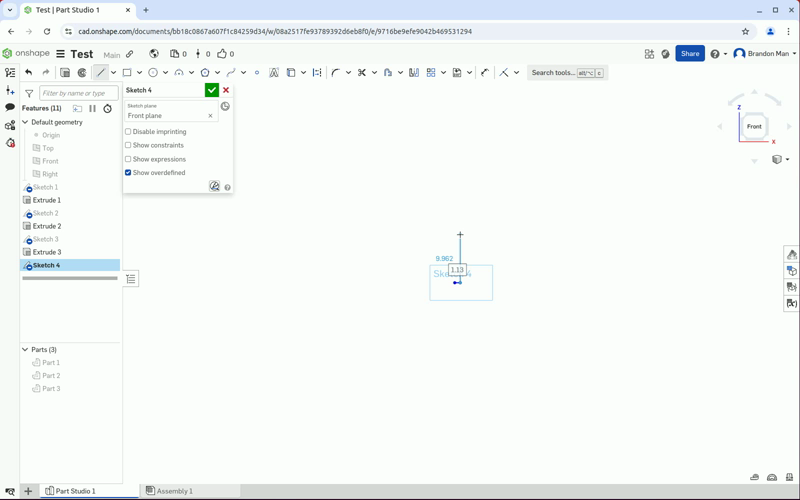
key_up(shift)
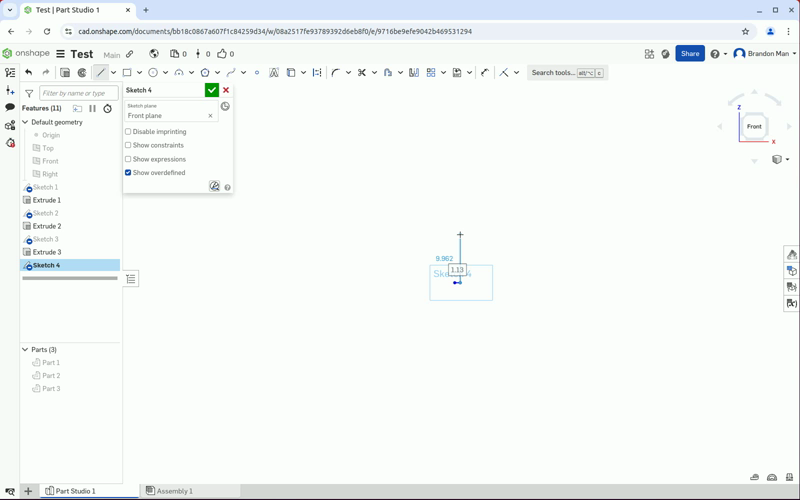
key_down(shift)
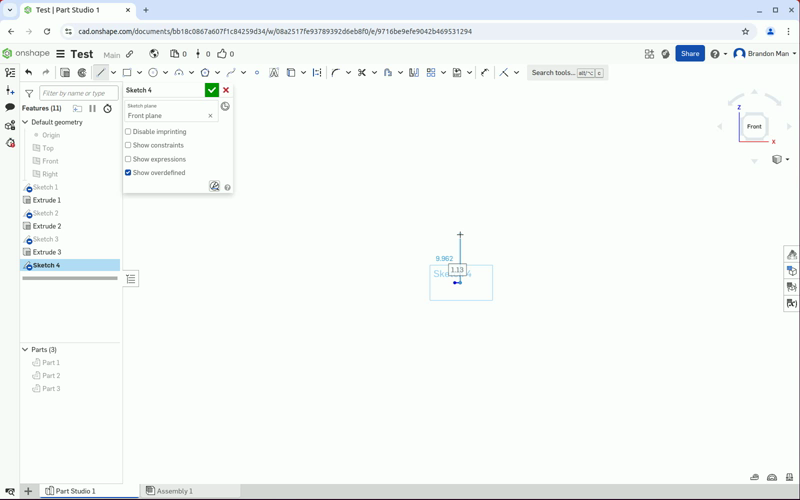
mouse_move(490, 234)
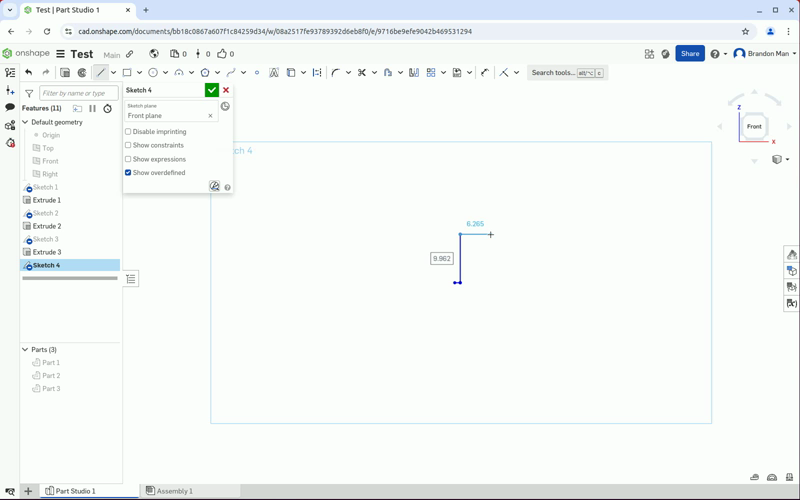
mouse_move(454, 234)
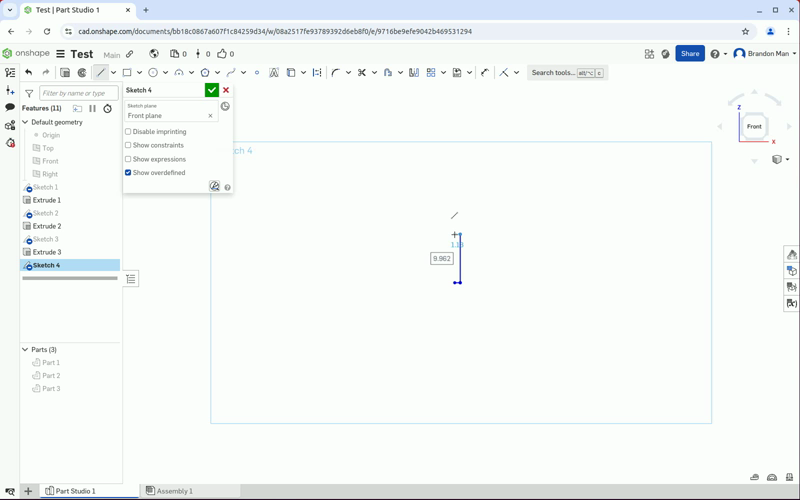
scroll(6)
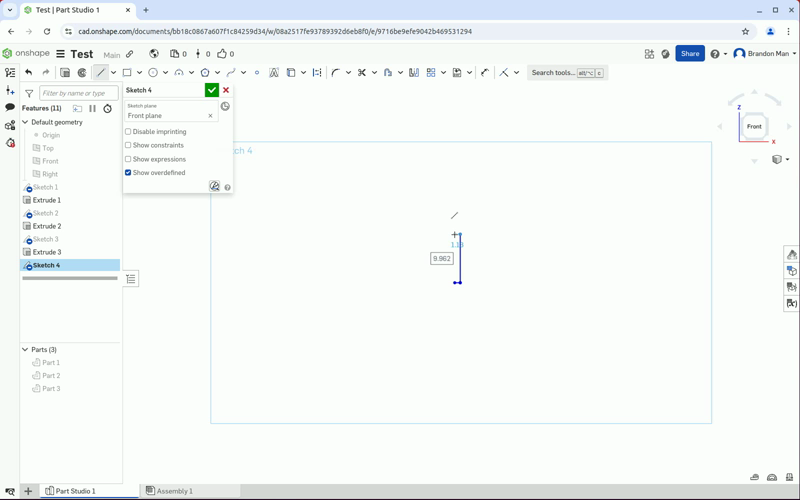
scroll(6)
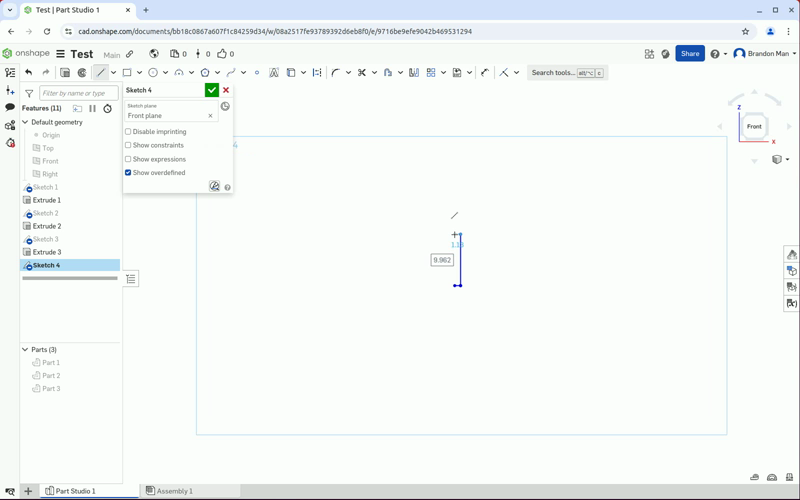
scroll(6)
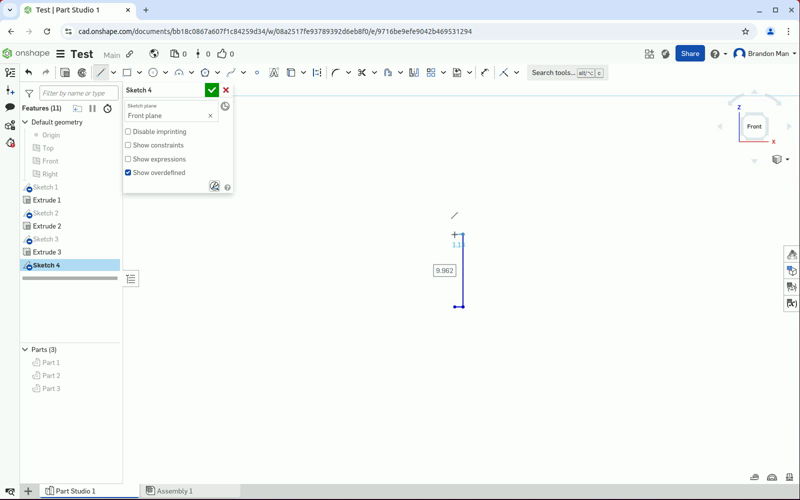
scroll(6)
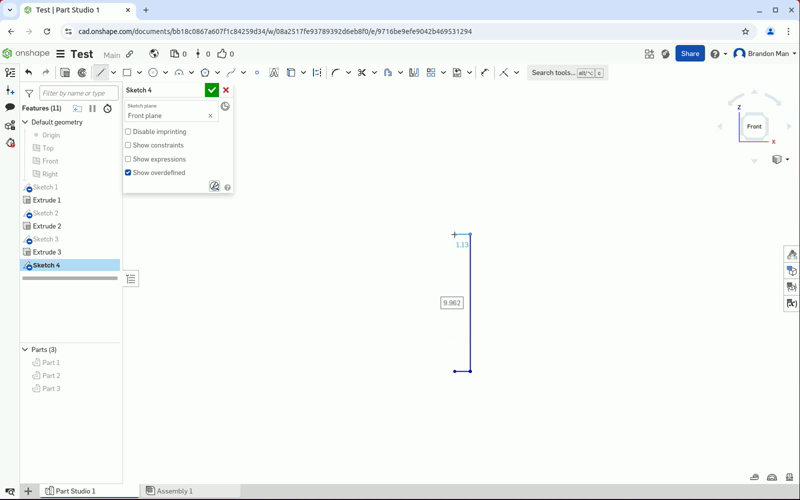
scroll(6)
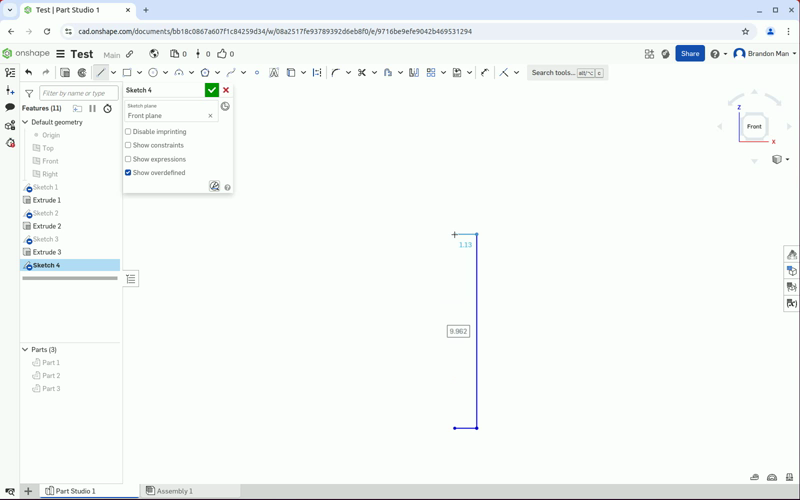
scroll(6)
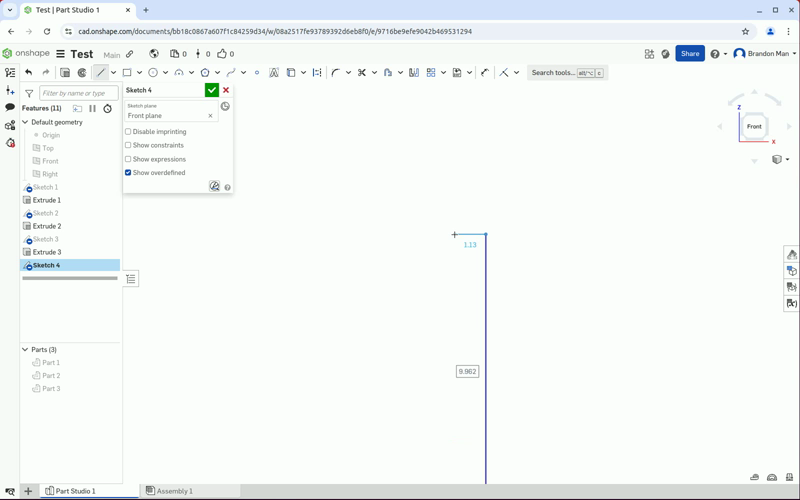
scroll(6)
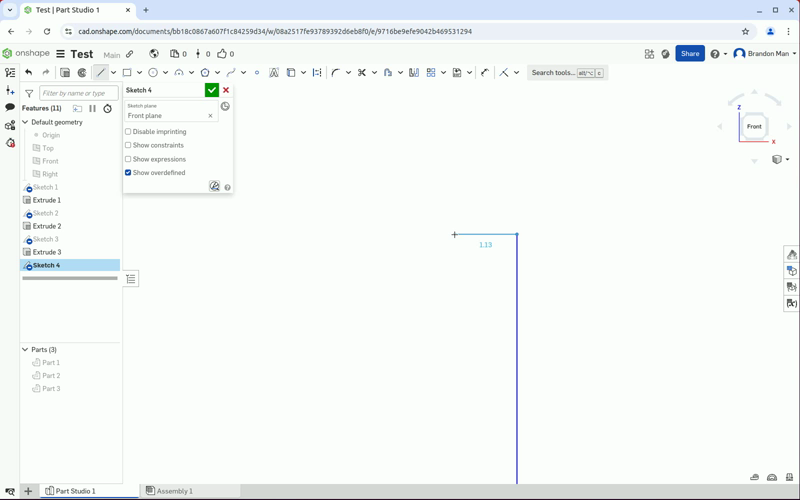
click(454, 234)
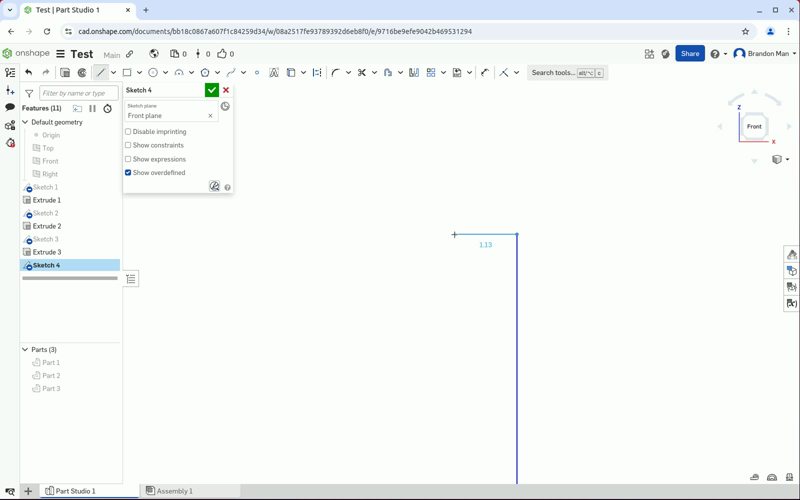
scroll(-6)
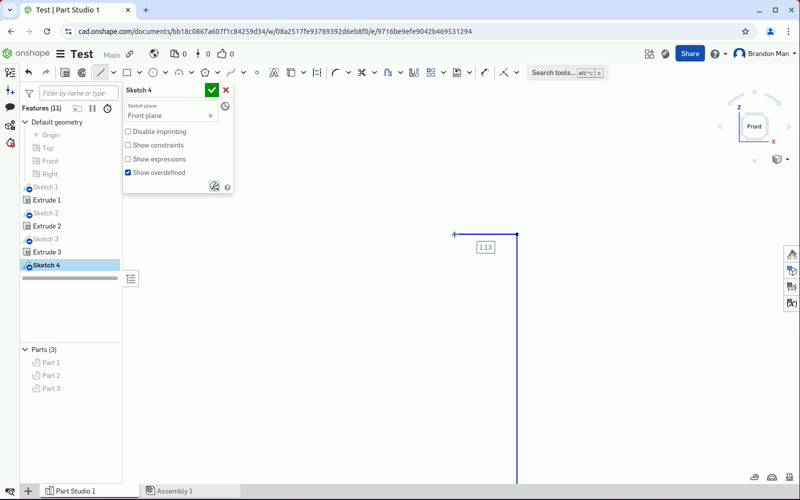
scroll(-6)
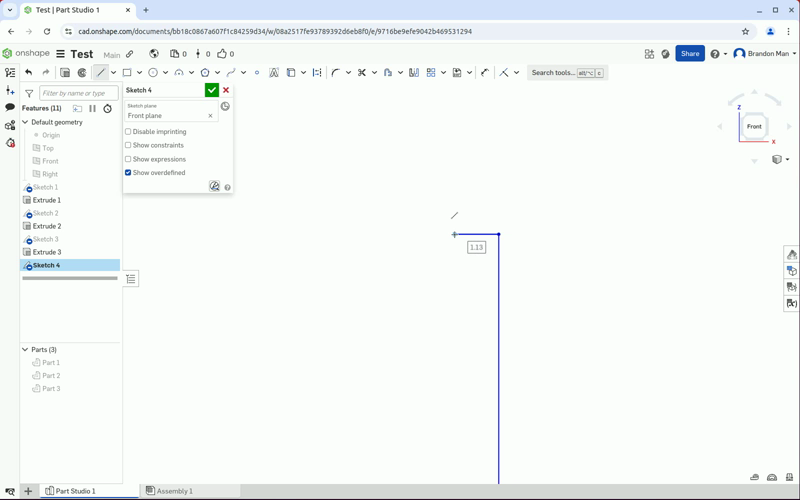
scroll(-6)
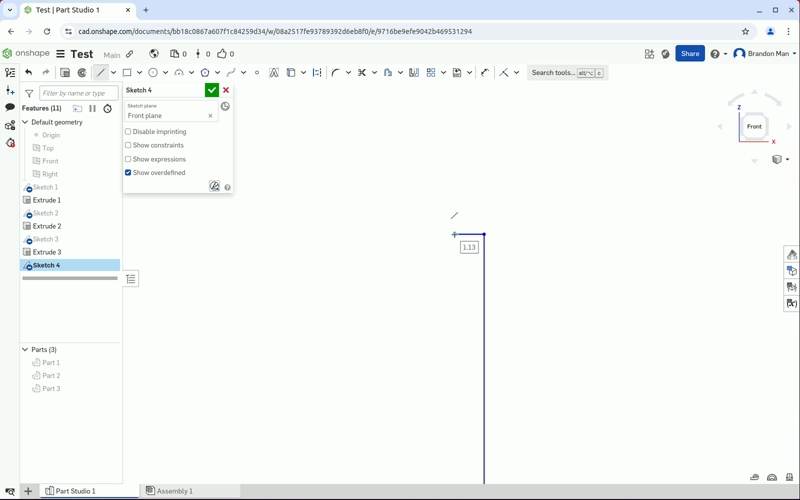
scroll(-6)
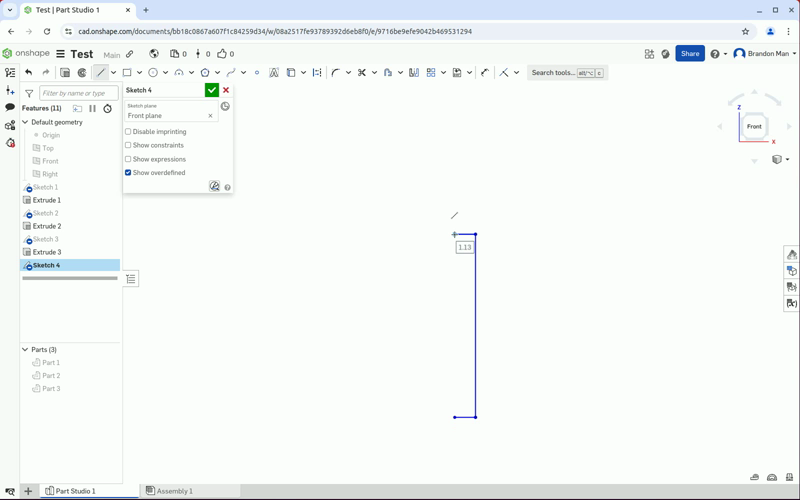
scroll(-6)
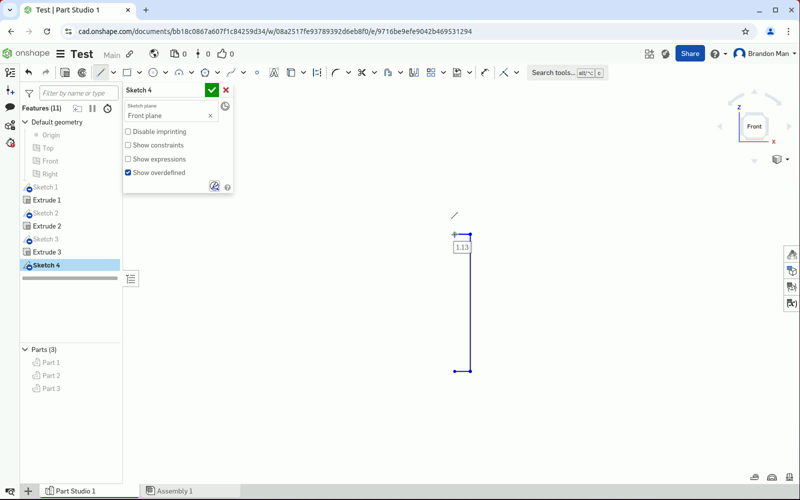
scroll(-6)
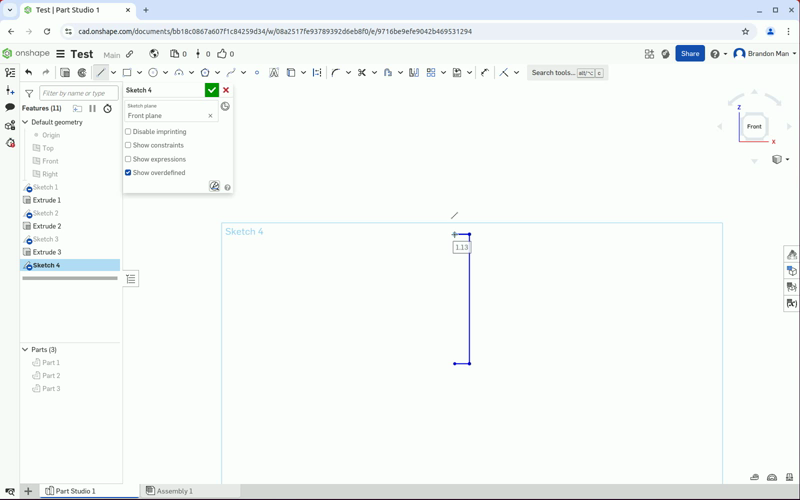
scroll(-6)
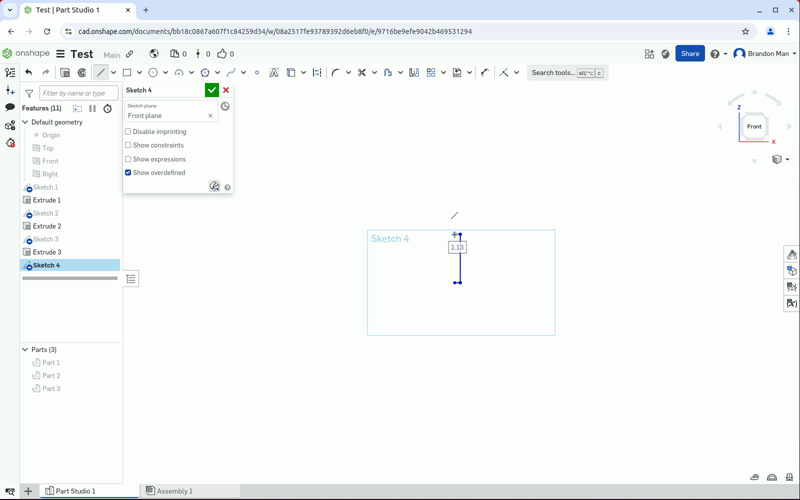
key_up(shift)
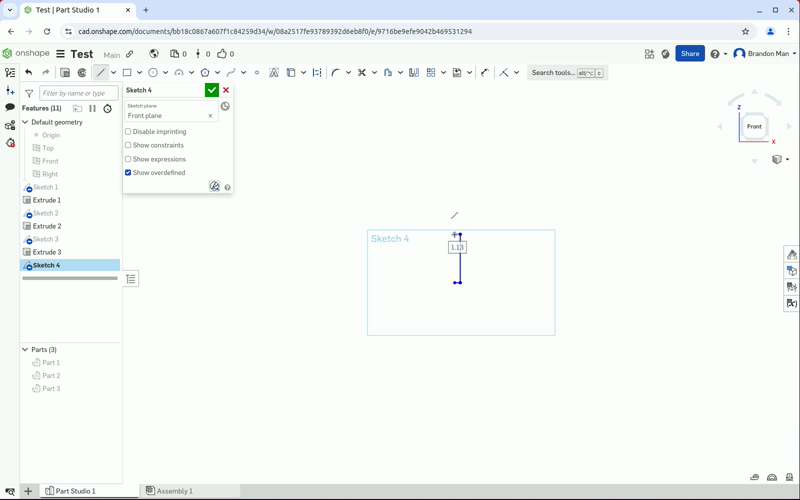
mouse_move(484, 234)
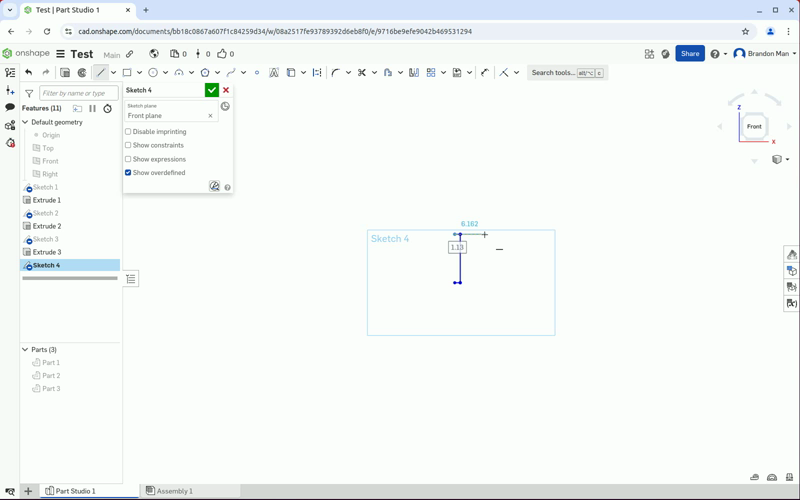
key_down(shift)
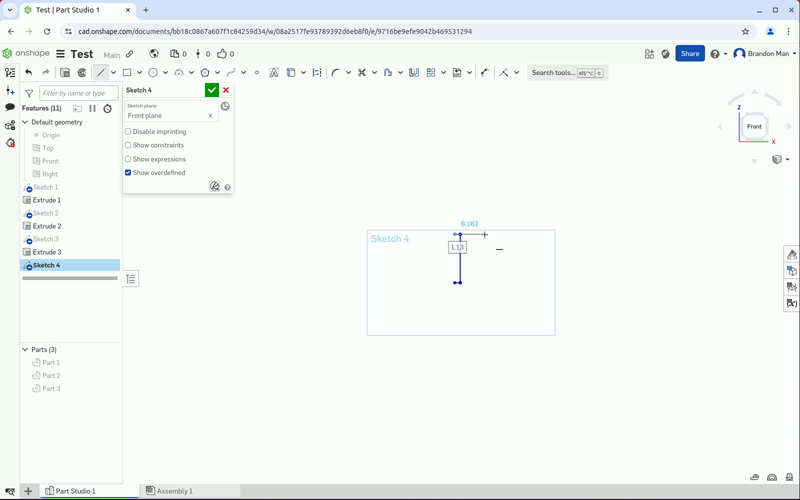
mouse_move(454, 282)
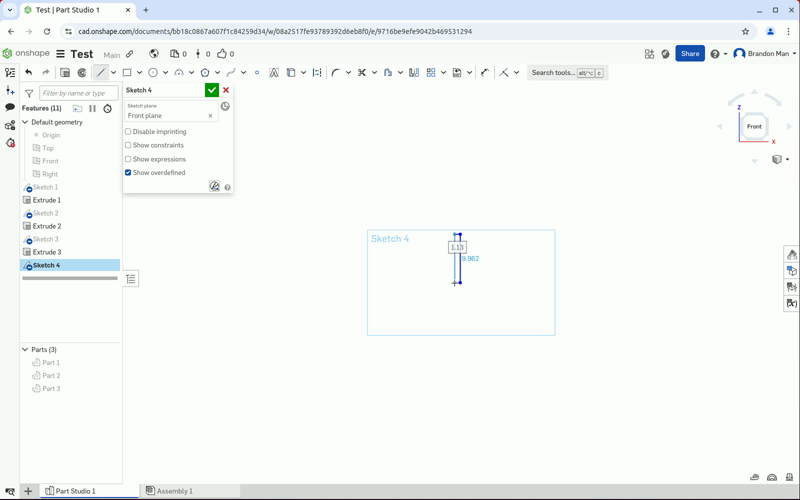
key_up(shift)
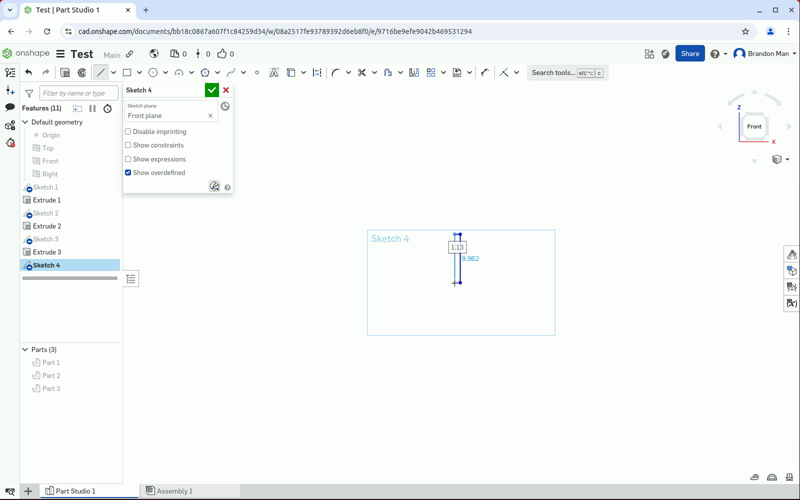
click(454, 282)
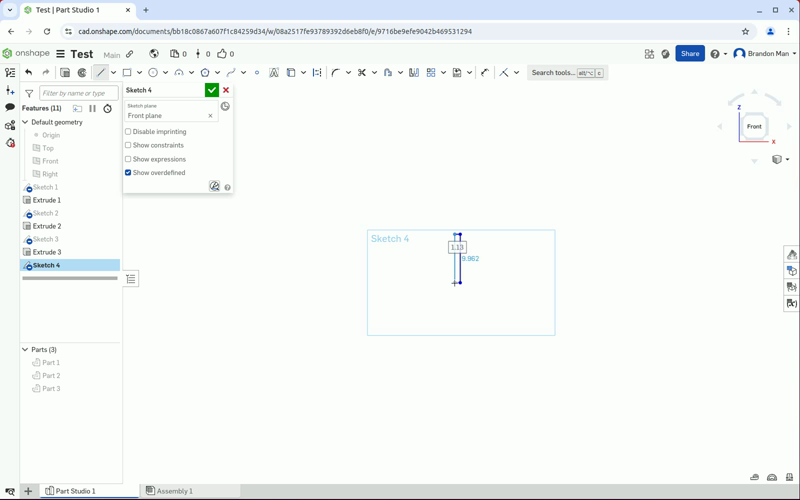
key(esc)
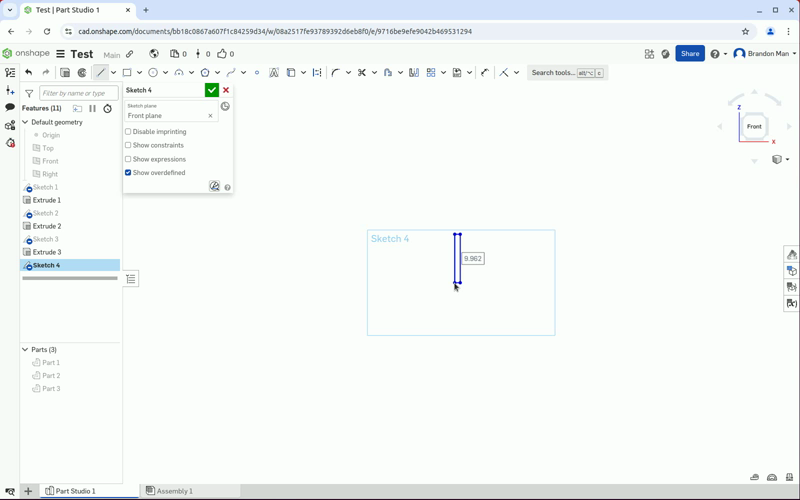
mouse_move(455, 278)
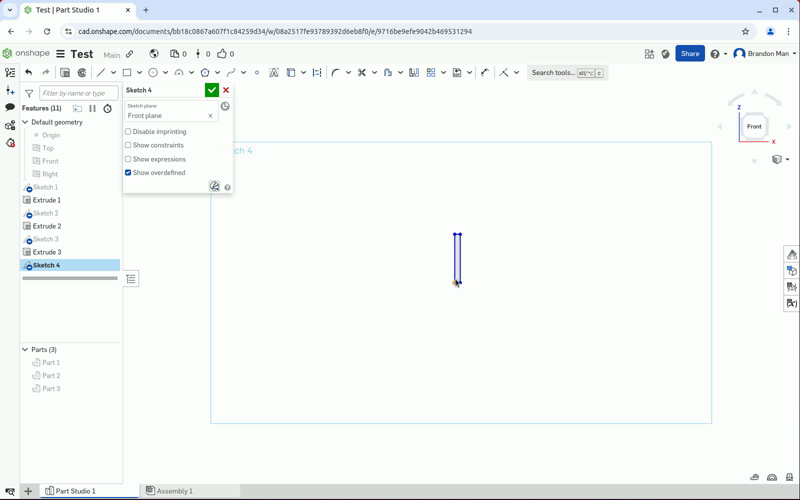
scroll(6)
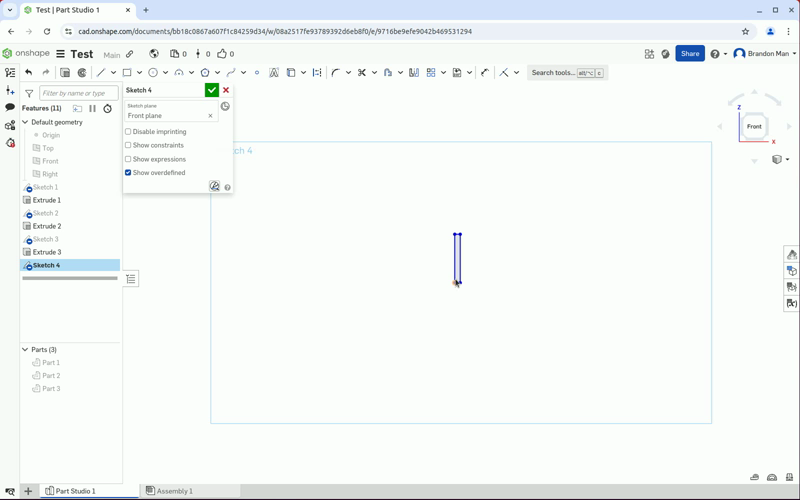
scroll(6)
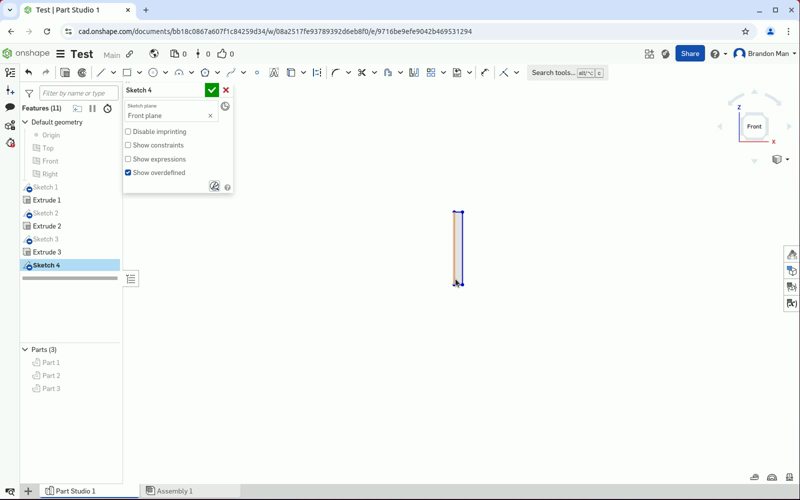
scroll(6)
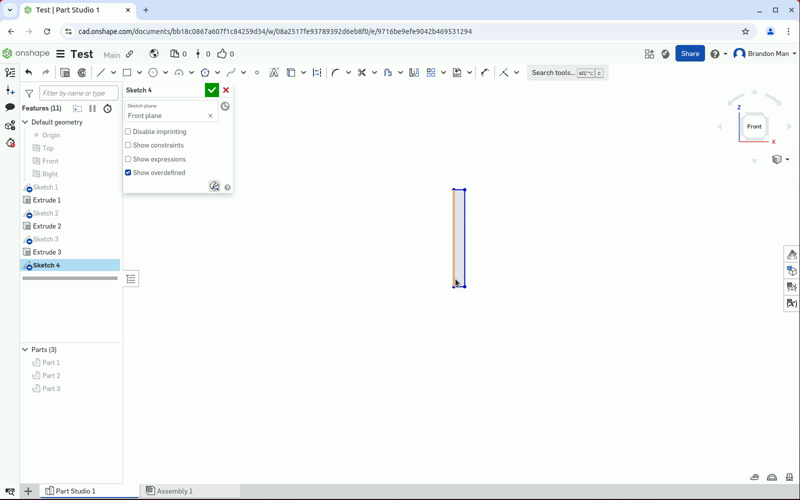
scroll(6)
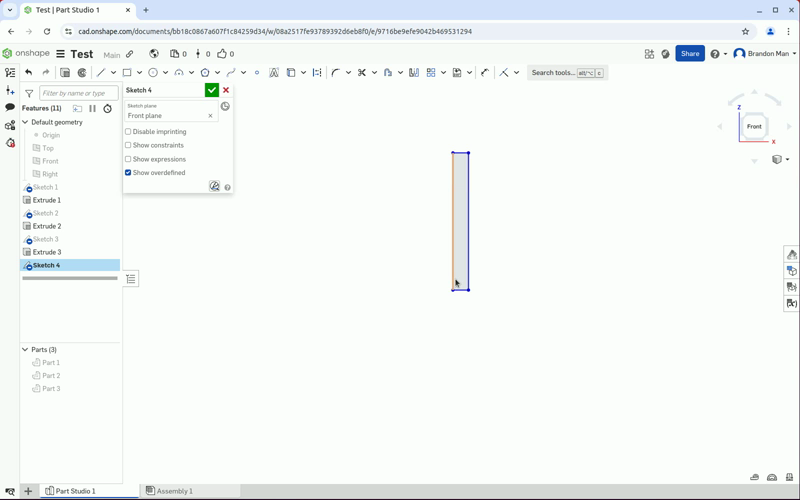
scroll(6)
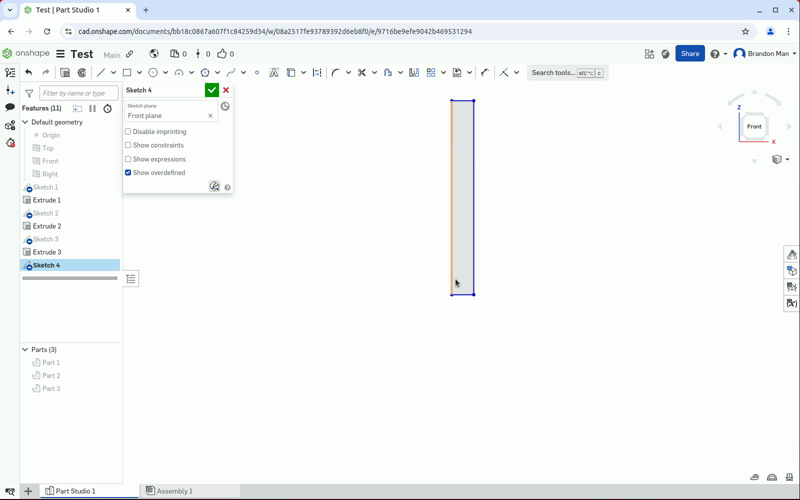
scroll(6)
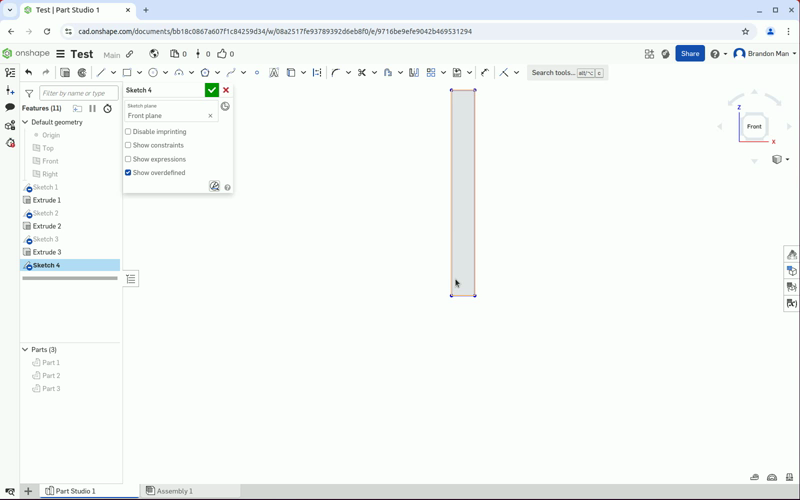
scroll(6)
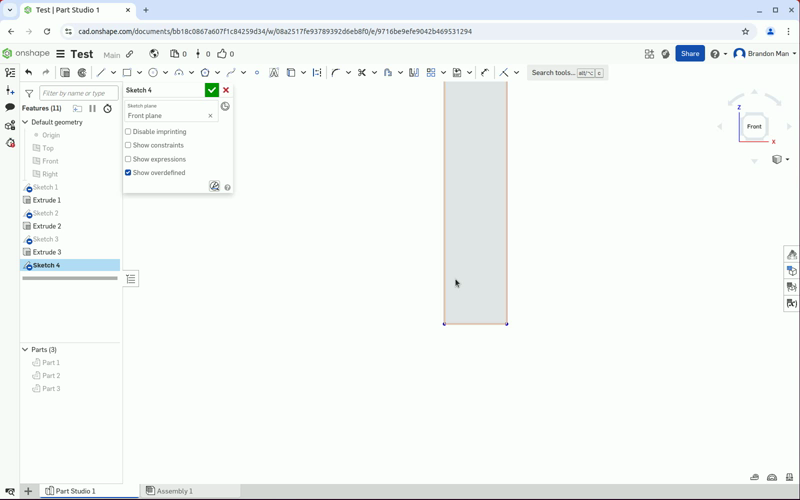
click(455, 278)
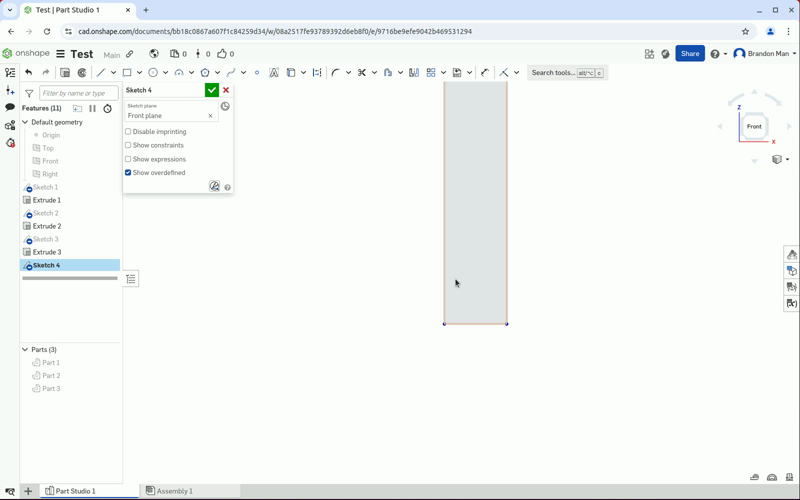
scroll(-6)
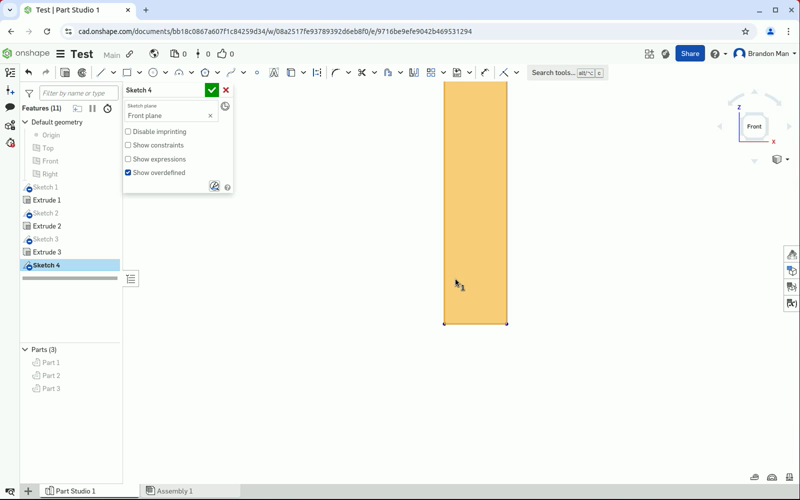
scroll(-6)
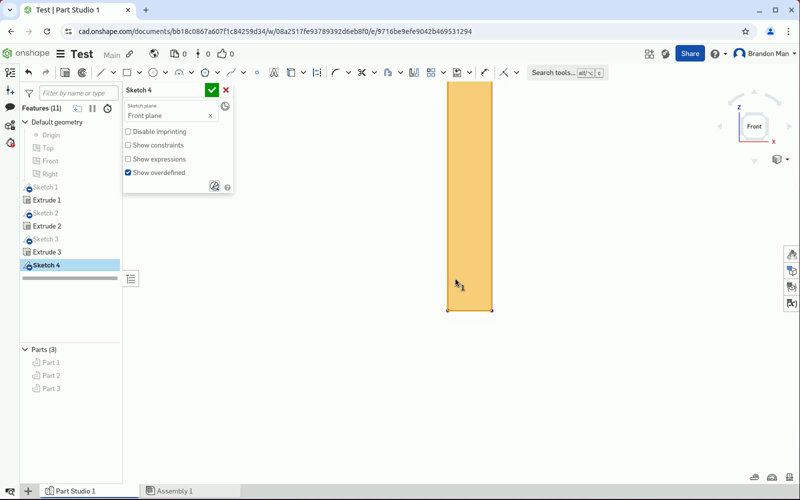
scroll(-6)
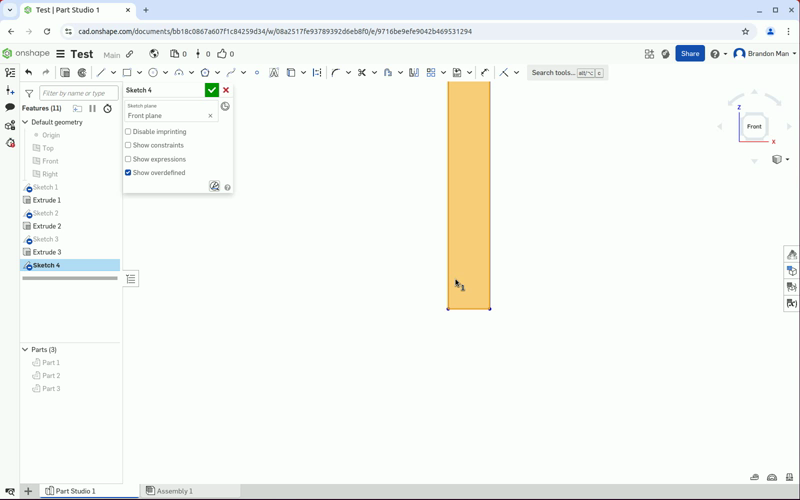
scroll(-6)
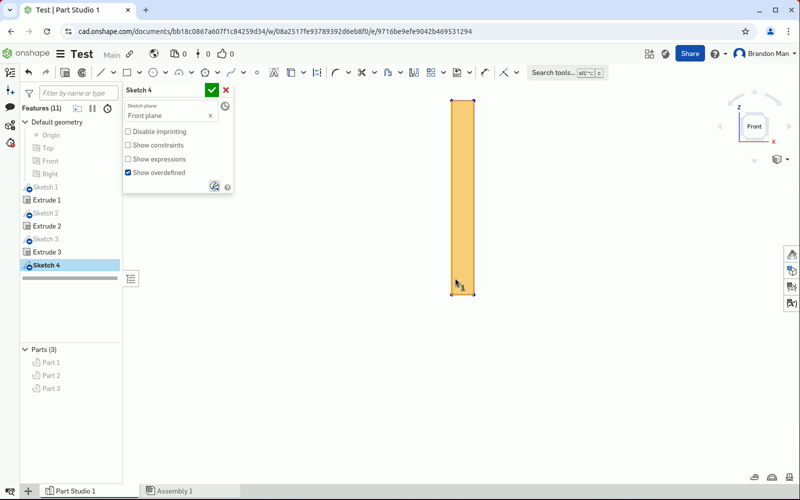
scroll(-6)
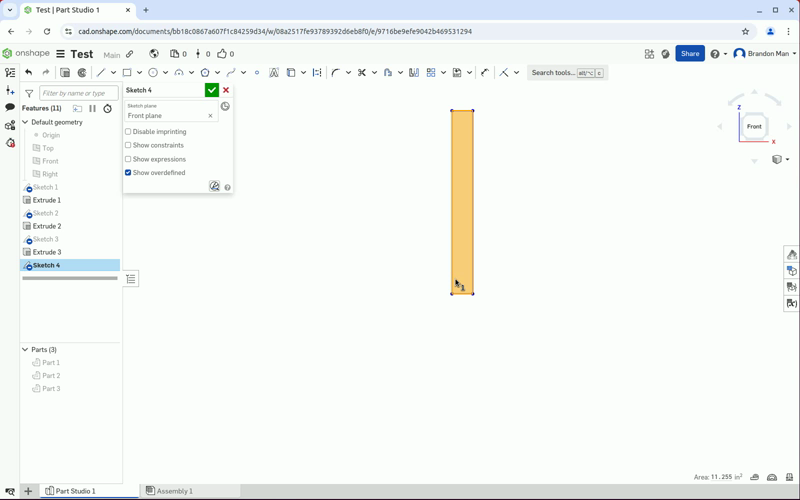
scroll(-6)
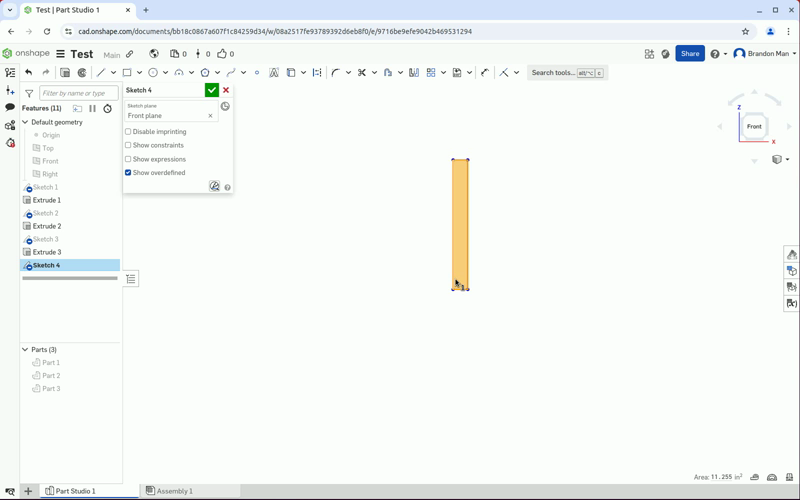
scroll(-6)
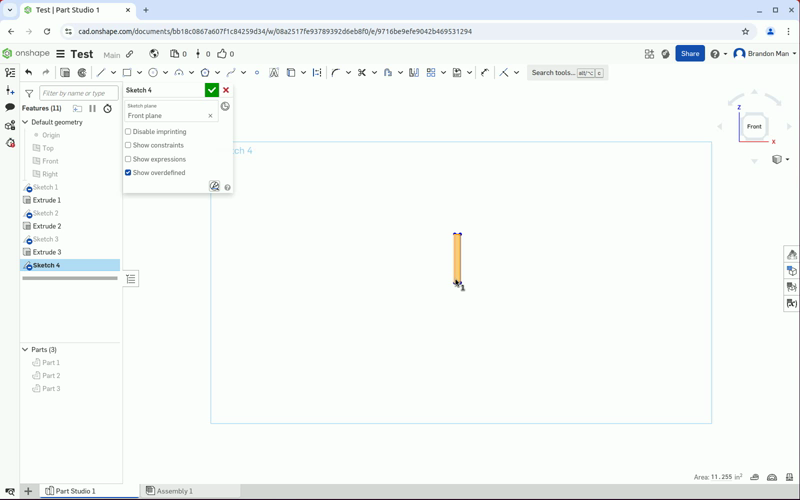
mouse_move(73, 352)
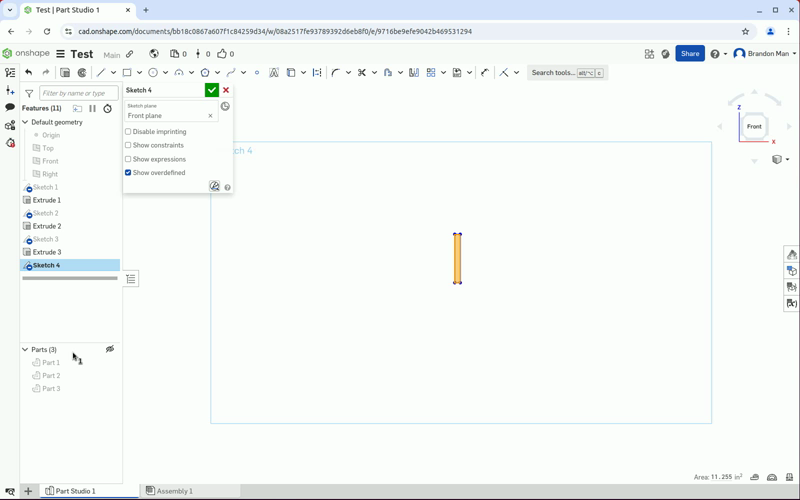
key(shift+y)
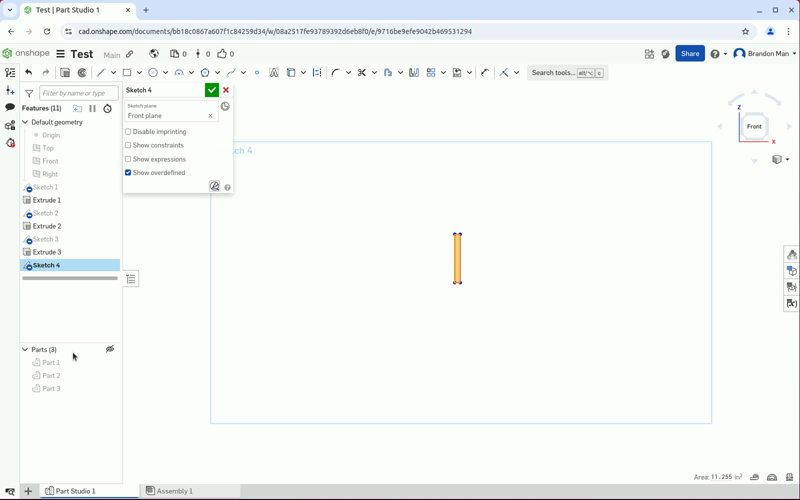
key(shift+e)
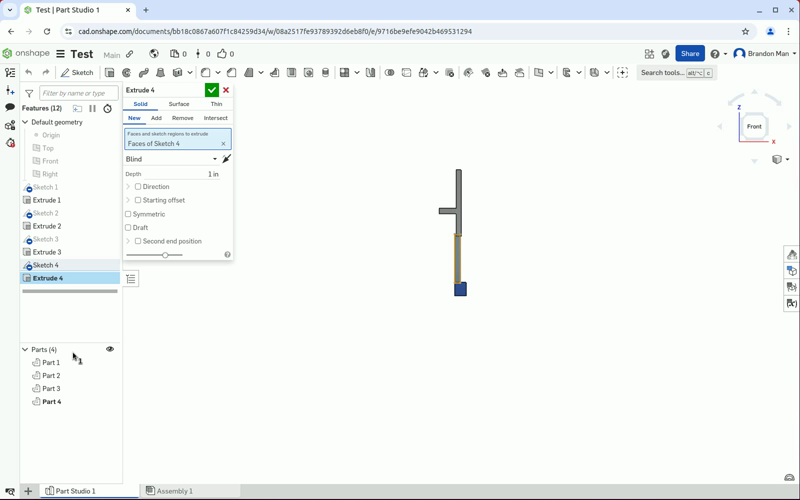
mouse_move(143, 106)
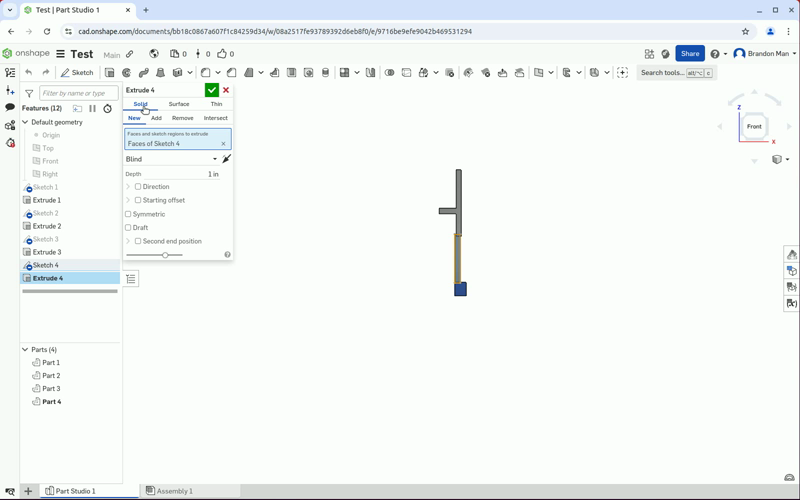
click(143, 106)
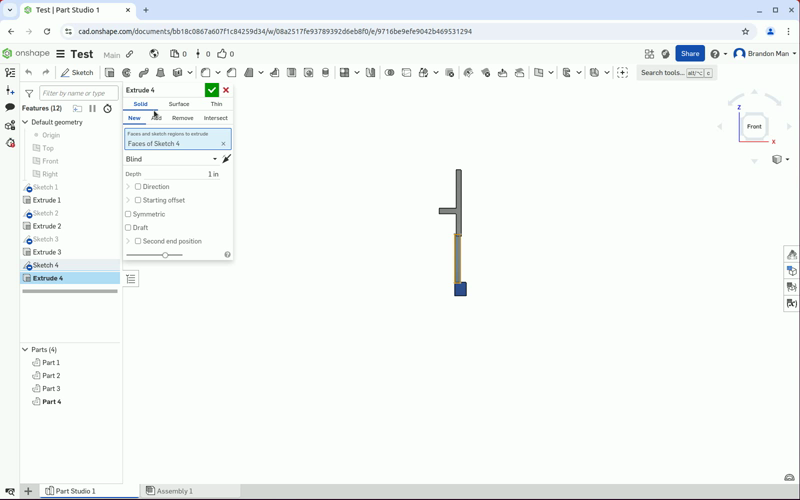
mouse_move(186, 120)
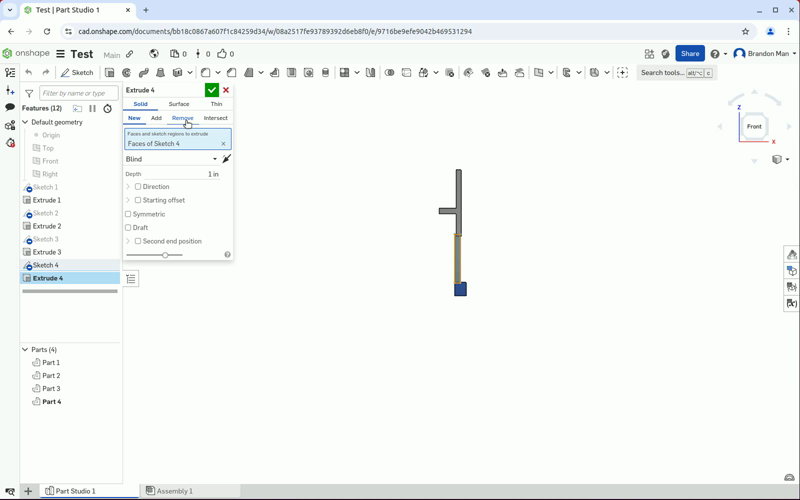
click(186, 120)
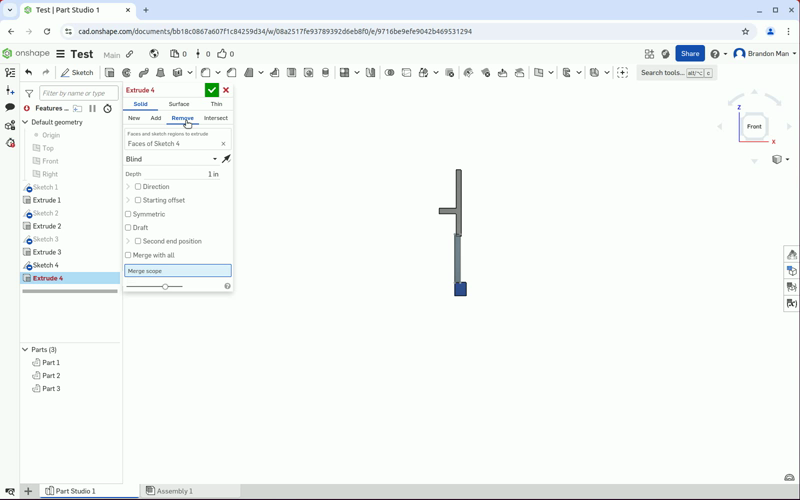
key(tab, 4)
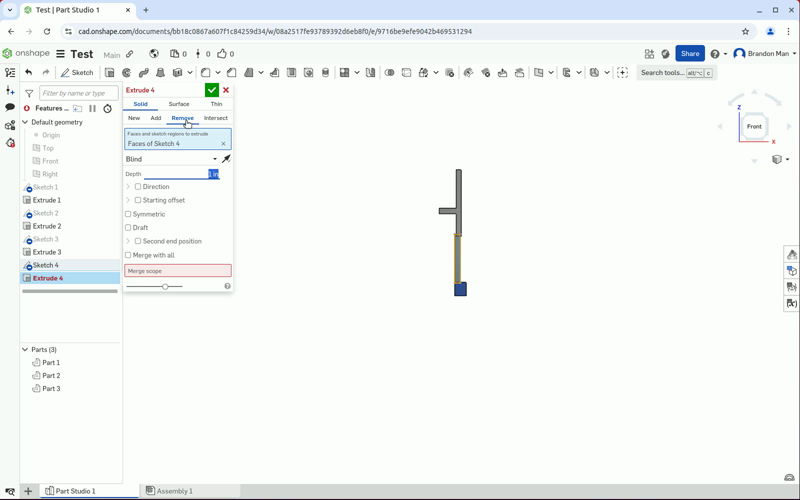
text(6.74)
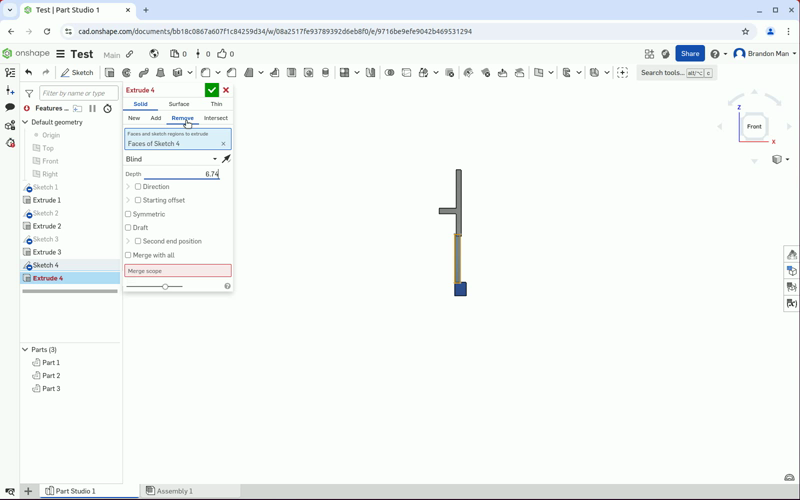
key(tab, 3)
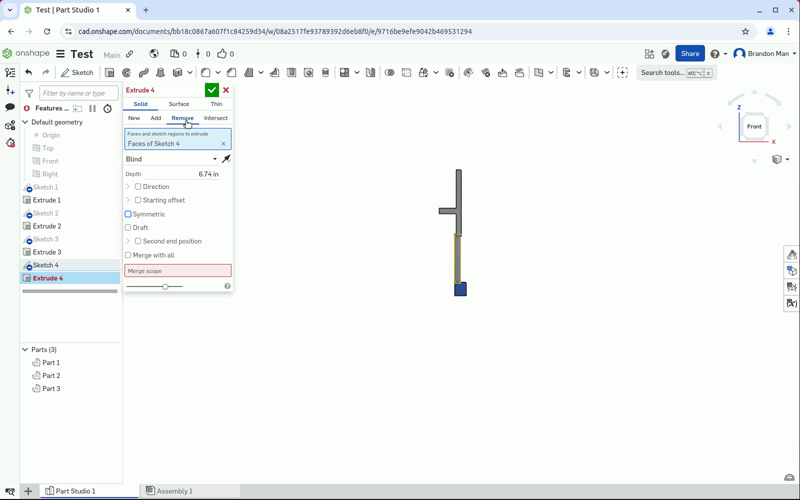
key(space)
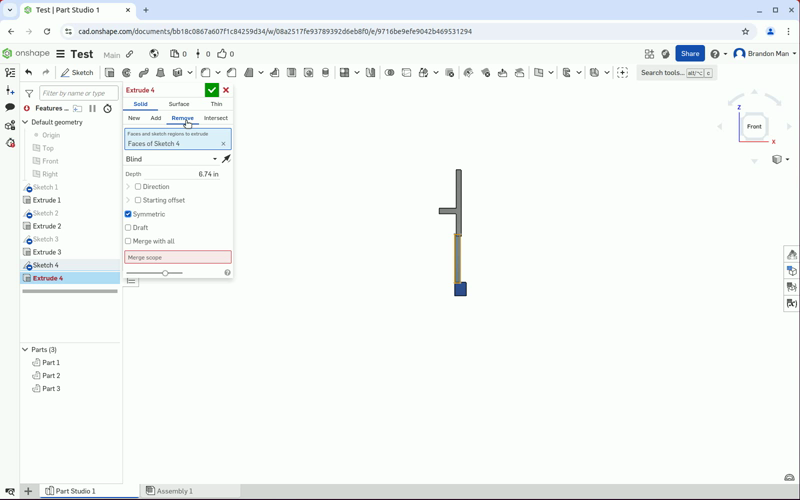
key(tab, 2)
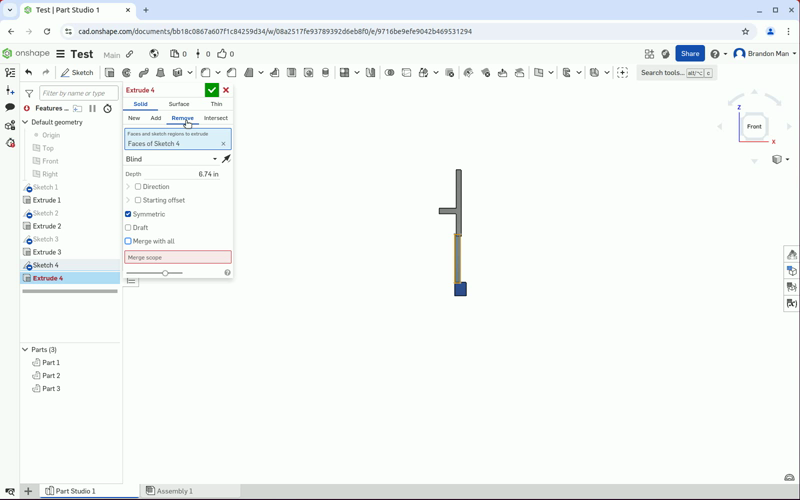
key(space)
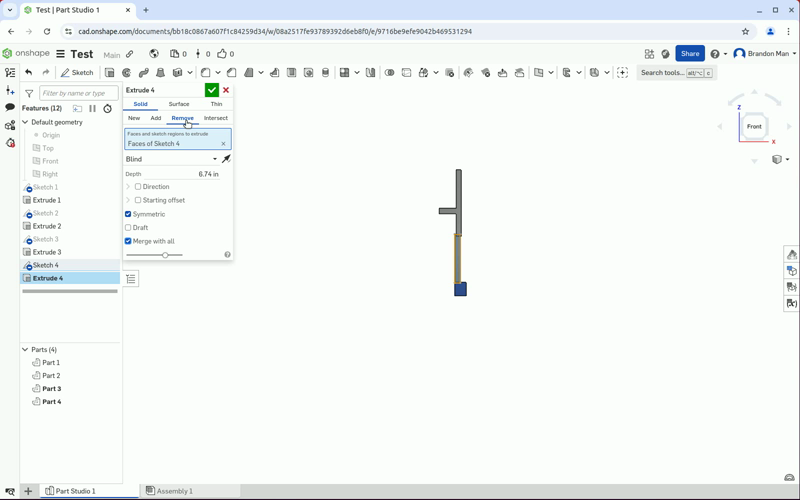
key(enter)
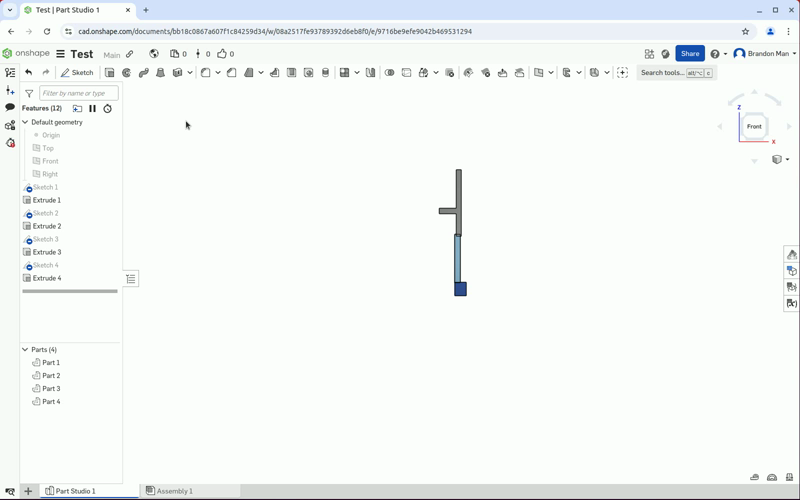
key(shift+h)
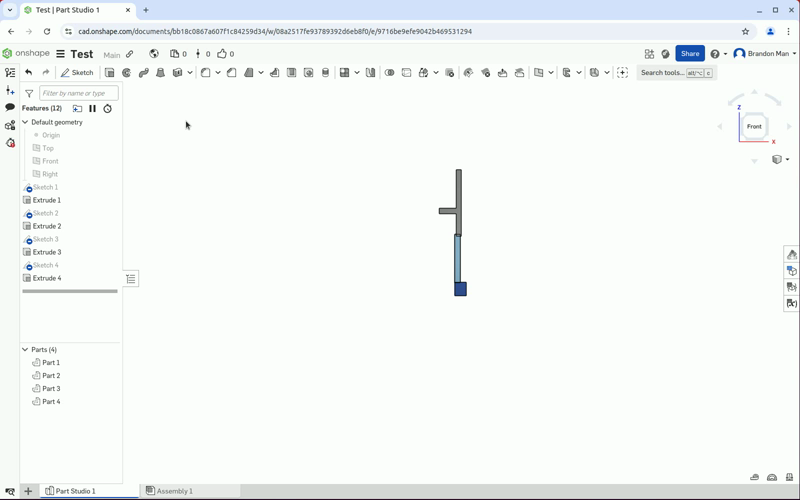
key(shift+h)
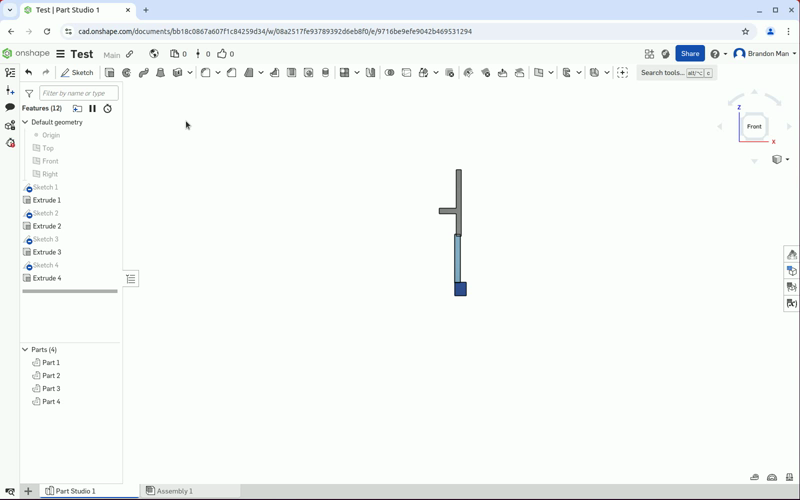
mouse_move(73, 189)
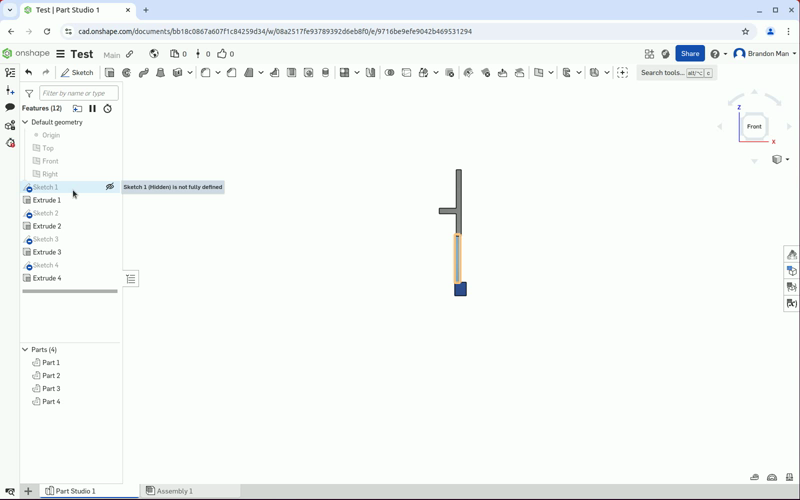
click(73, 189)
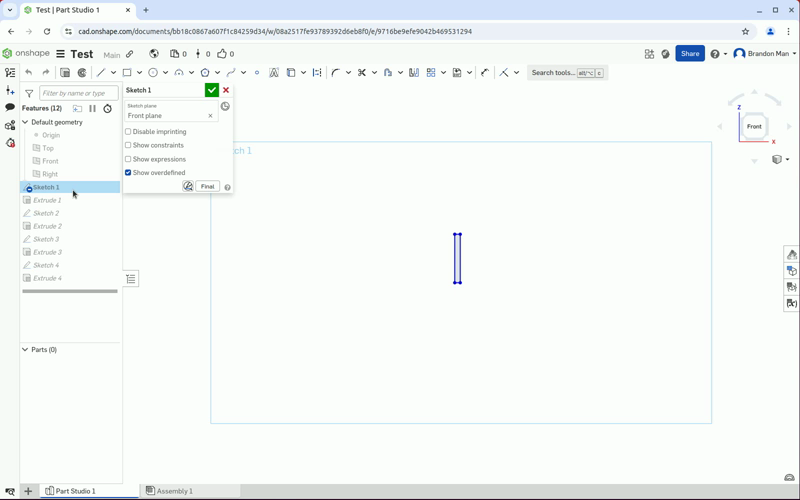
mouse_move(229, 92)
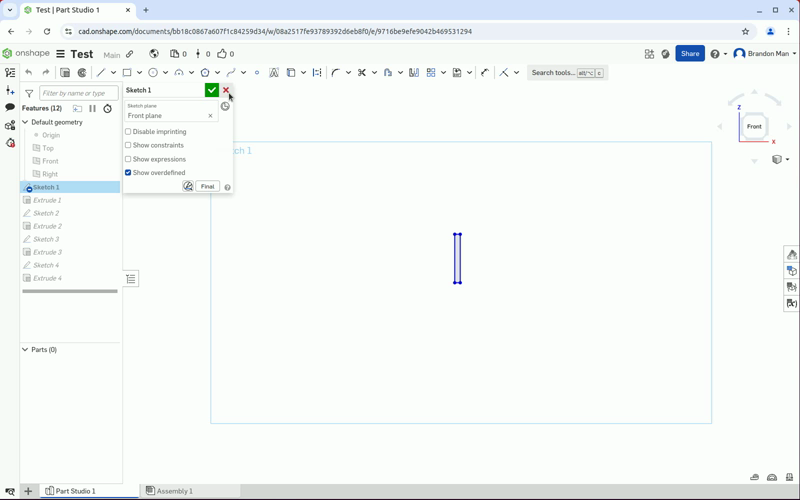
click(229, 92)
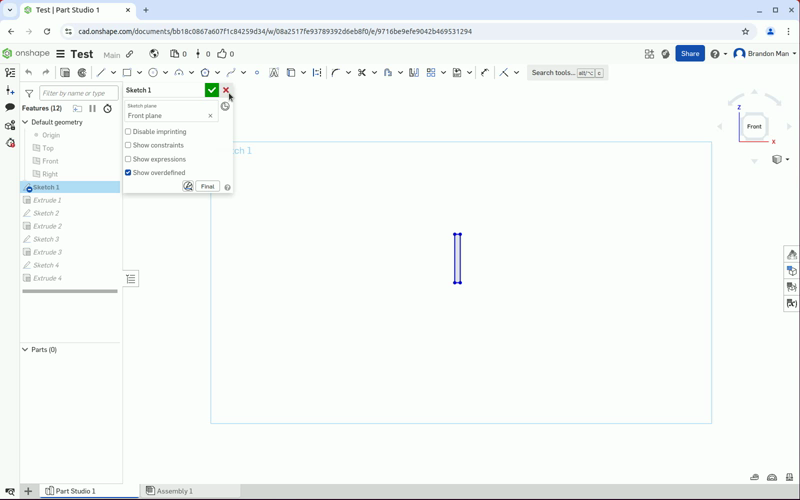
key(shift+s)
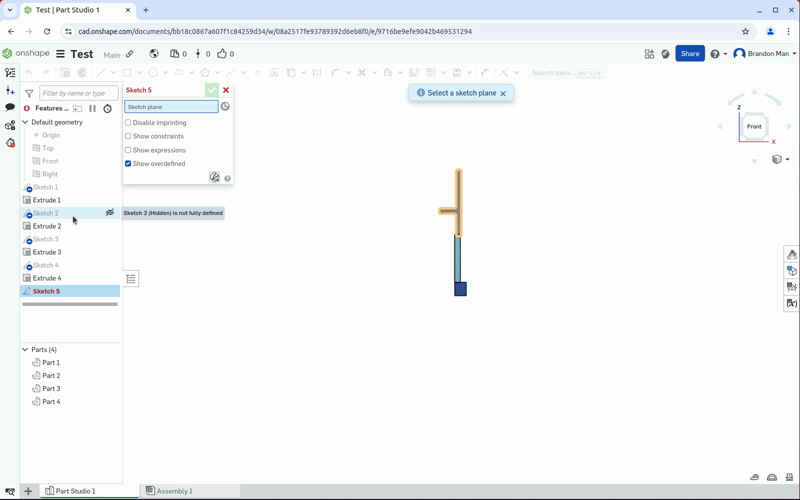
scroll(3)
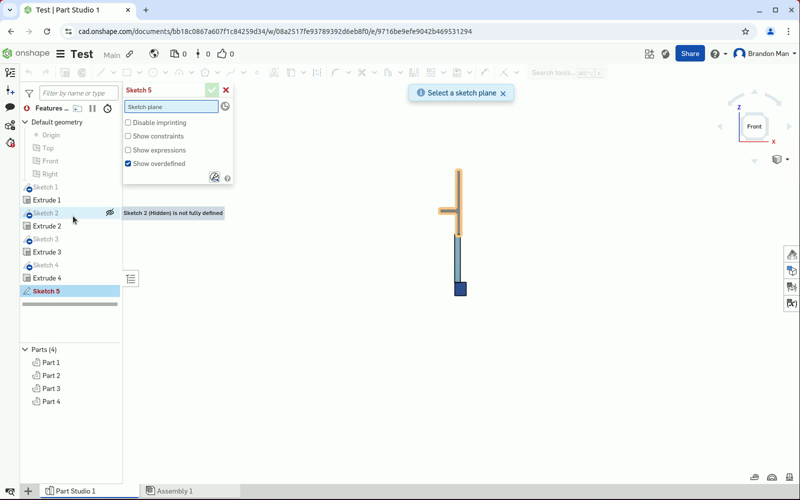
mouse_move(73, 163)
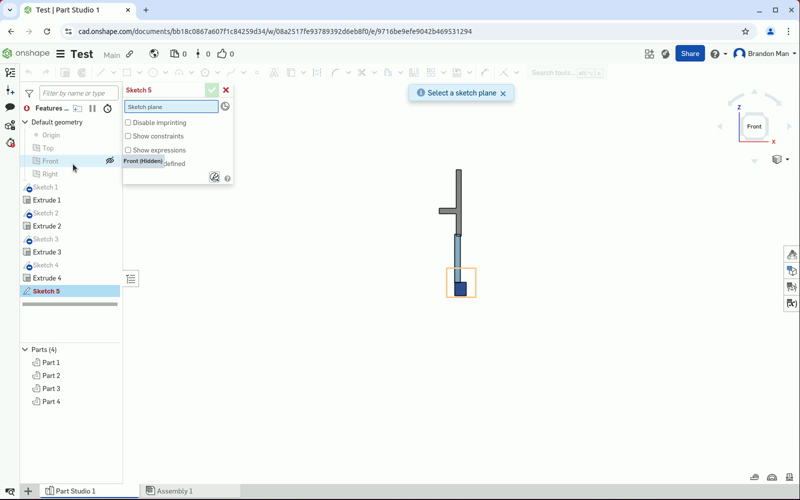
click(73, 163)
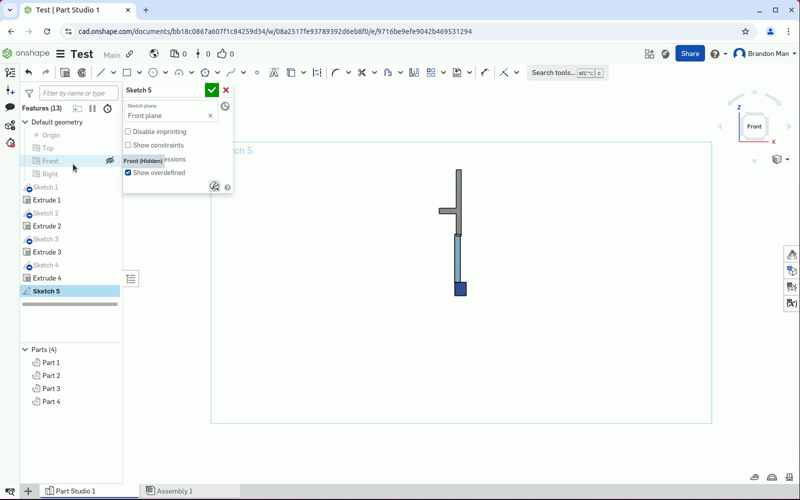
mouse_move(73, 352)
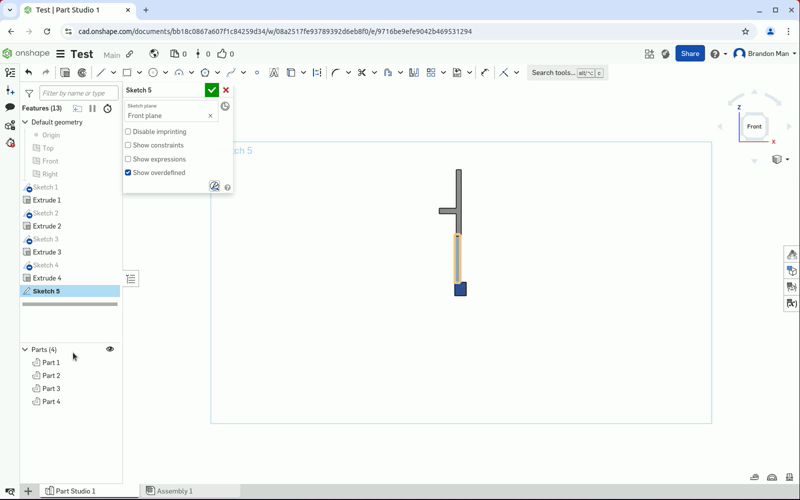
key(y)
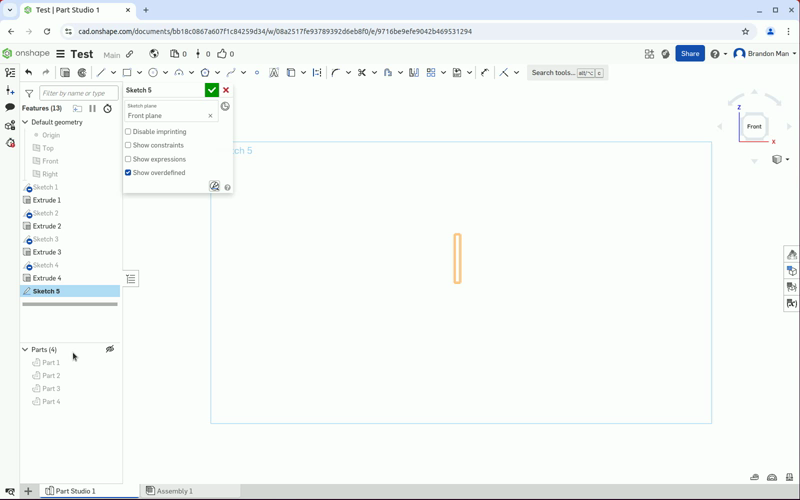
key(l)
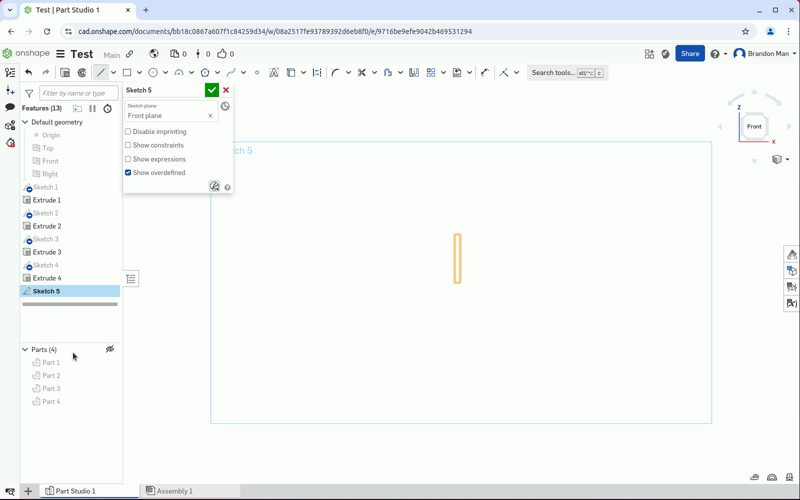
key_down(shift)
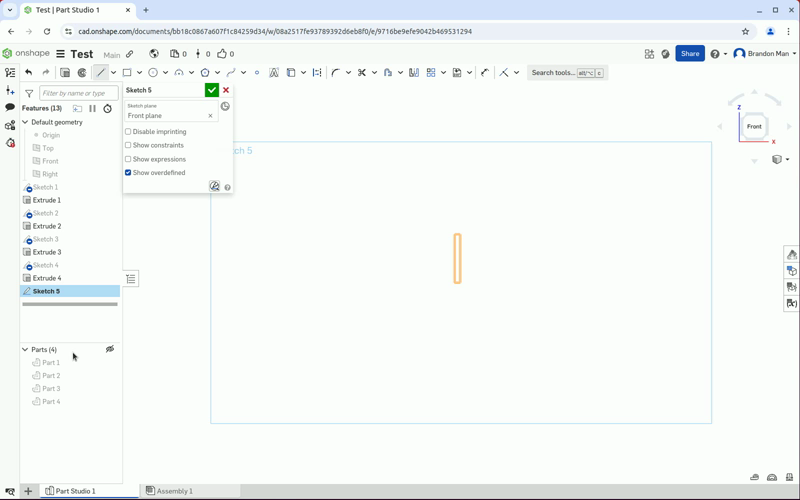
mouse_move(454, 282)
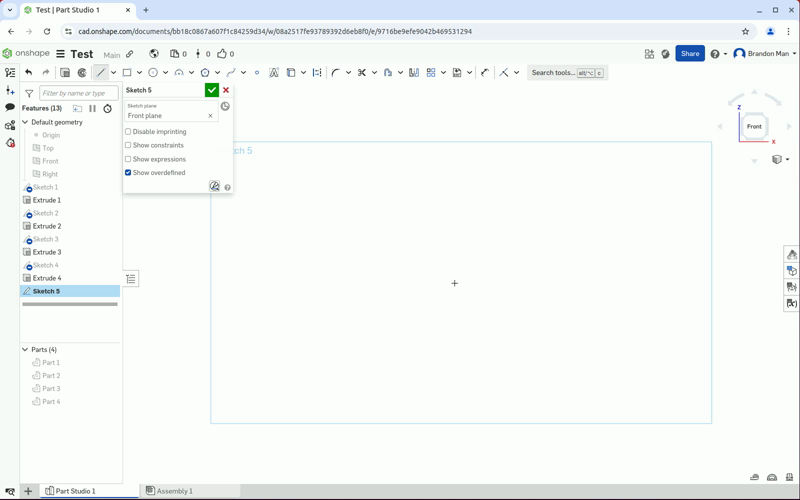
click(454, 282)
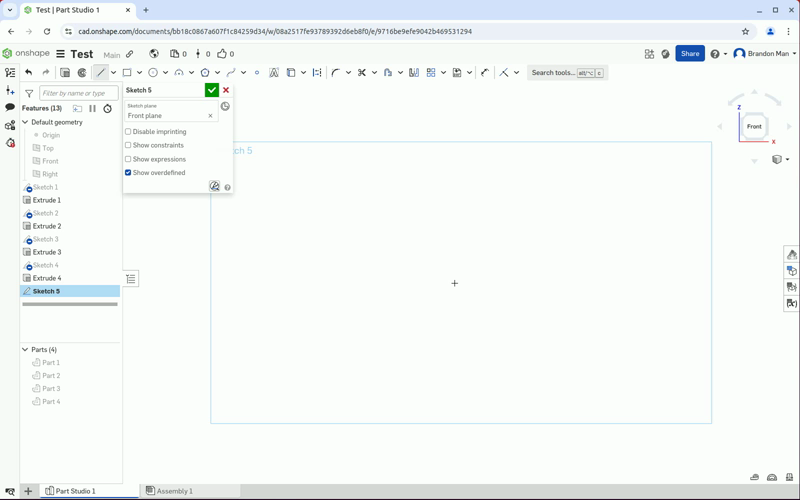
key_up(shift)
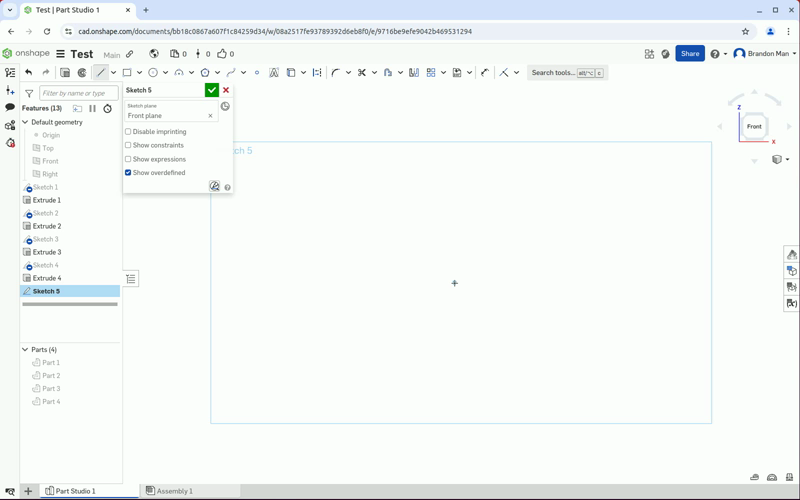
key_down(shift)
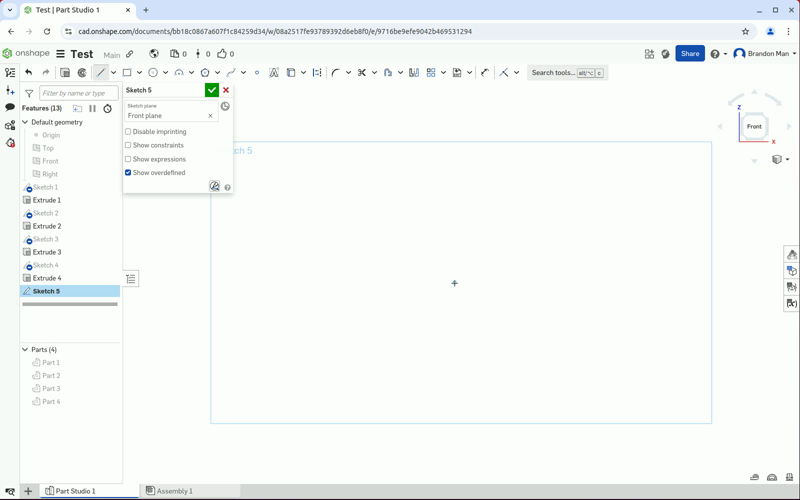
mouse_move(484, 282)
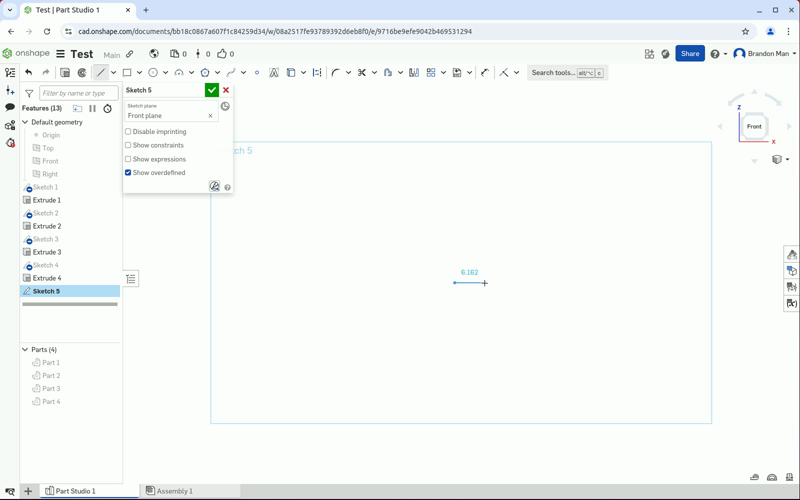
mouse_move(460, 282)
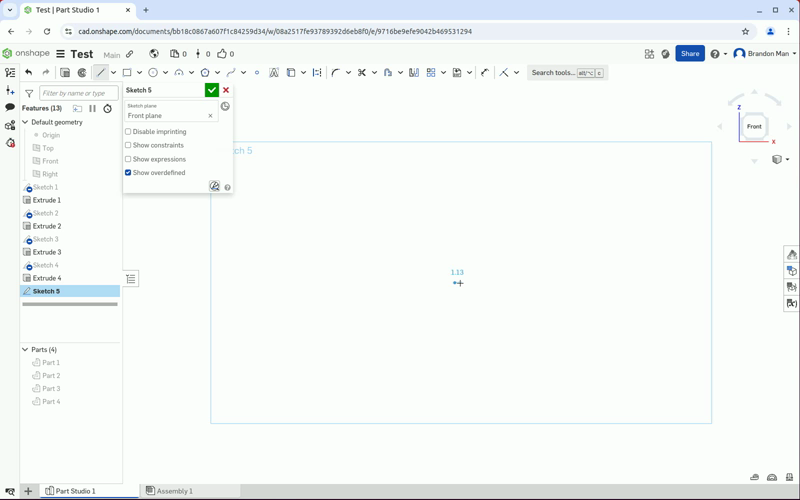
scroll(6)
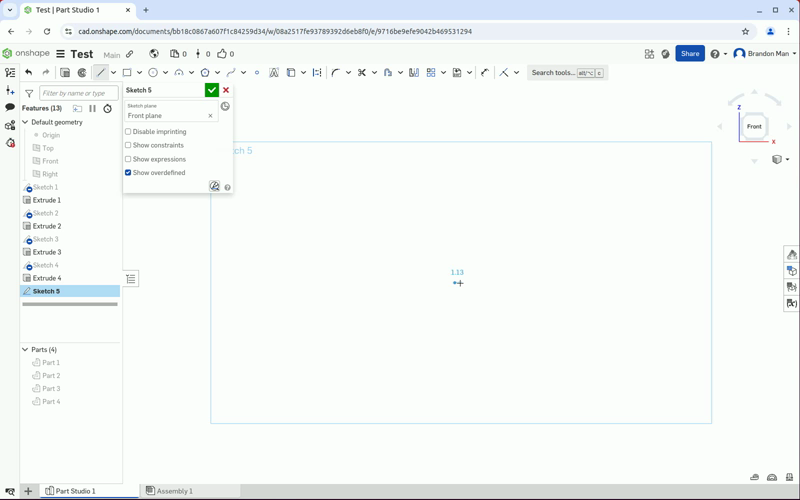
scroll(6)
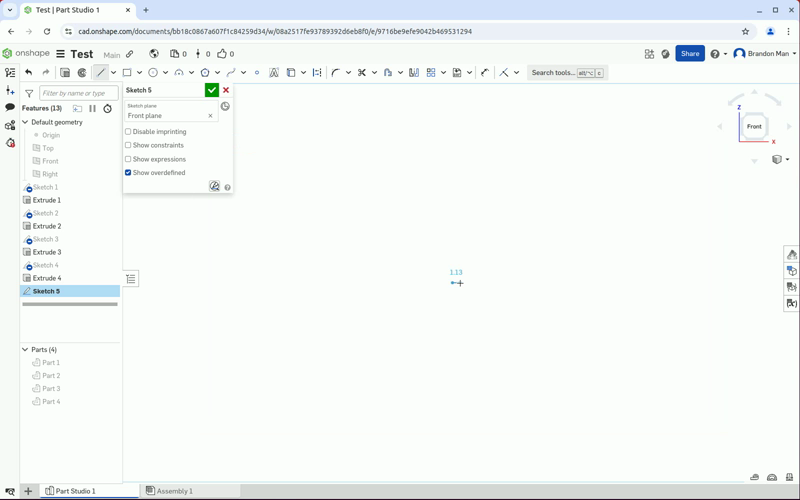
scroll(6)
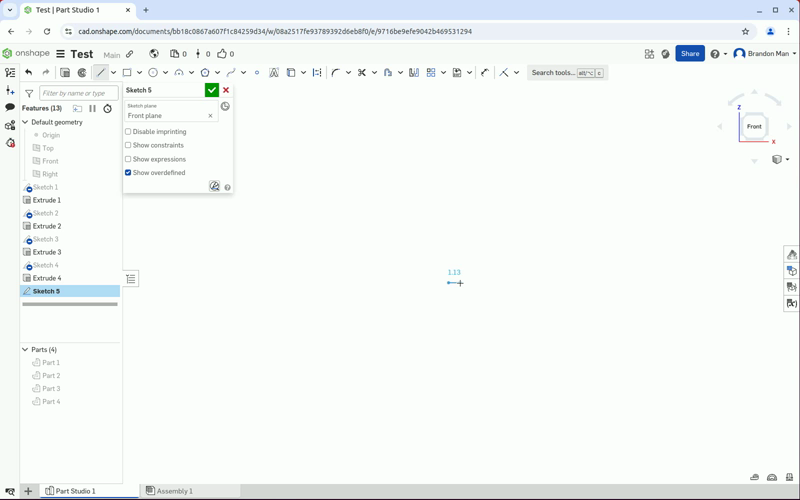
scroll(6)
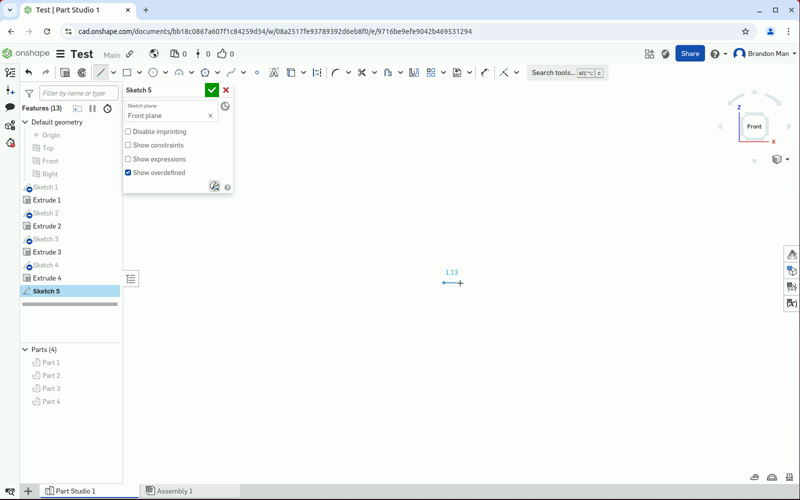
scroll(6)
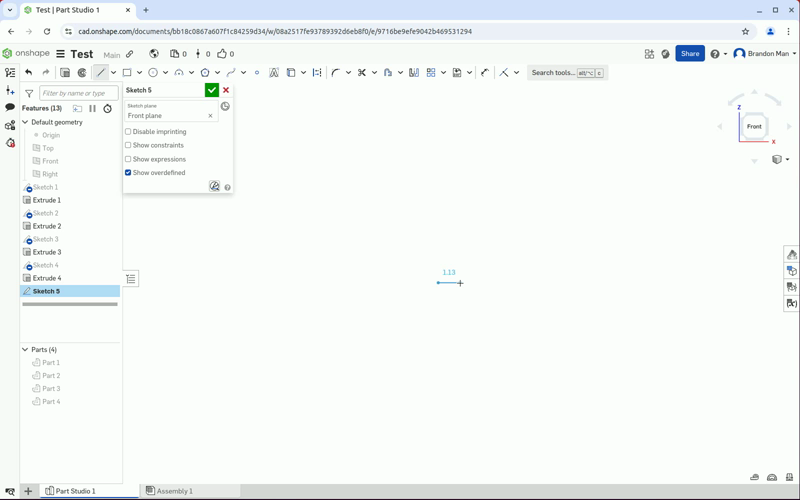
scroll(6)
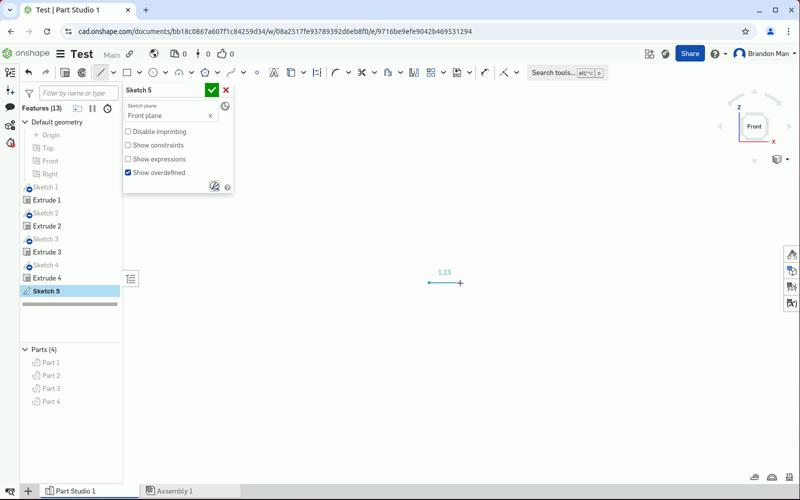
scroll(6)
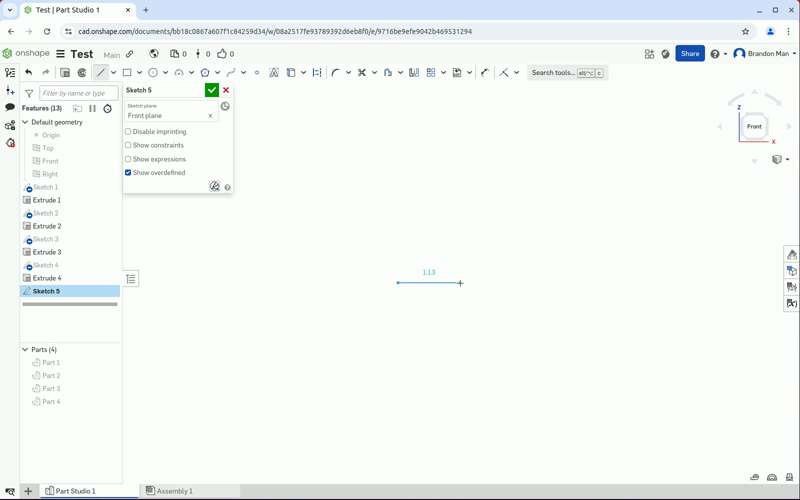
click(460, 282)
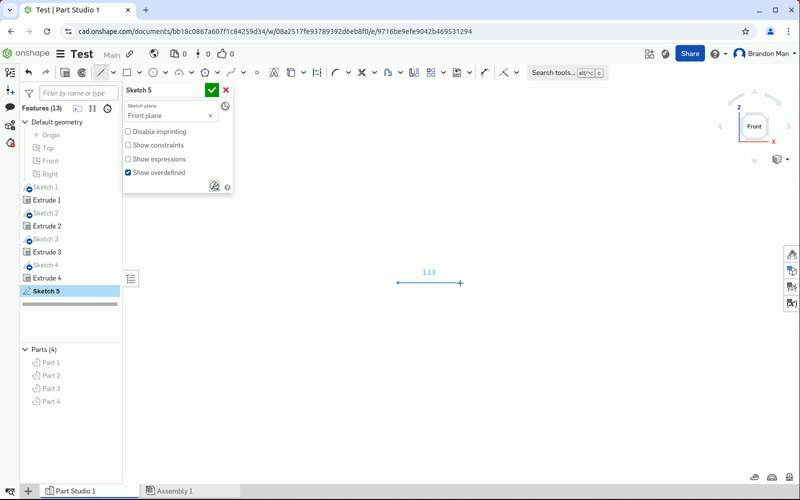
scroll(-6)
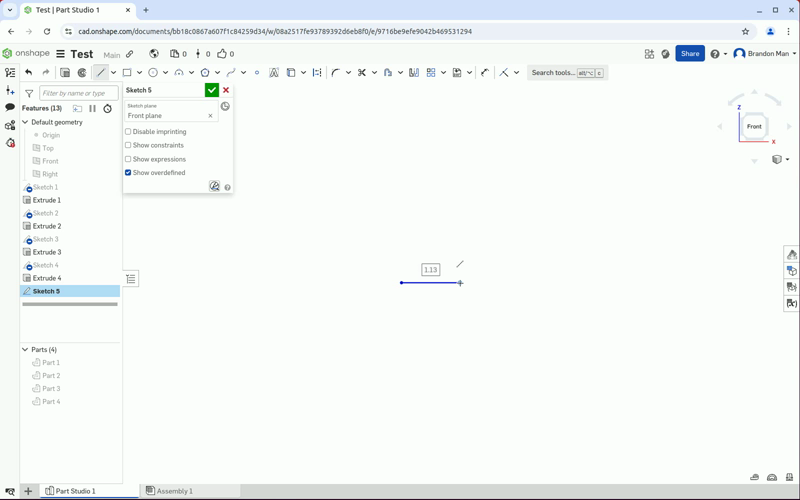
scroll(-6)
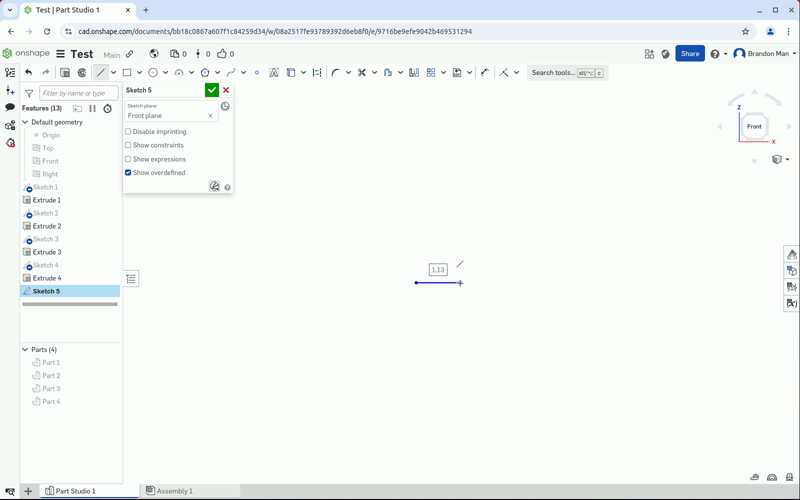
scroll(-6)
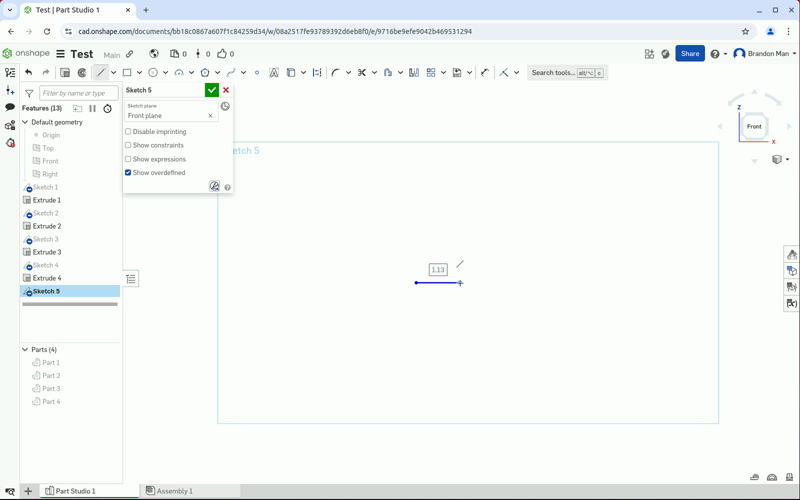
scroll(-6)
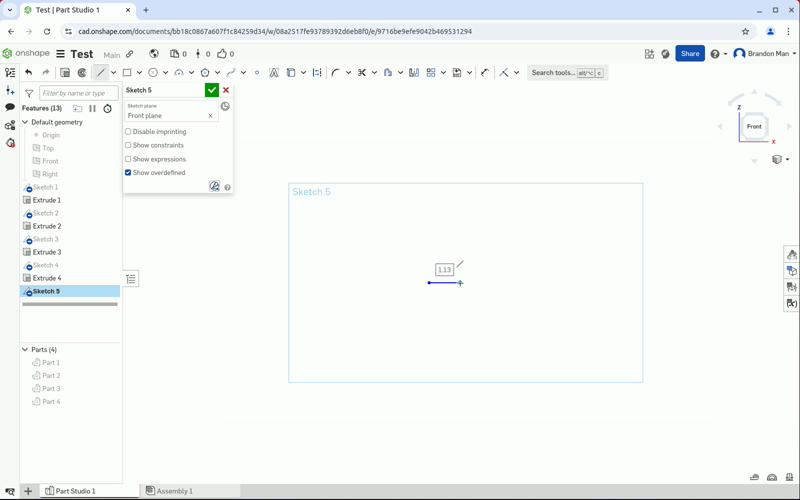
scroll(-6)
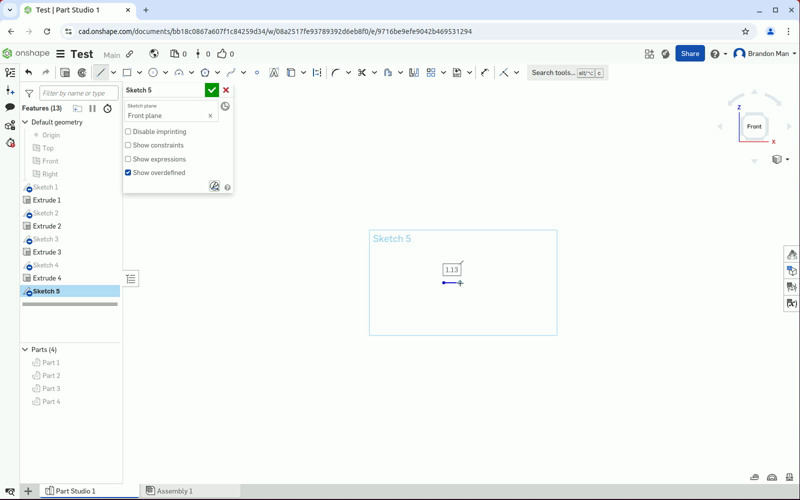
scroll(-6)
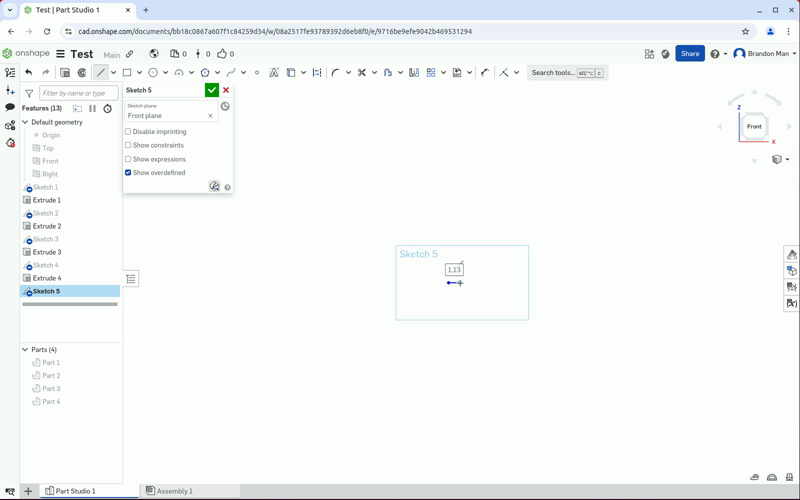
scroll(-6)
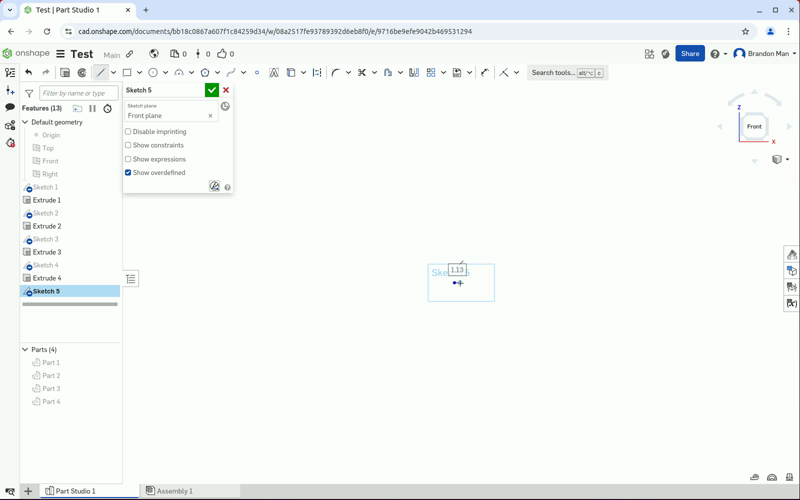
key_up(shift)
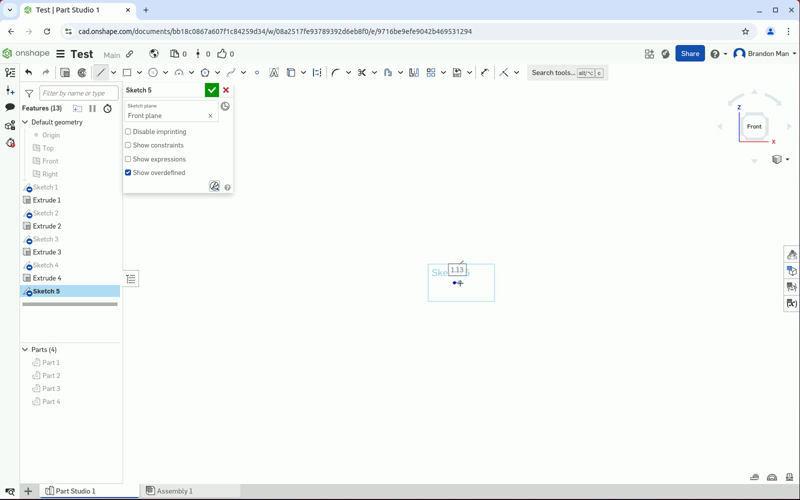
key_down(shift)
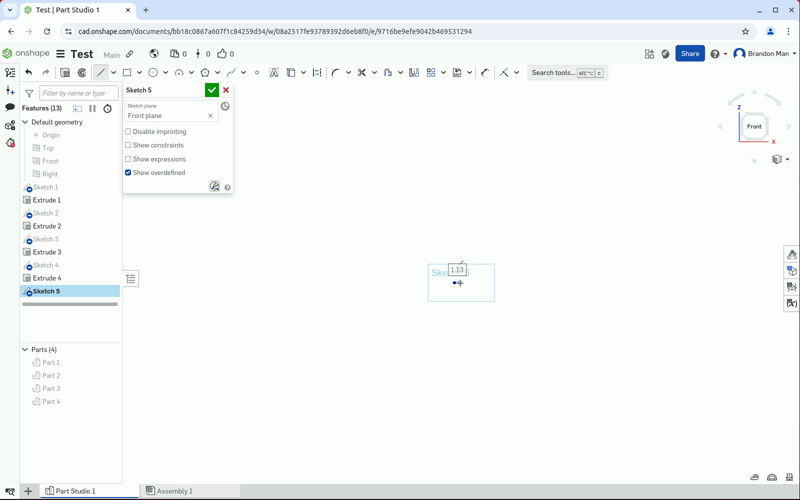
mouse_move(490, 282)
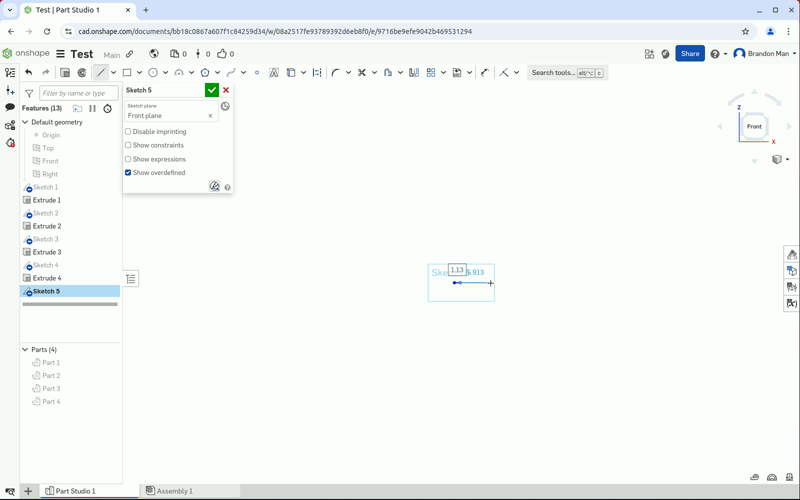
mouse_move(460, 234)
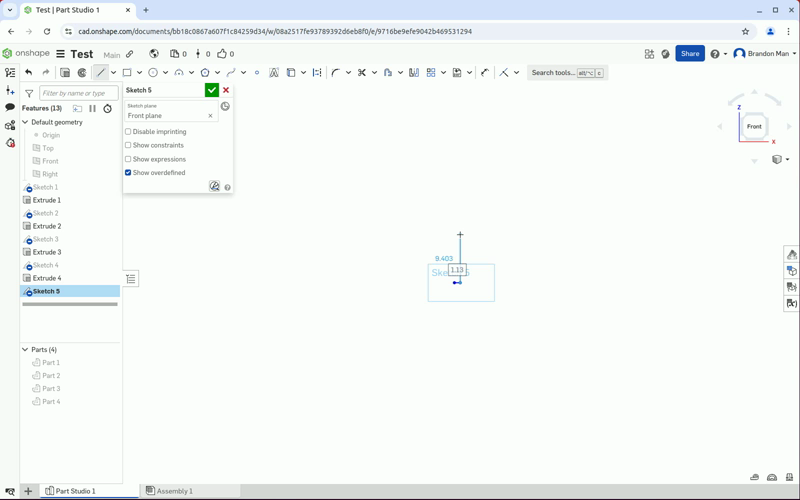
click(460, 234)
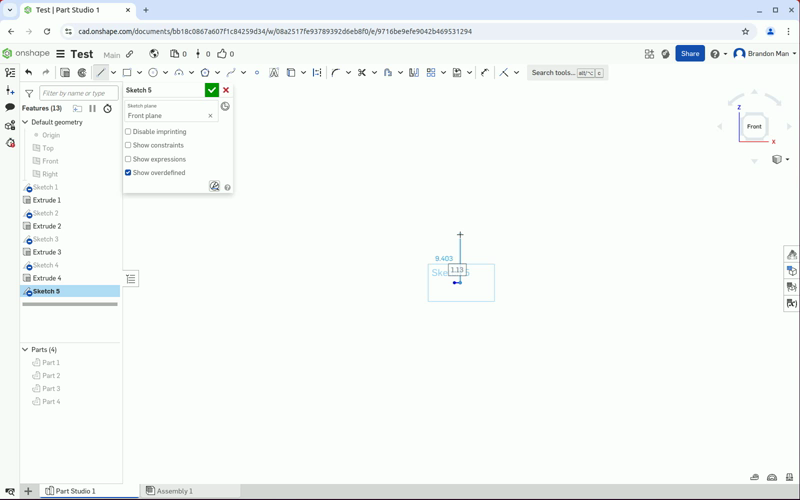
key_up(shift)
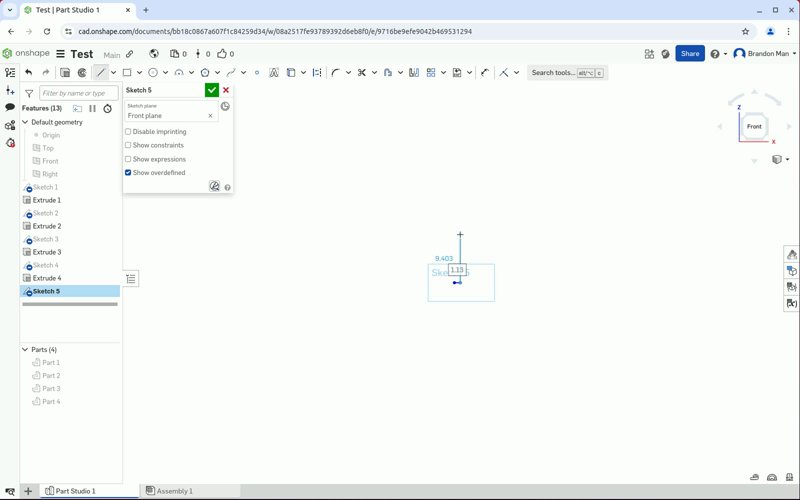
key_down(shift)
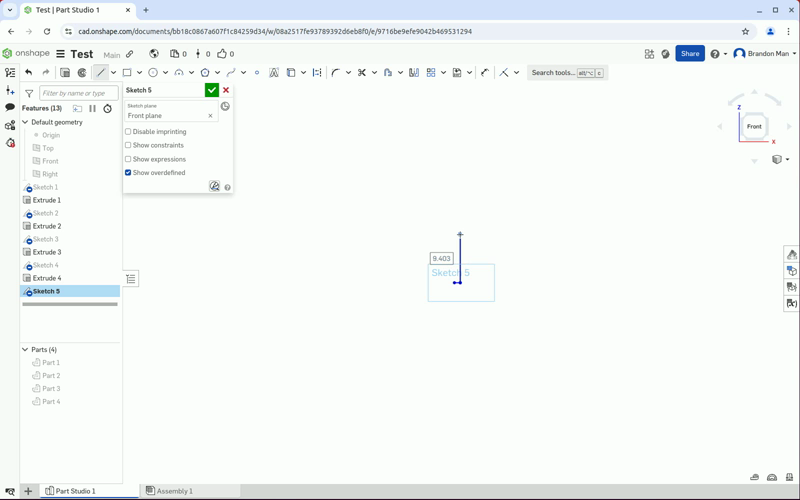
mouse_move(490, 234)
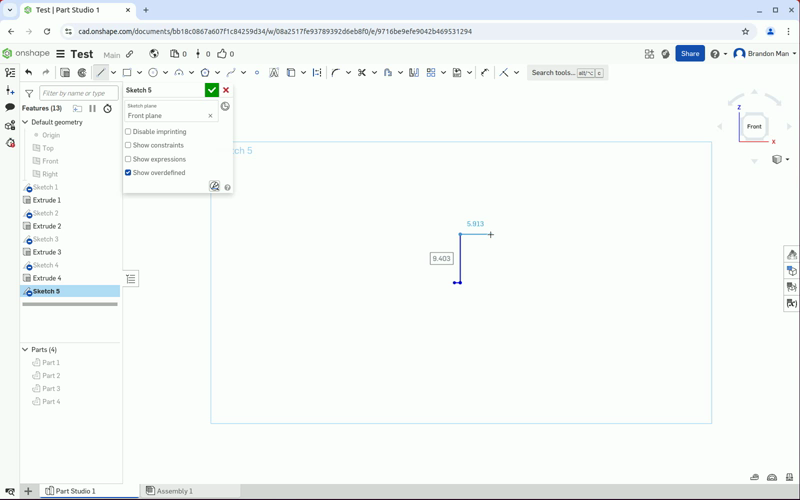
mouse_move(454, 234)
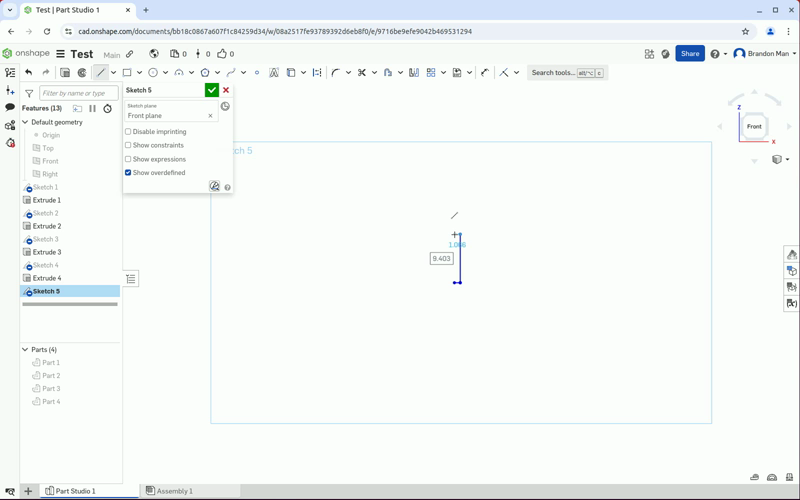
scroll(6)
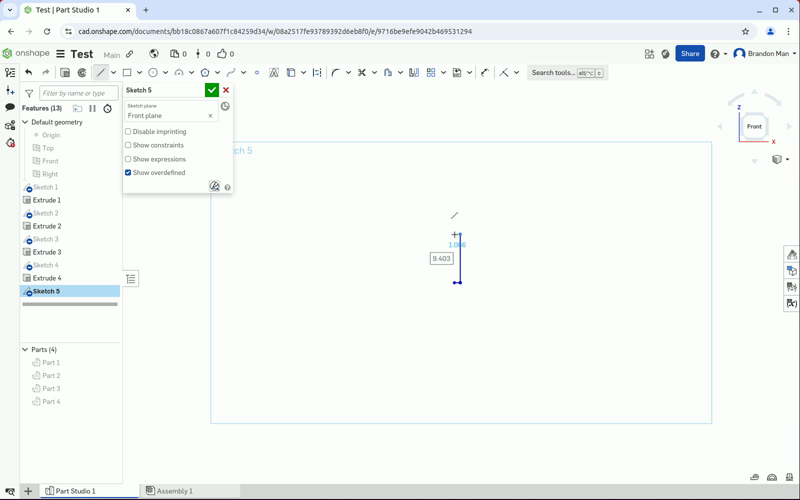
scroll(6)
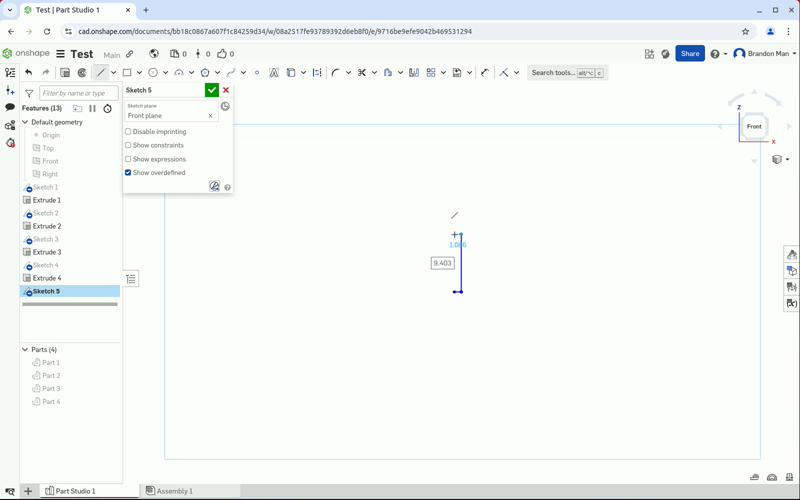
scroll(6)
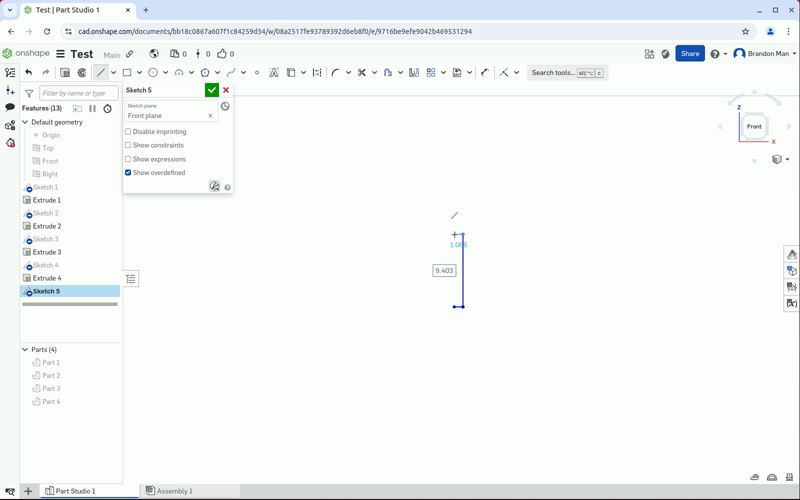
scroll(6)
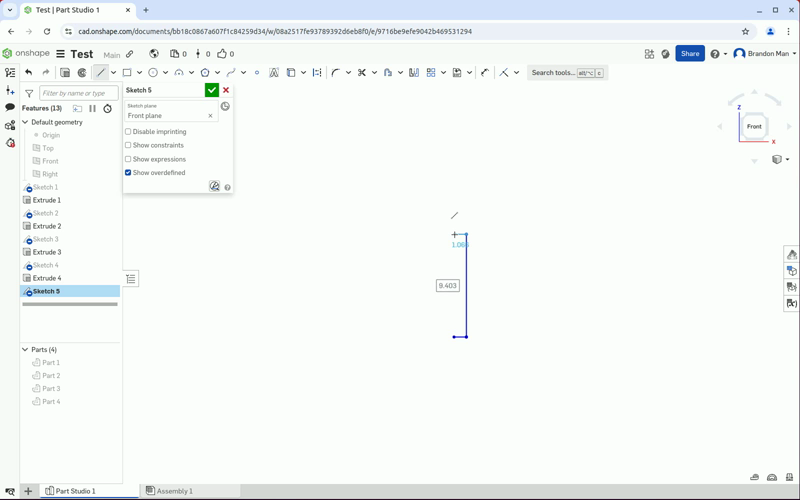
scroll(6)
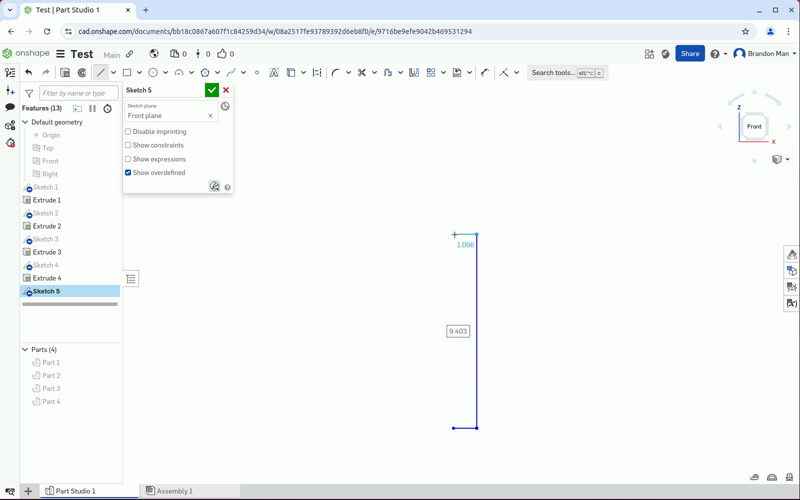
scroll(6)
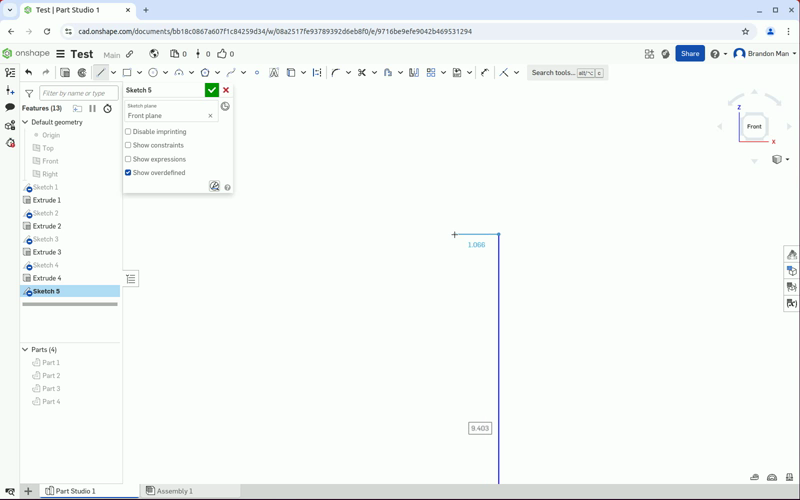
scroll(6)
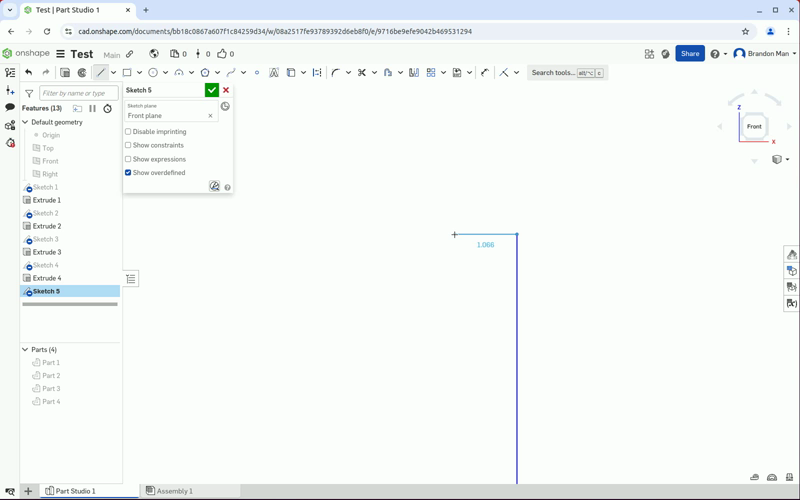
click(454, 234)
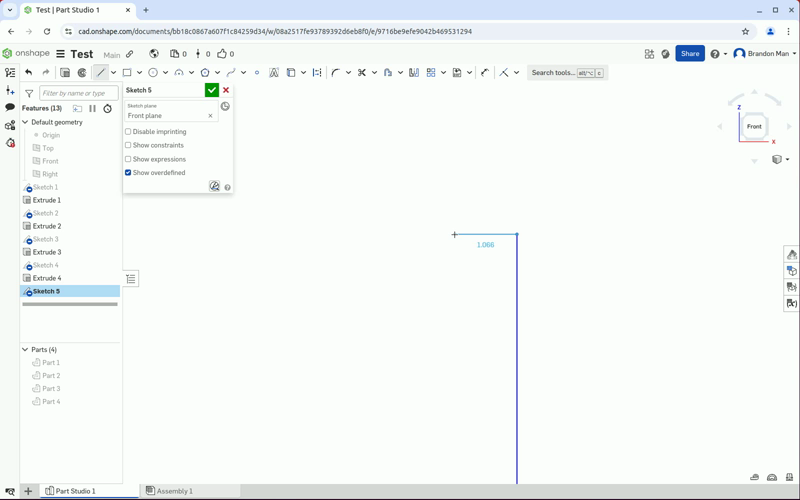
scroll(-6)
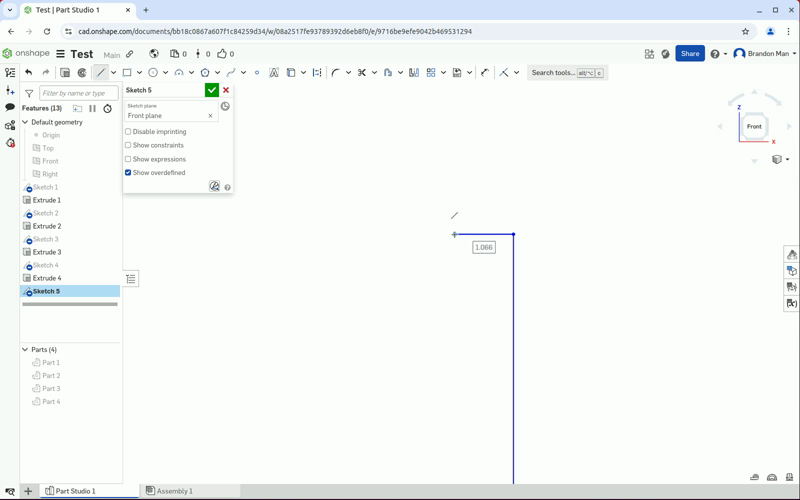
scroll(-6)
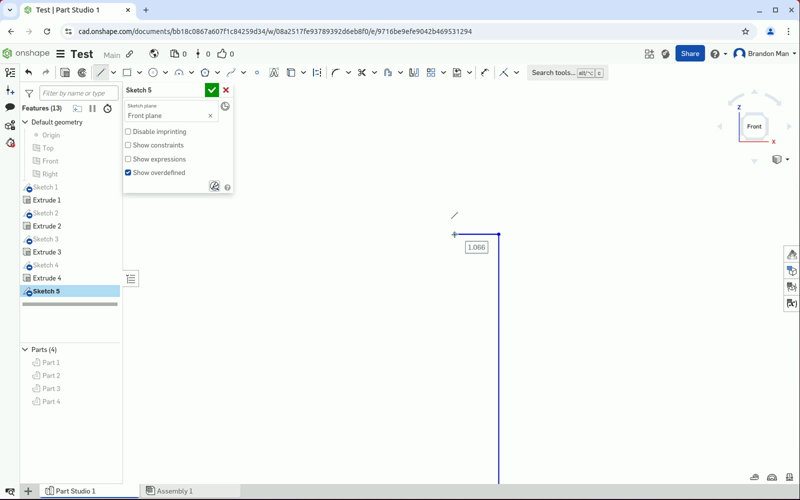
scroll(-6)
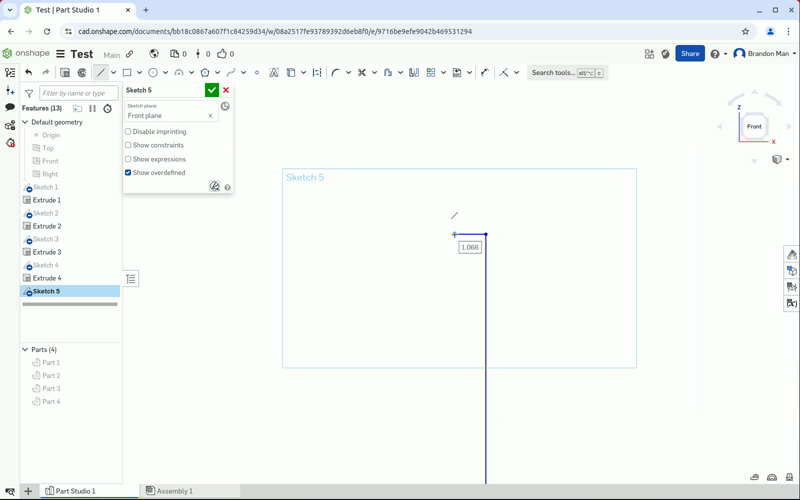
scroll(-6)
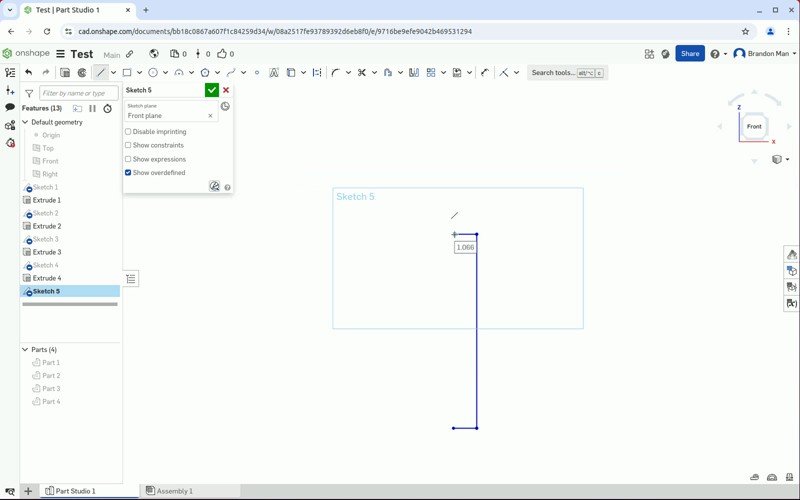
scroll(-6)
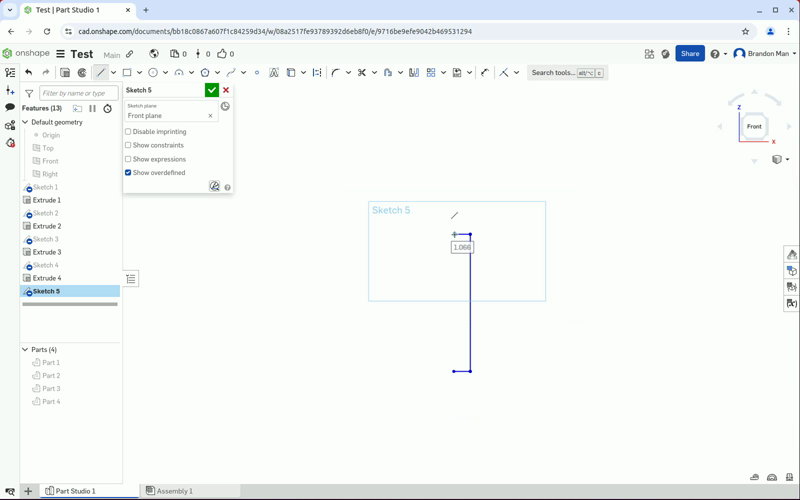
scroll(-6)
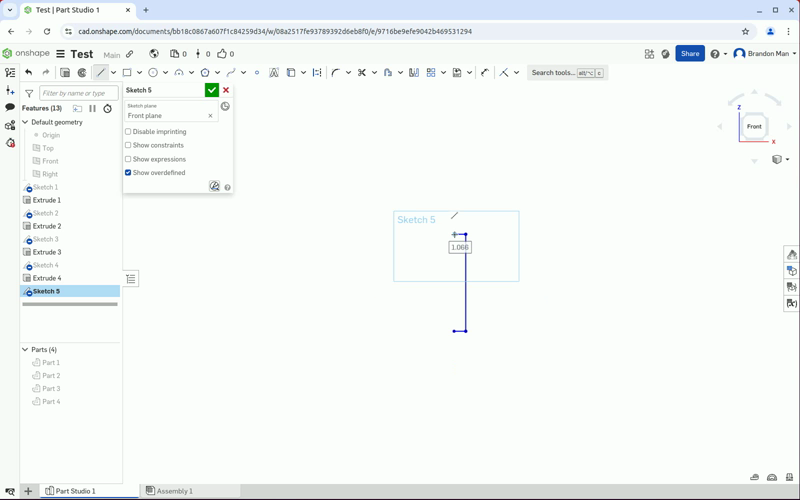
scroll(-6)
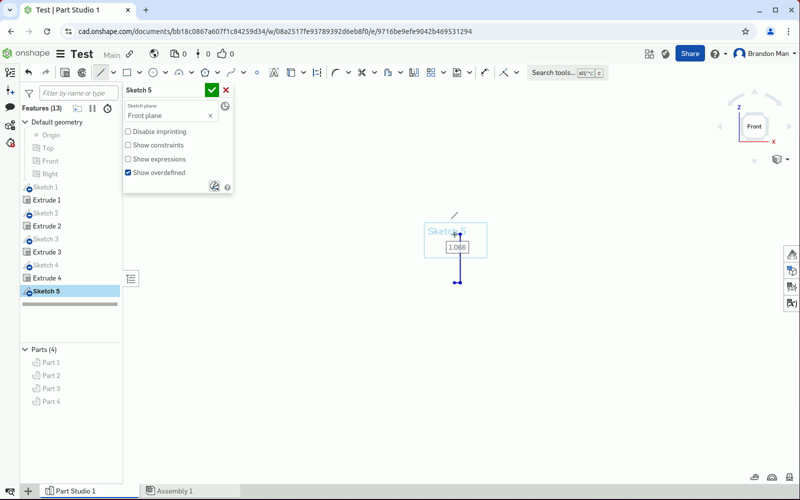
key_up(shift)
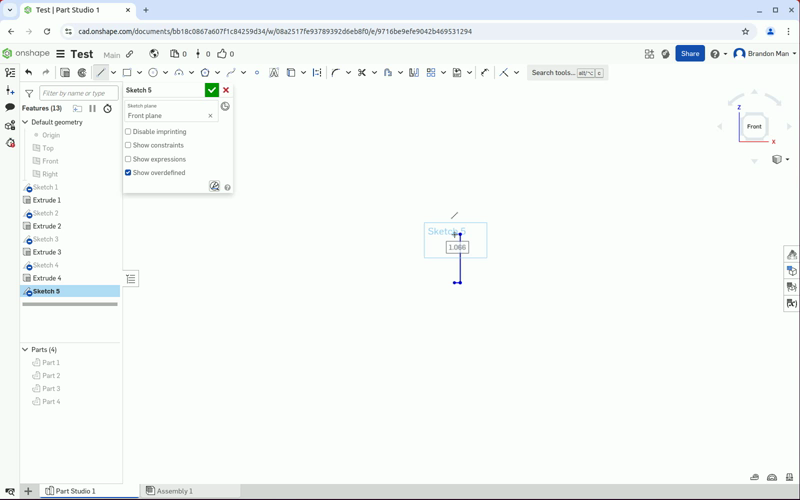
mouse_move(484, 234)
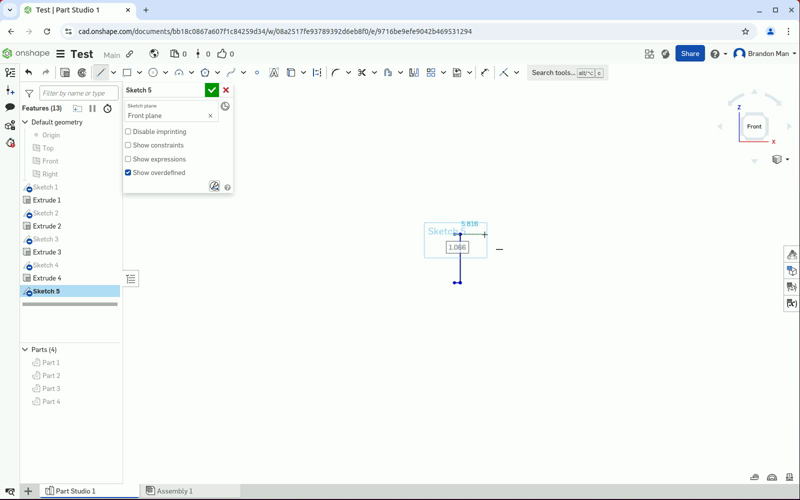
key_down(shift)
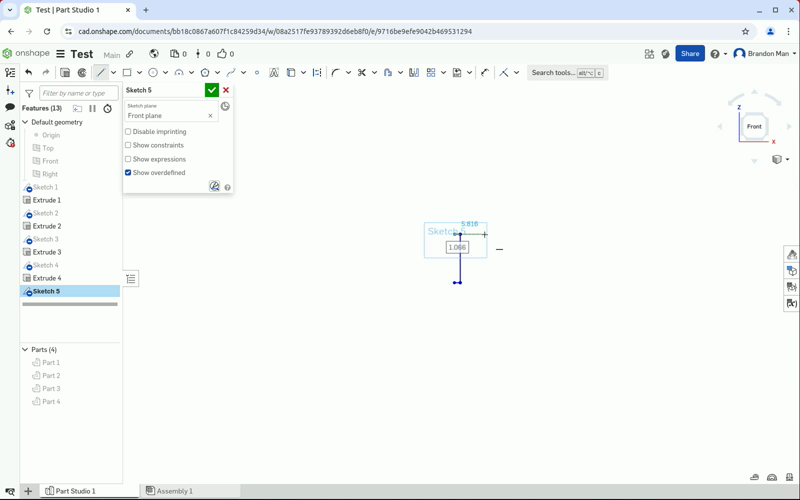
mouse_move(454, 282)
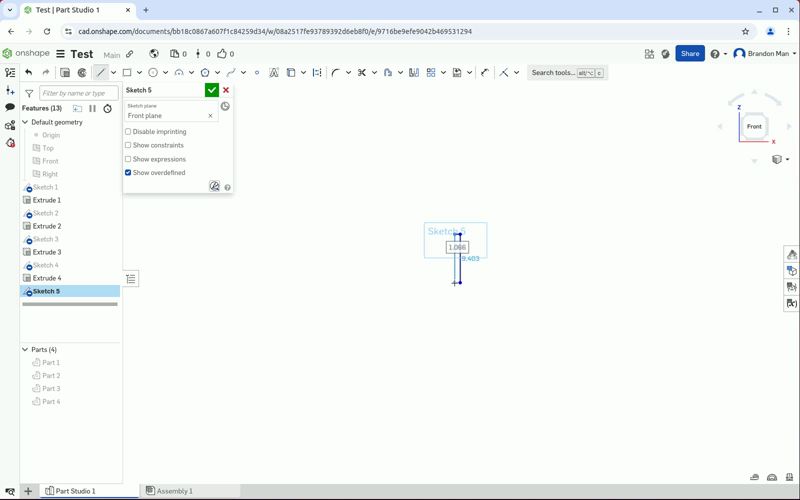
key_up(shift)
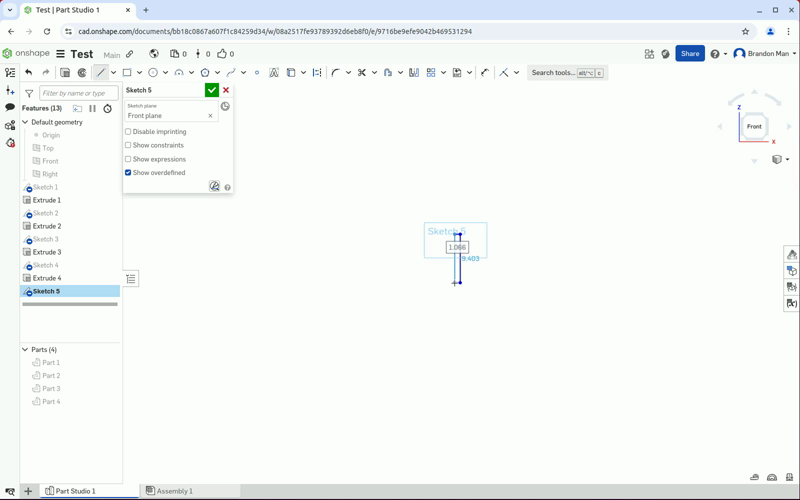
click(454, 282)
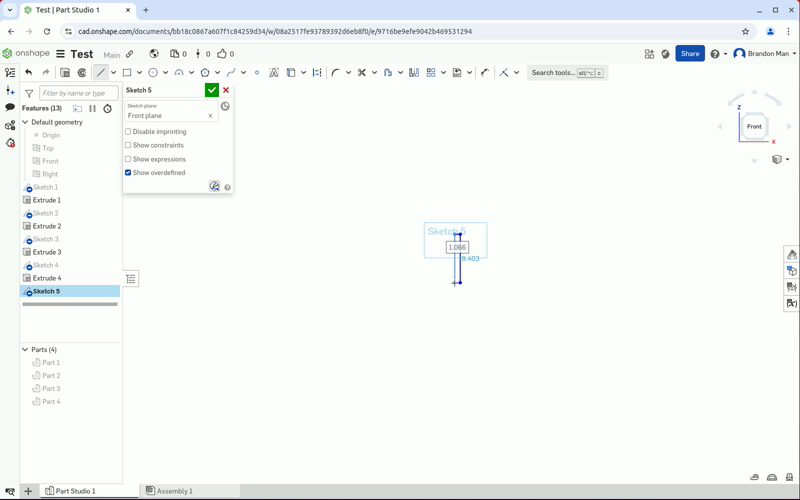
key(esc)
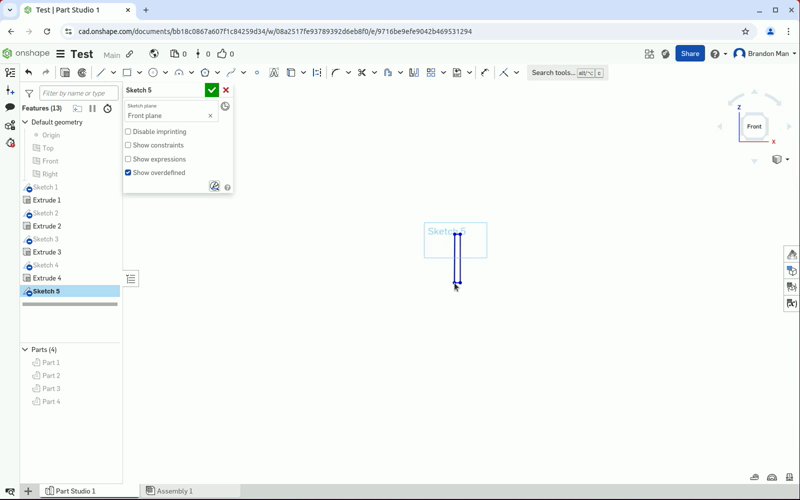
mouse_move(456, 257)
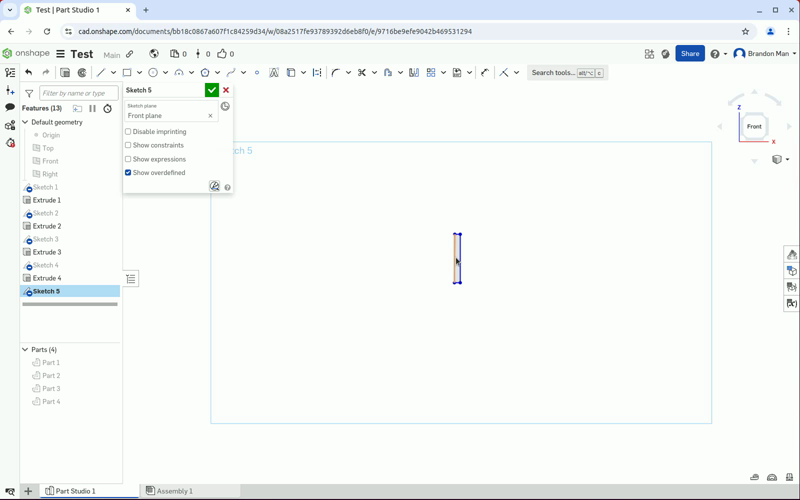
scroll(6)
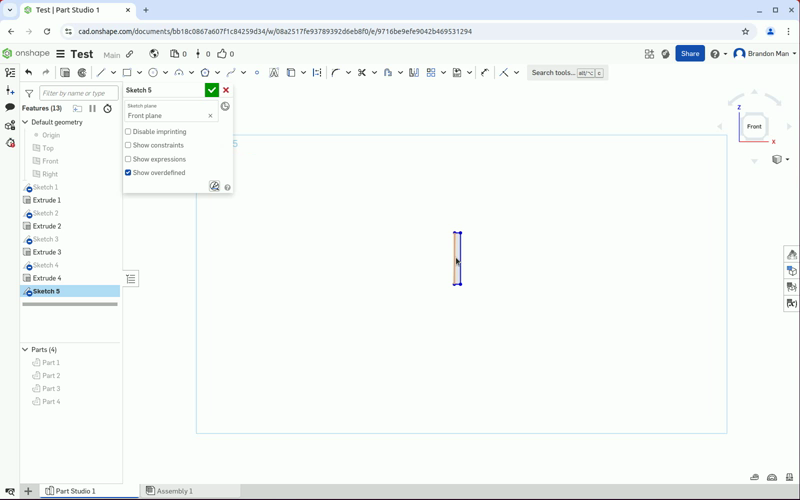
scroll(6)
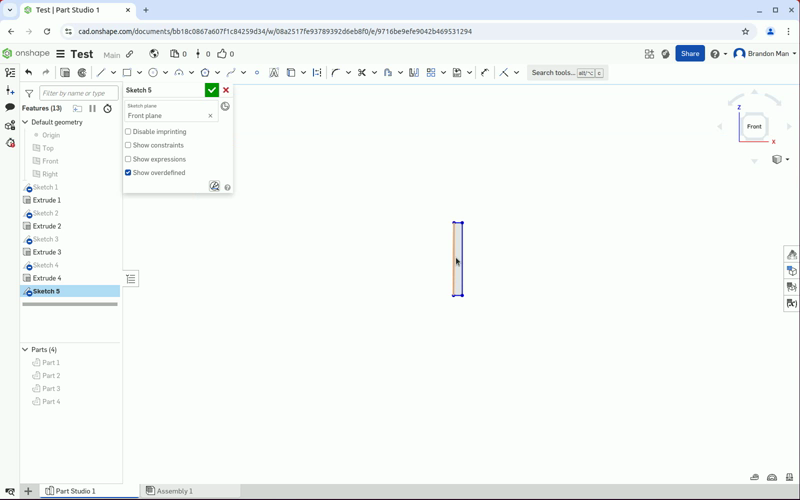
scroll(6)
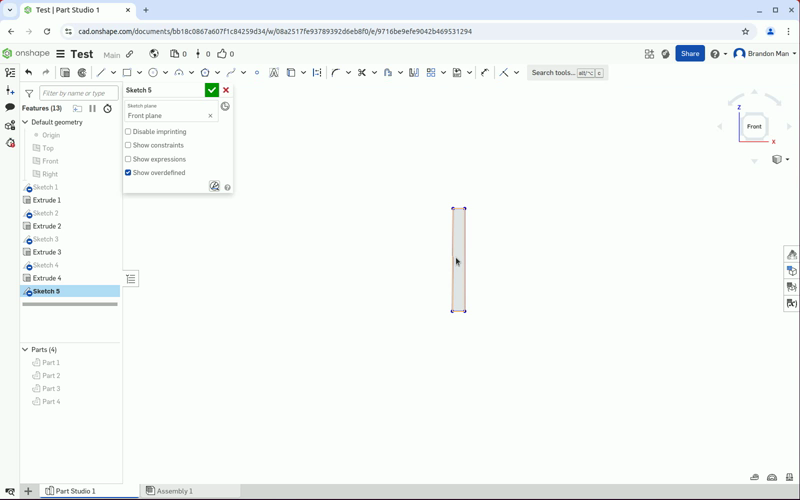
scroll(6)
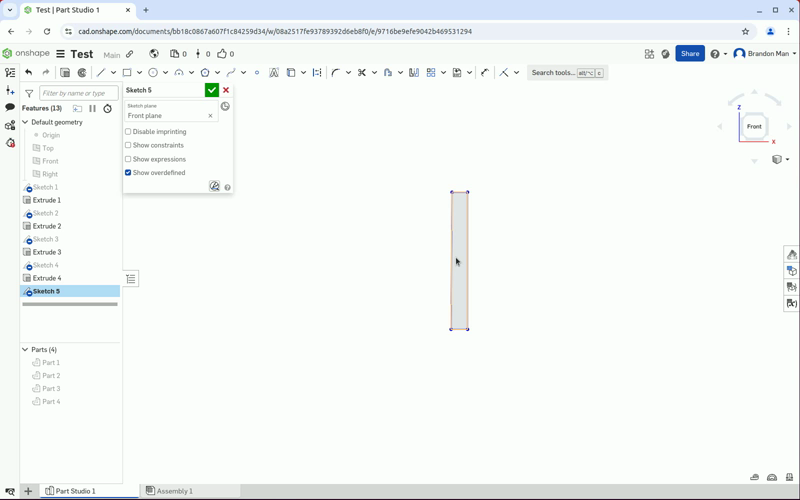
scroll(6)
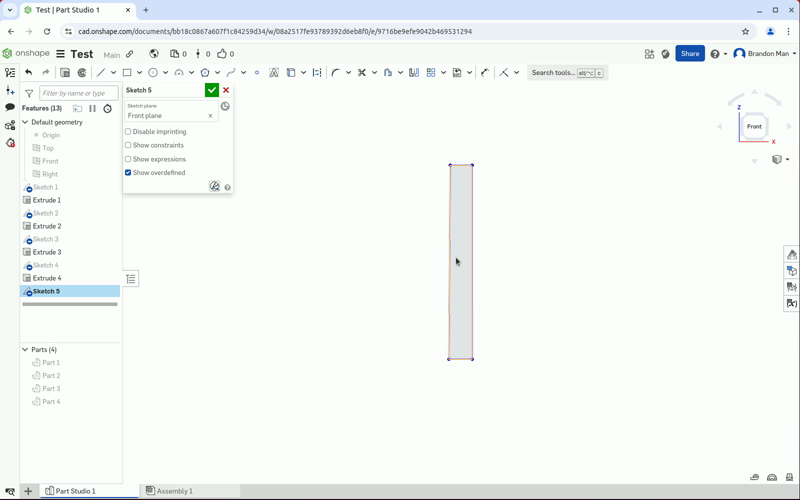
scroll(6)
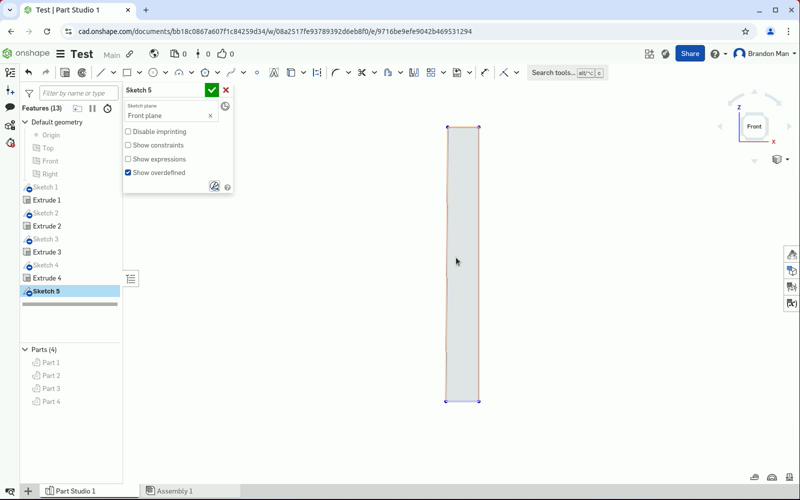
scroll(6)
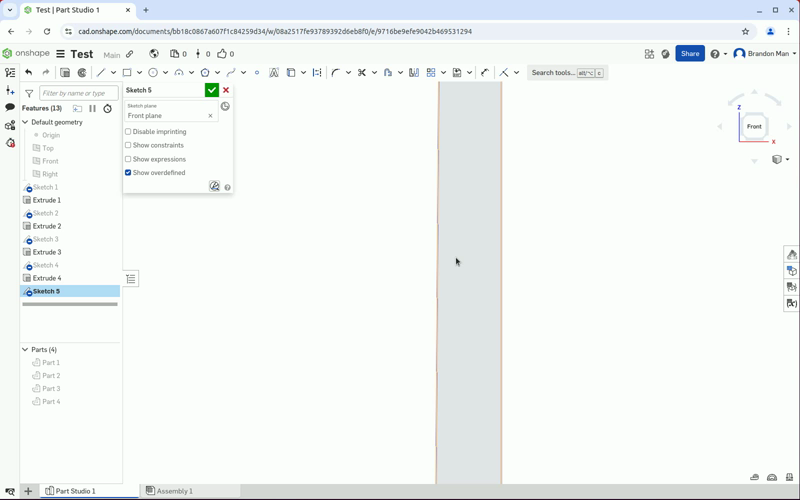
click(456, 257)
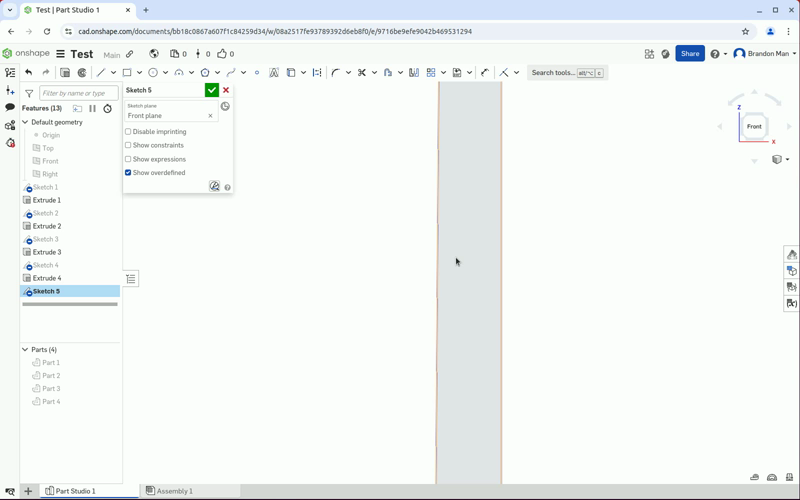
scroll(-6)
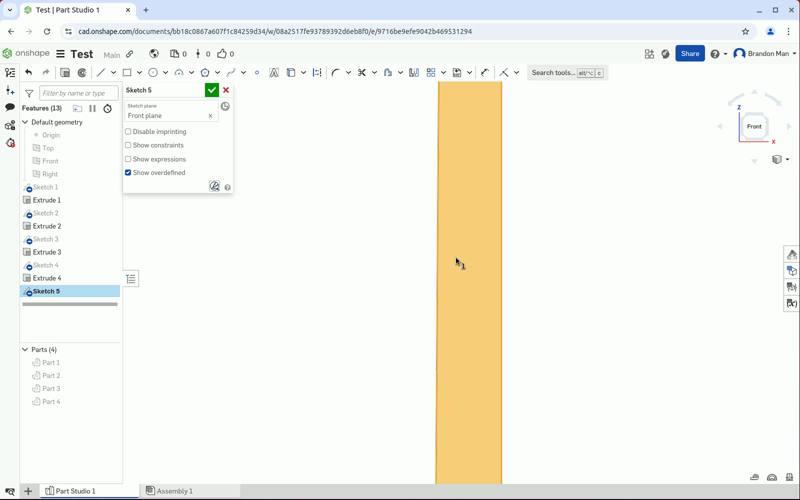
scroll(-6)
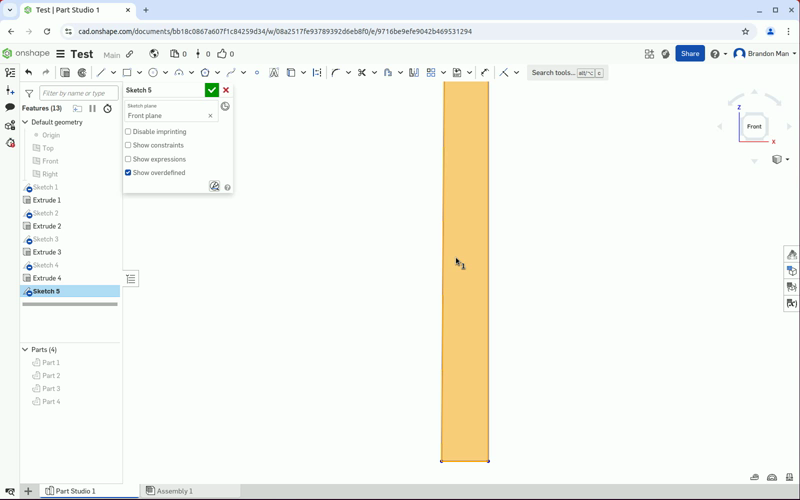
scroll(-6)
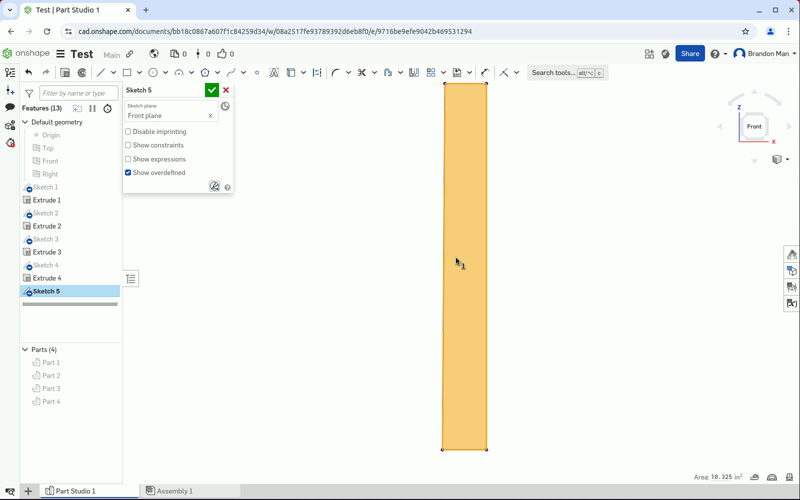
scroll(-6)
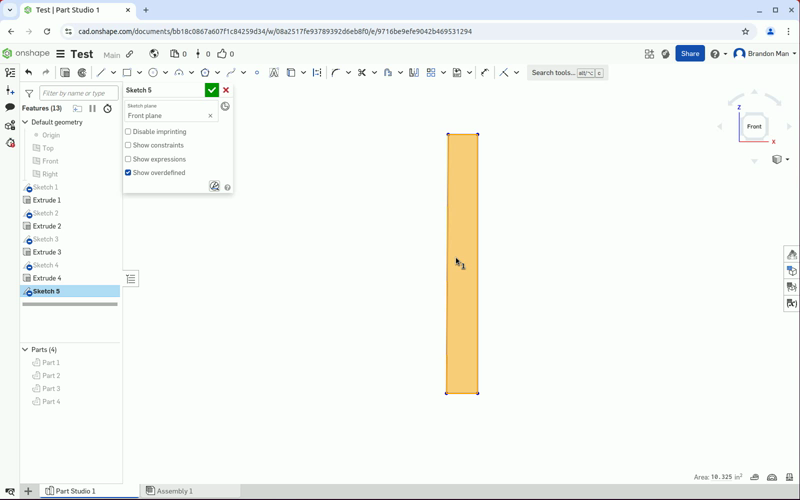
scroll(-6)
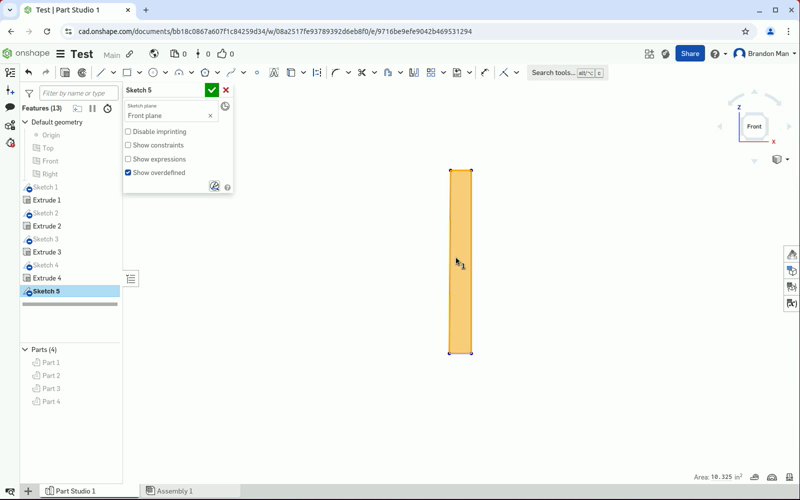
scroll(-6)
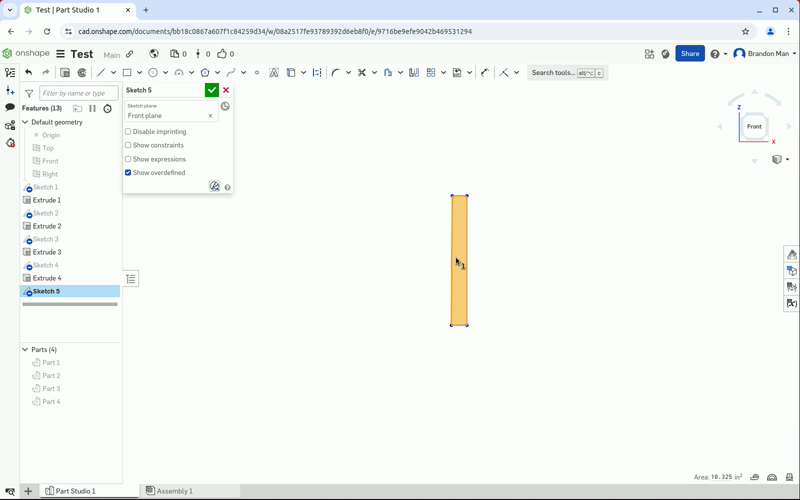
scroll(-6)
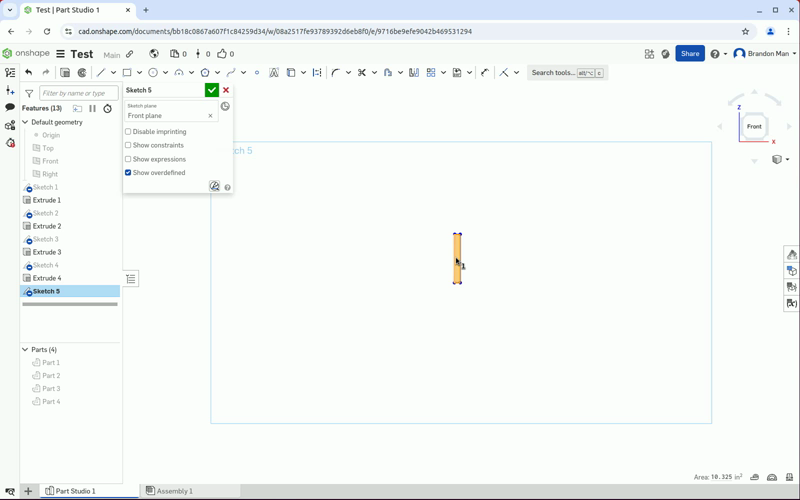
mouse_move(73, 352)
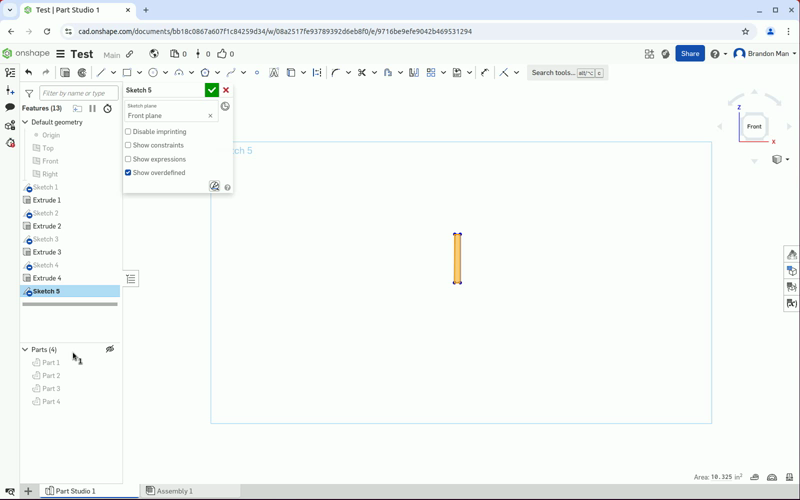
key(shift+y)
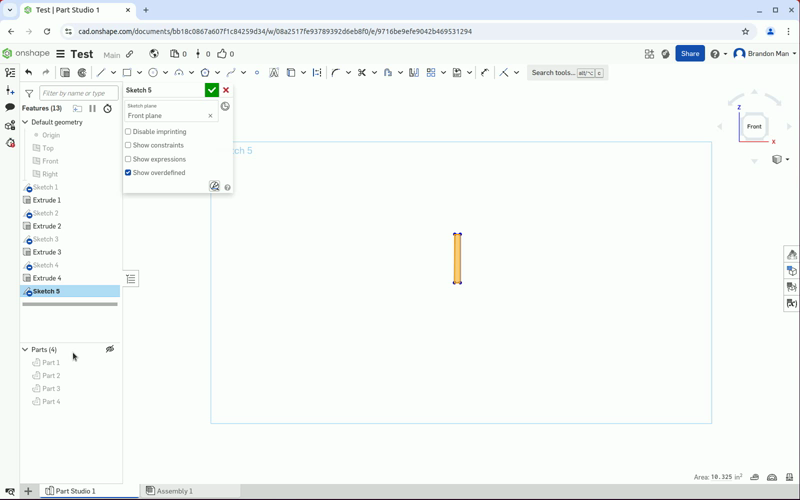
key(shift+e)
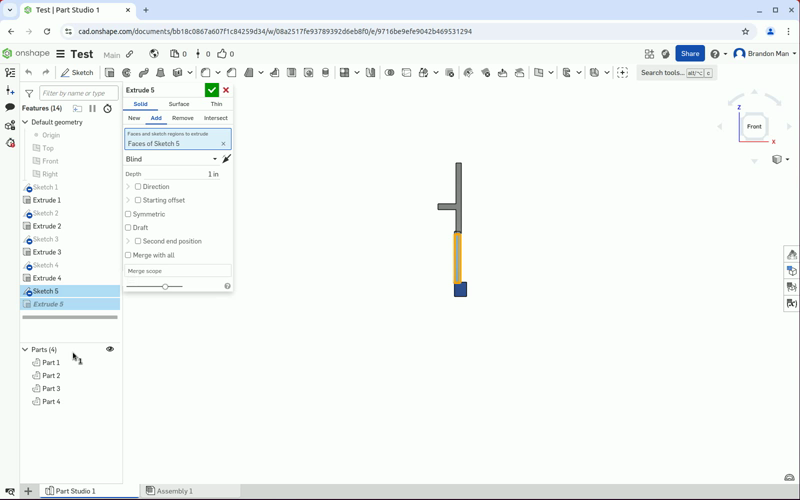
mouse_move(143, 106)
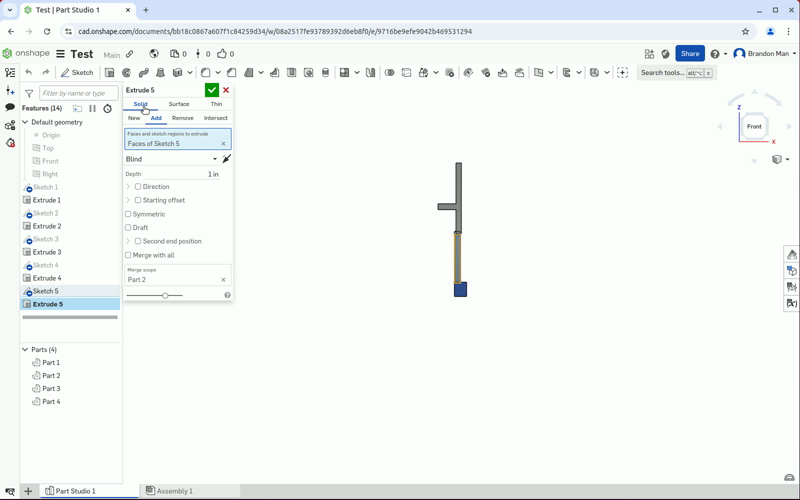
click(143, 106)
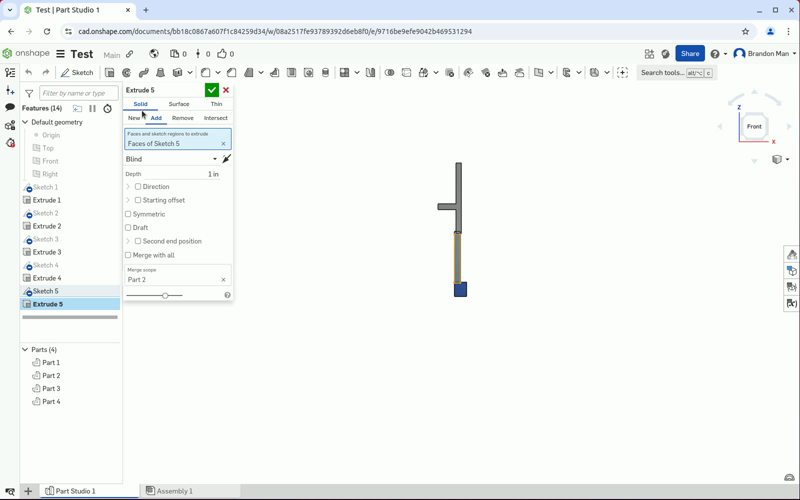
mouse_move(137, 120)
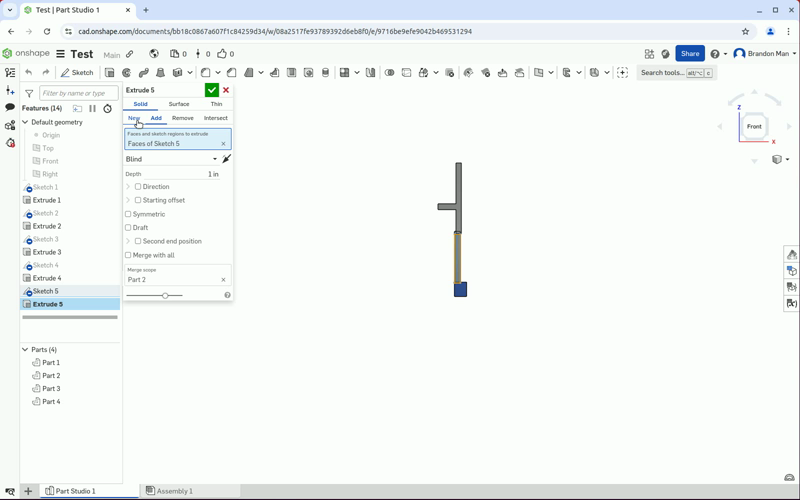
click(137, 120)
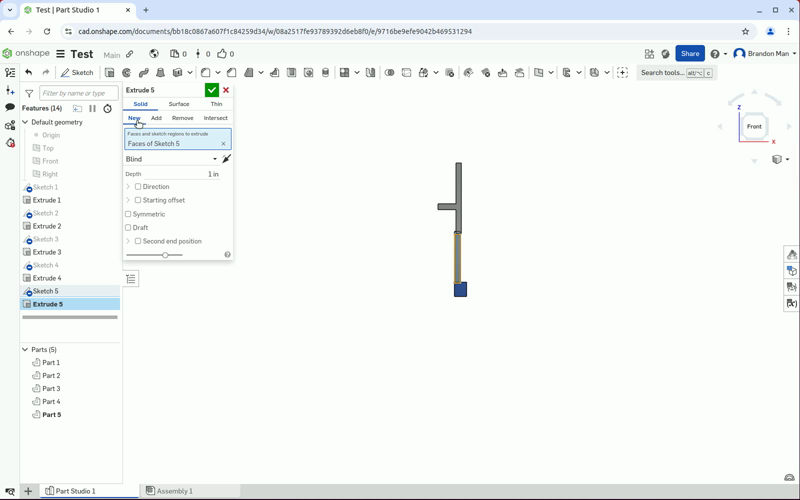
key(tab, 4)
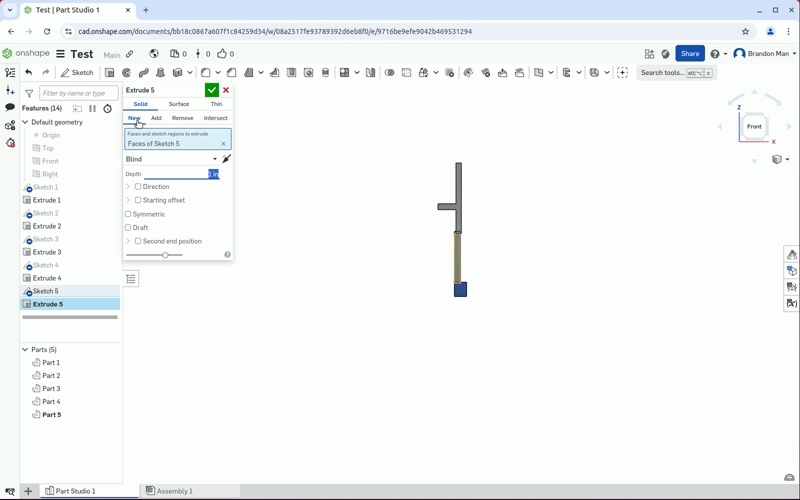
text(2.408)
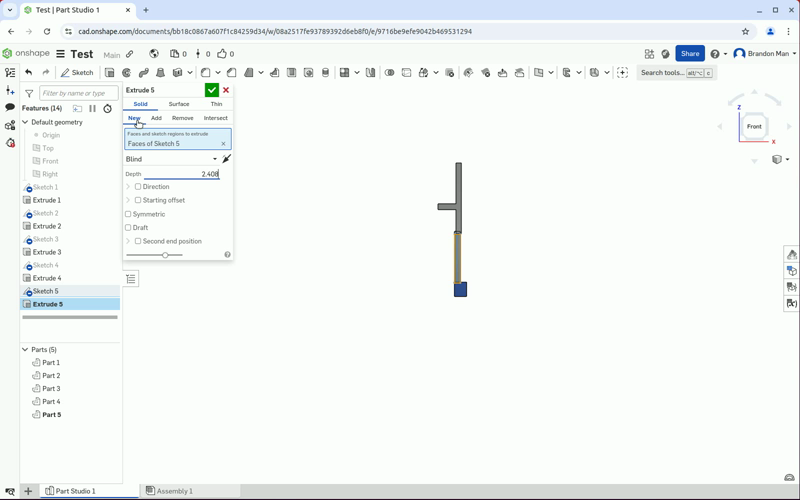
key(tab, 3)
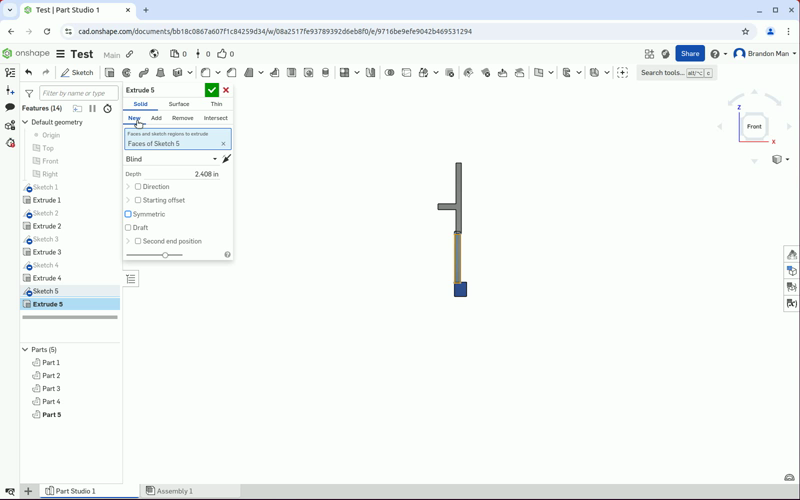
key(space)
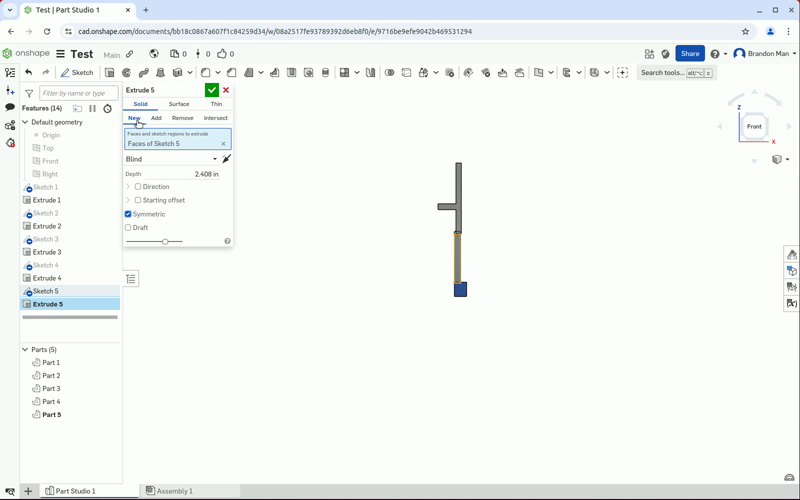
key(enter)
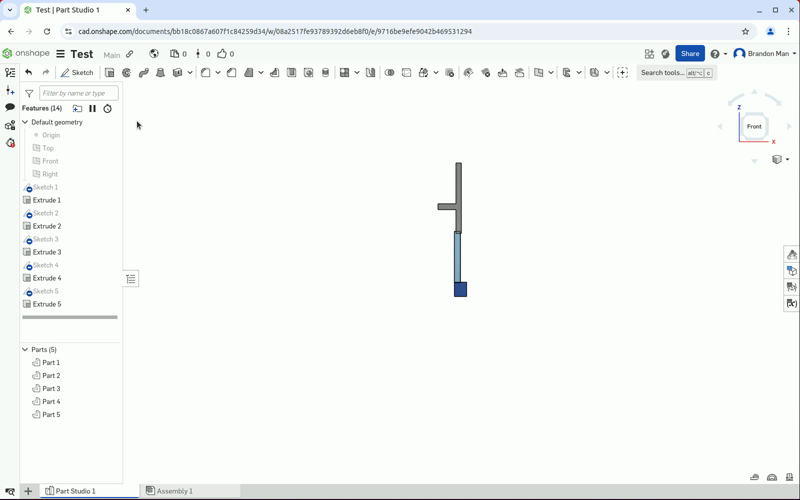
key(shift+h)
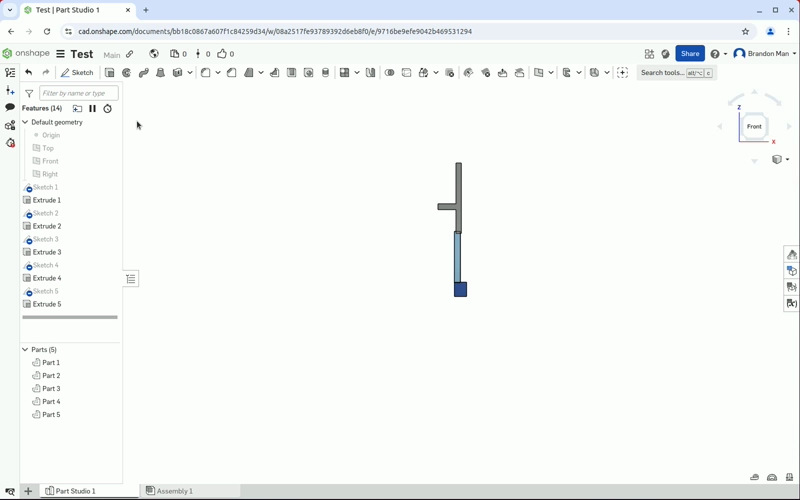
key(shift+h)
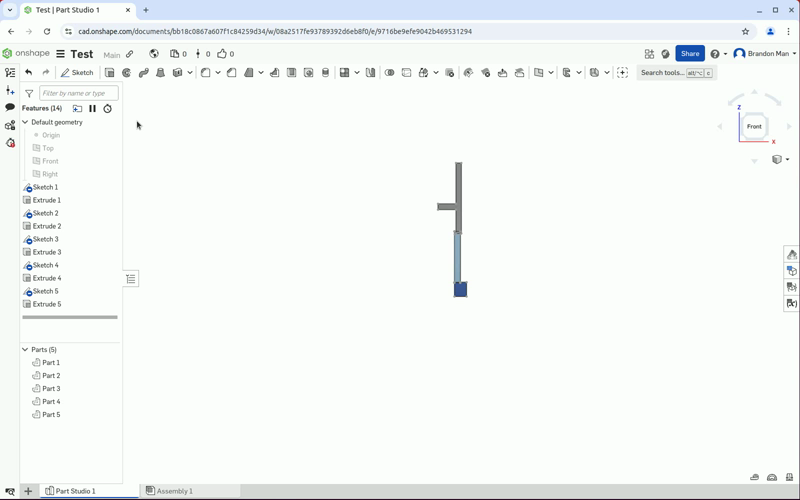
key(shift+7)
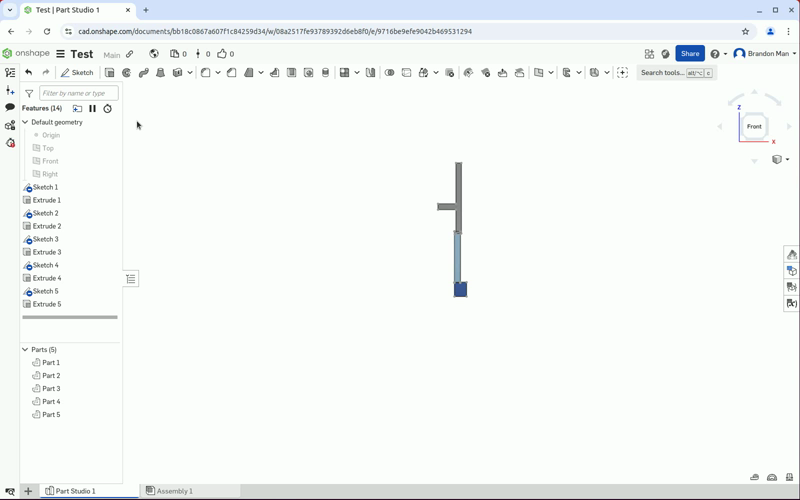
key(left, 2)
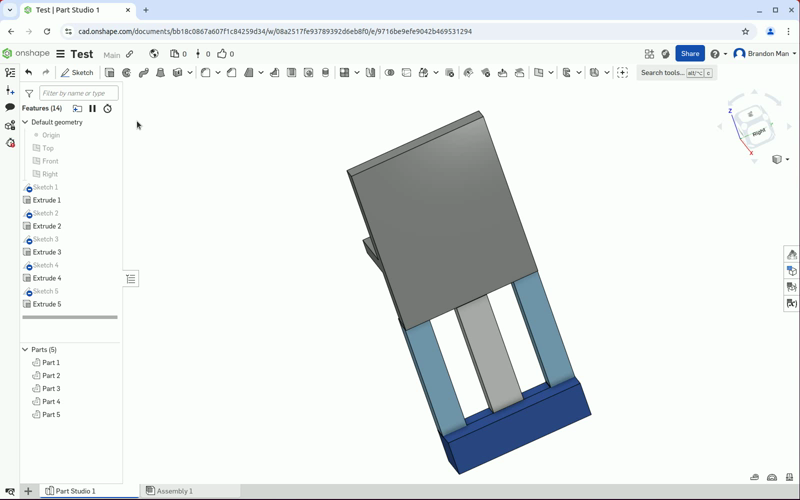
key(down, 2)
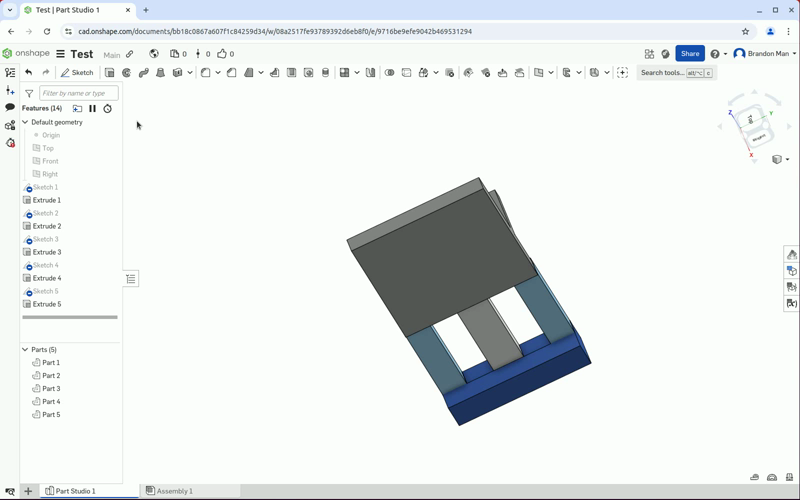
key(up, 2)
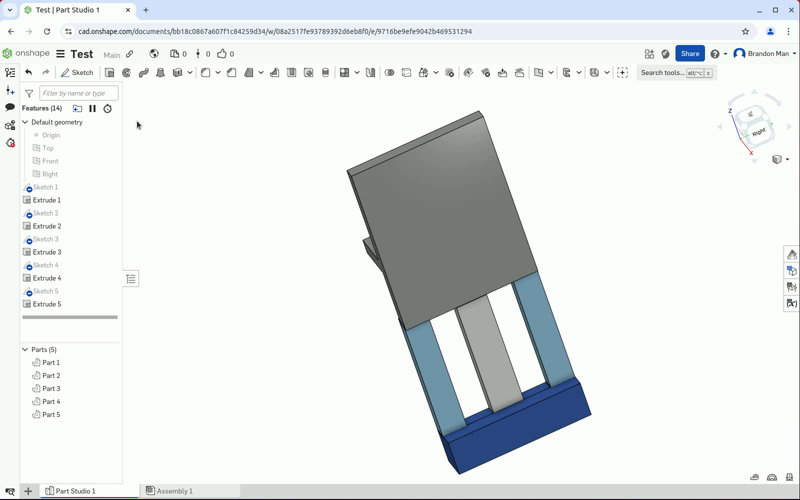
key(right, 2)
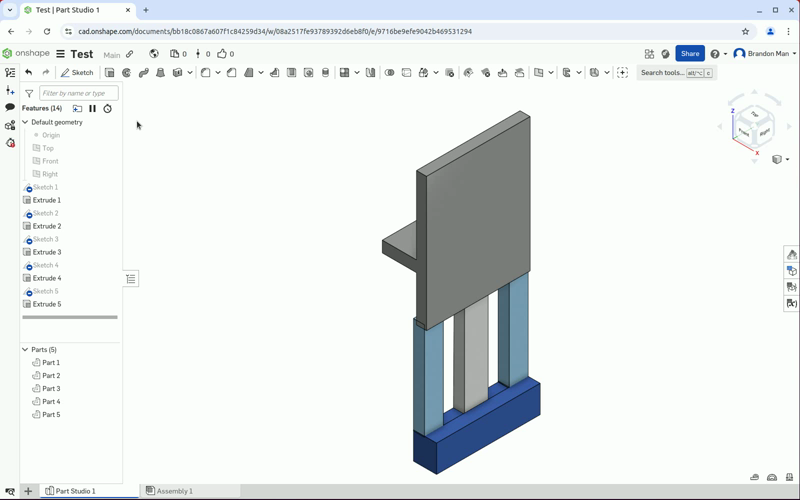
mouse_move(73, 189)
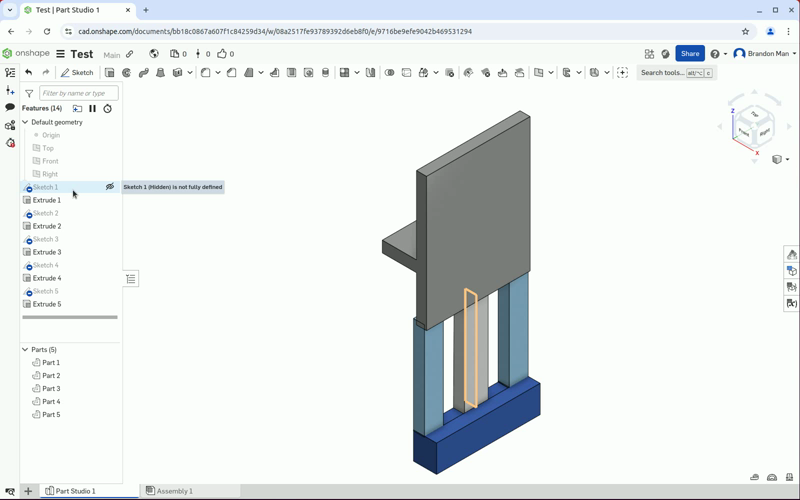
click(73, 189)